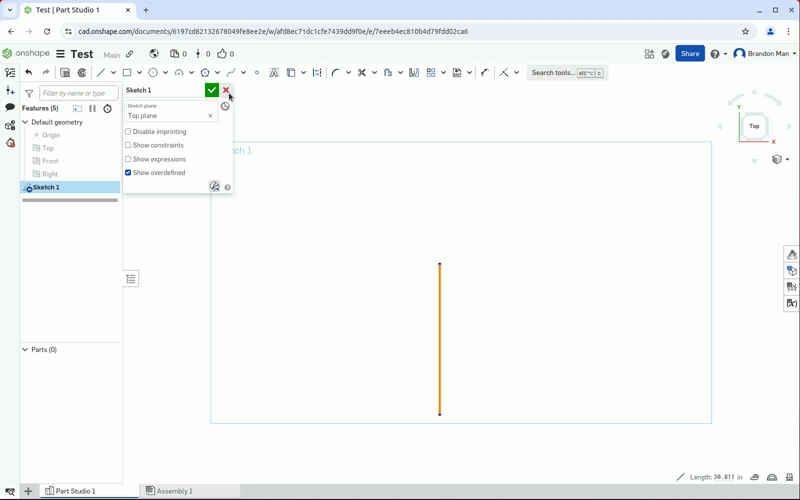
key(shift+h)
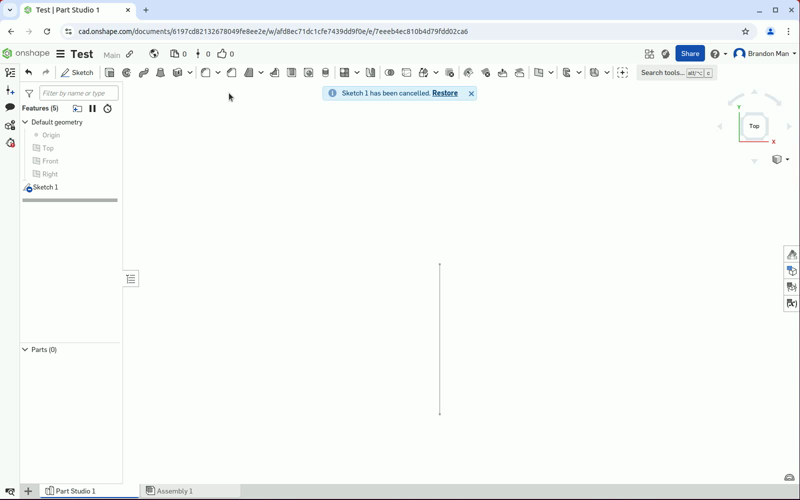
mouse_move(73, 352)
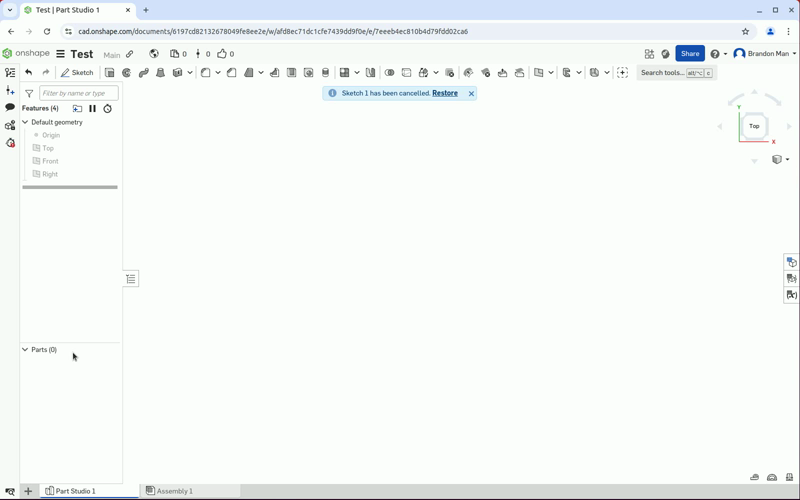
key(y)
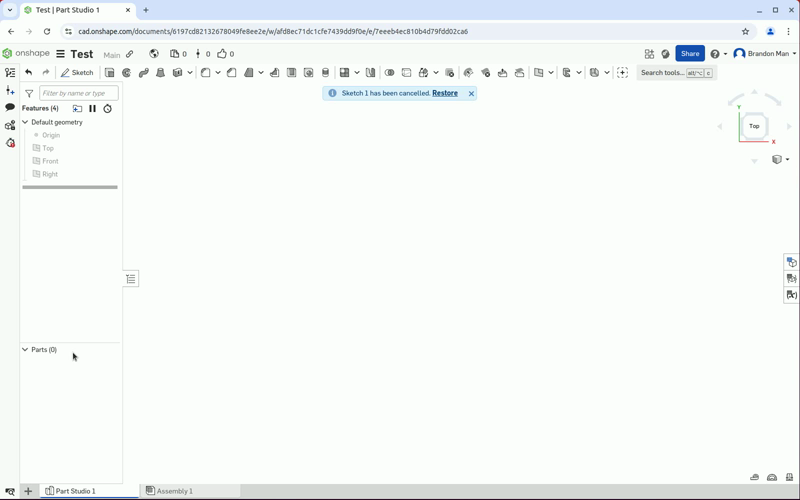
key(shift+p)
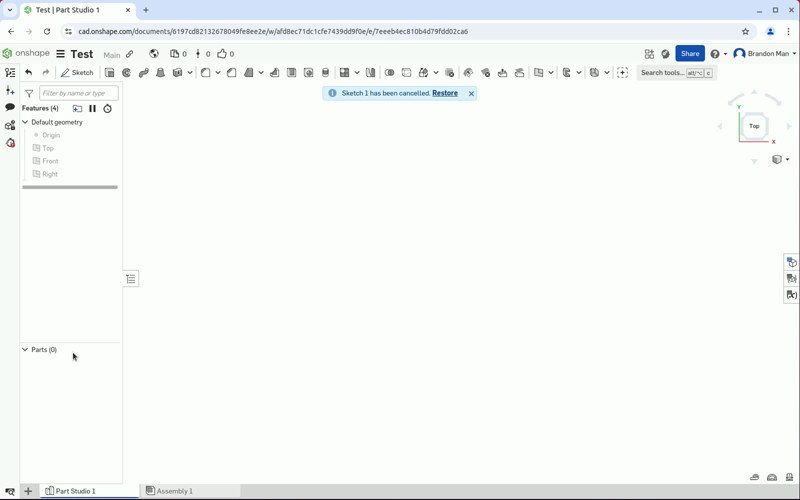
key(space)
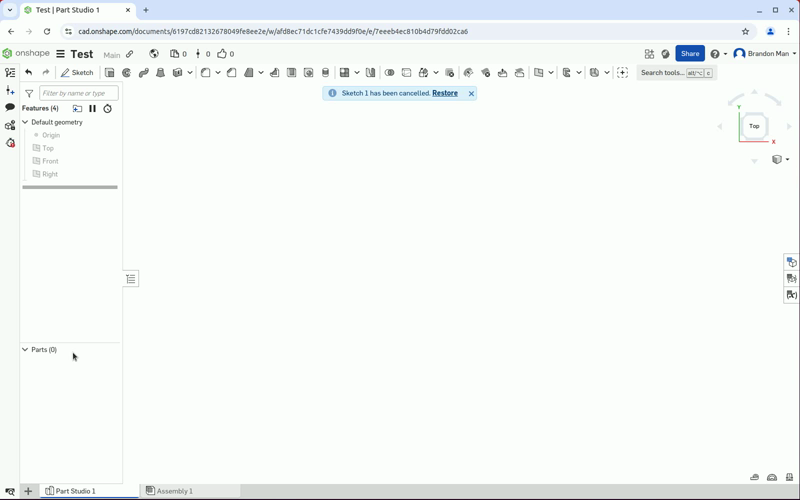
key_down(shift)
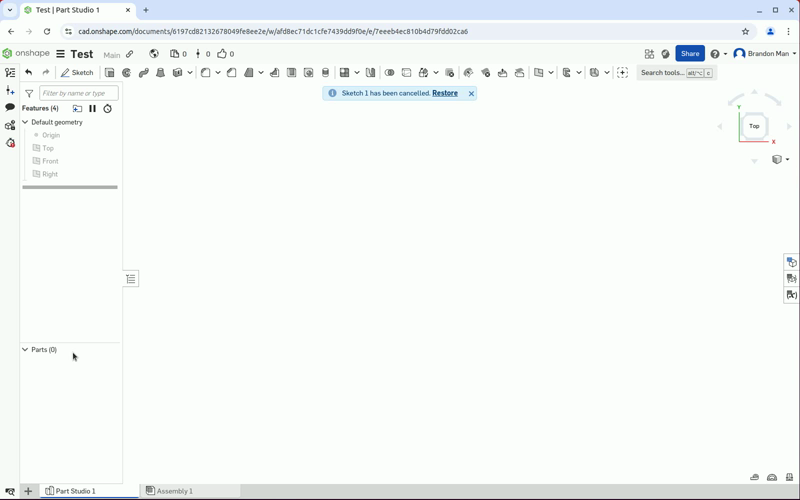
key(up)
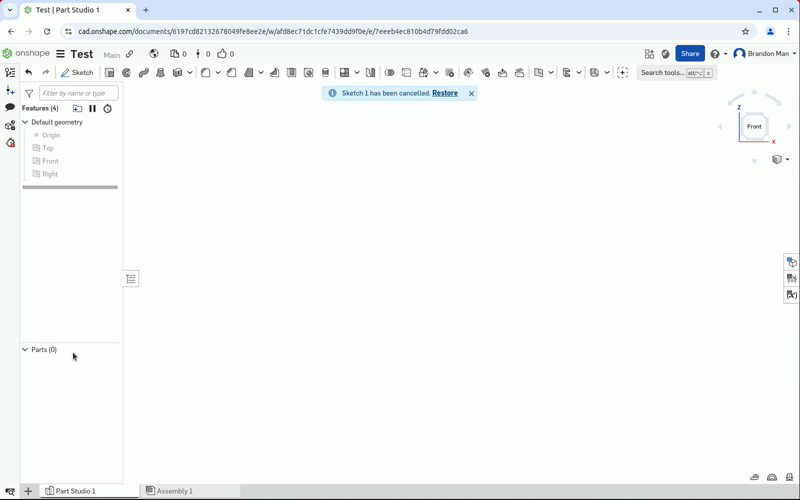
key_up(shift)
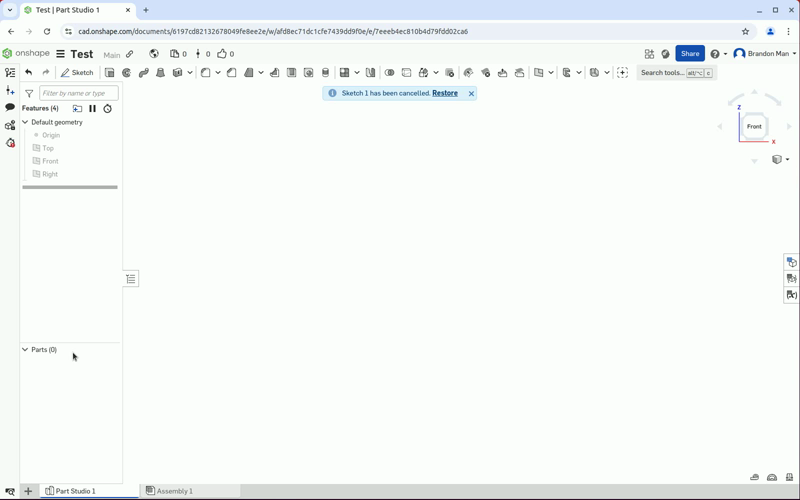
mouse_move(73, 352)
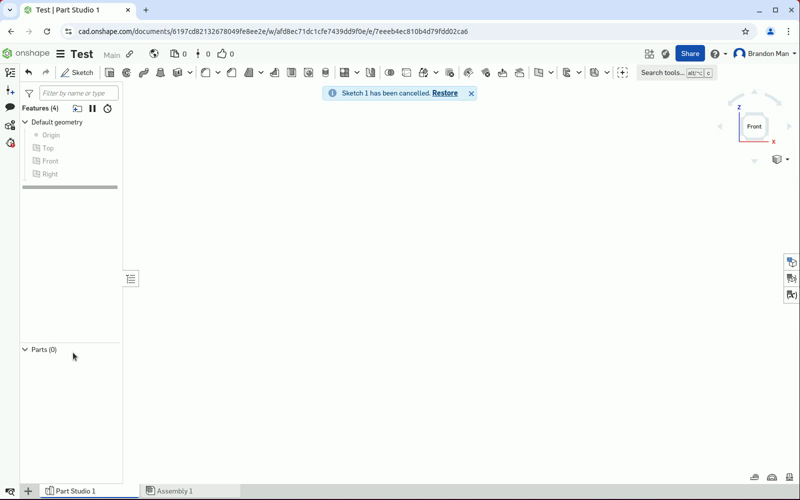
key(shift+y)
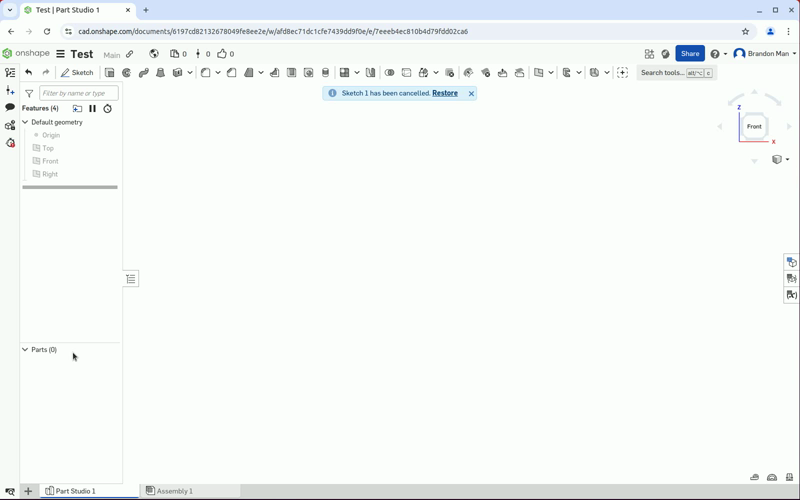
key(shift+s)
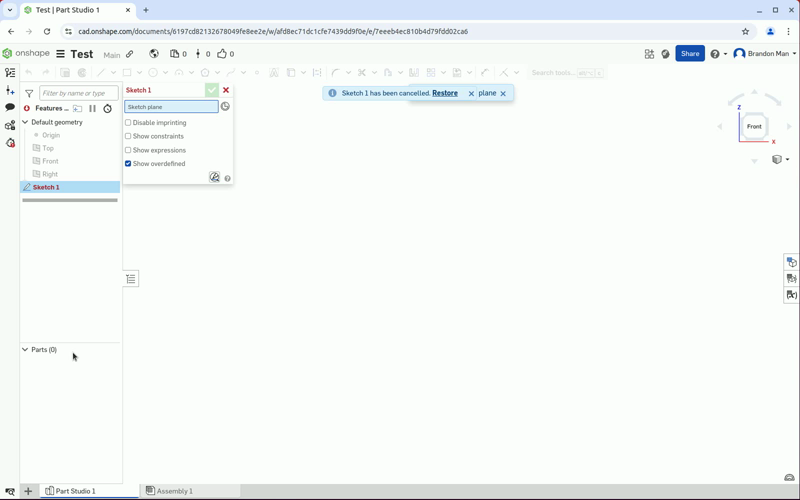
mouse_move(73, 163)
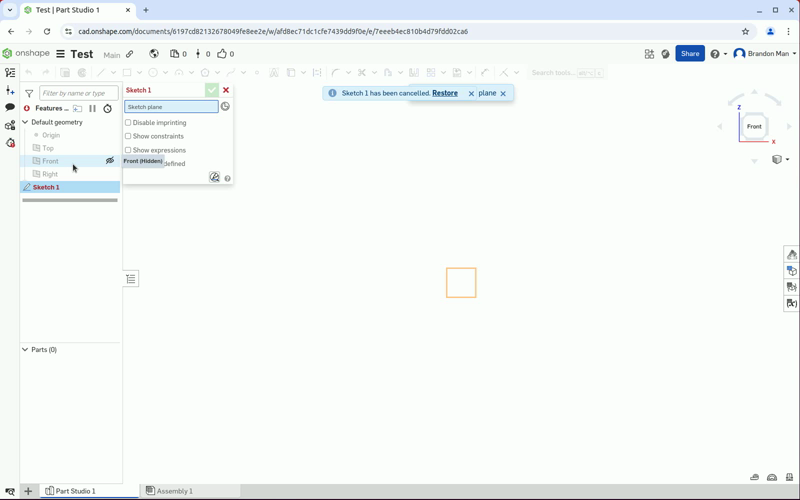
click(73, 163)
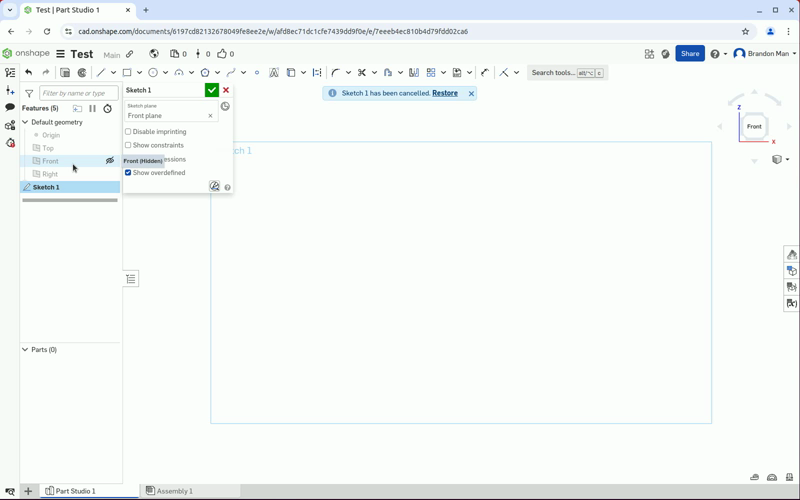
mouse_move(73, 352)
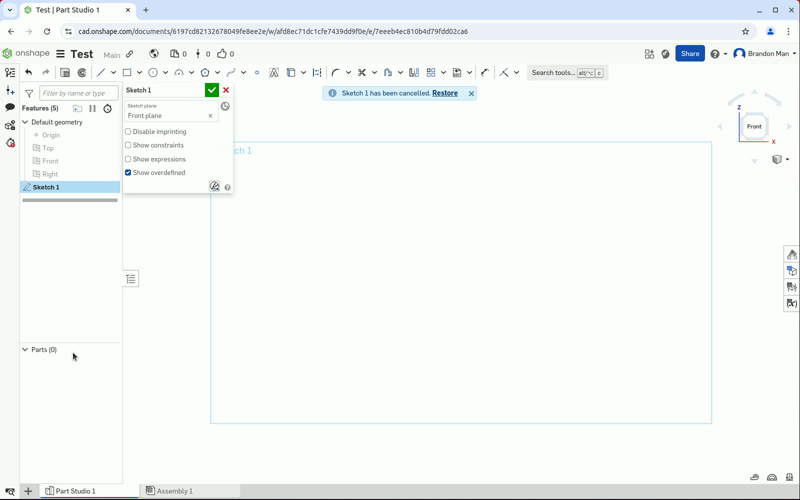
key(y)
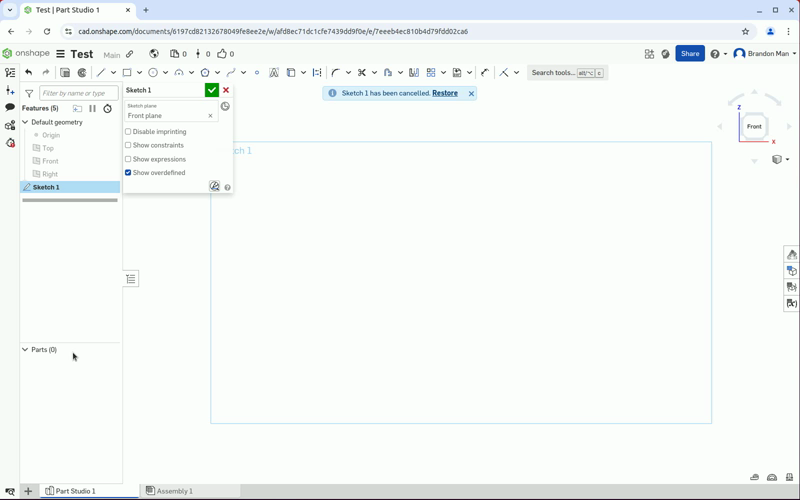
key(c)
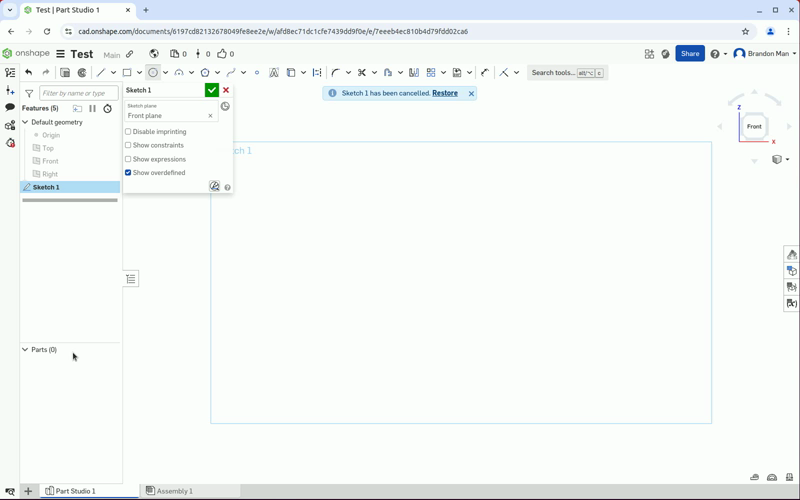
key_down(shift)
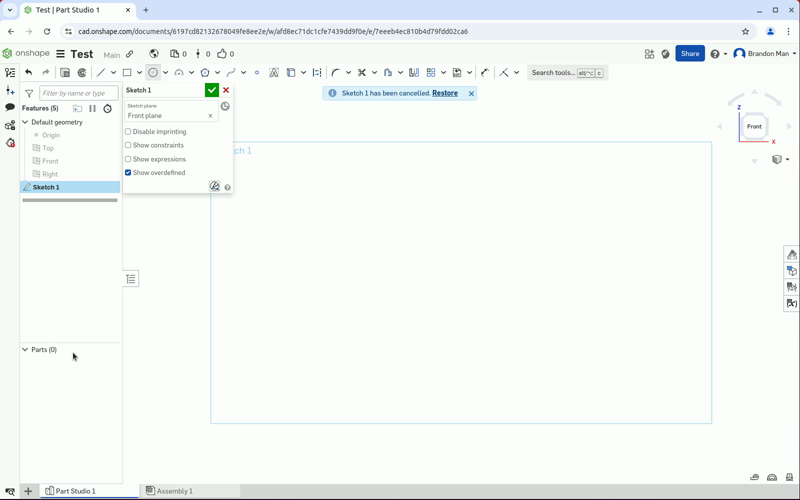
mouse_move(461, 282)
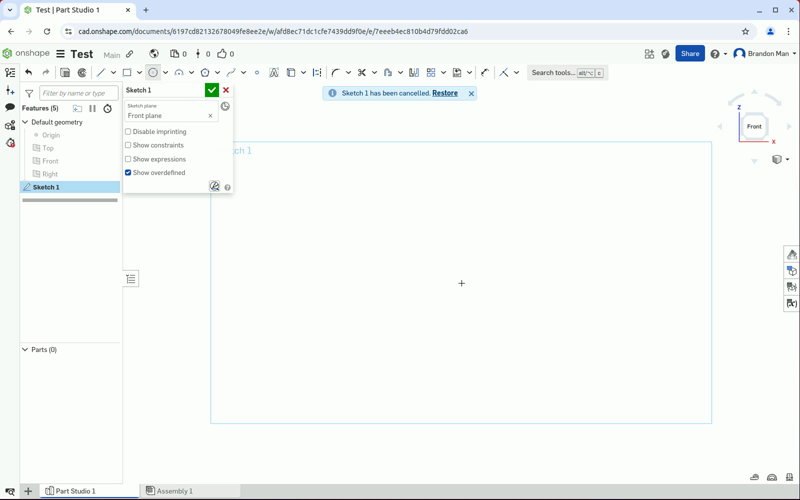
click(461, 282)
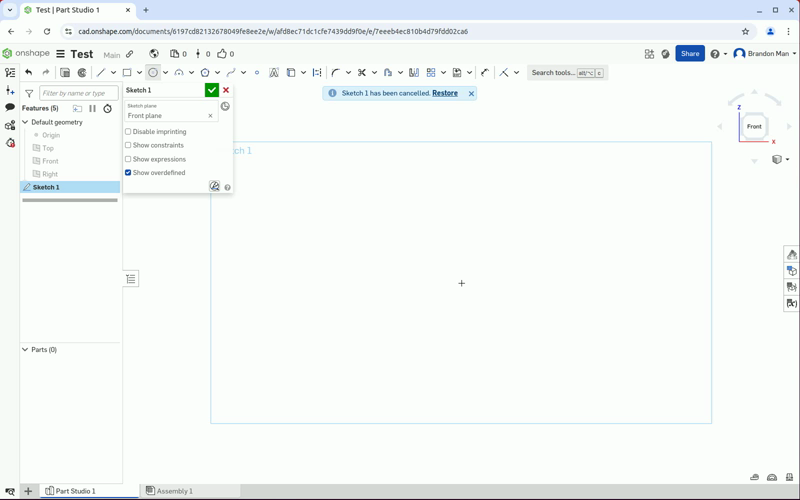
key_up(shift)
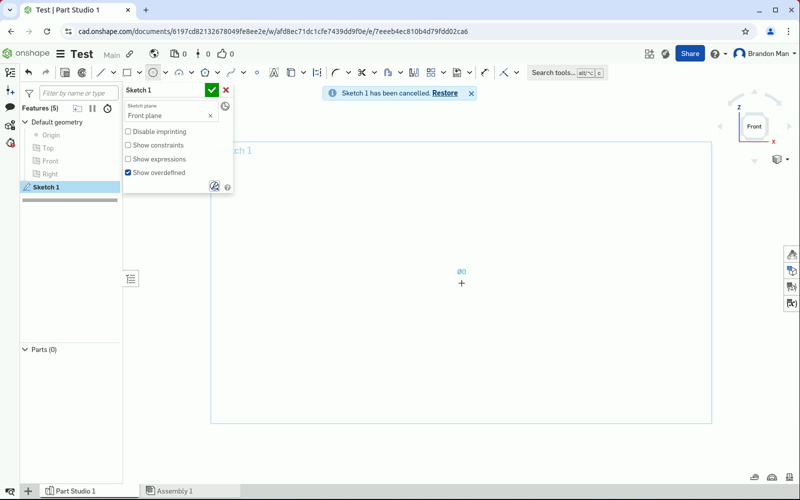
mouse_move(468, 282)
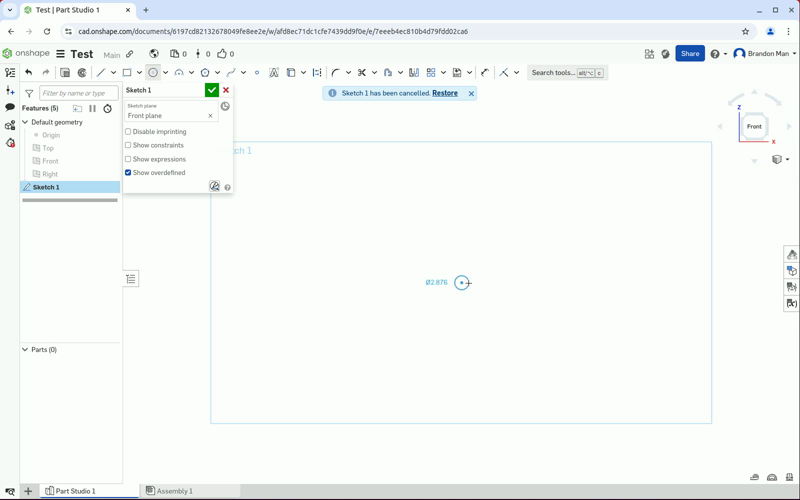
click(468, 282)
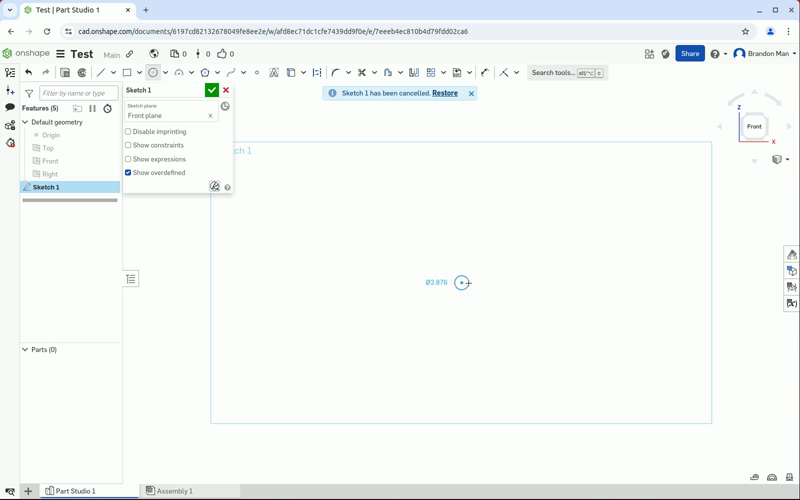
key(esc)
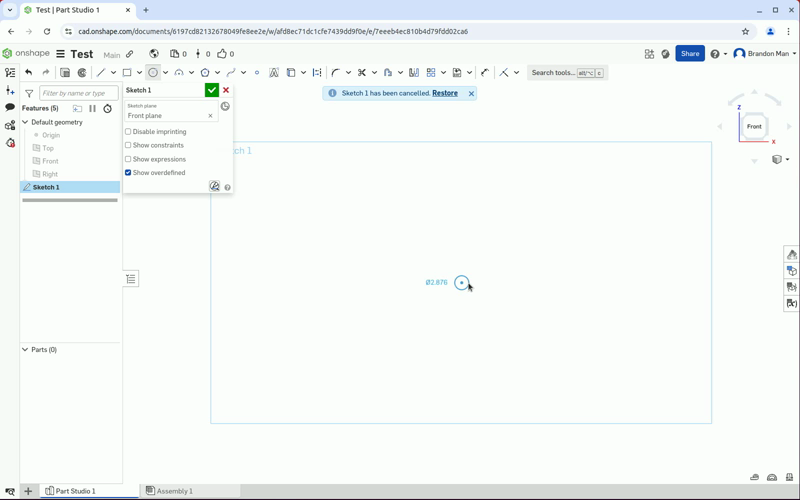
key(c)
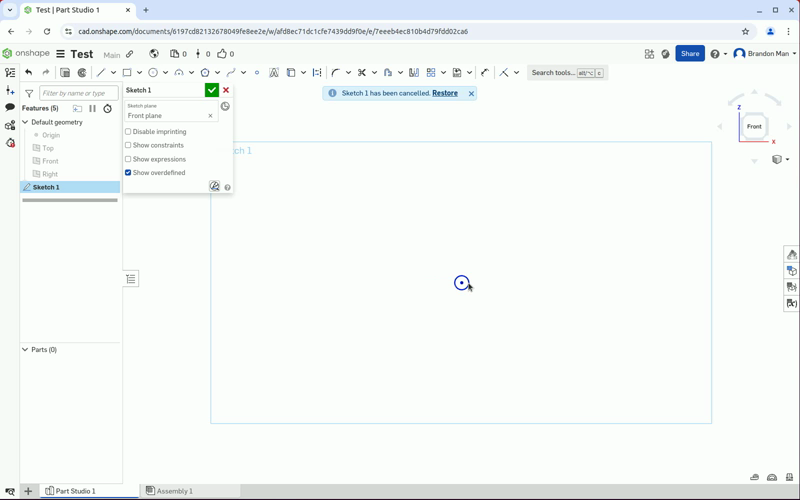
key_down(shift)
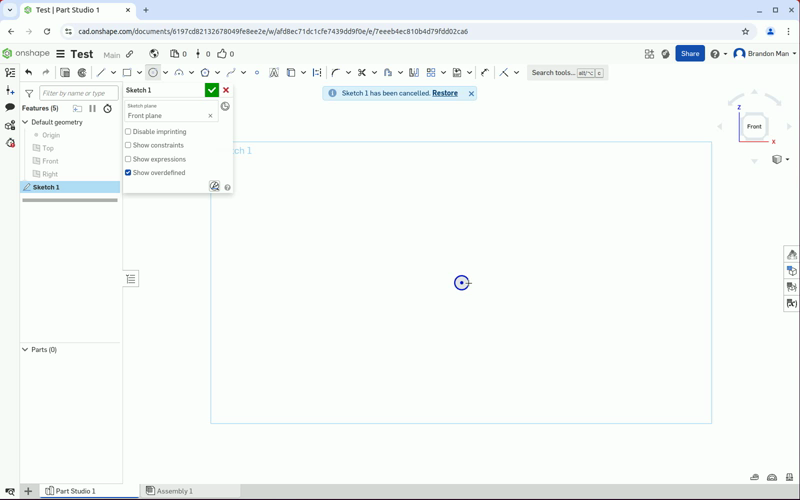
mouse_move(461, 282)
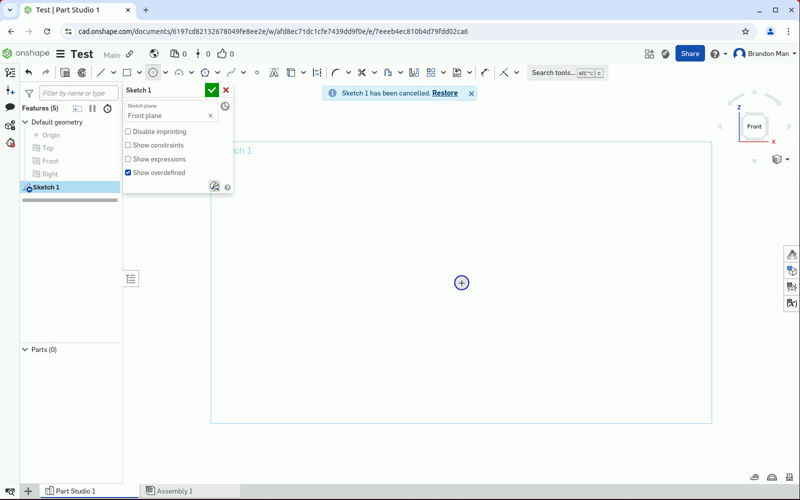
click(461, 282)
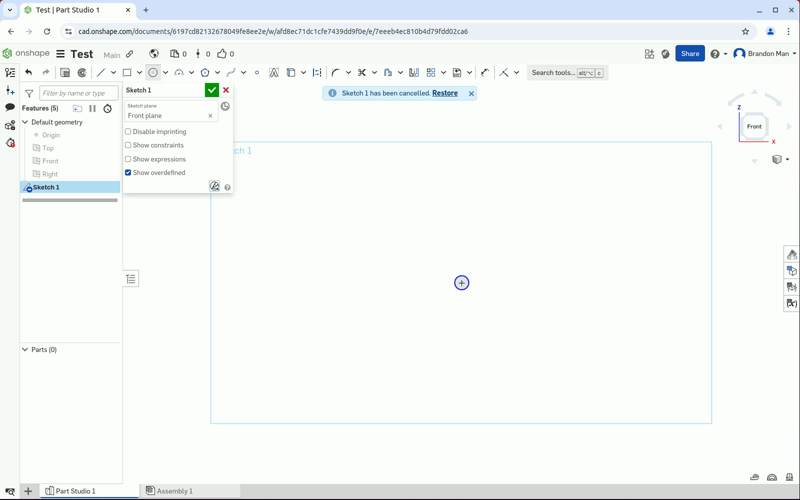
key_up(shift)
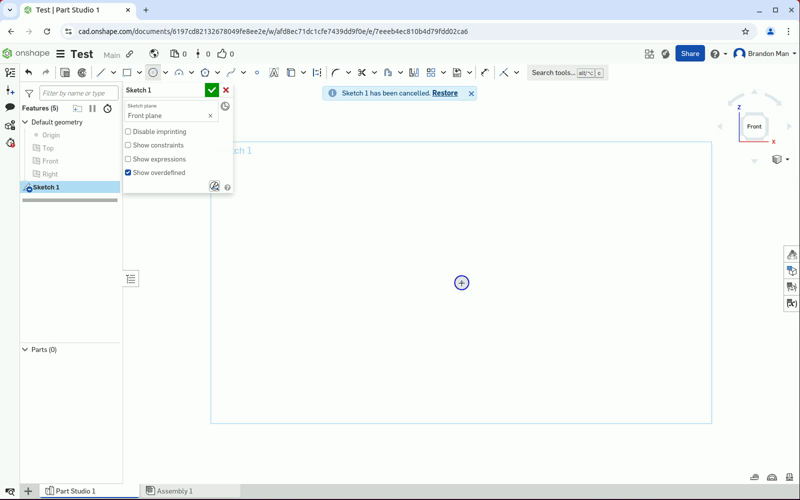
mouse_move(467, 282)
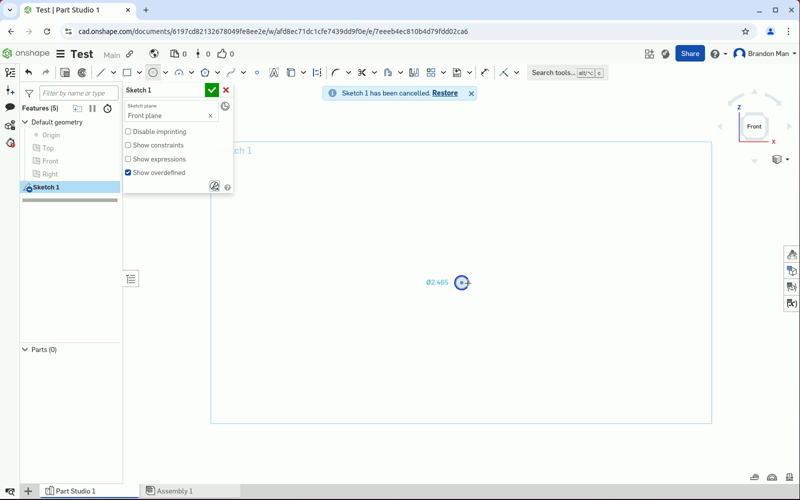
scroll(6)
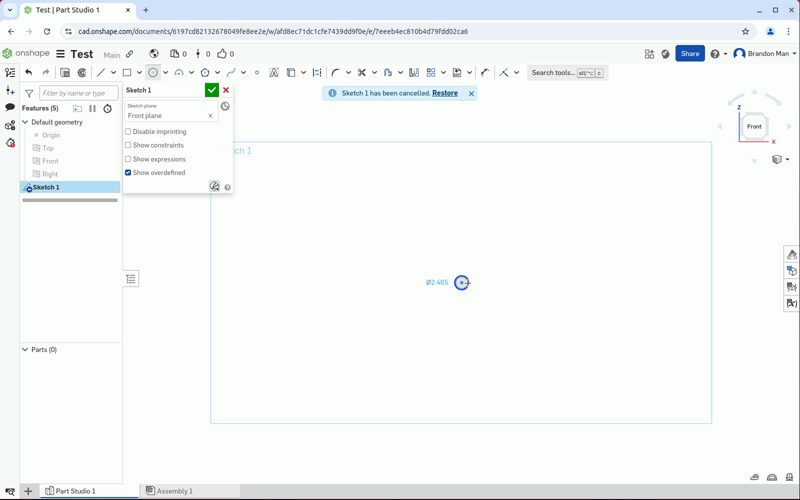
scroll(6)
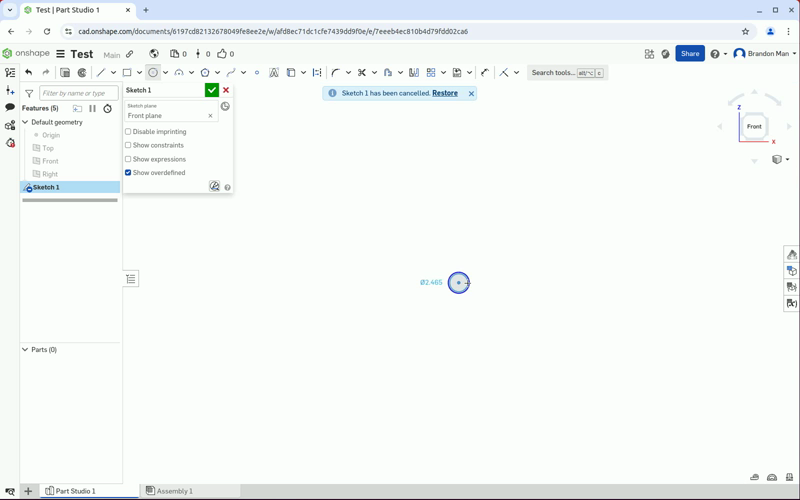
scroll(6)
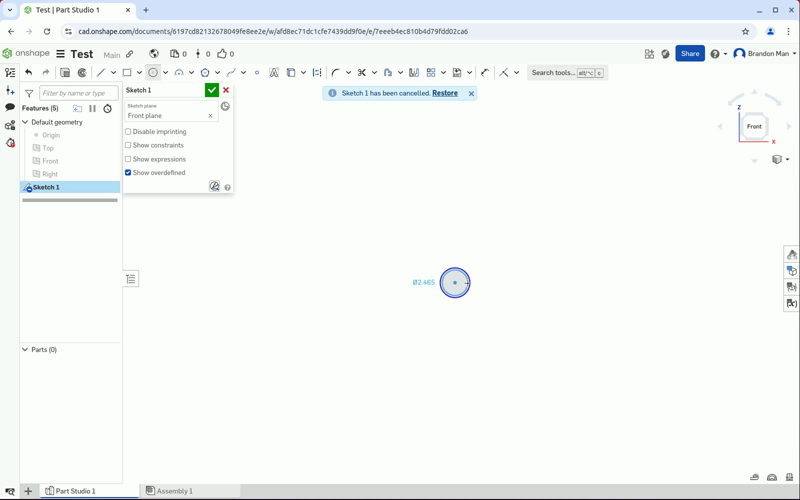
scroll(6)
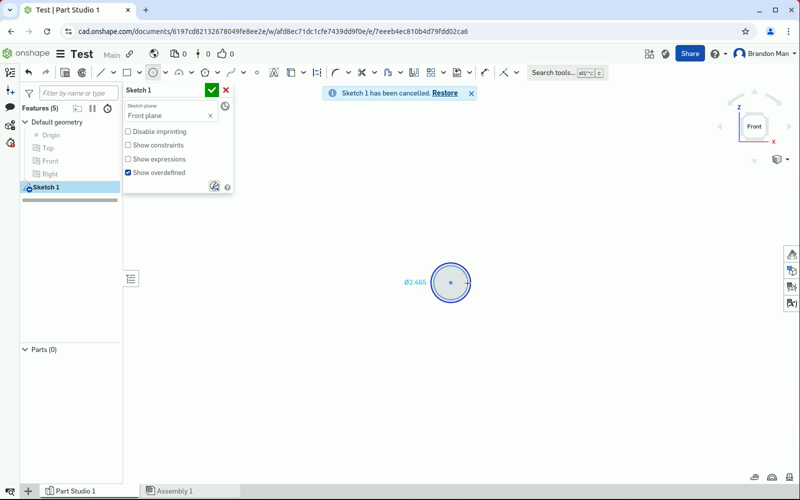
scroll(6)
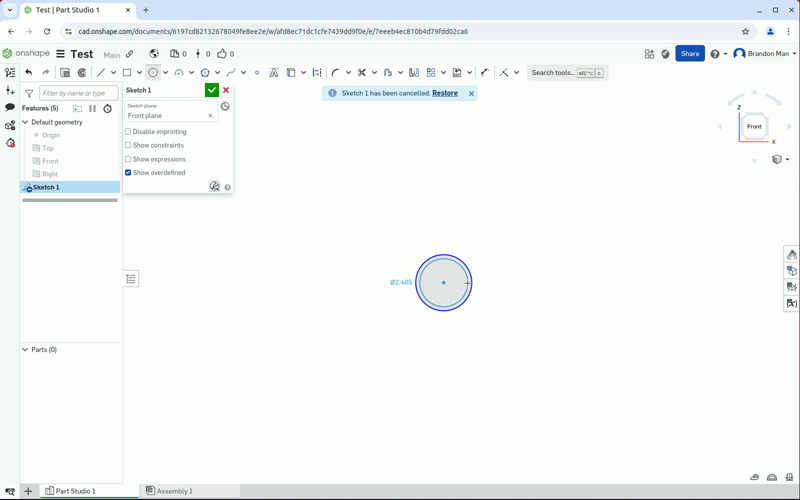
scroll(6)
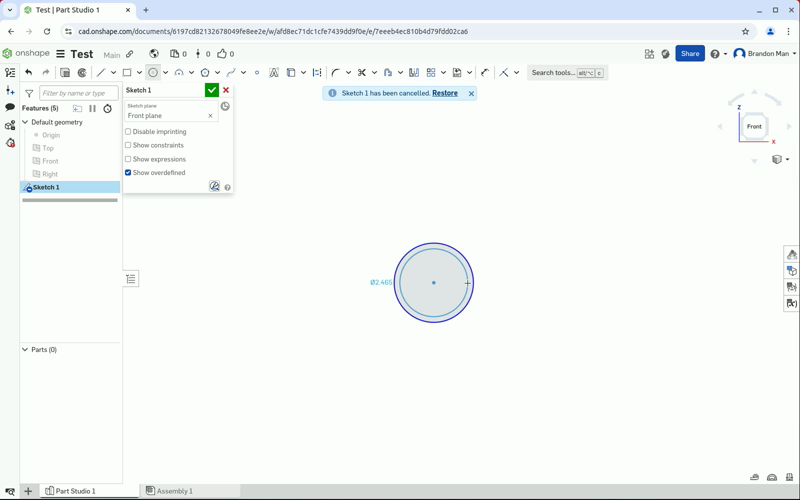
scroll(6)
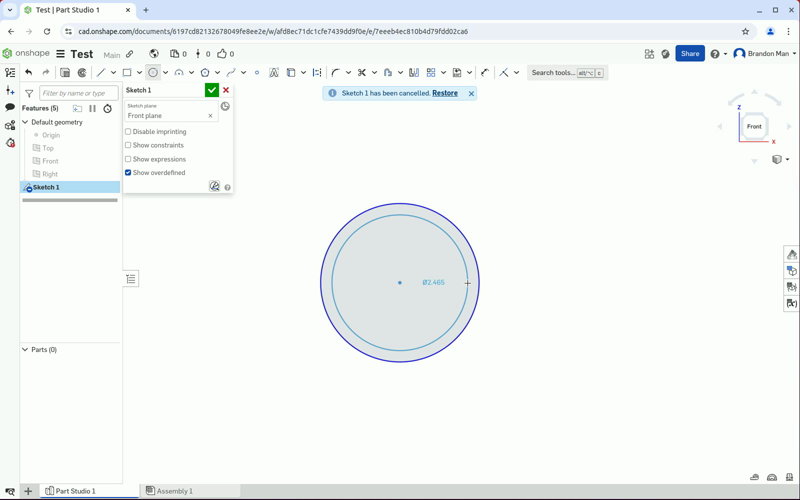
click(467, 282)
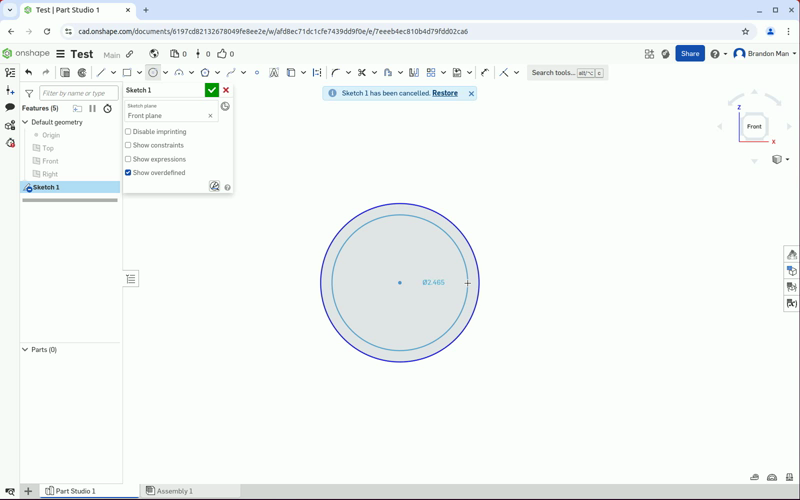
scroll(-6)
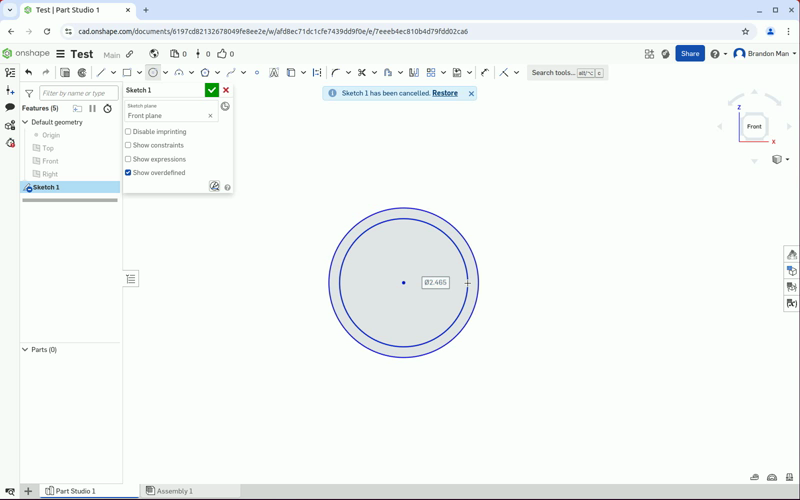
scroll(-6)
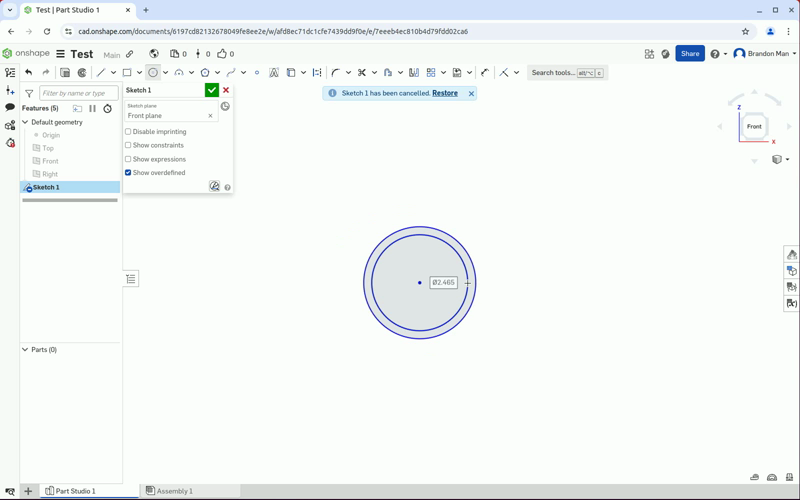
scroll(-6)
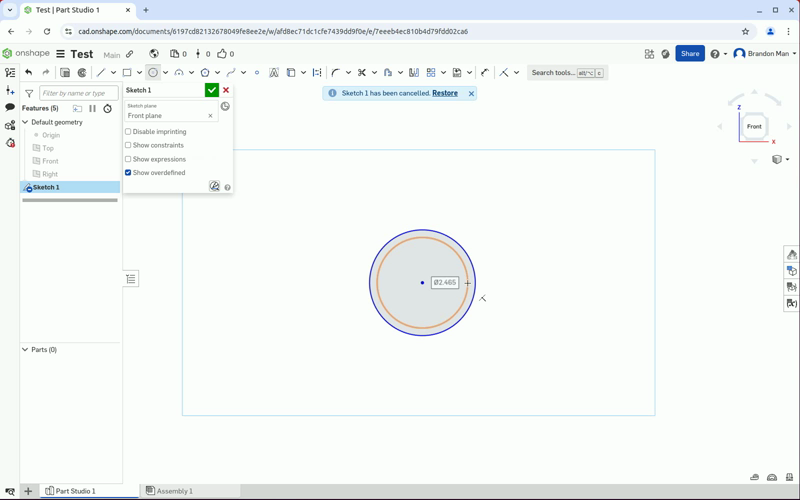
scroll(-6)
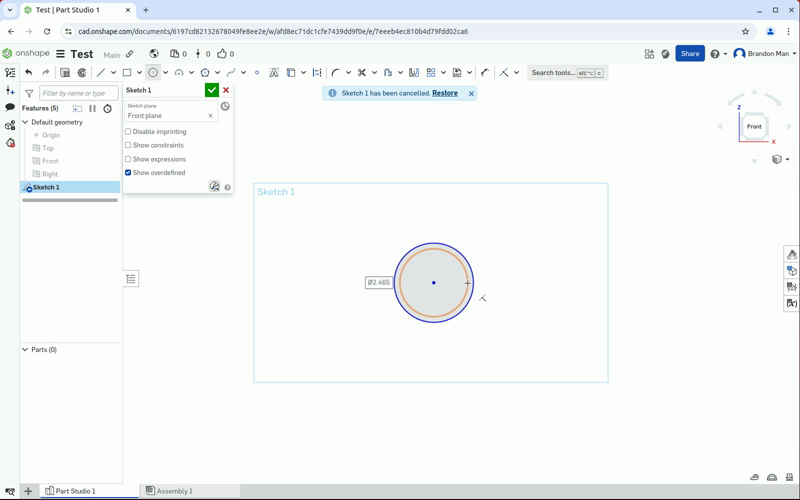
scroll(-6)
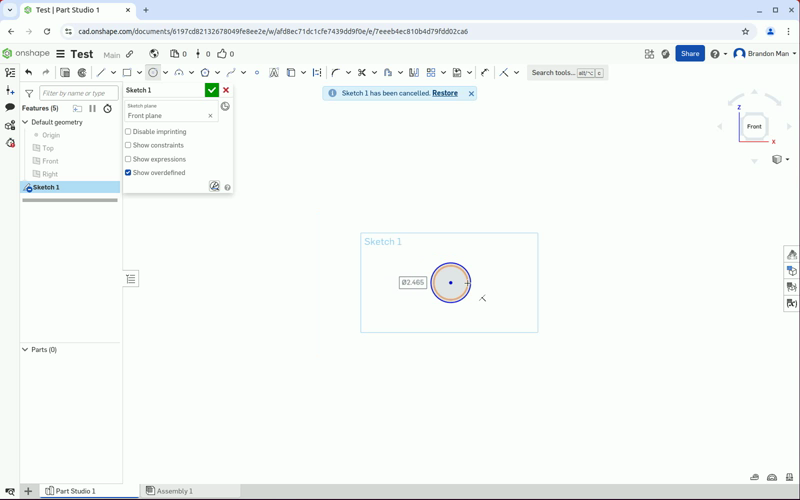
scroll(-6)
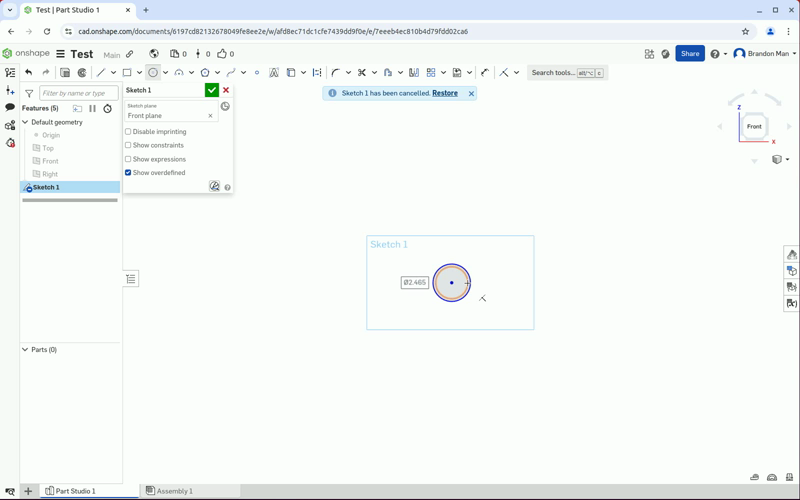
scroll(-6)
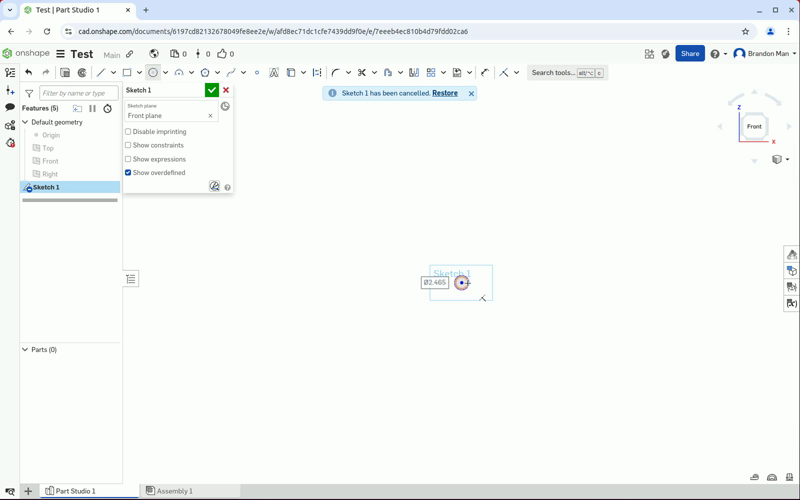
key(esc)
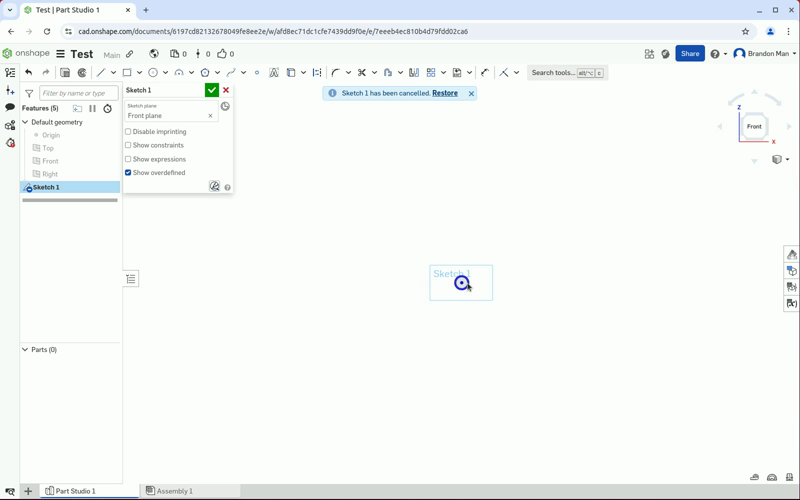
mouse_move(458, 287)
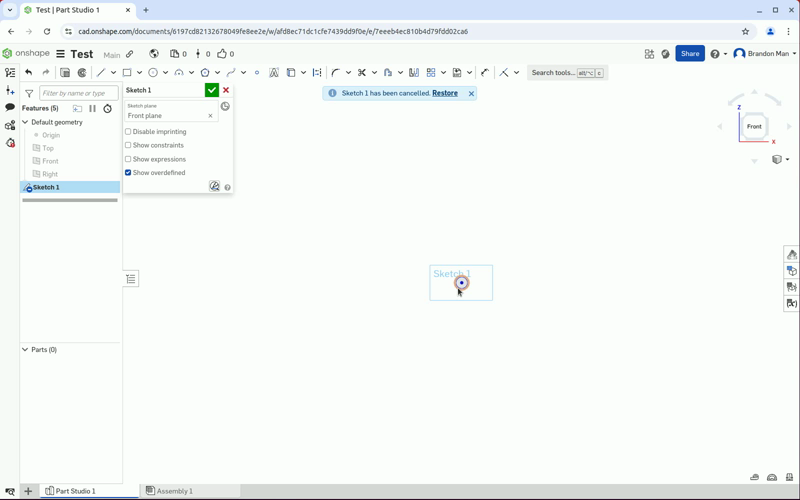
scroll(6)
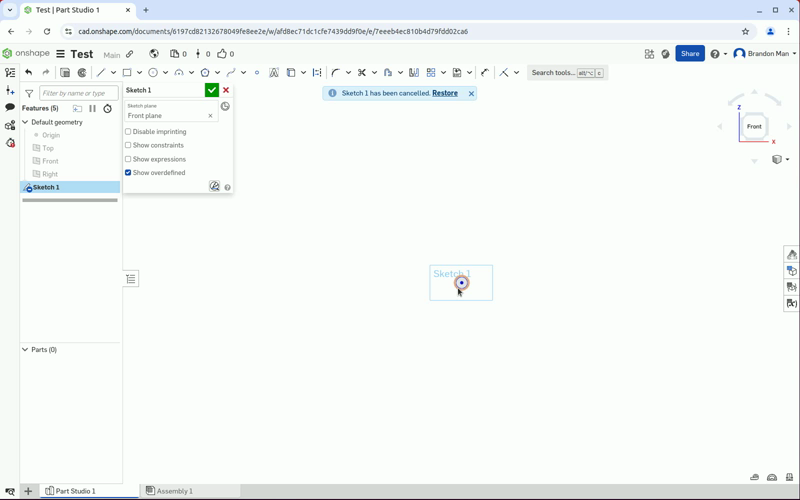
scroll(6)
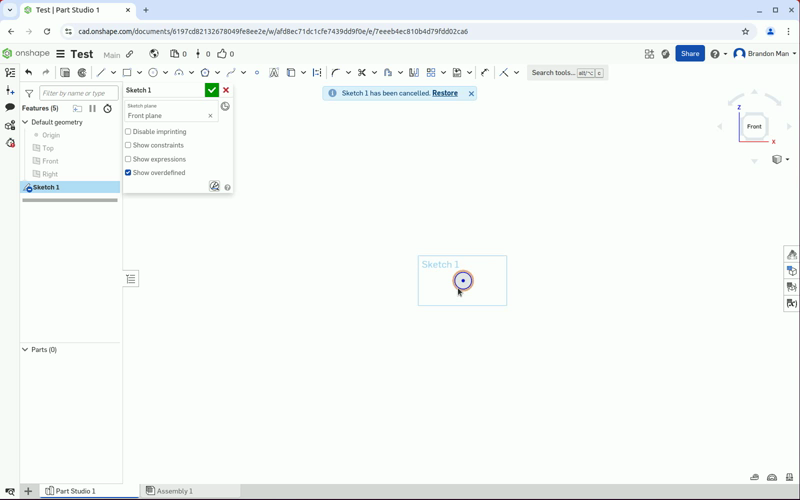
scroll(6)
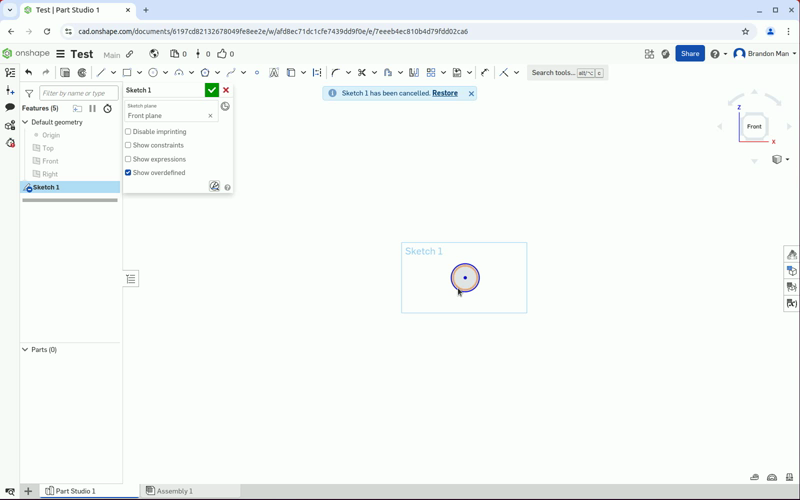
scroll(6)
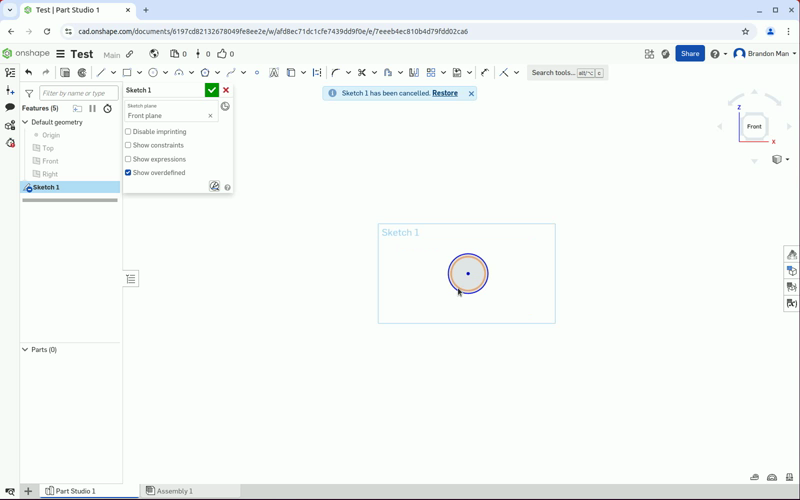
scroll(6)
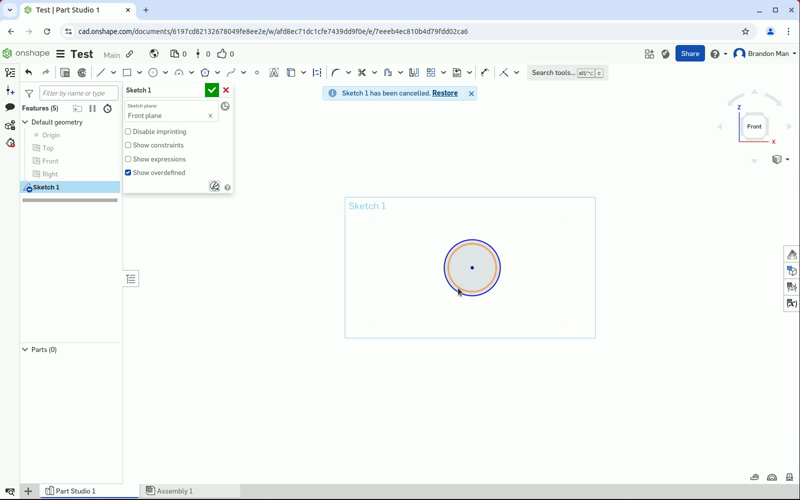
scroll(6)
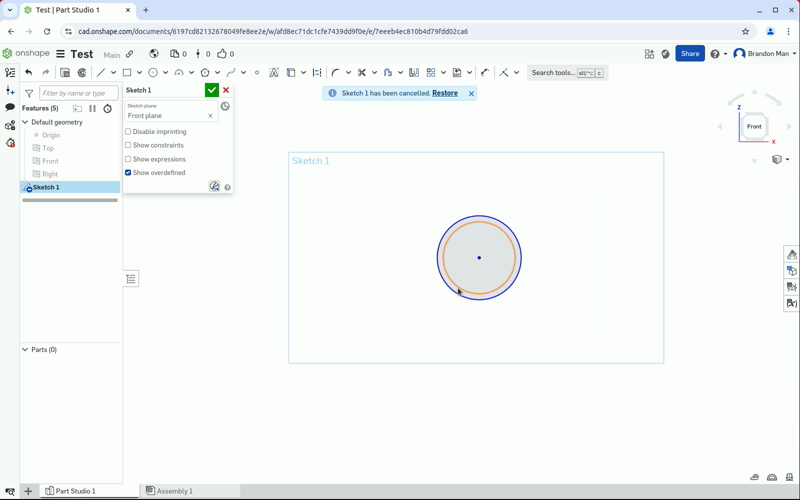
scroll(6)
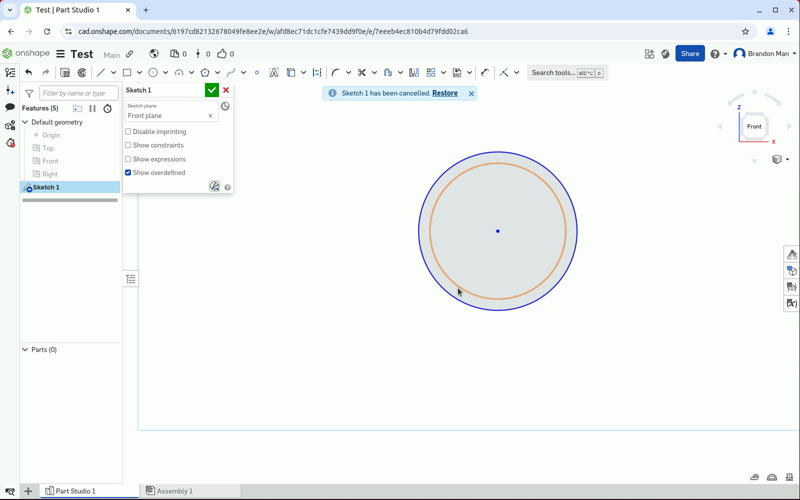
click(458, 287)
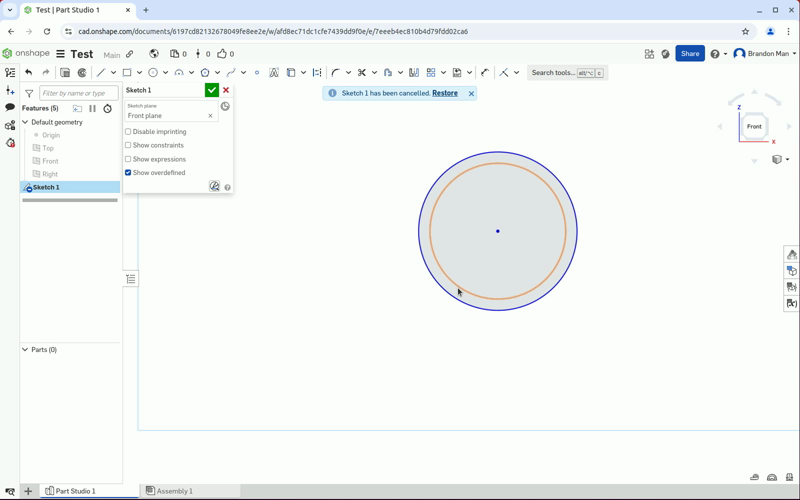
scroll(-6)
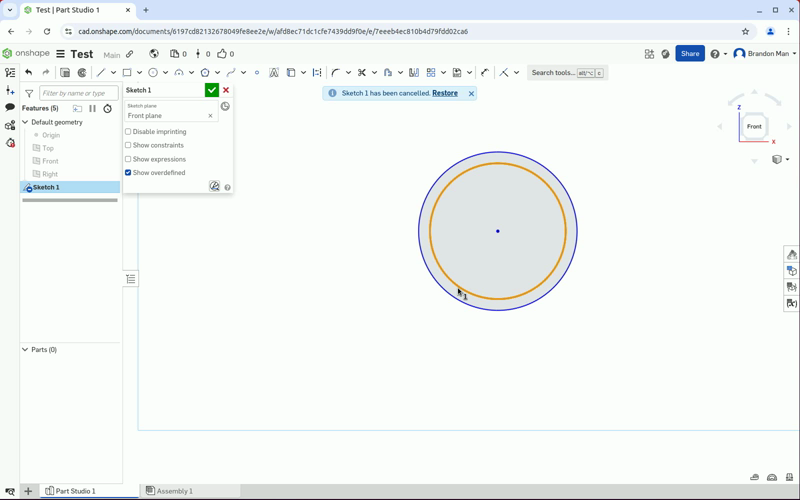
scroll(-6)
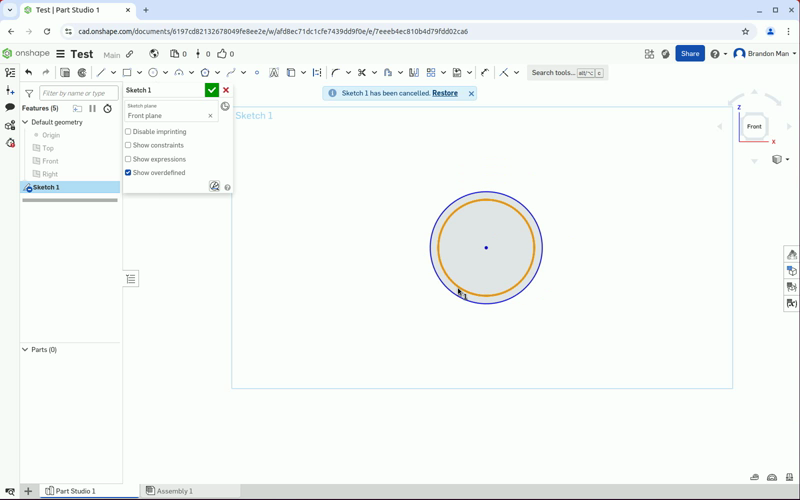
scroll(-6)
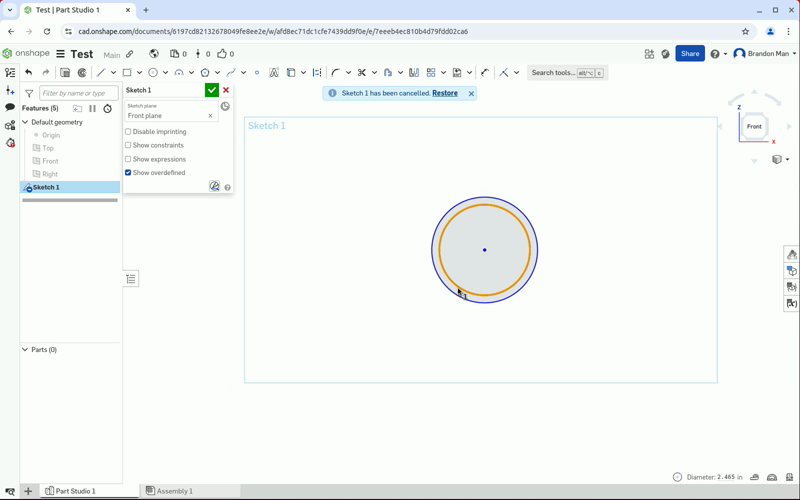
scroll(-6)
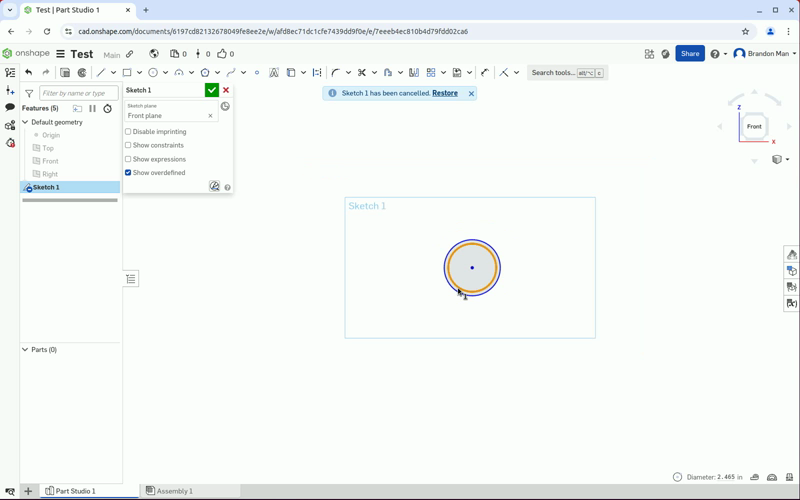
scroll(-6)
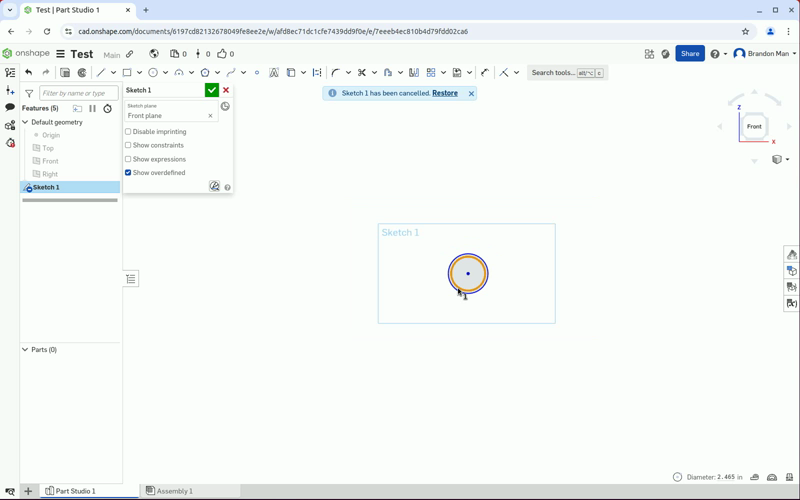
scroll(-6)
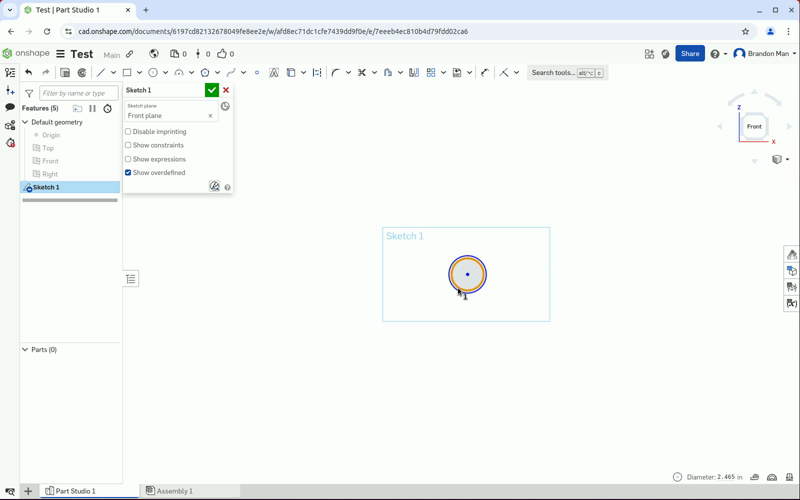
scroll(-6)
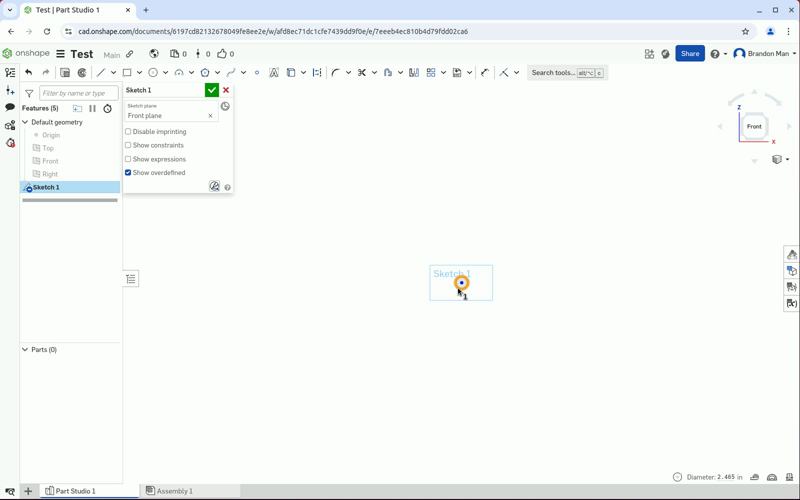
mouse_move(73, 352)
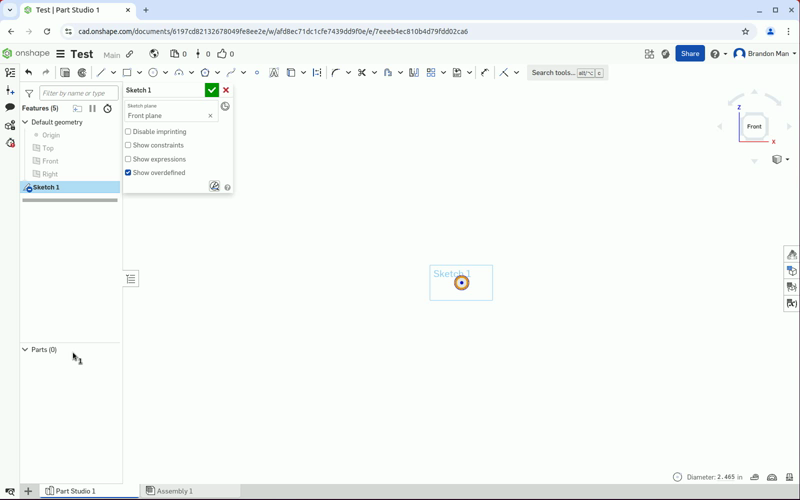
key(shift+y)
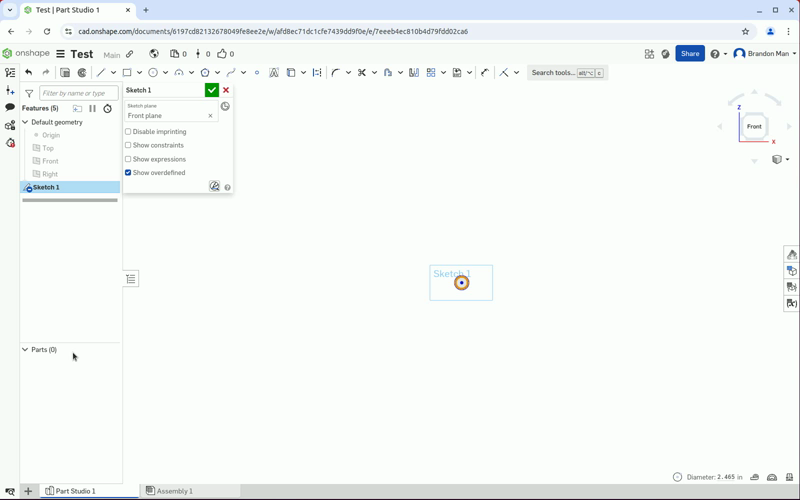
key(shift+e)
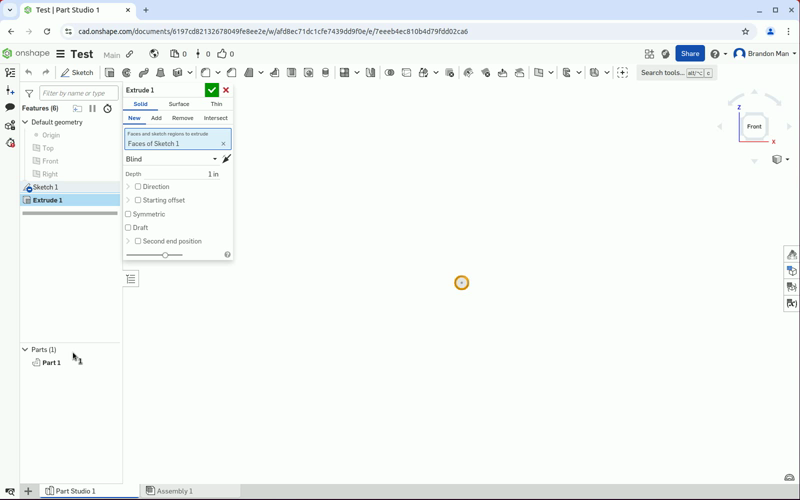
mouse_move(143, 106)
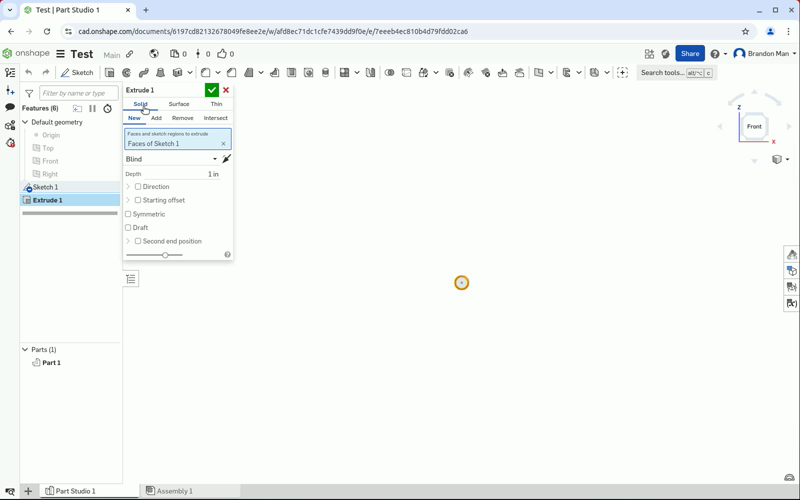
click(143, 106)
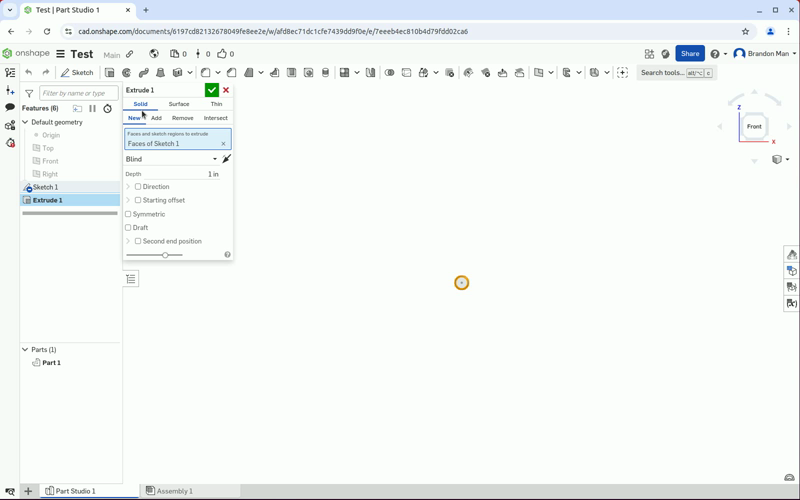
mouse_move(137, 120)
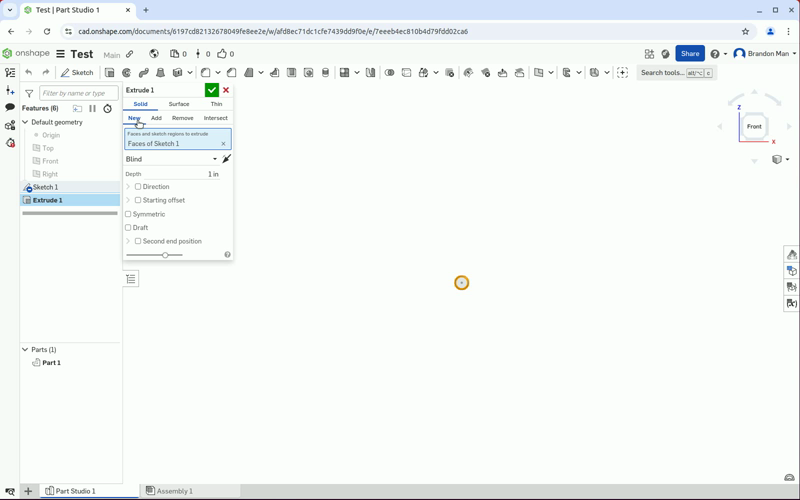
click(137, 120)
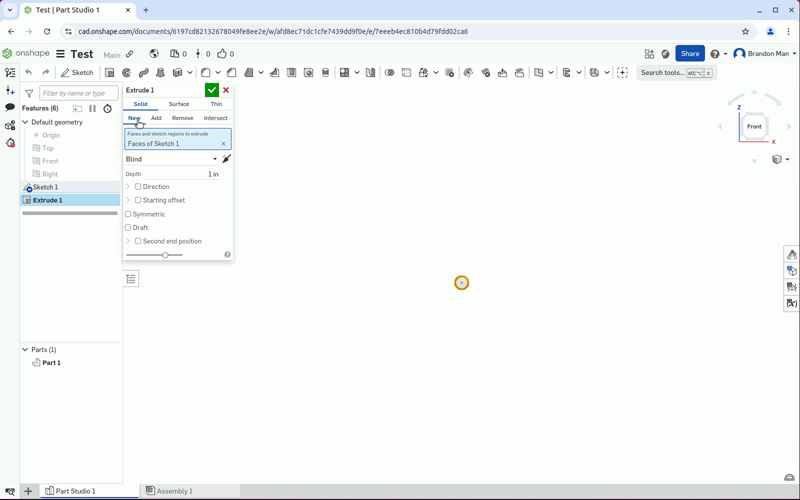
key(tab, 4)
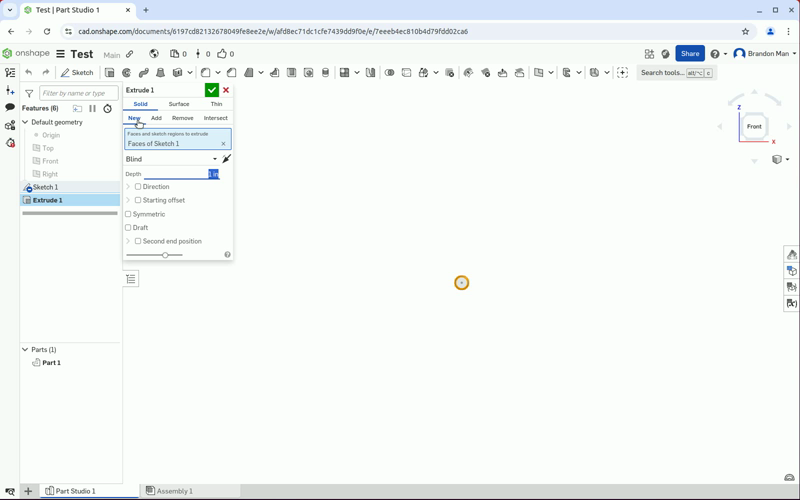
text(12.036)
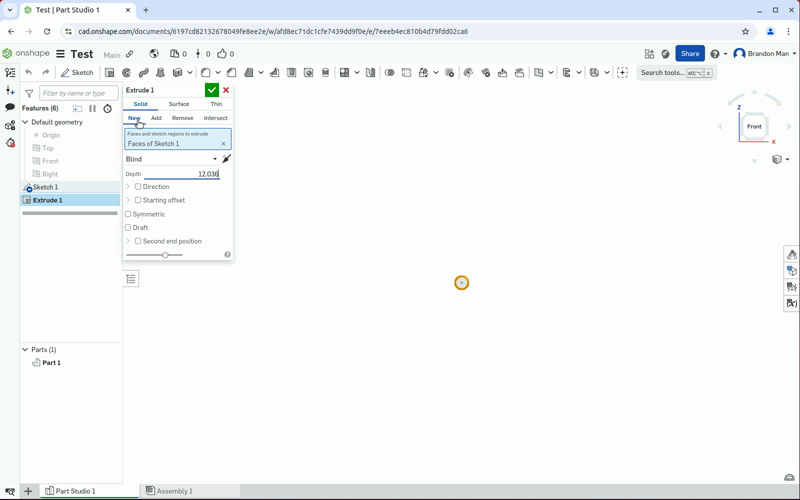
key(enter)
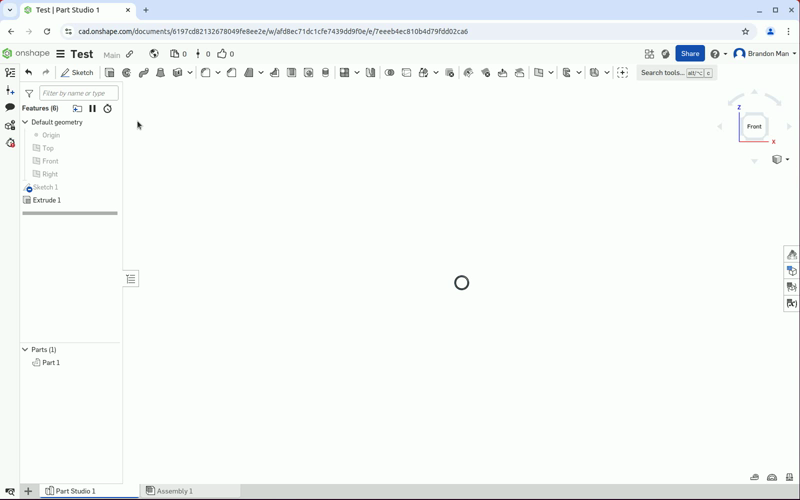
key(shift+h)
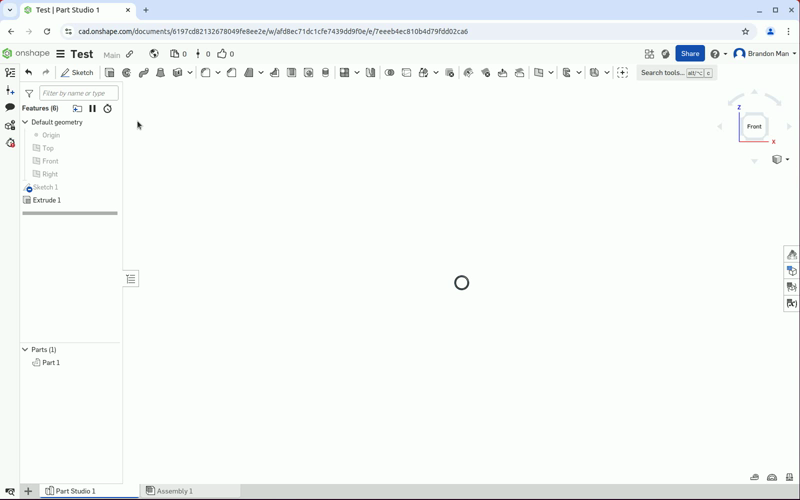
key(shift+h)
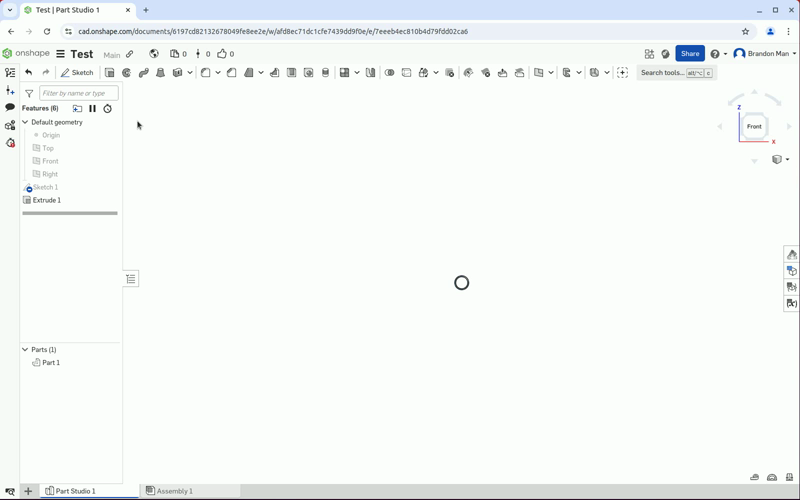
mouse_move(73, 189)
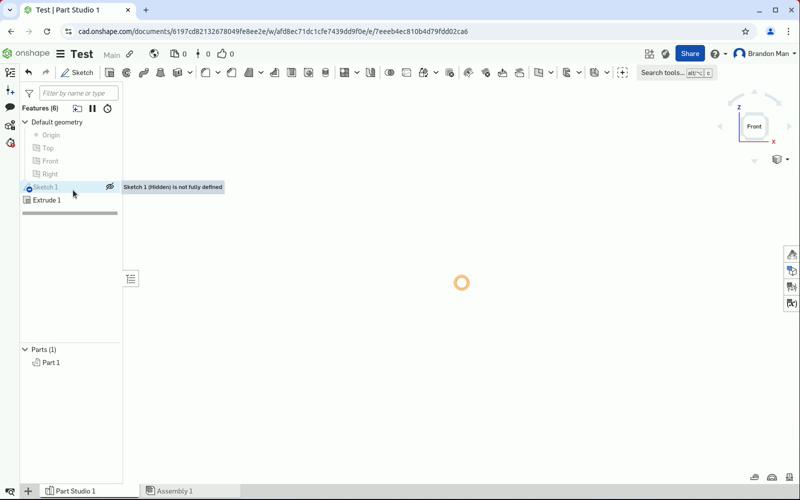
click(73, 189)
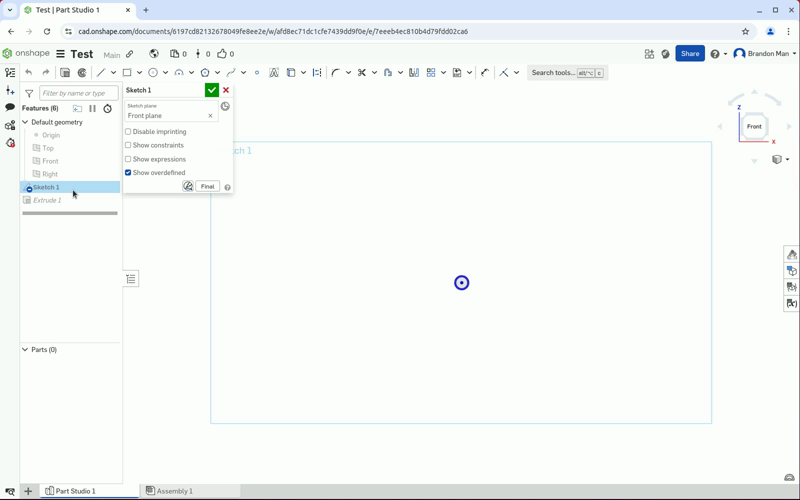
mouse_move(229, 92)
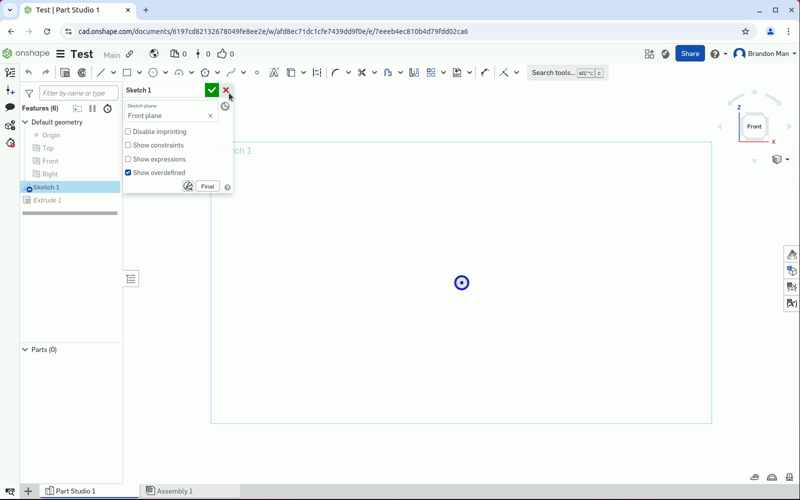
click(229, 92)
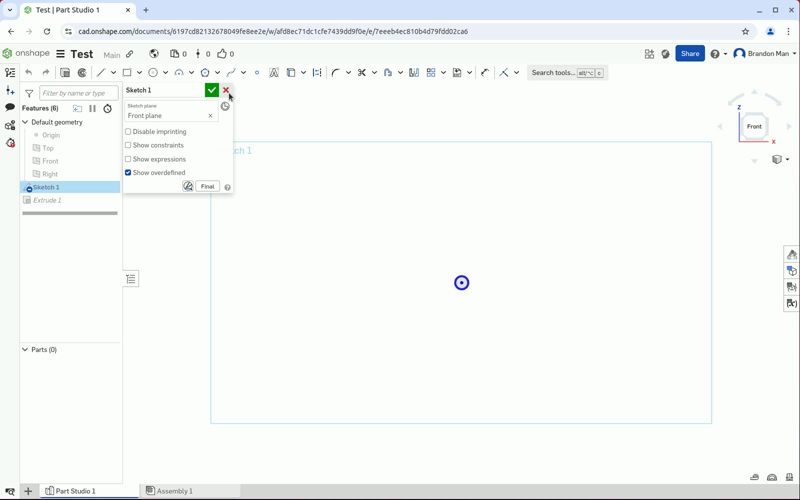
key(shift+s)
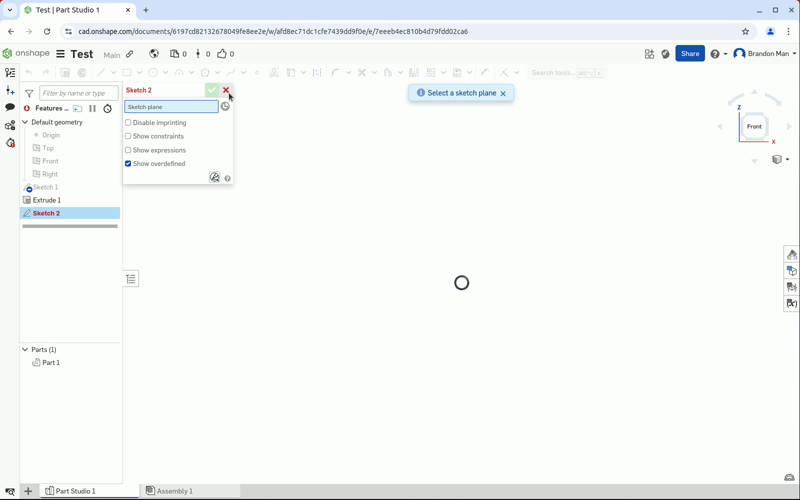
mouse_move(73, 163)
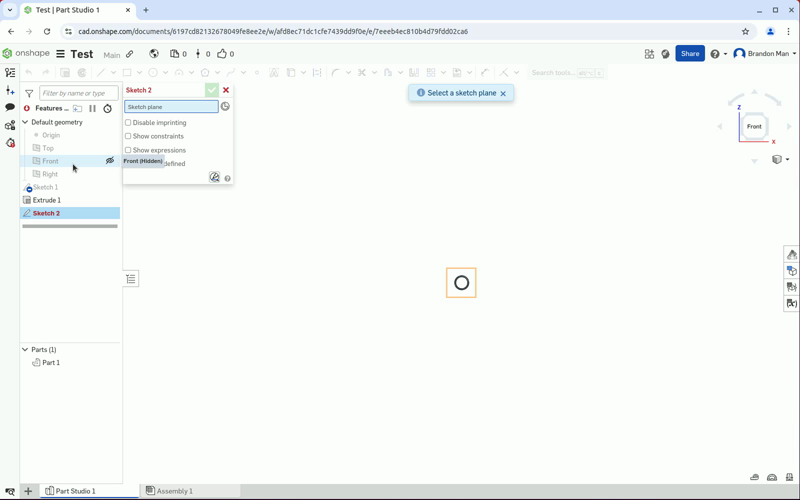
click(73, 163)
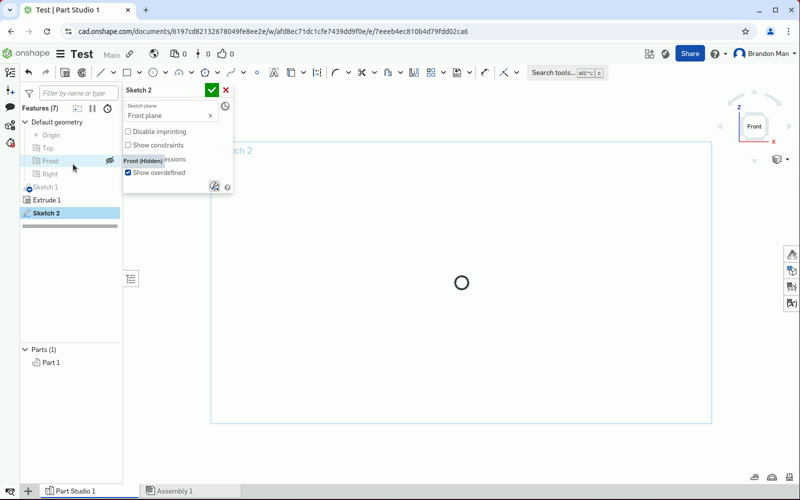
mouse_move(73, 352)
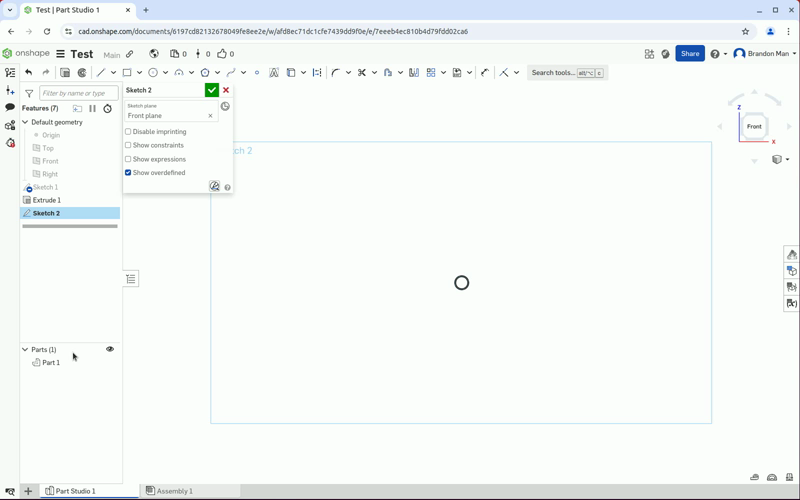
key(y)
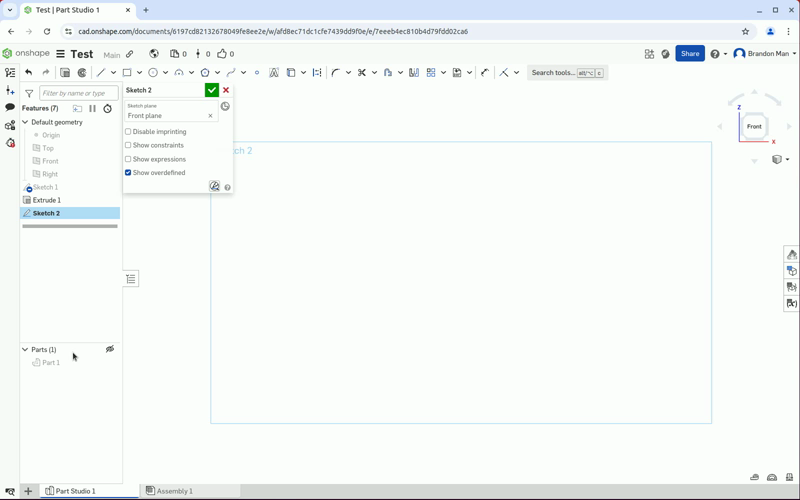
key(c)
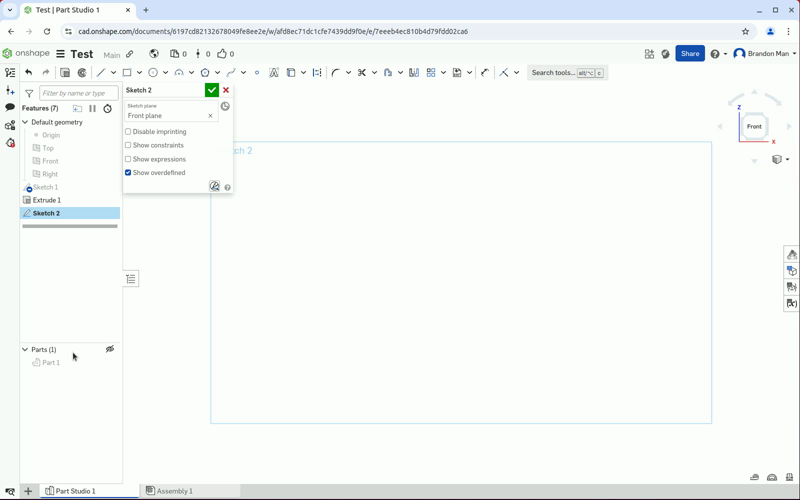
key_down(shift)
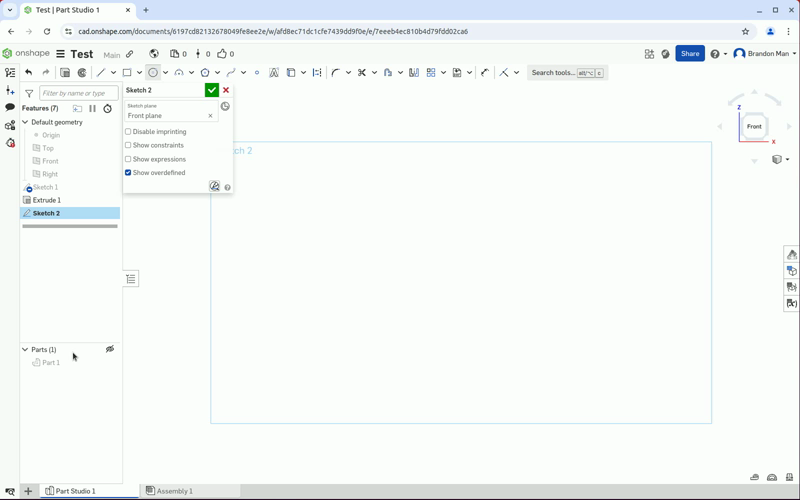
mouse_move(460, 282)
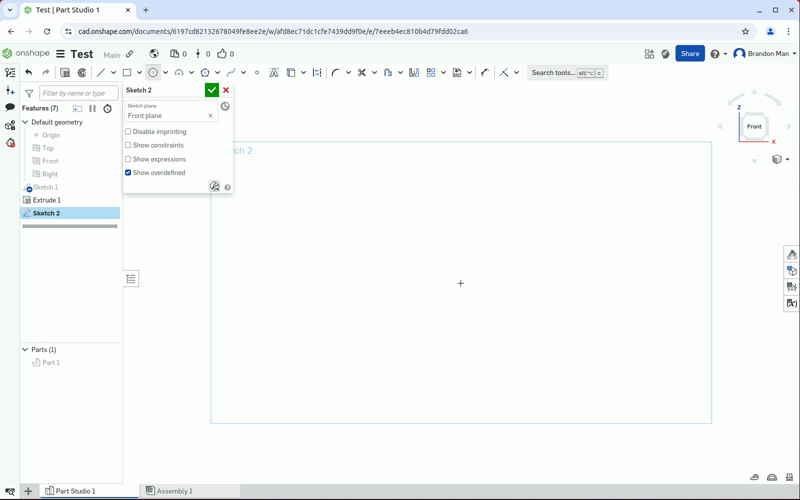
click(460, 282)
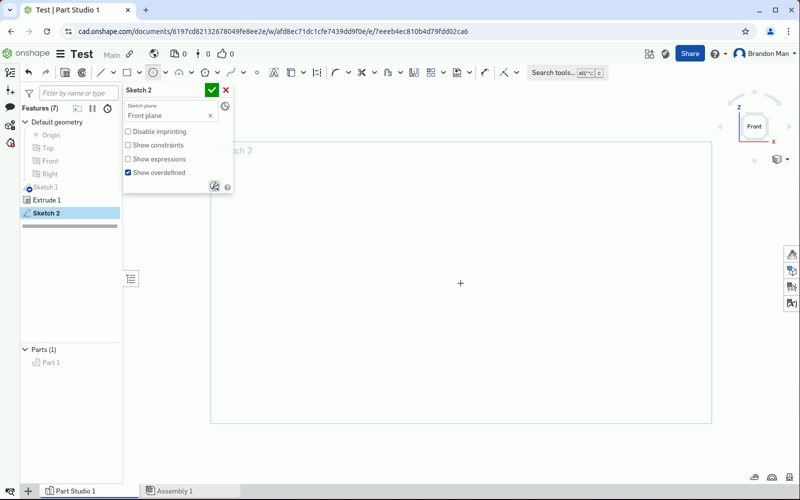
key_up(shift)
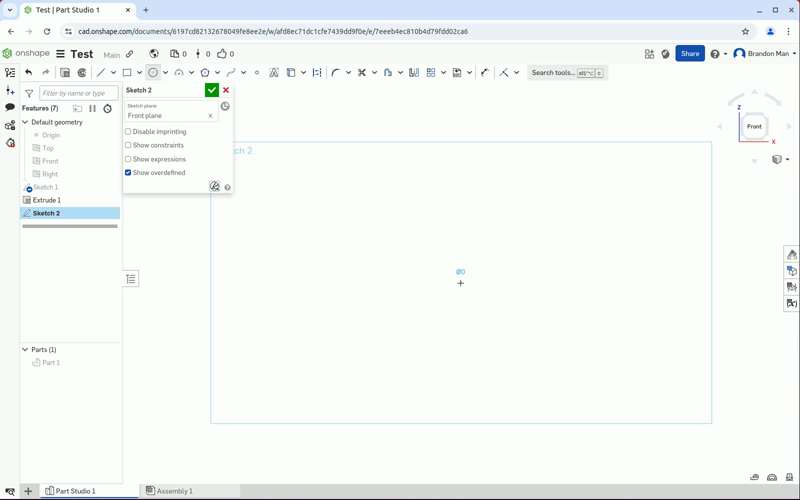
mouse_move(466, 282)
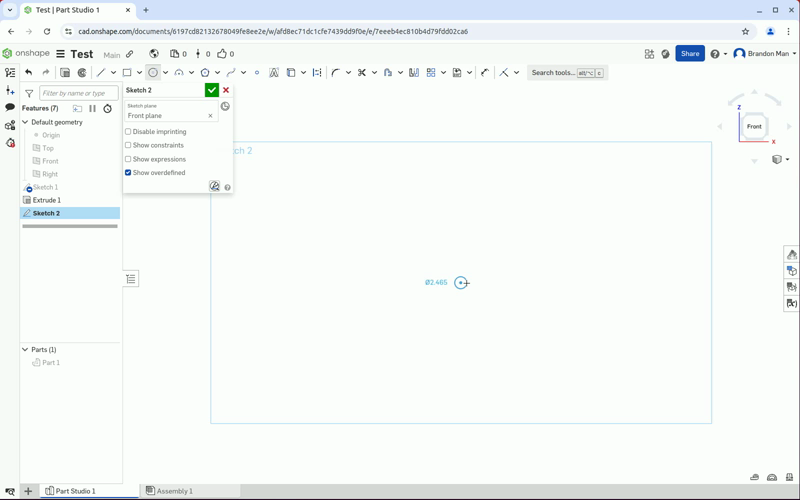
click(466, 282)
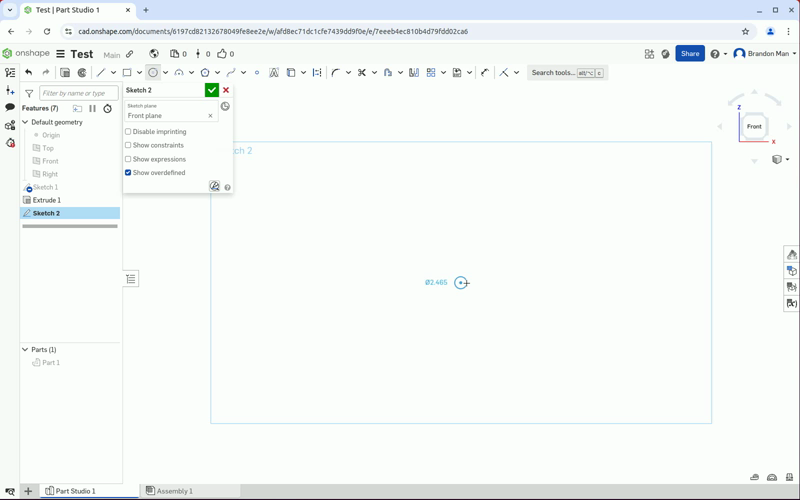
key(esc)
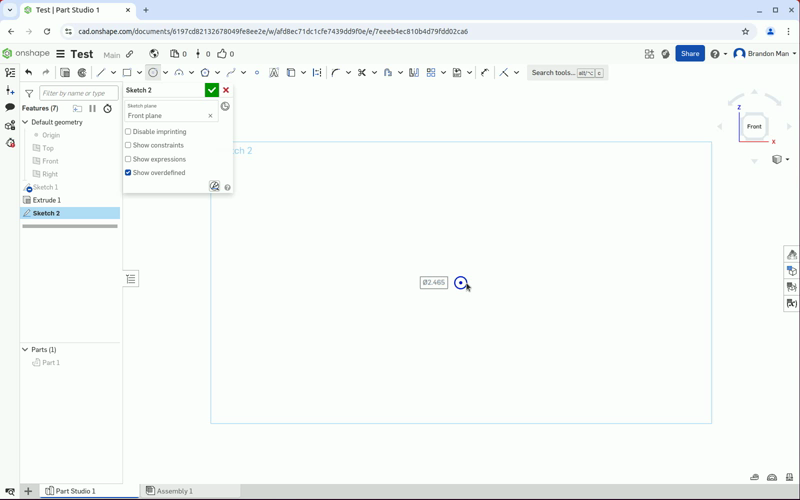
key(c)
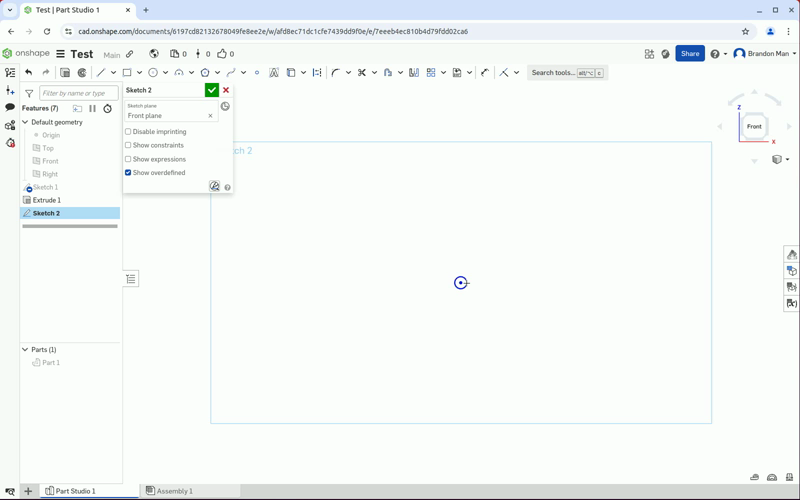
key_down(shift)
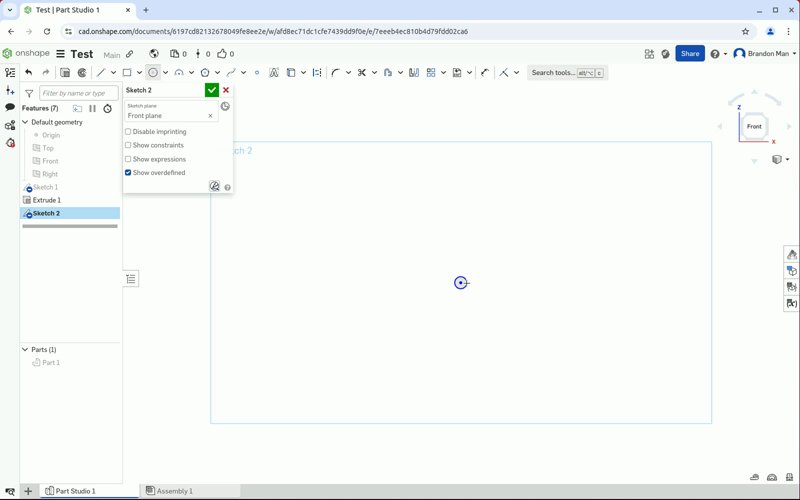
mouse_move(460, 282)
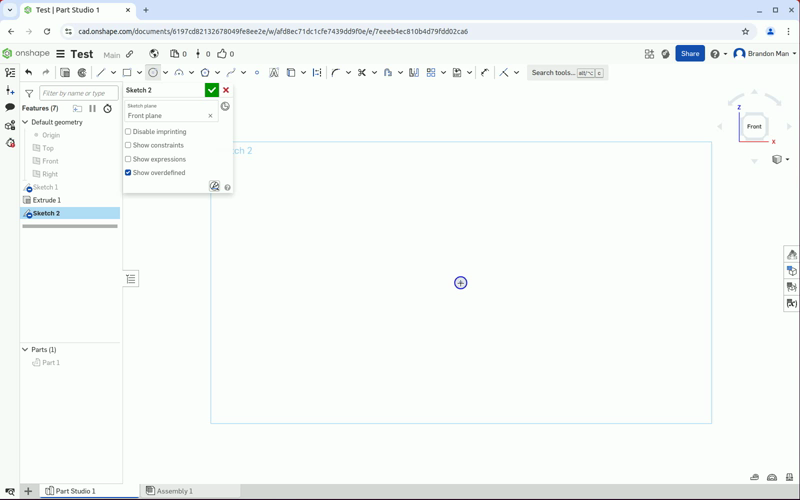
click(460, 282)
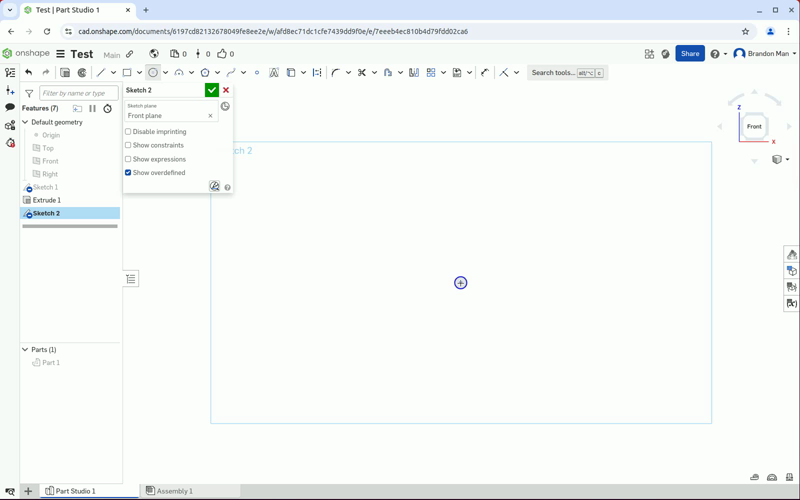
key_up(shift)
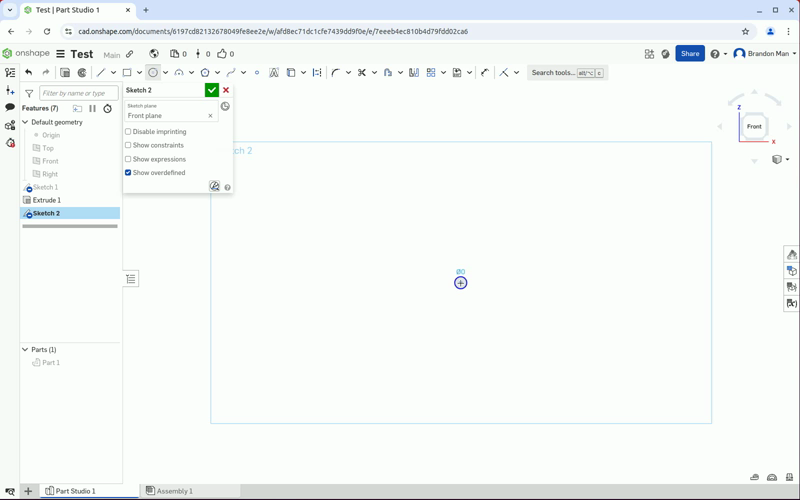
mouse_move(465, 282)
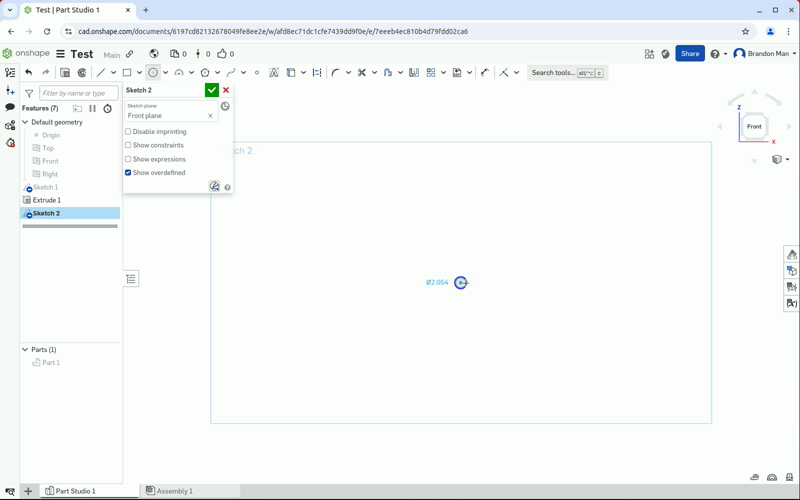
scroll(6)
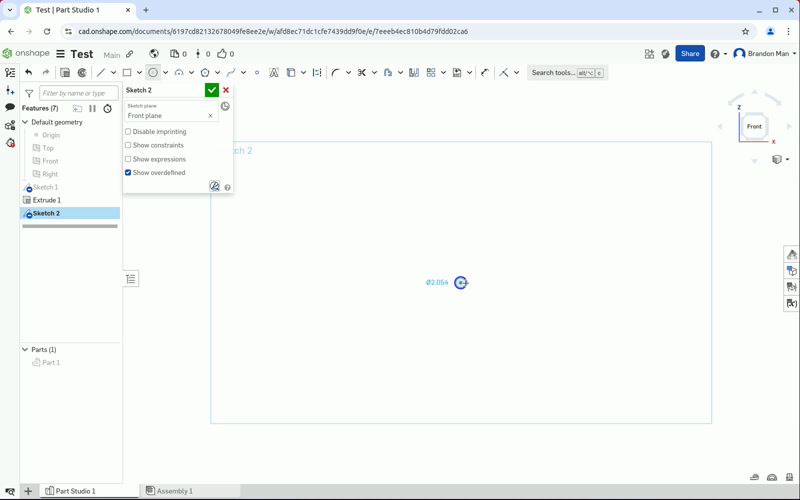
scroll(6)
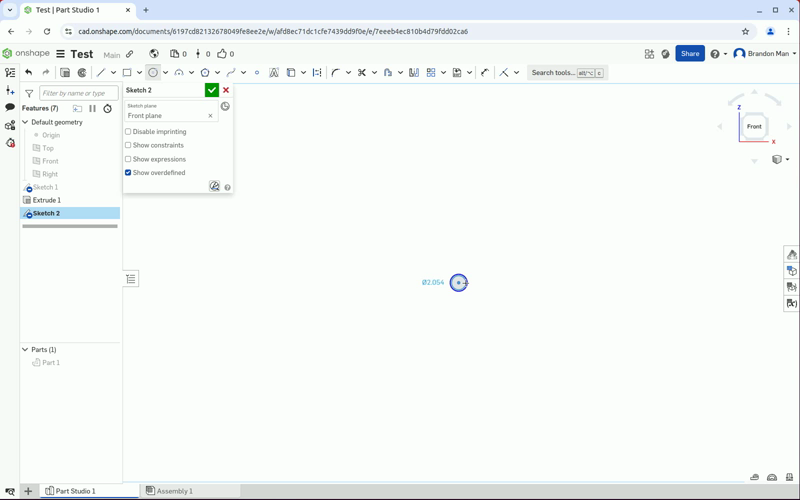
scroll(6)
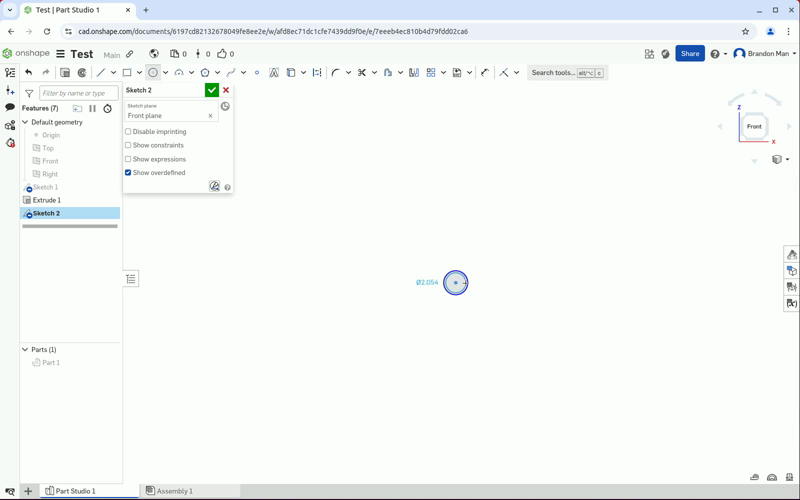
scroll(6)
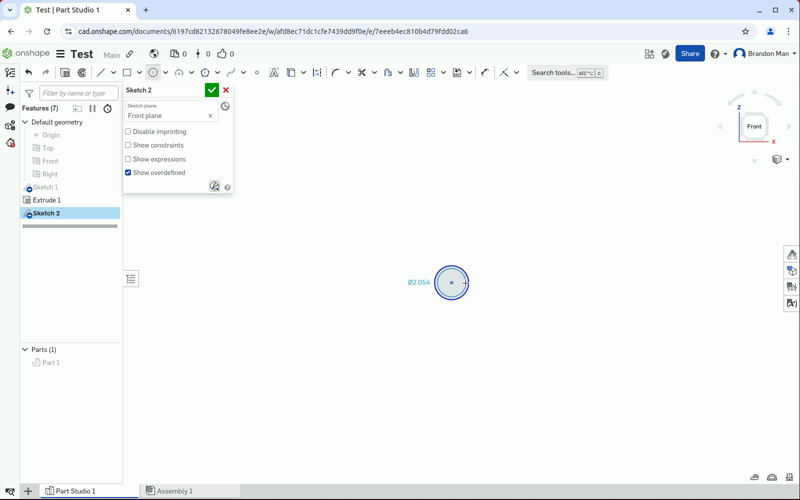
scroll(6)
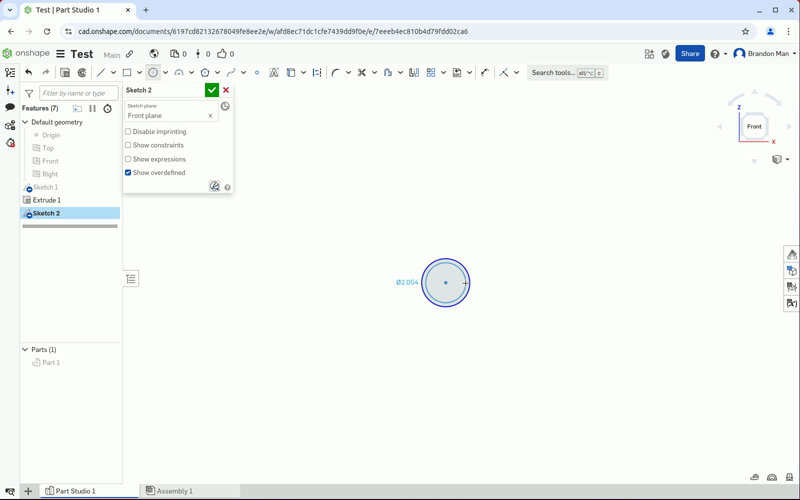
scroll(6)
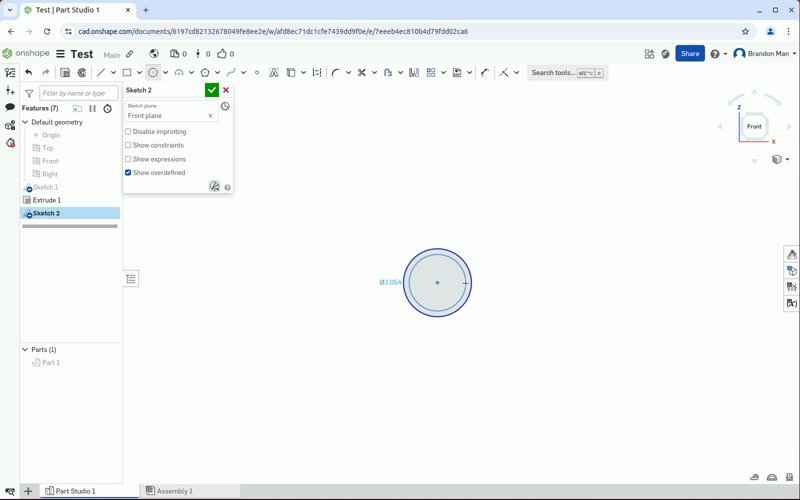
scroll(6)
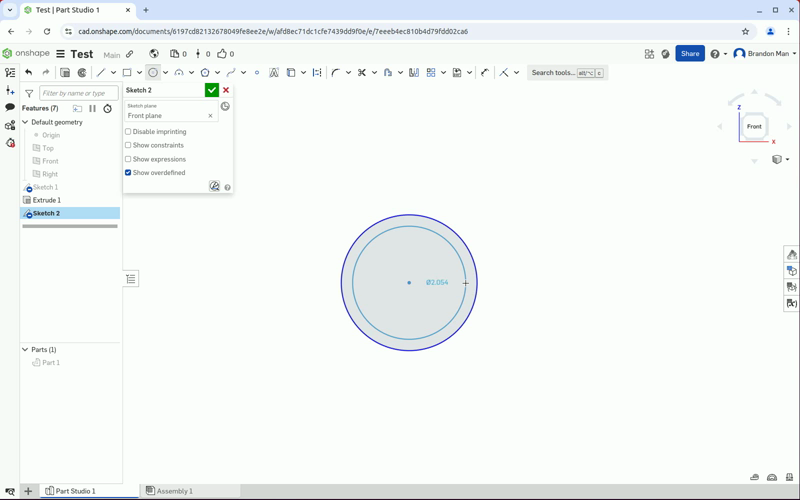
click(465, 282)
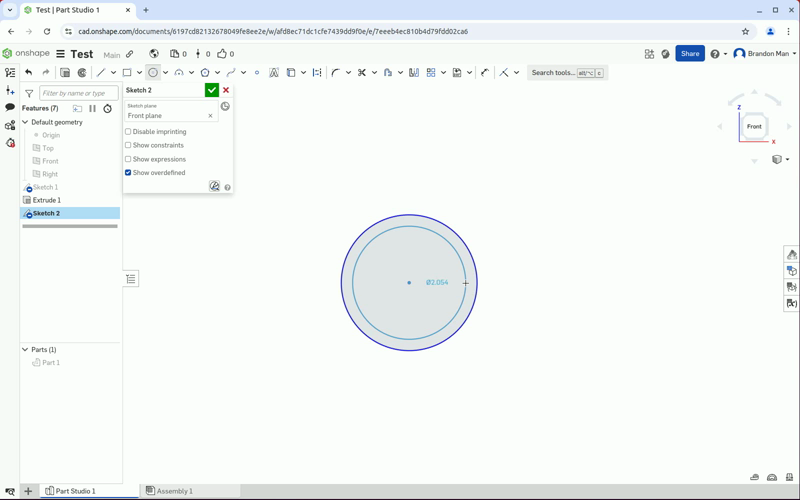
scroll(-6)
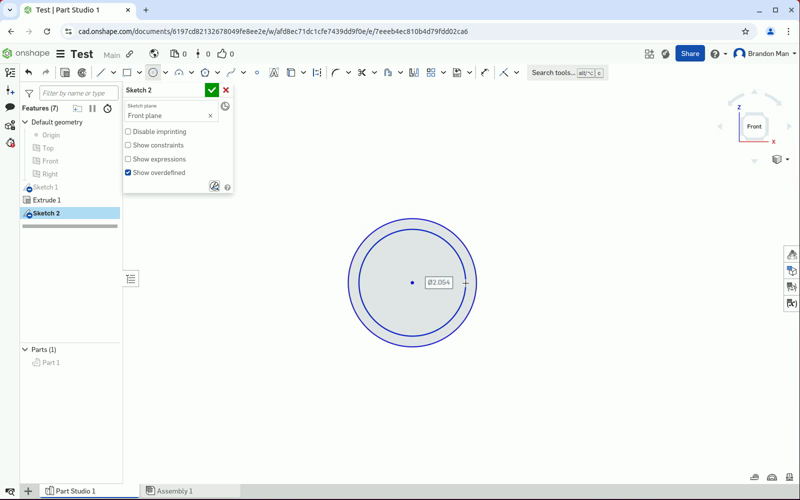
scroll(-6)
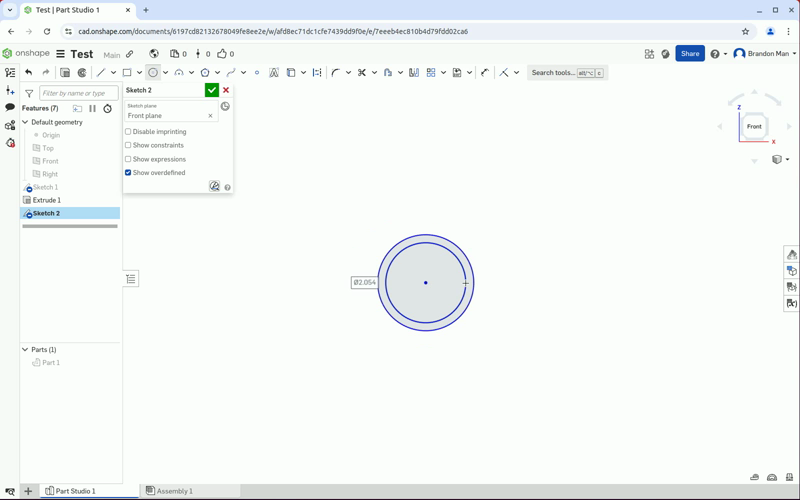
scroll(-6)
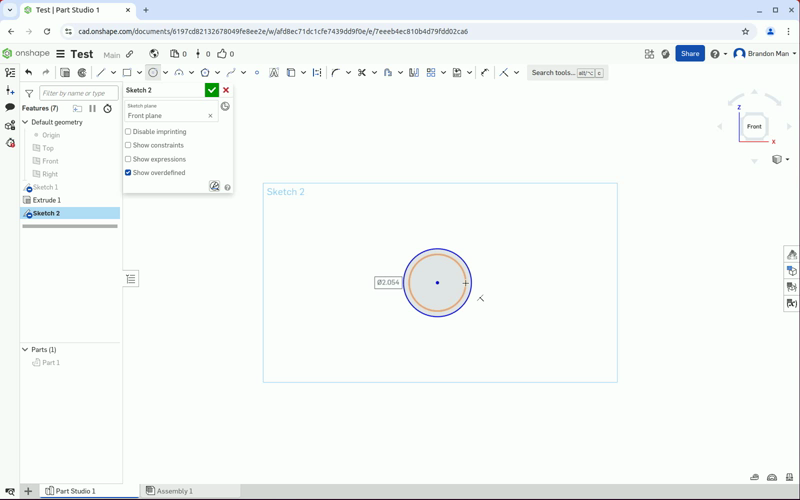
scroll(-6)
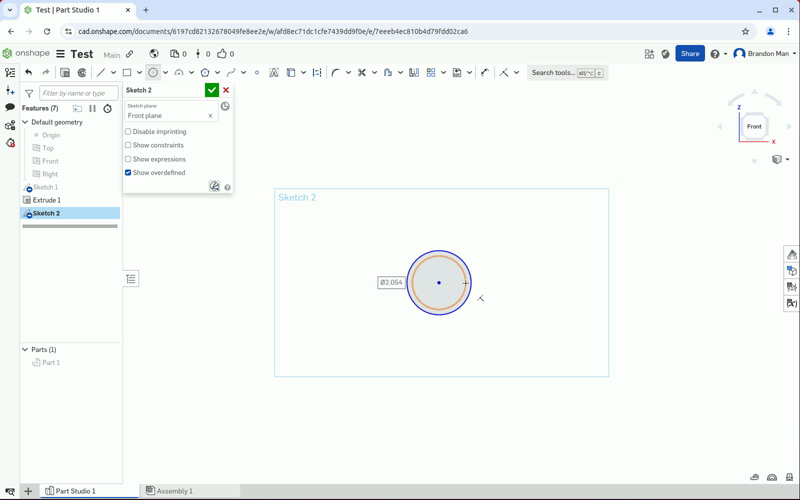
scroll(-6)
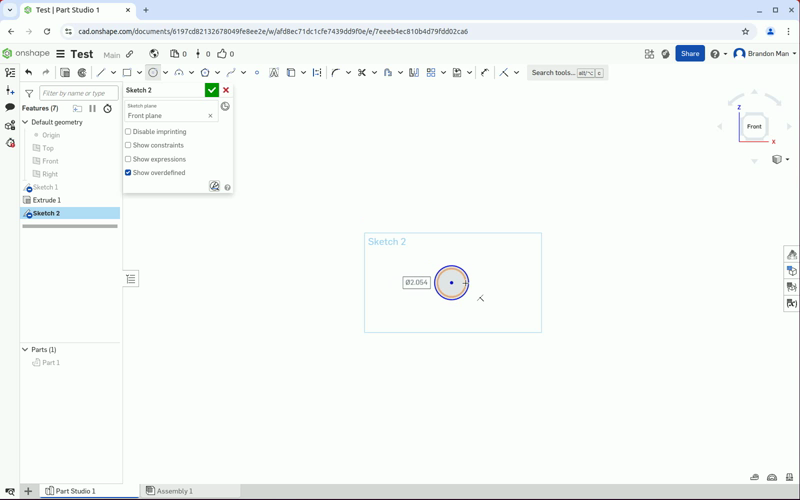
scroll(-6)
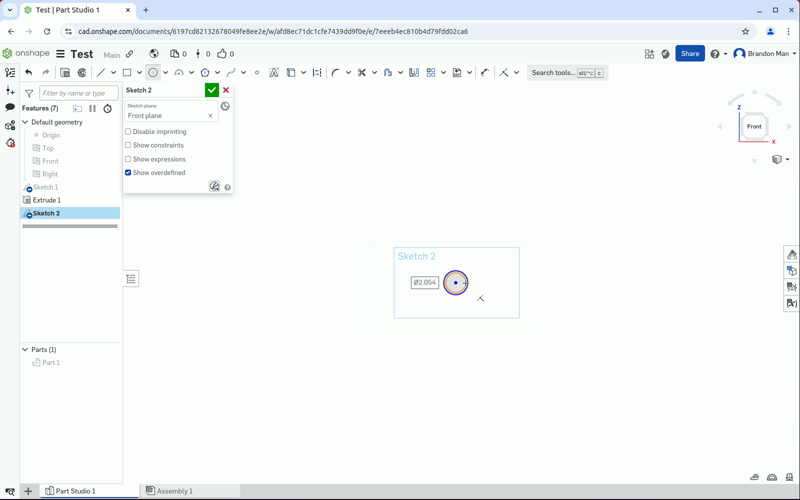
scroll(-6)
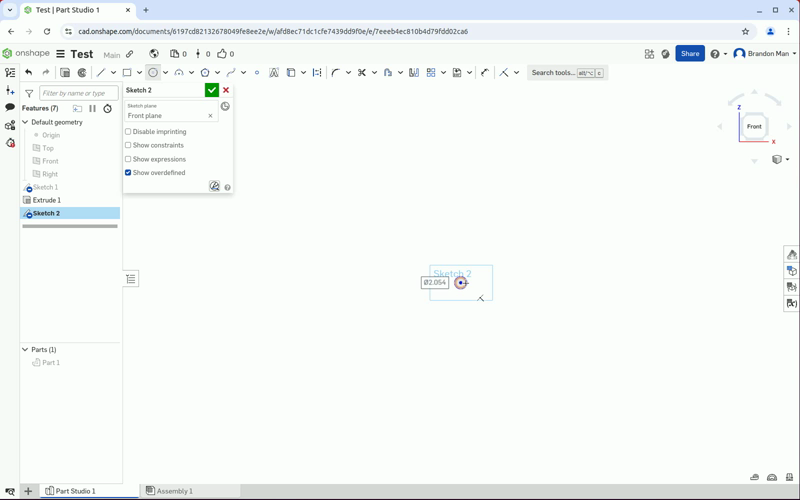
key(esc)
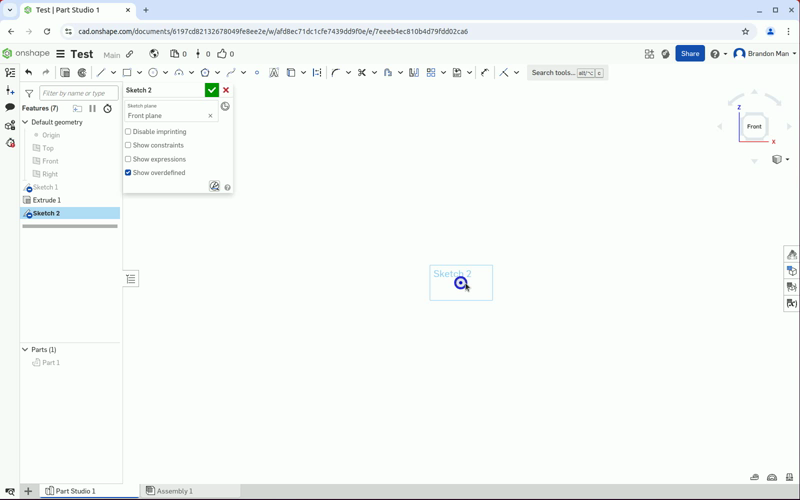
mouse_move(459, 277)
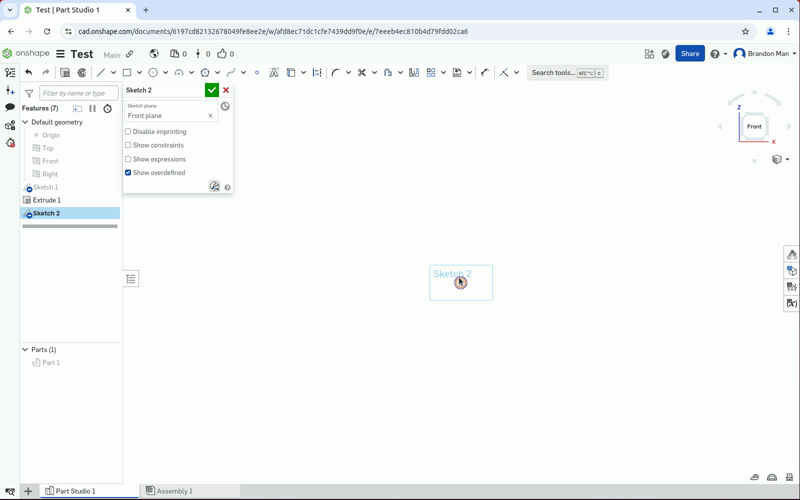
scroll(6)
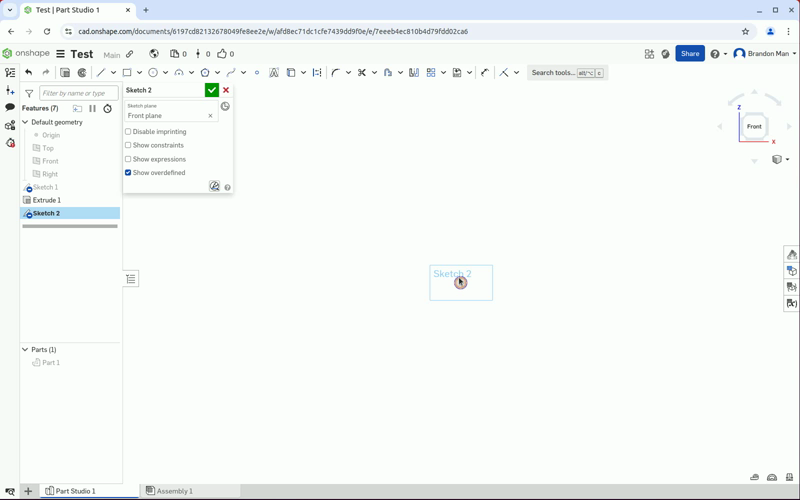
scroll(6)
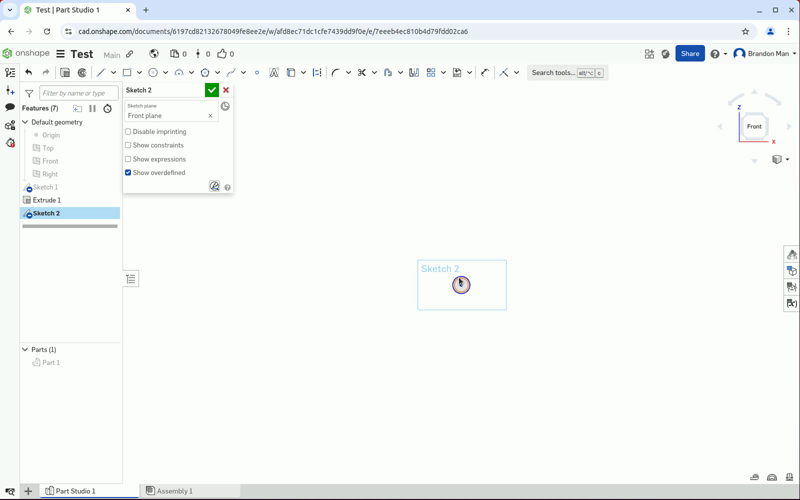
scroll(6)
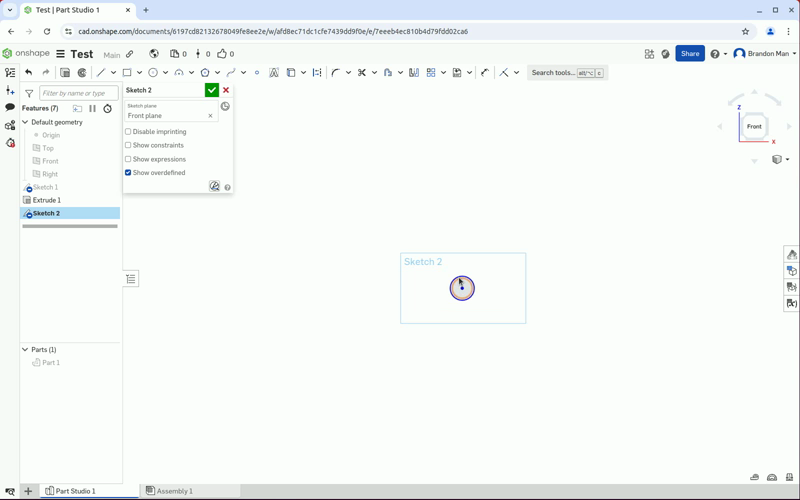
scroll(6)
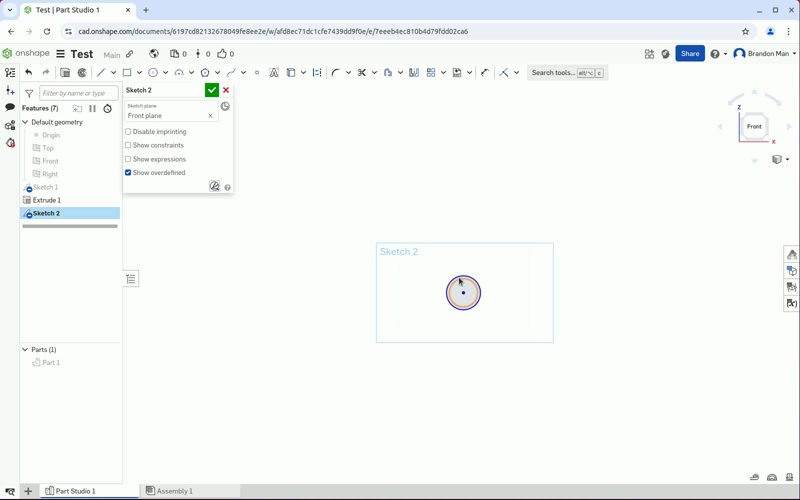
scroll(6)
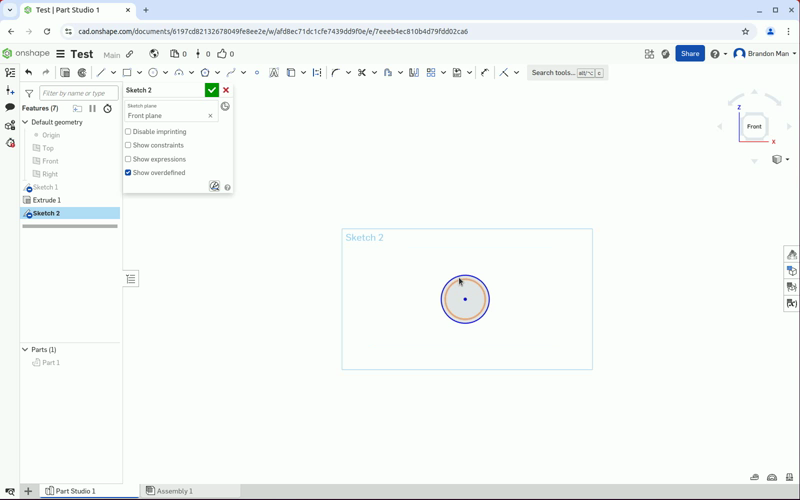
scroll(6)
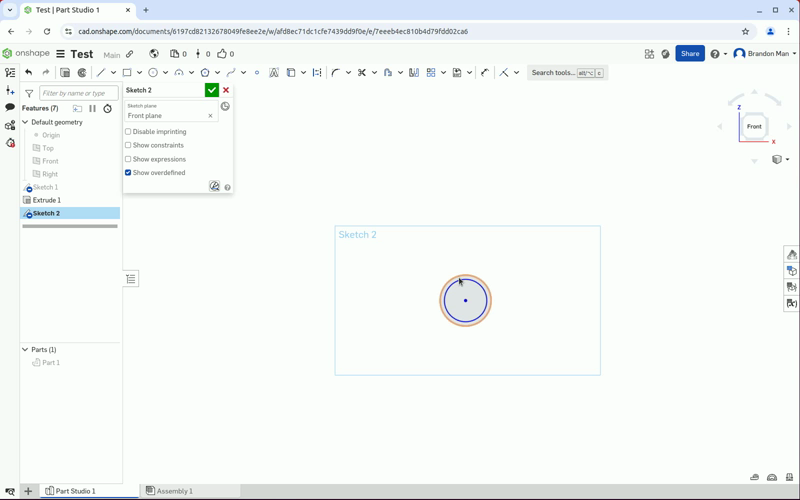
scroll(6)
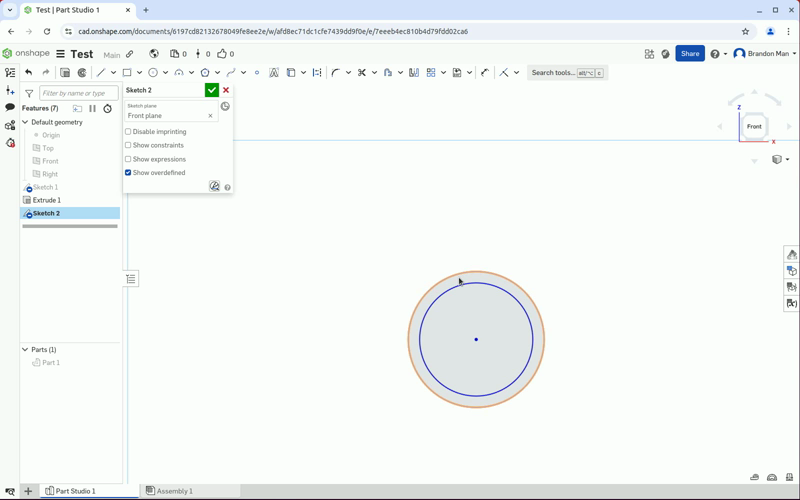
click(459, 277)
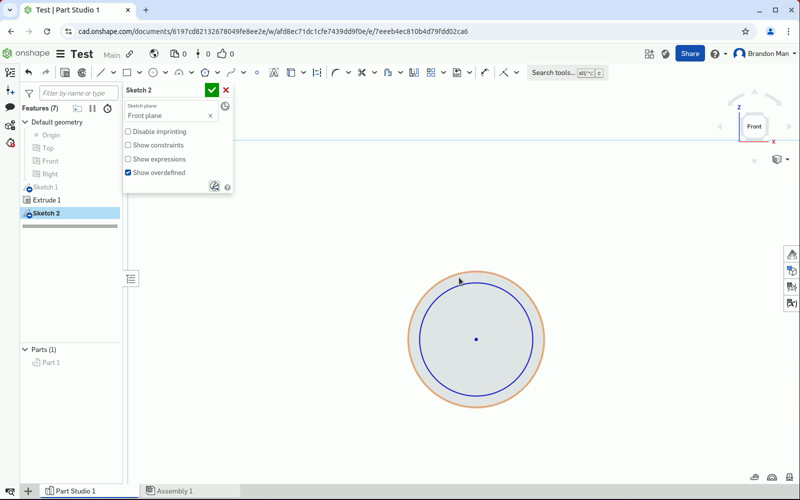
scroll(-6)
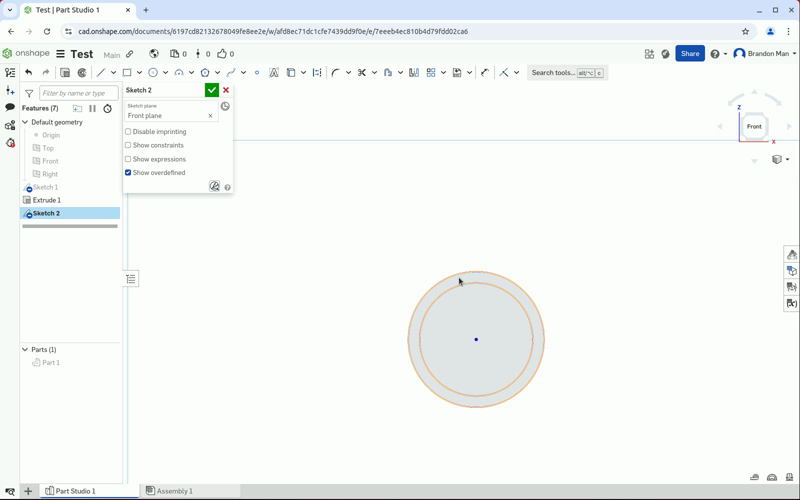
scroll(-6)
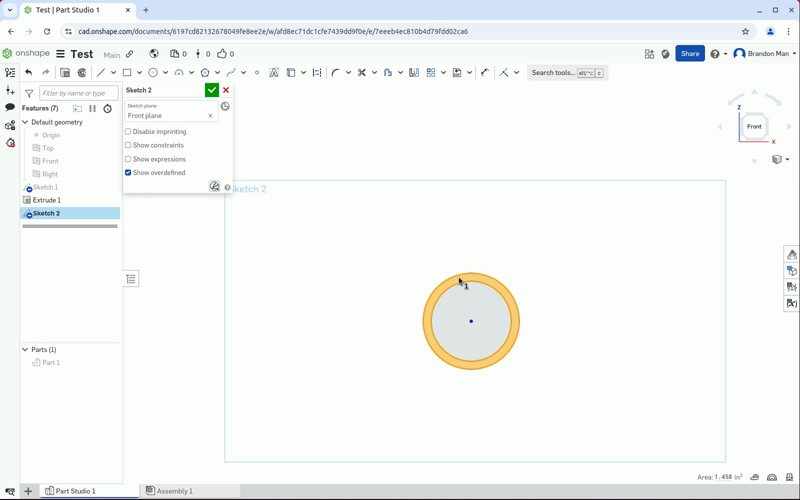
scroll(-6)
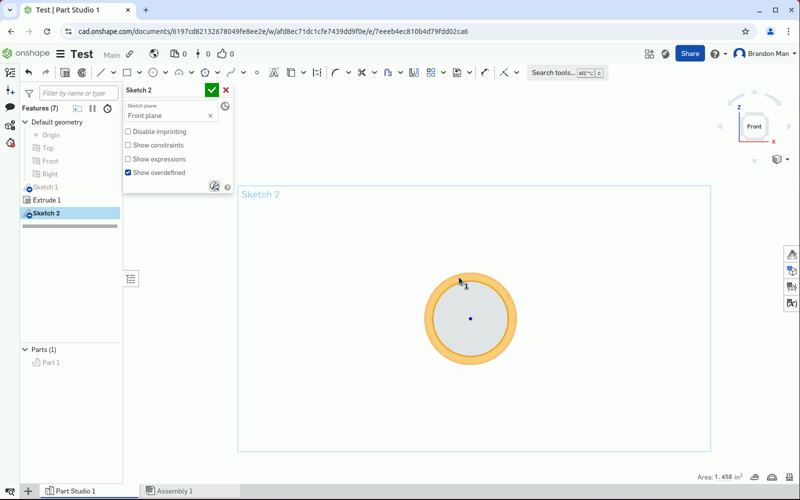
scroll(-6)
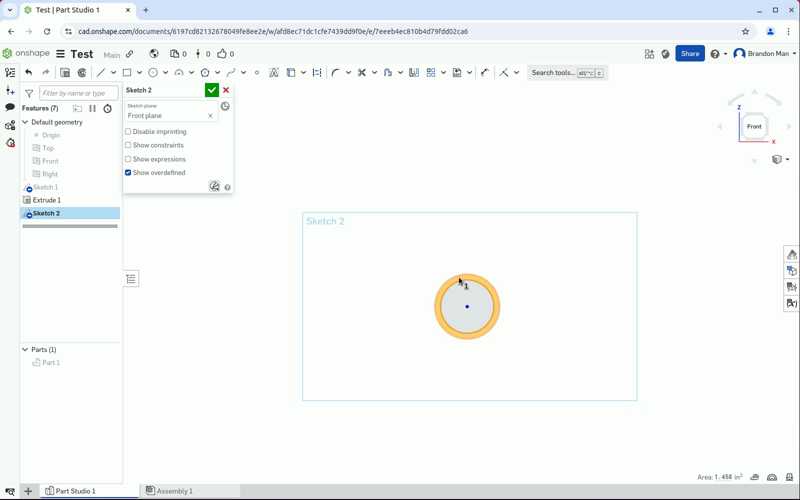
scroll(-6)
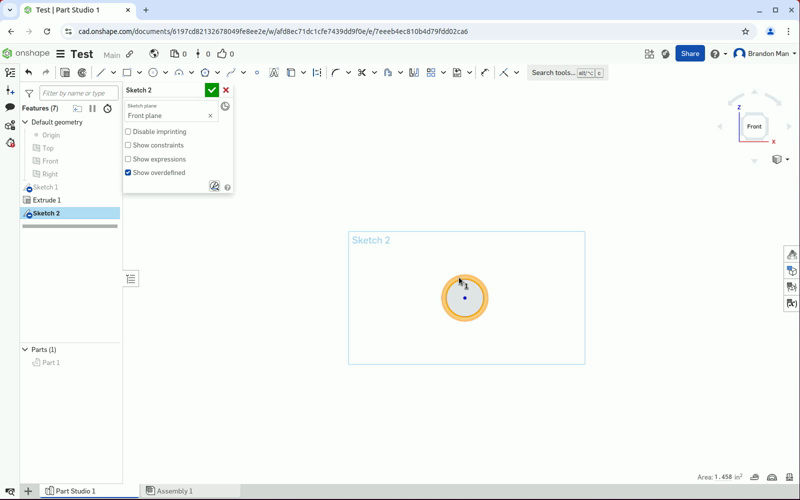
scroll(-6)
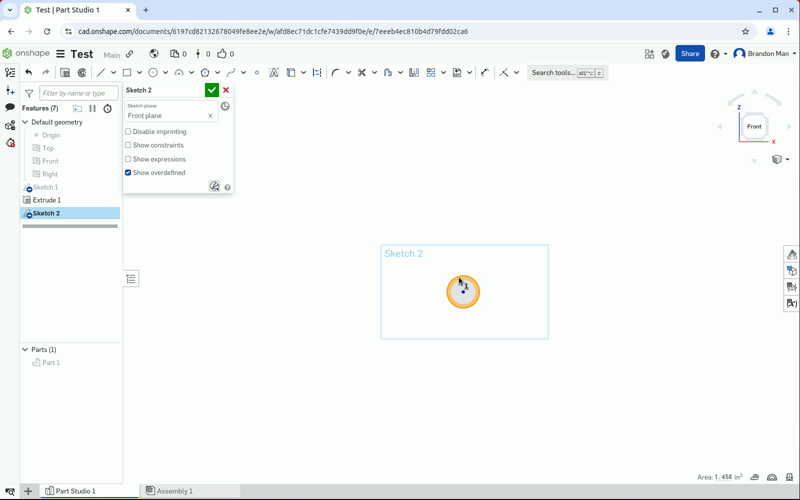
scroll(-6)
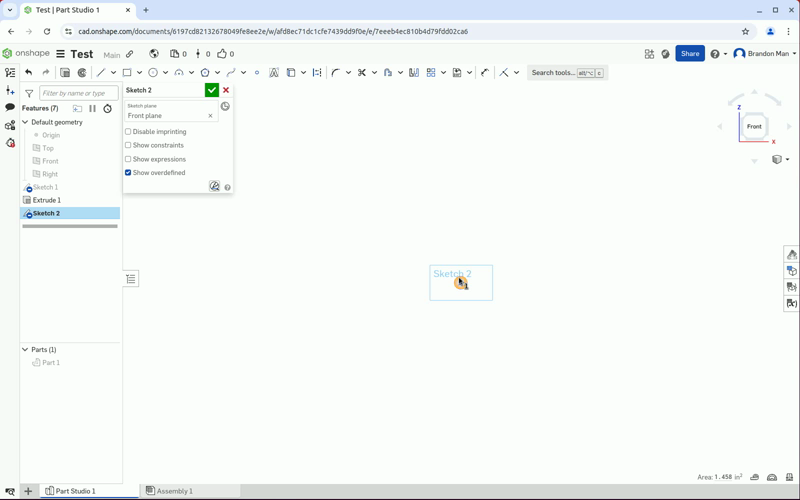
mouse_move(73, 352)
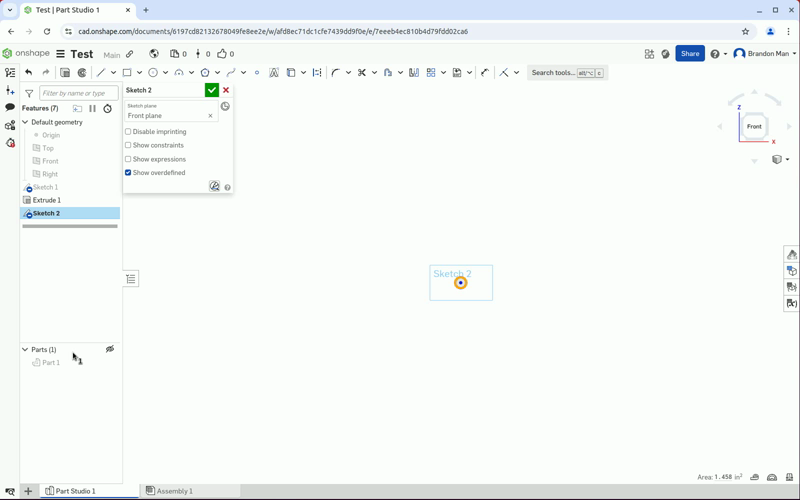
key(shift+y)
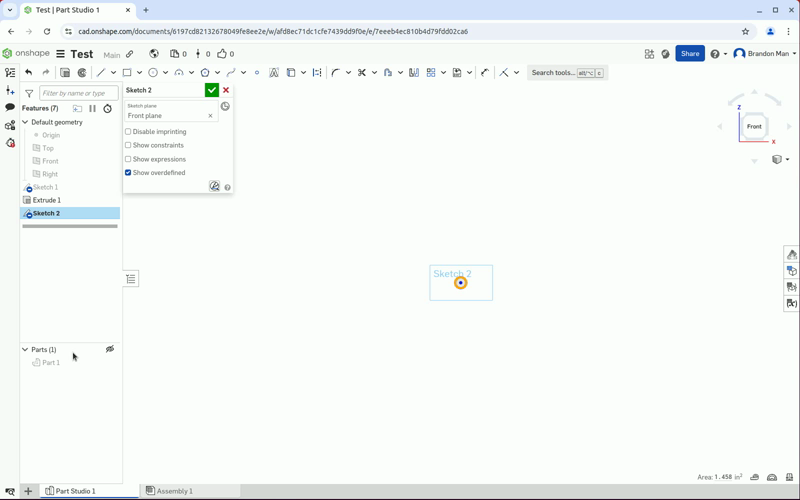
key(shift+e)
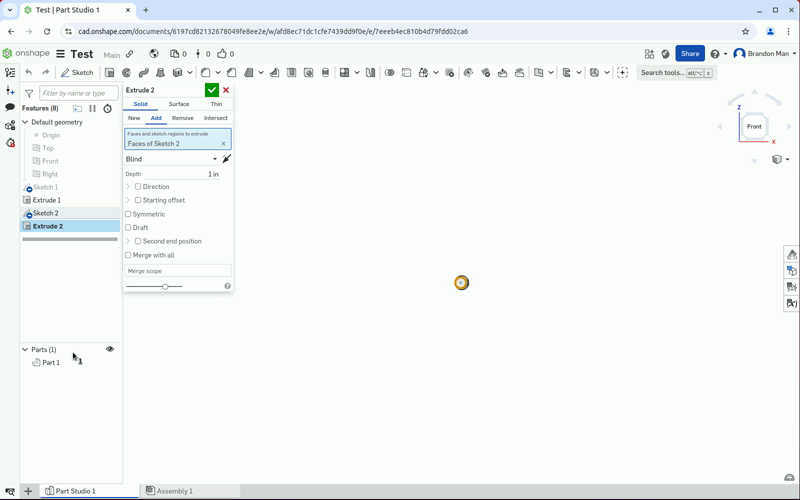
mouse_move(143, 106)
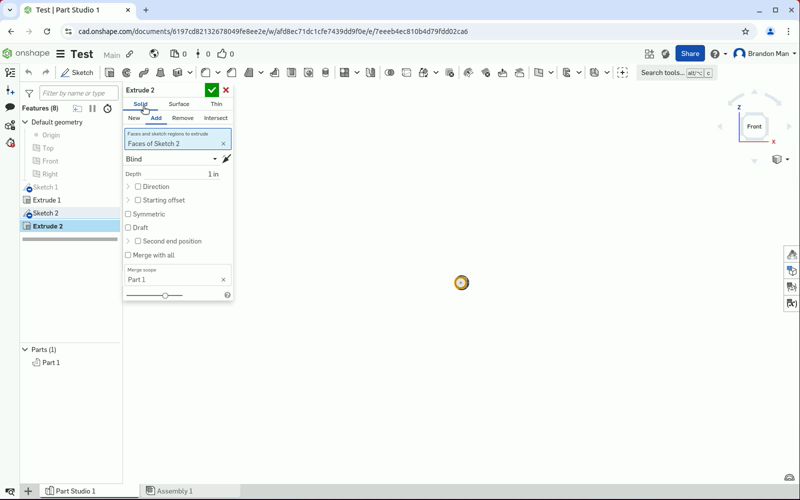
click(143, 106)
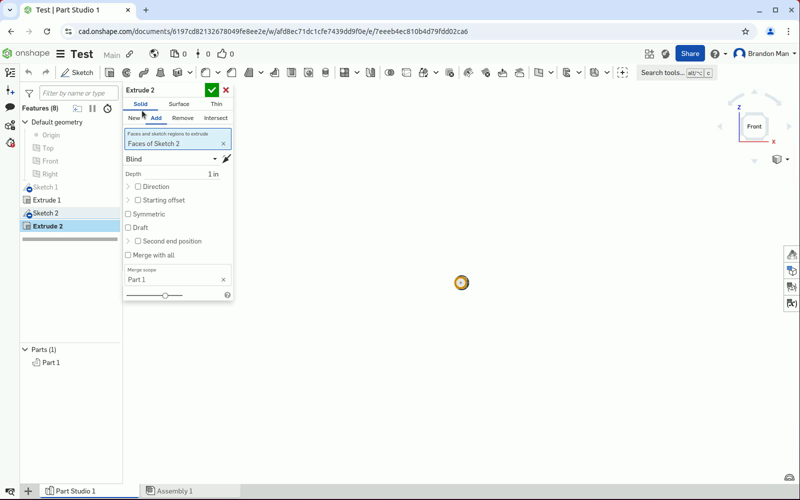
mouse_move(137, 120)
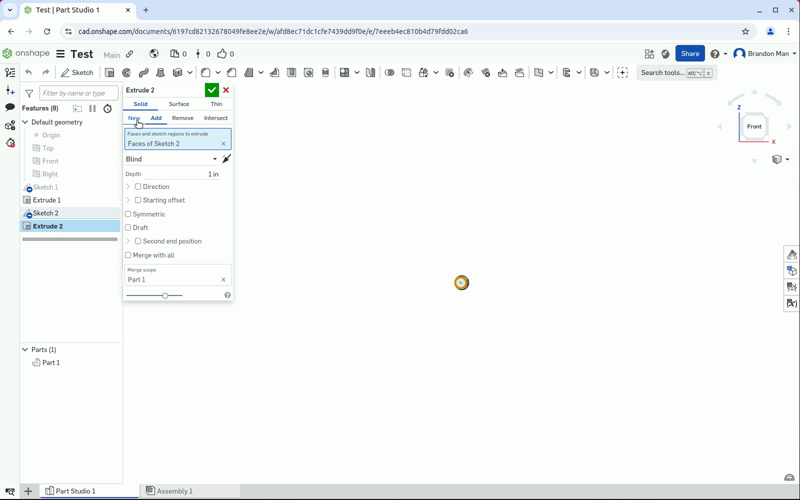
click(137, 120)
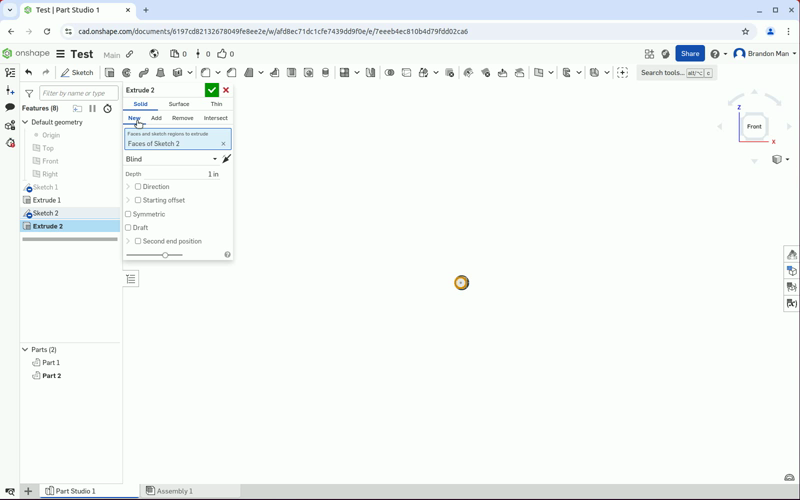
key(tab, 4)
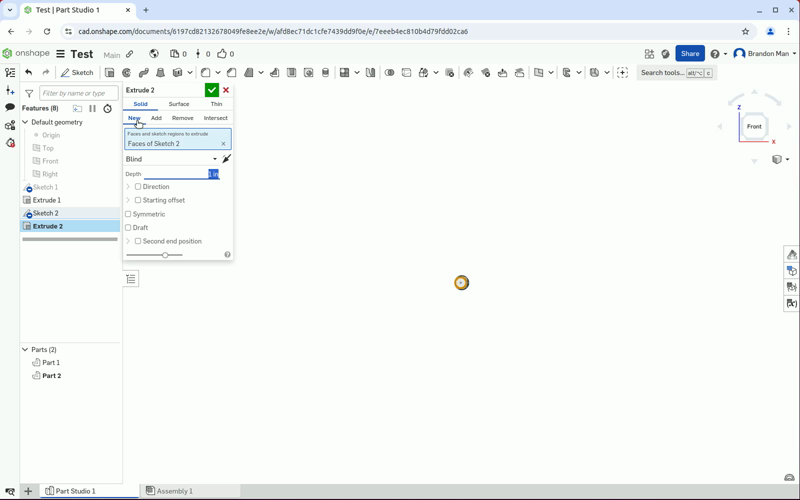
text(23.108)
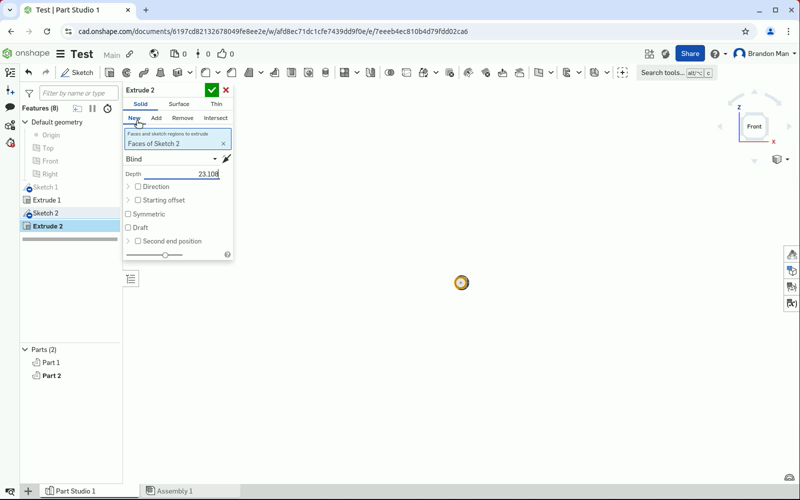
key(enter)
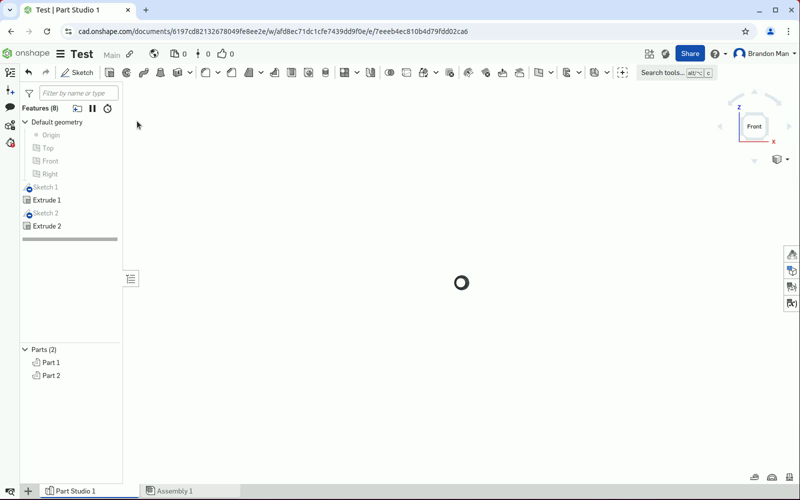
key(shift+h)
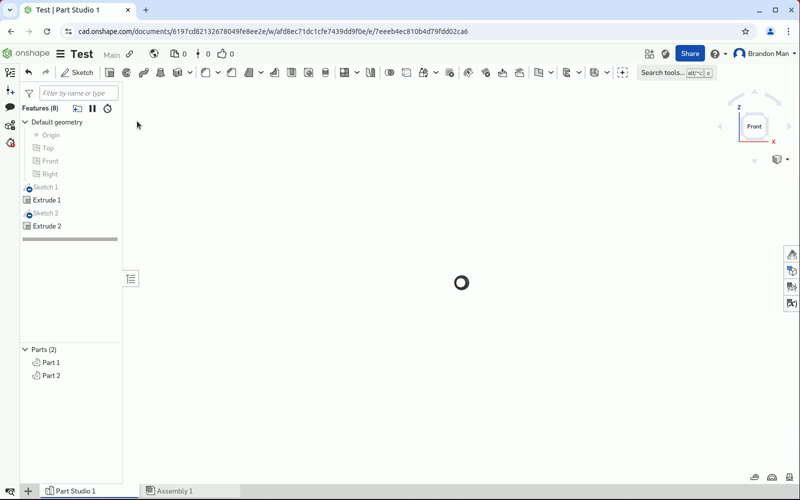
key(shift+h)
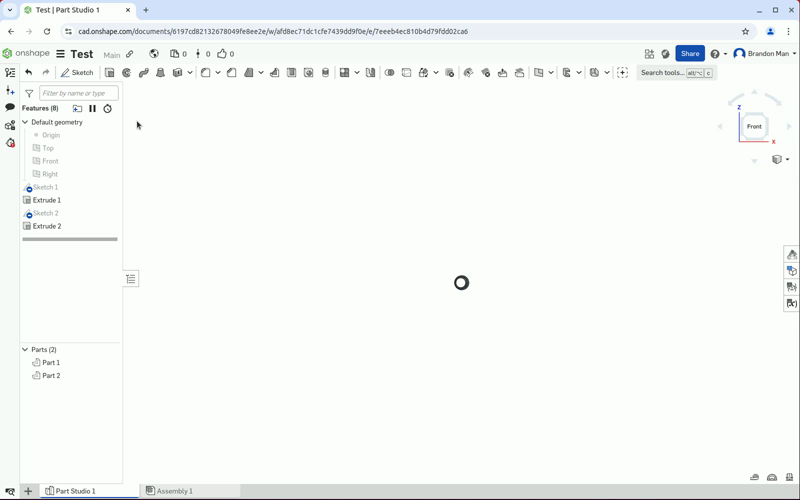
mouse_move(73, 189)
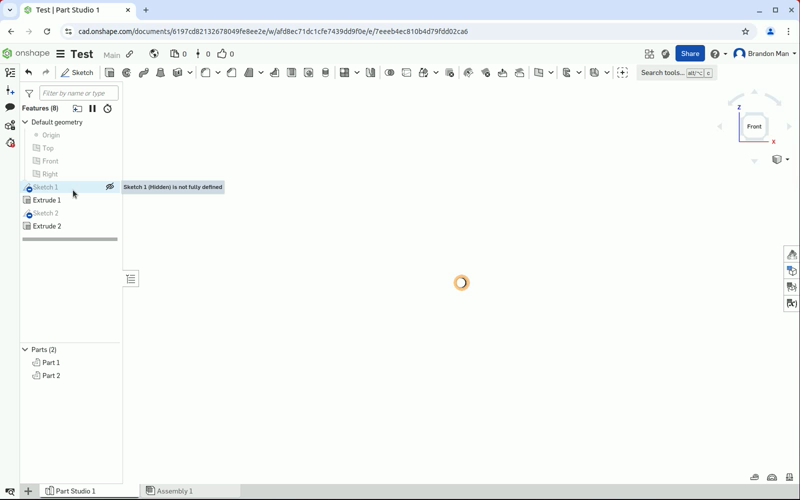
click(73, 189)
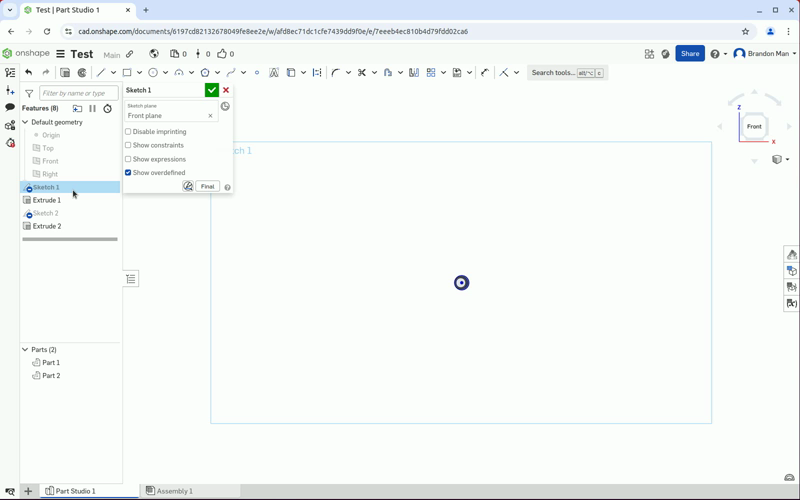
mouse_move(229, 92)
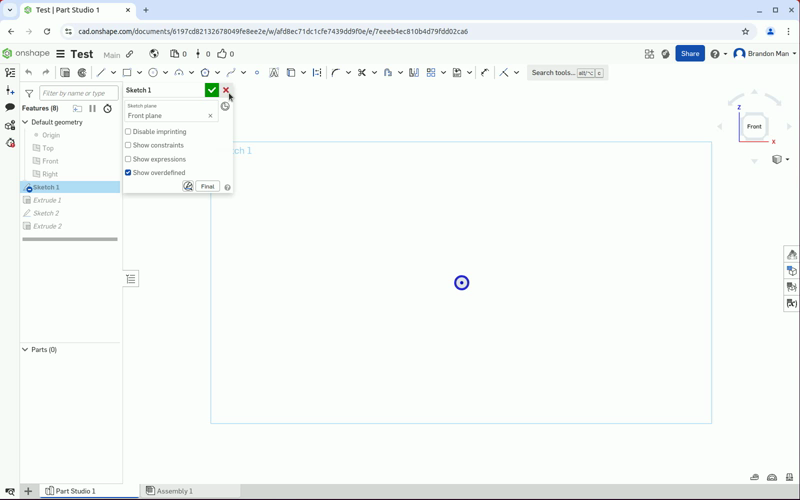
click(229, 92)
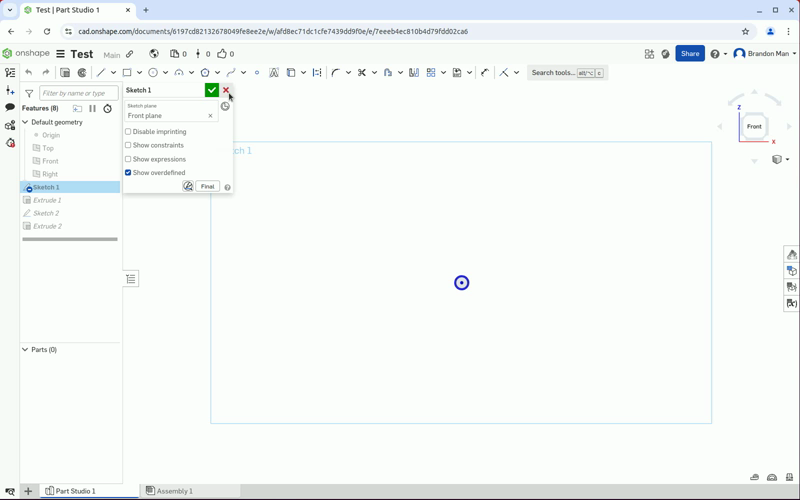
key(shift+s)
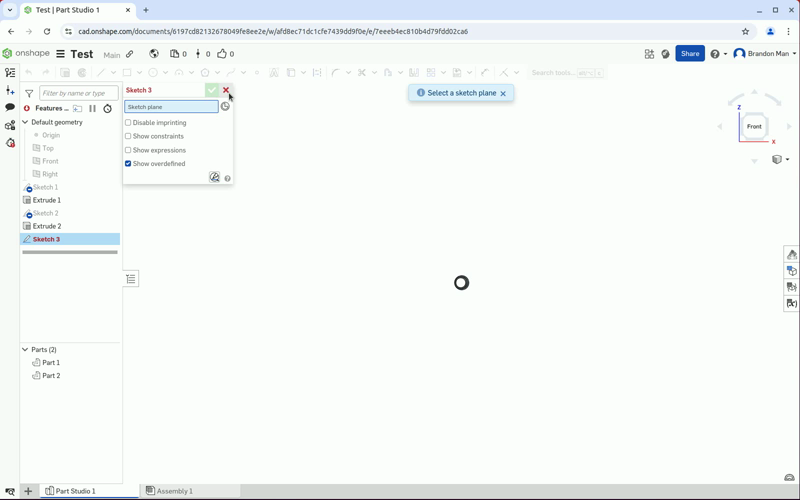
mouse_move(73, 163)
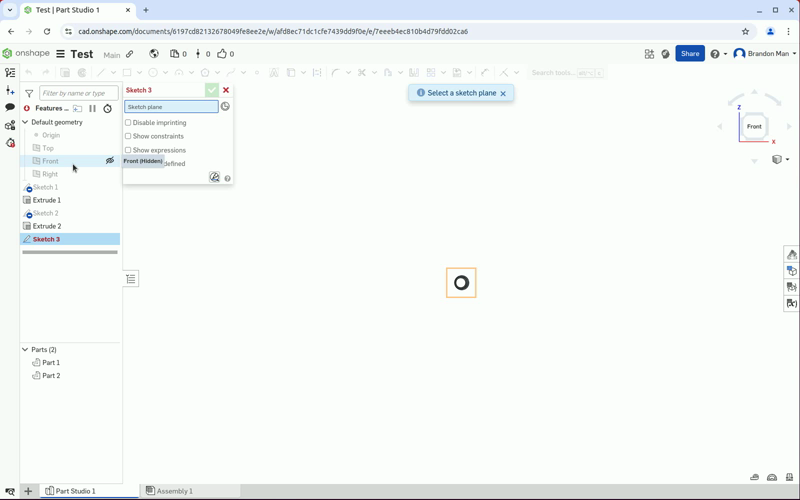
click(73, 163)
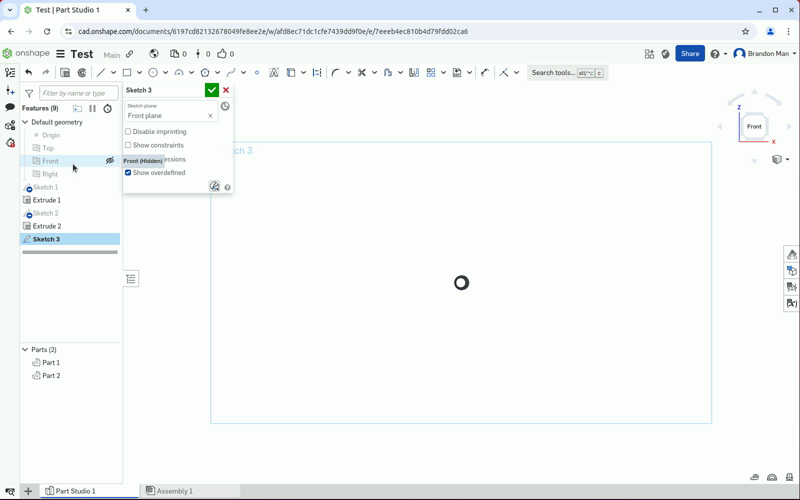
mouse_move(73, 352)
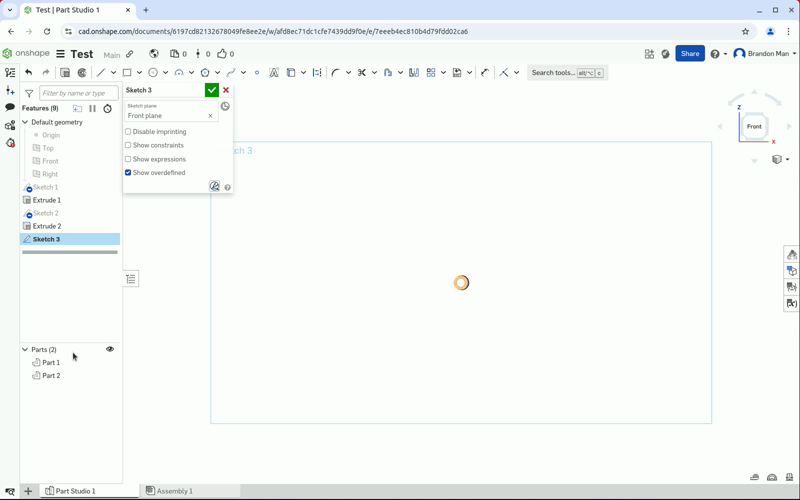
key(y)
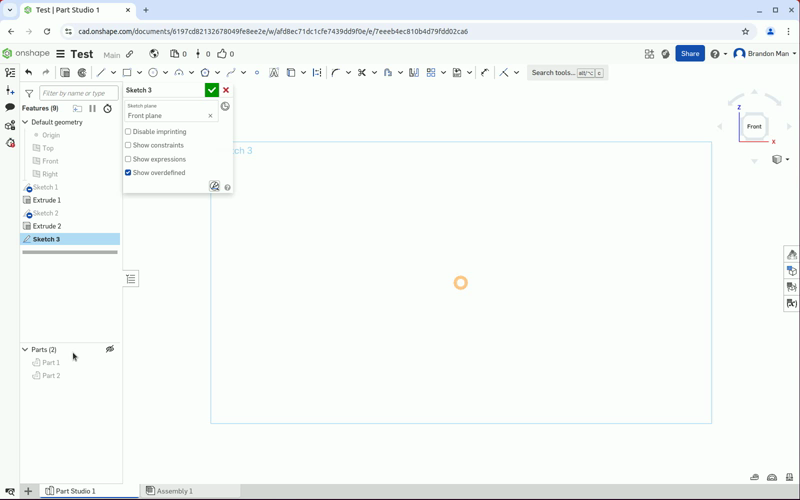
key(c)
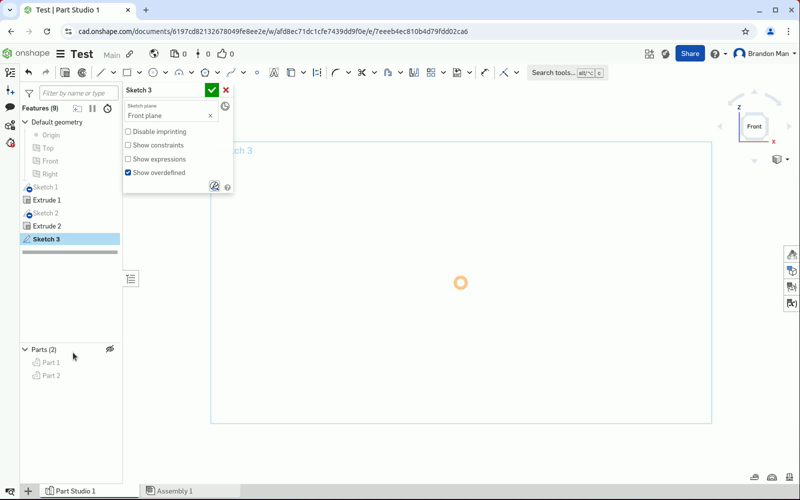
key_down(shift)
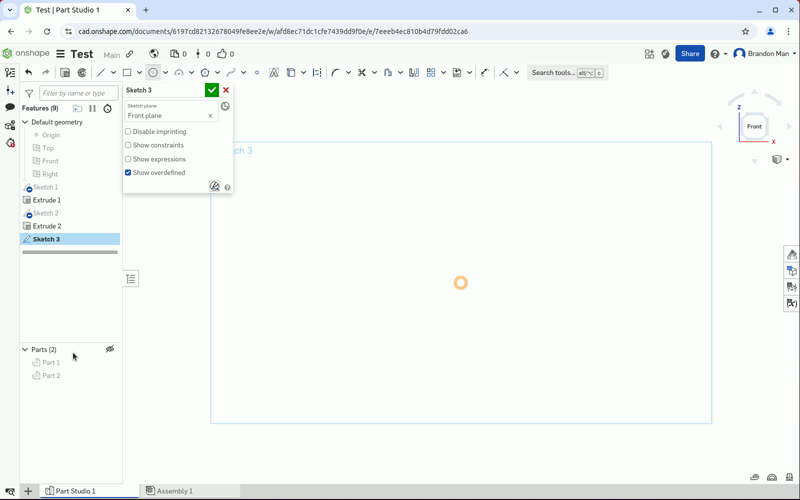
mouse_move(460, 282)
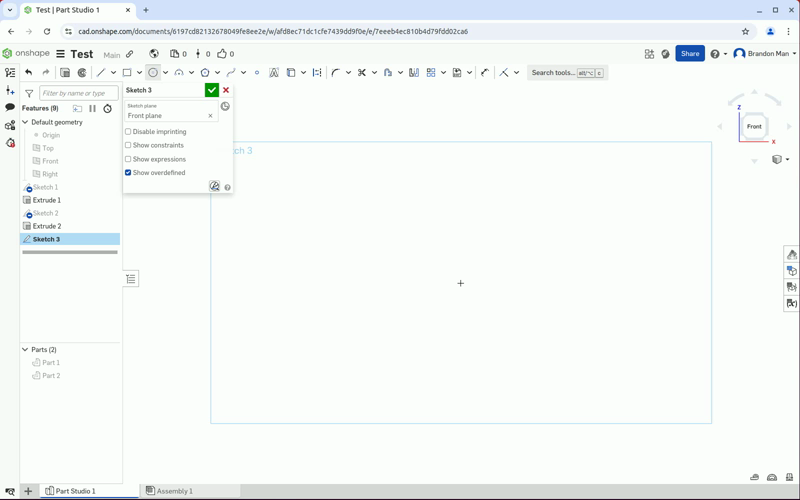
click(460, 282)
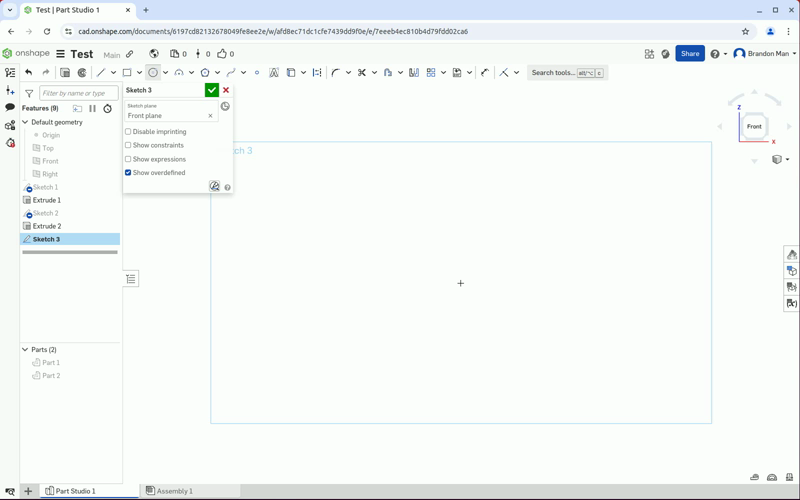
key_up(shift)
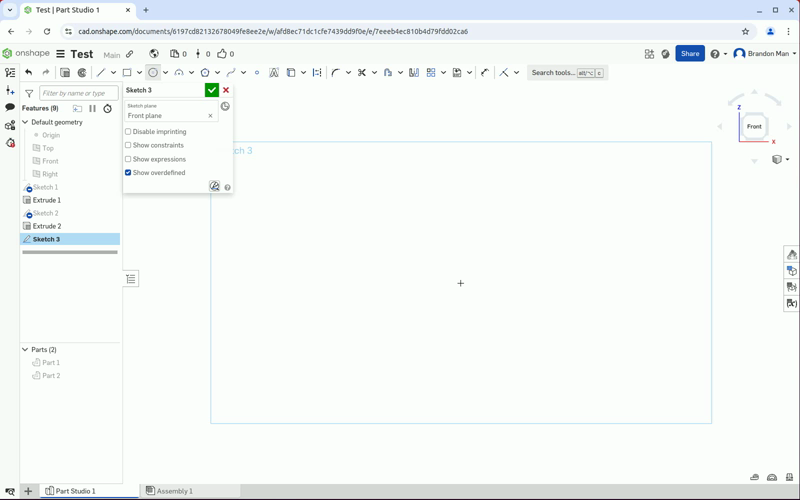
mouse_move(466, 282)
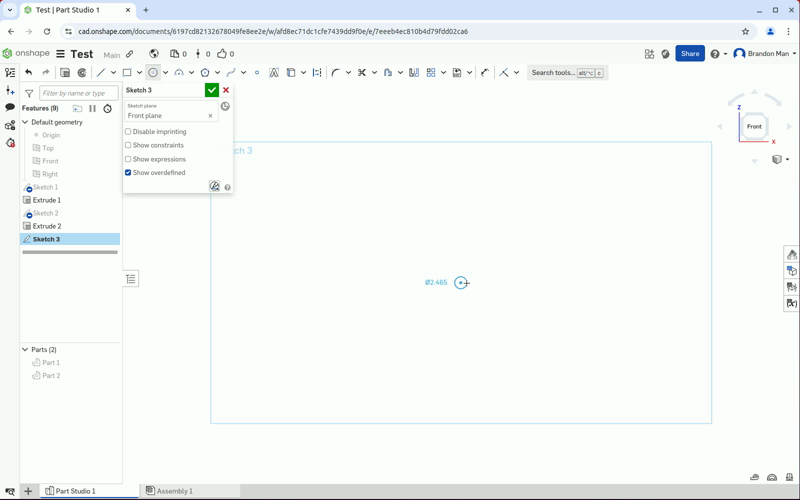
click(466, 282)
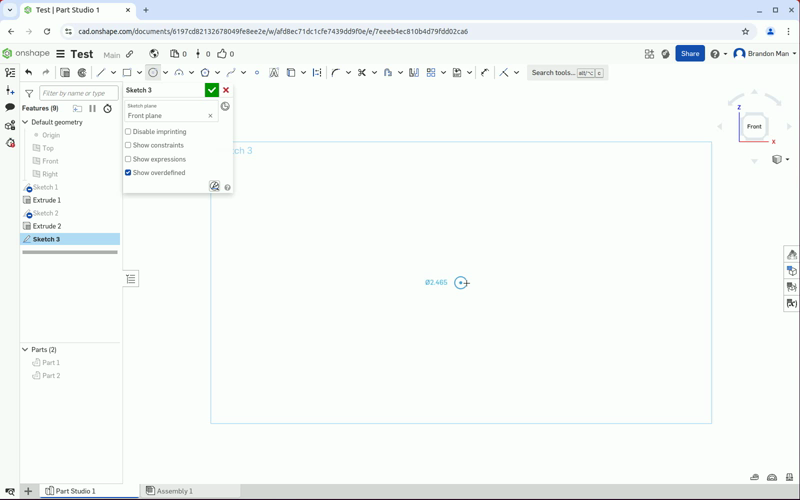
key(esc)
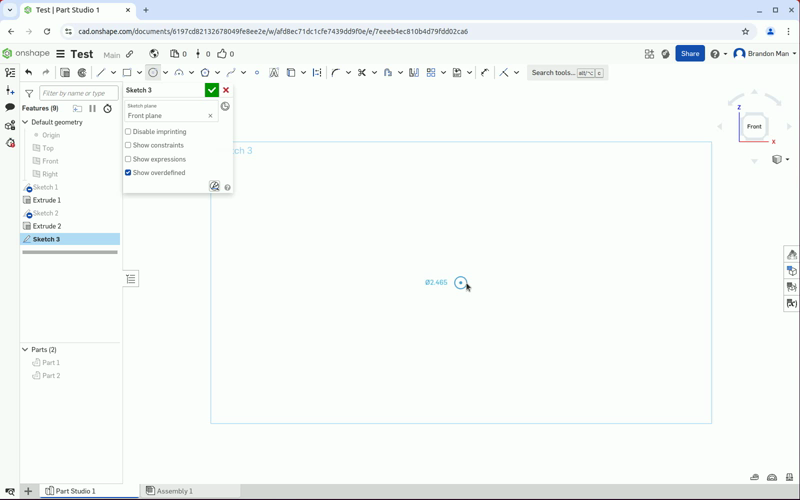
key(c)
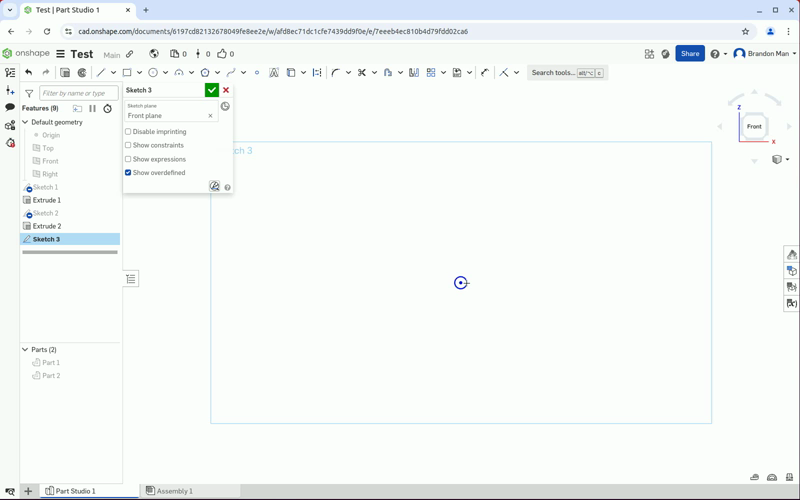
key_down(shift)
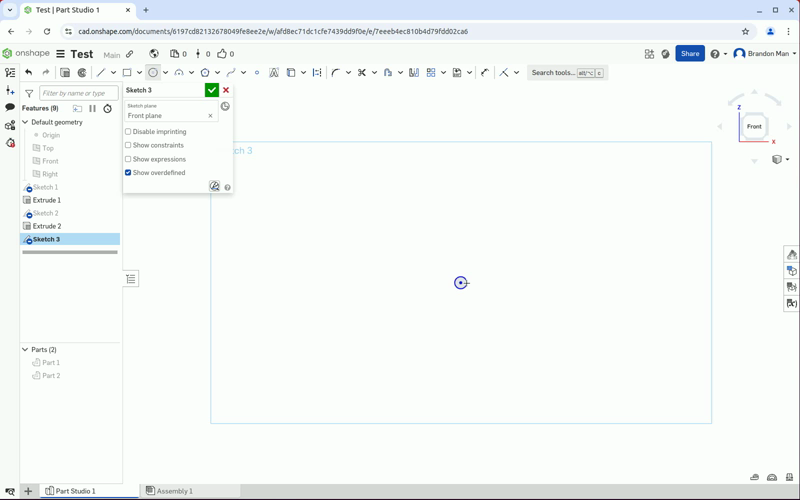
mouse_move(460, 282)
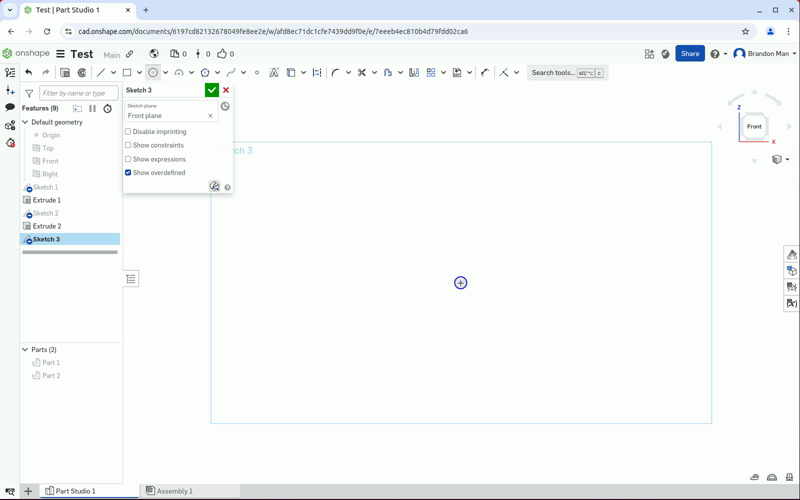
click(460, 282)
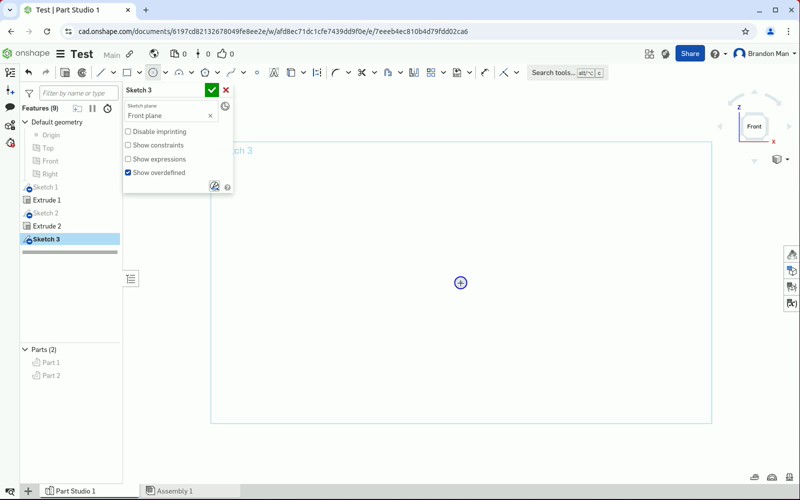
key_up(shift)
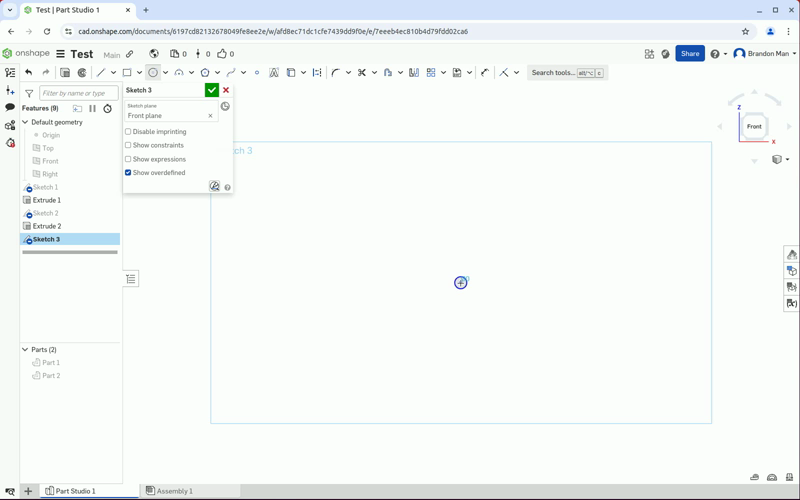
mouse_move(465, 282)
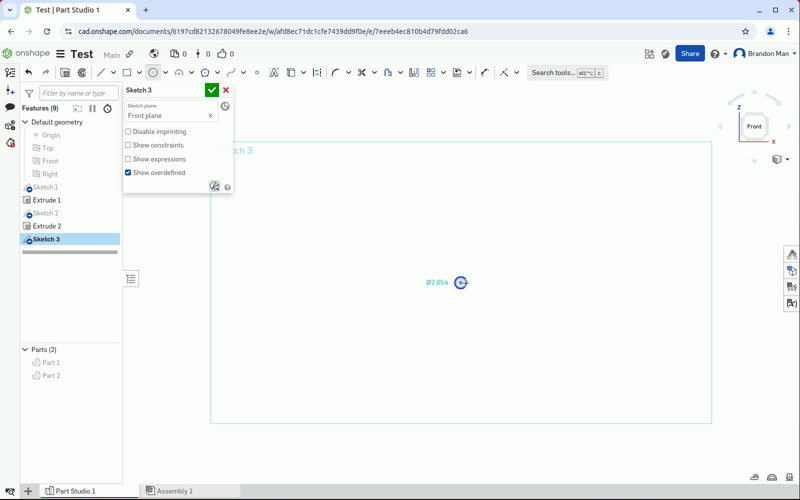
scroll(6)
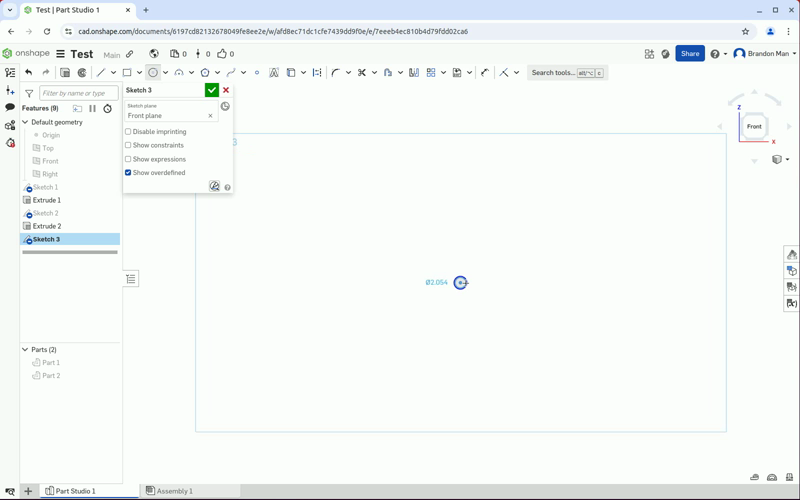
scroll(6)
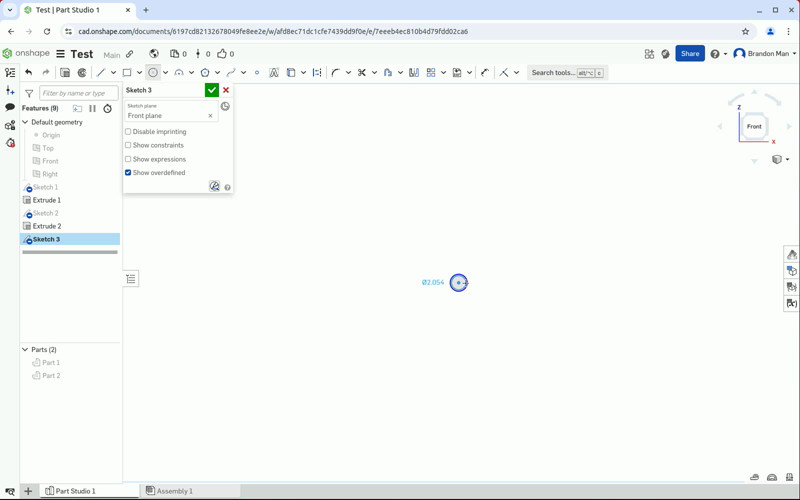
scroll(6)
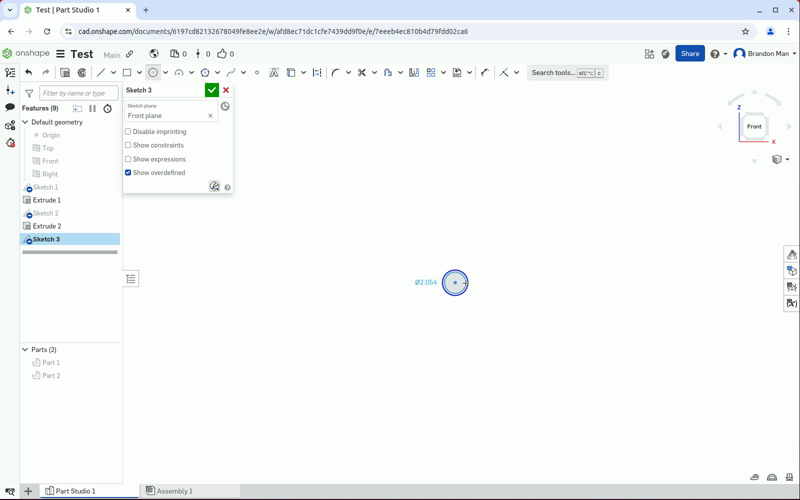
scroll(6)
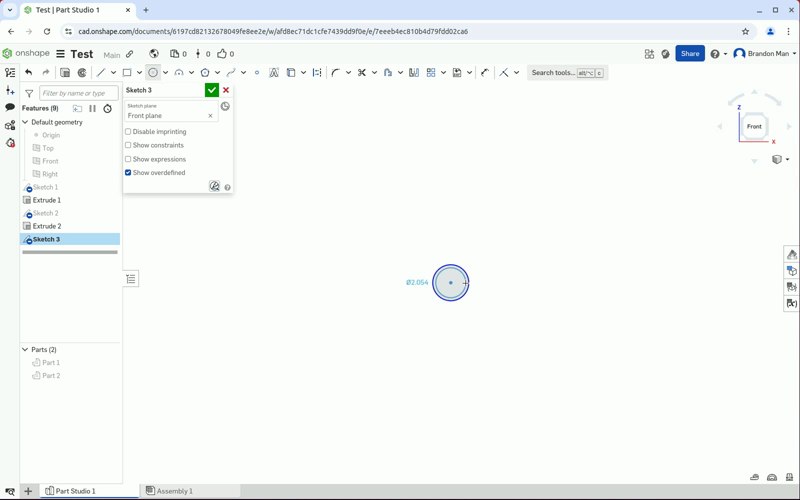
scroll(6)
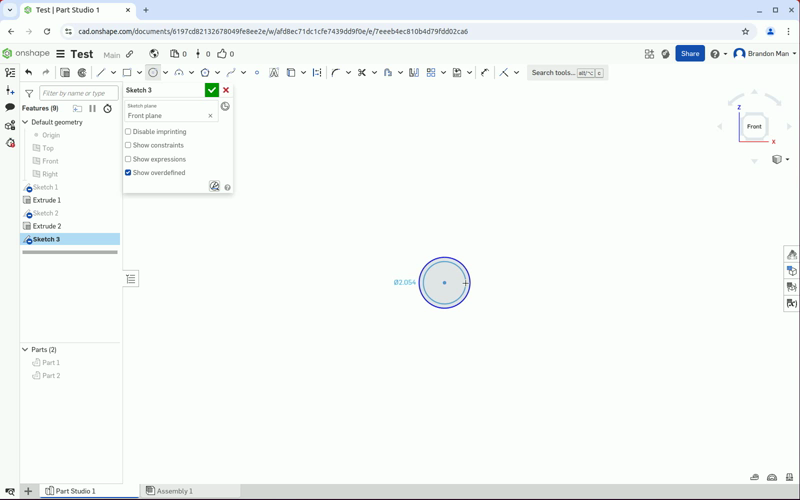
scroll(6)
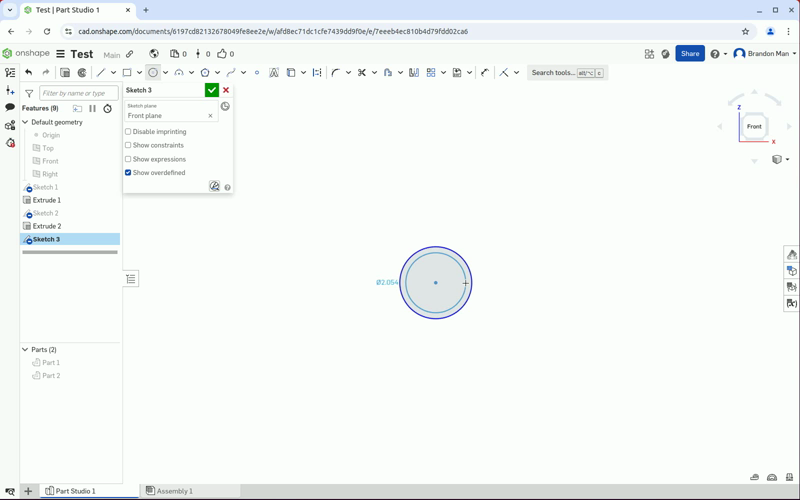
scroll(6)
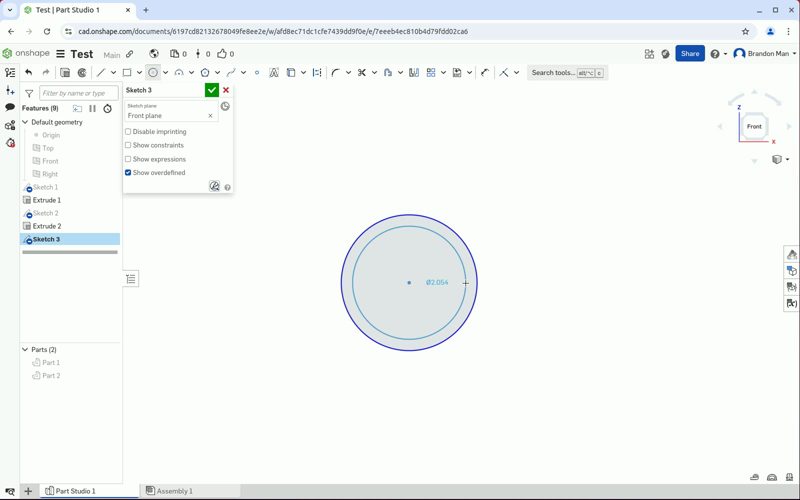
click(465, 282)
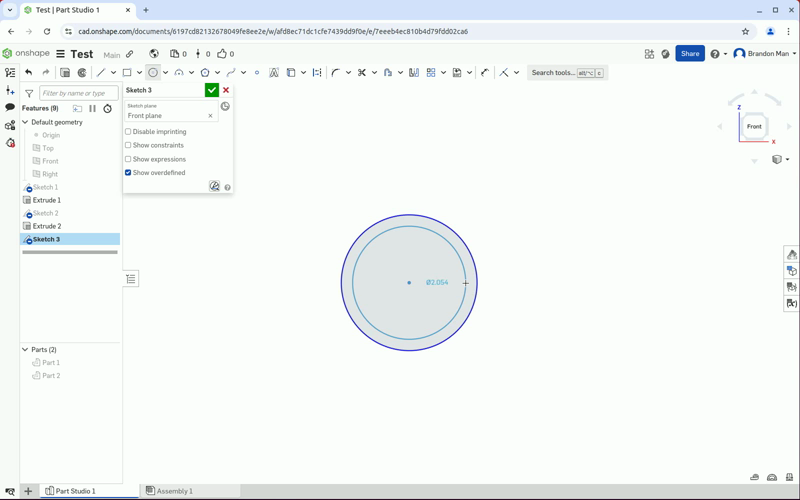
scroll(-6)
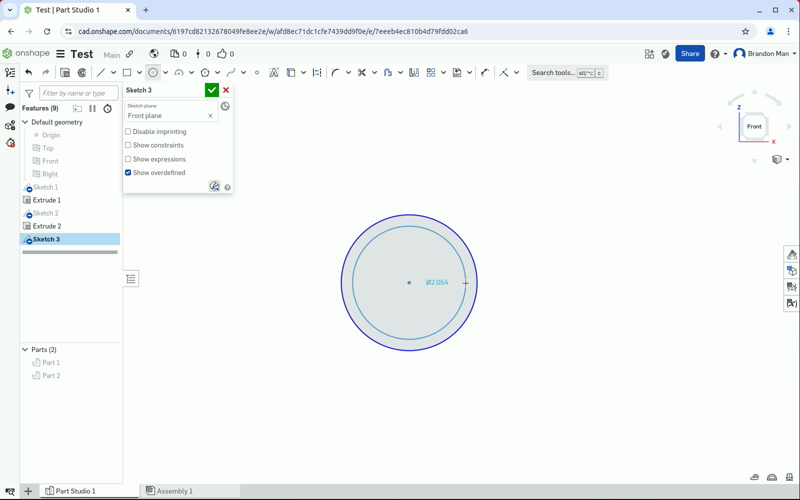
scroll(-6)
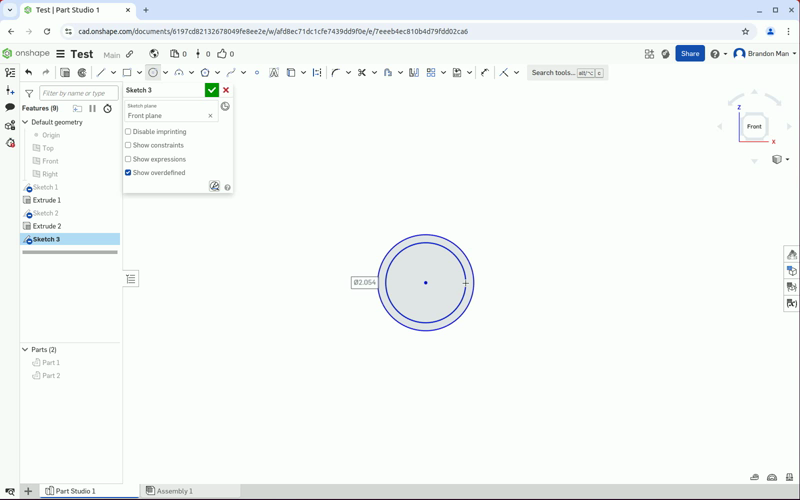
scroll(-6)
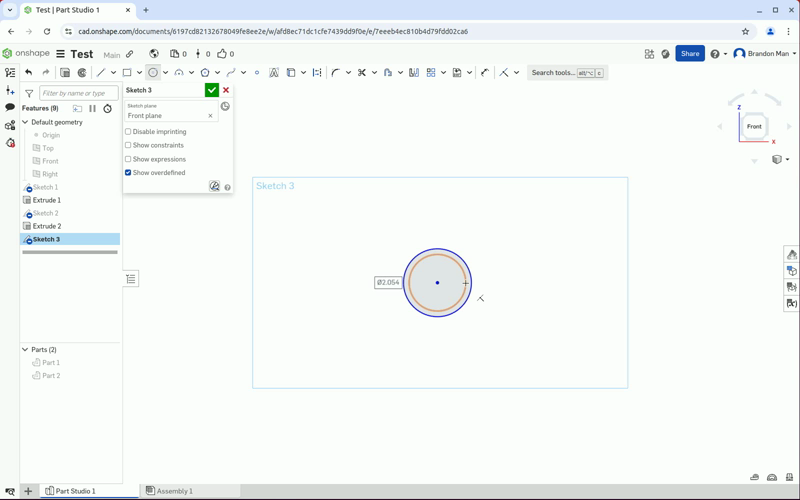
scroll(-6)
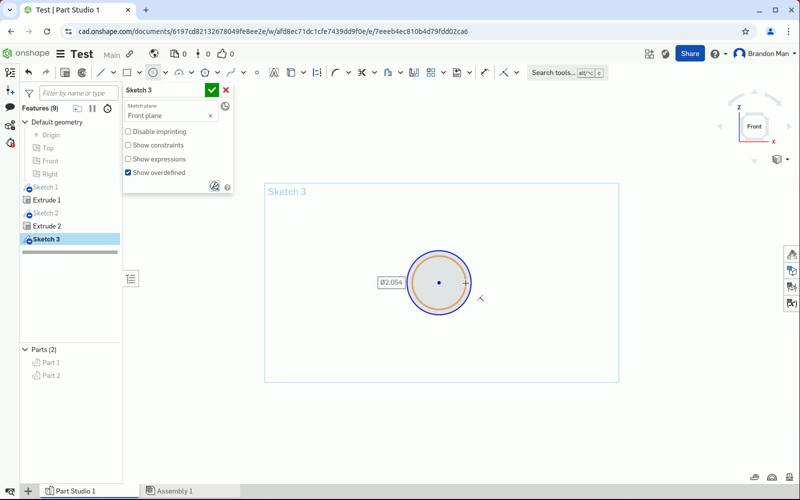
scroll(-6)
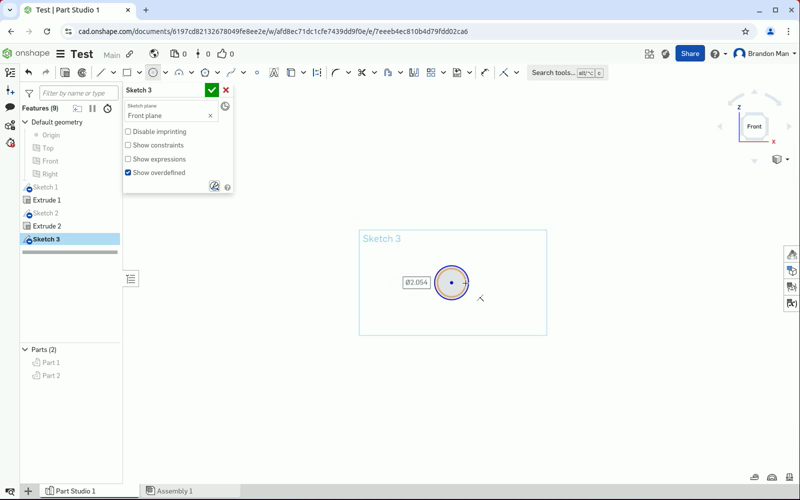
scroll(-6)
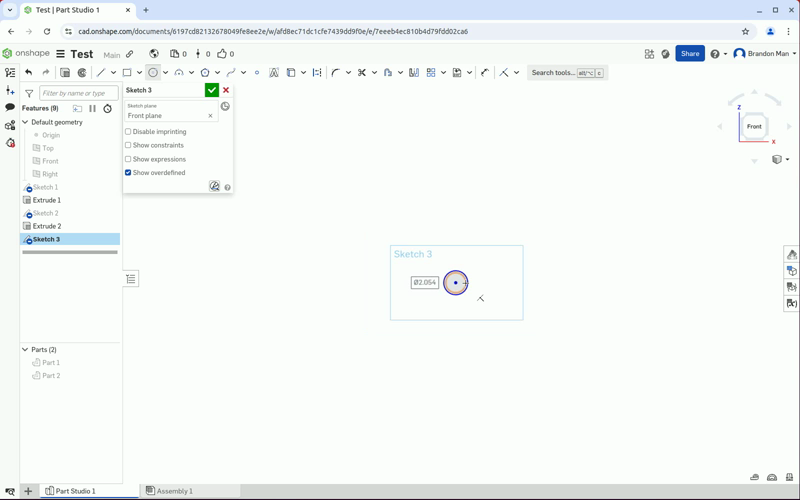
scroll(-6)
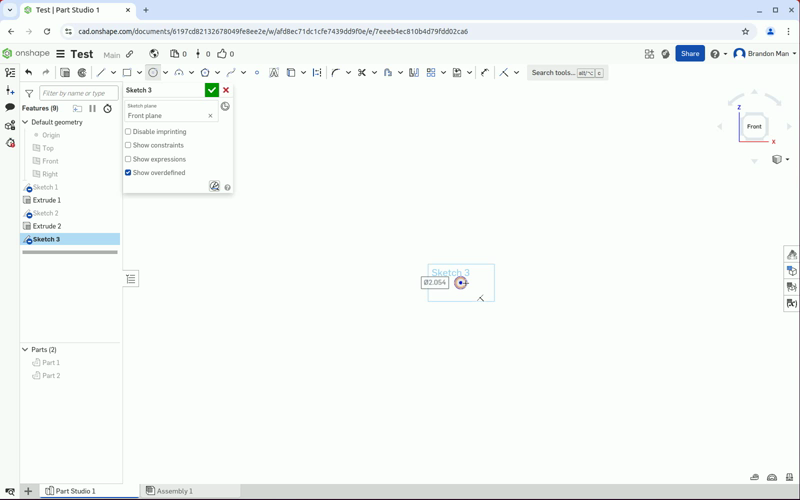
key(esc)
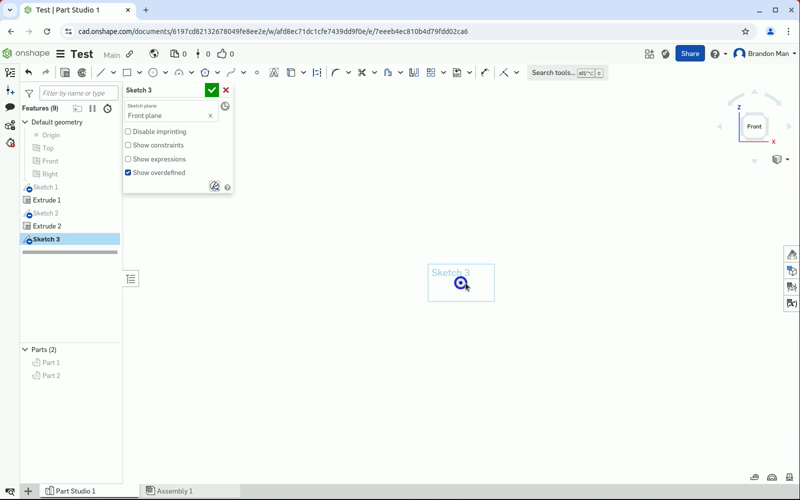
mouse_move(457, 279)
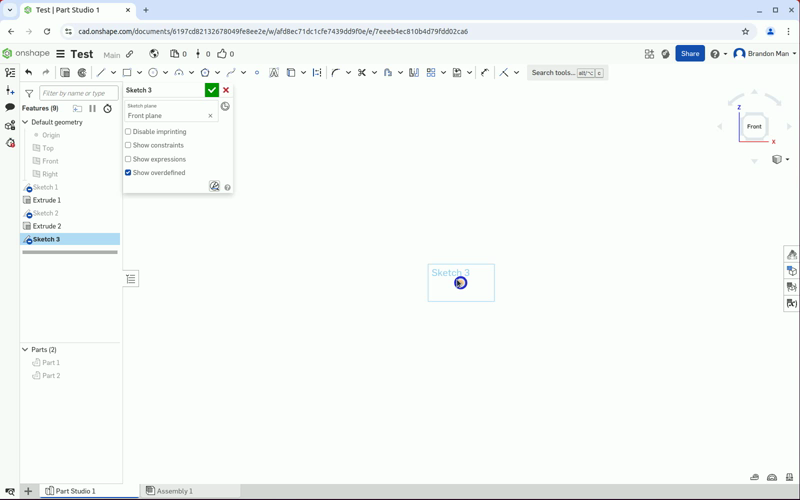
scroll(6)
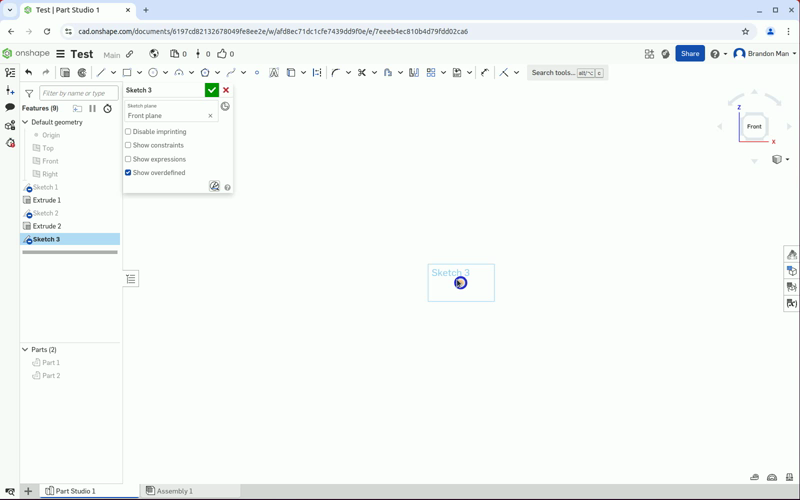
scroll(6)
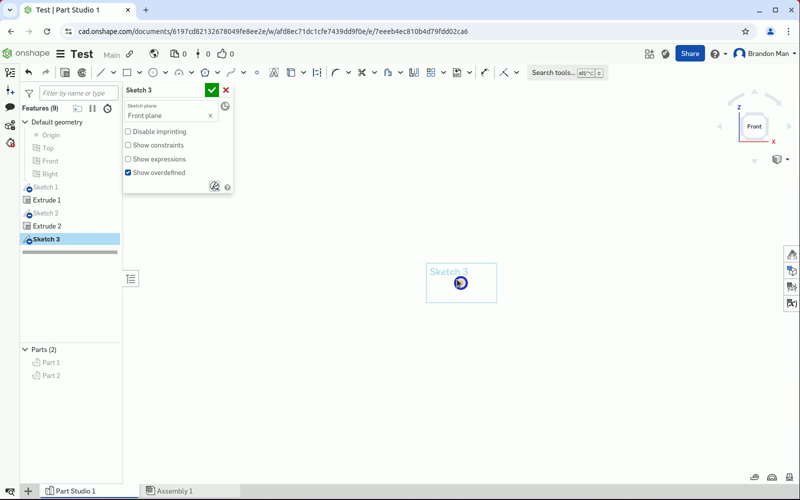
scroll(6)
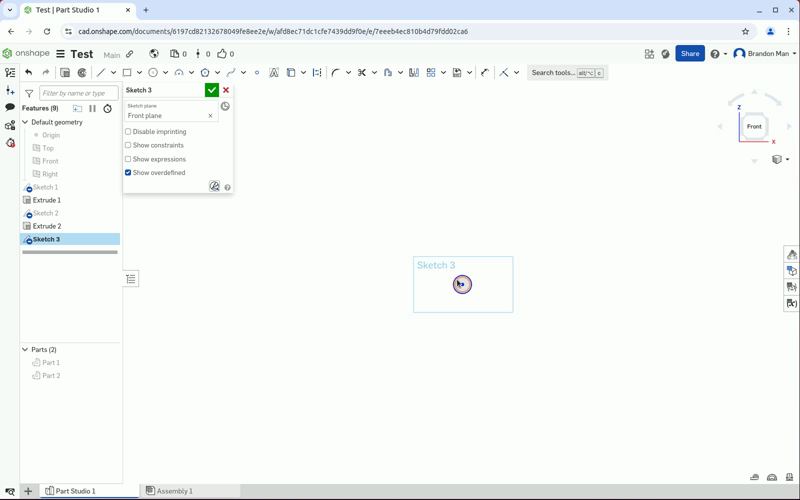
scroll(6)
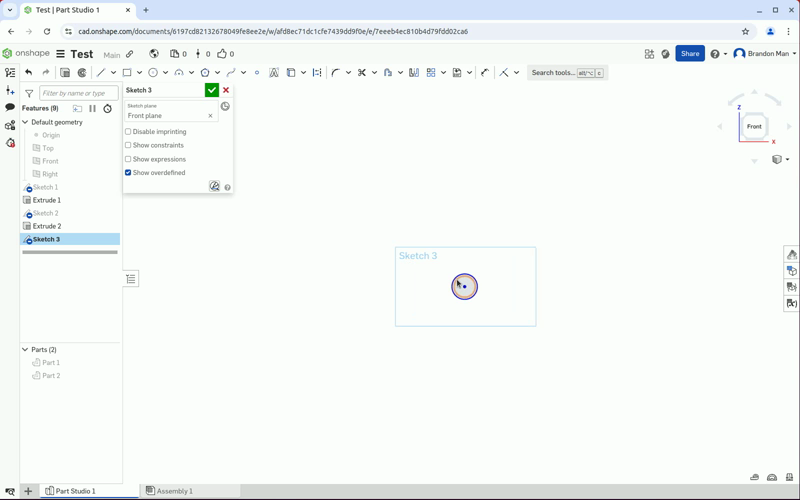
scroll(6)
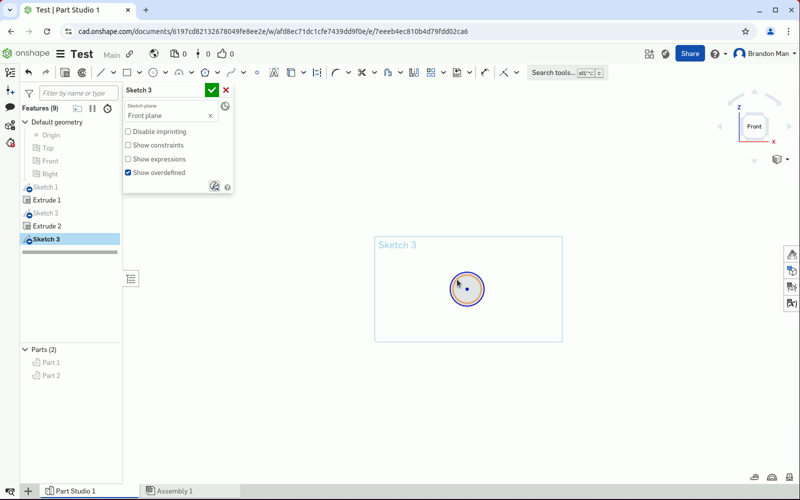
scroll(6)
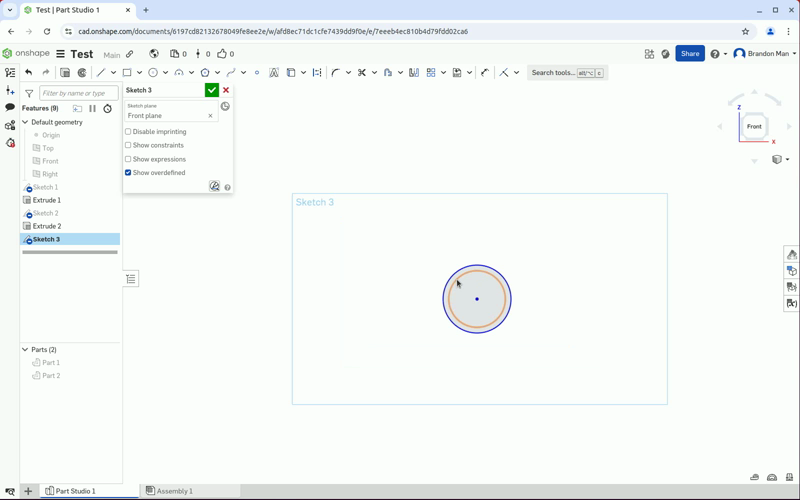
scroll(6)
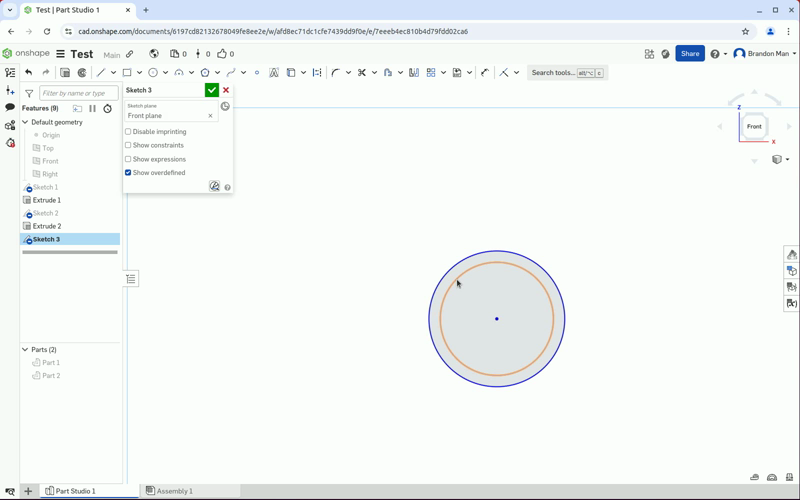
click(457, 279)
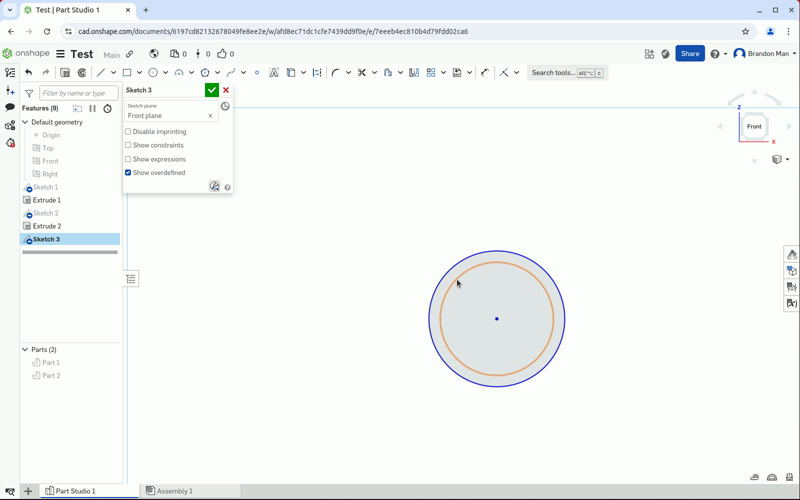
scroll(-6)
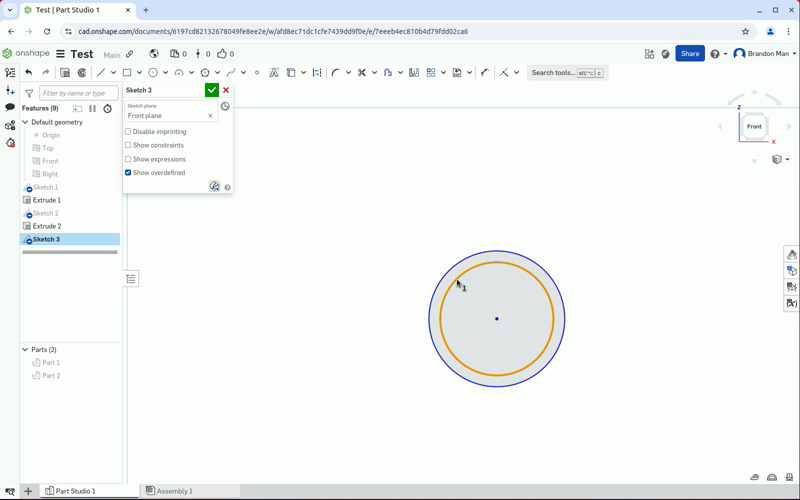
scroll(-6)
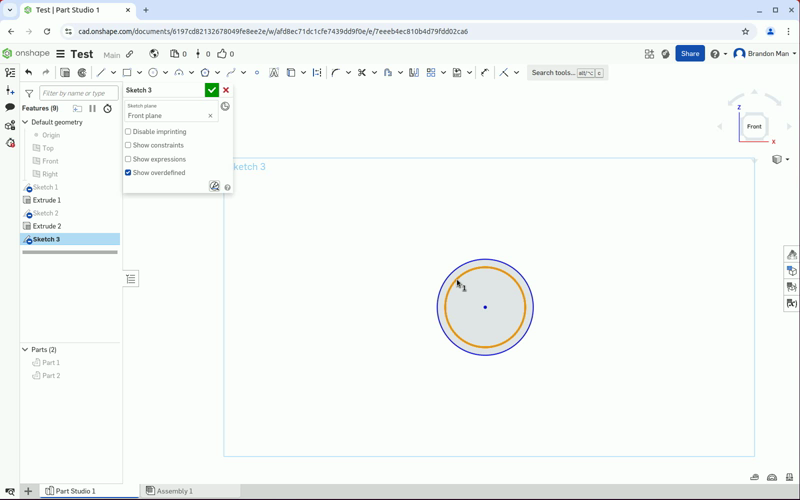
scroll(-6)
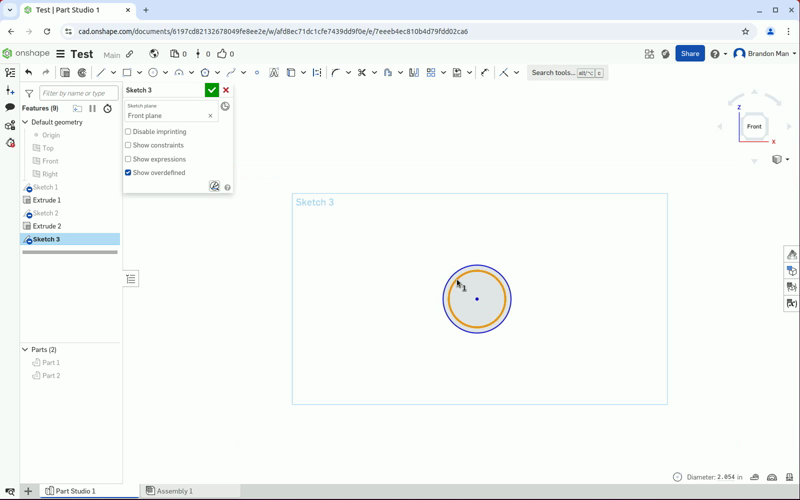
scroll(-6)
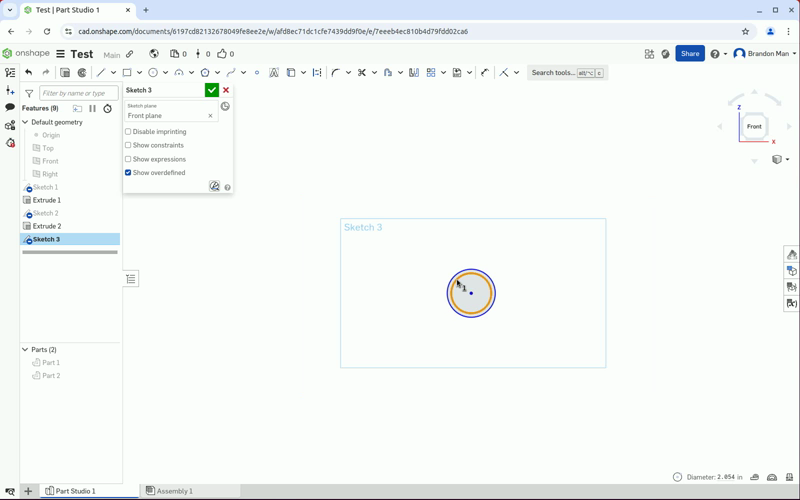
scroll(-6)
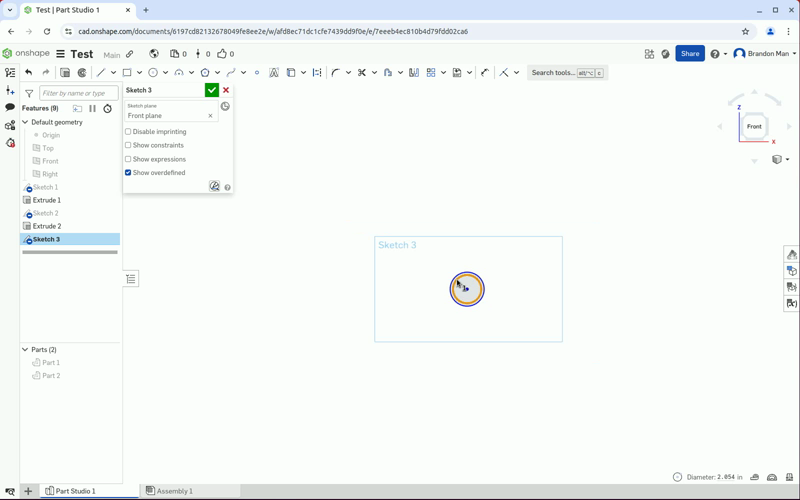
scroll(-6)
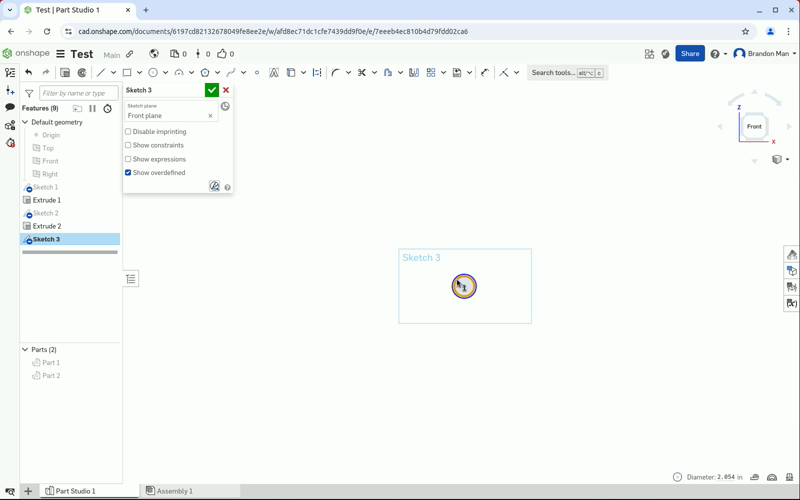
scroll(-6)
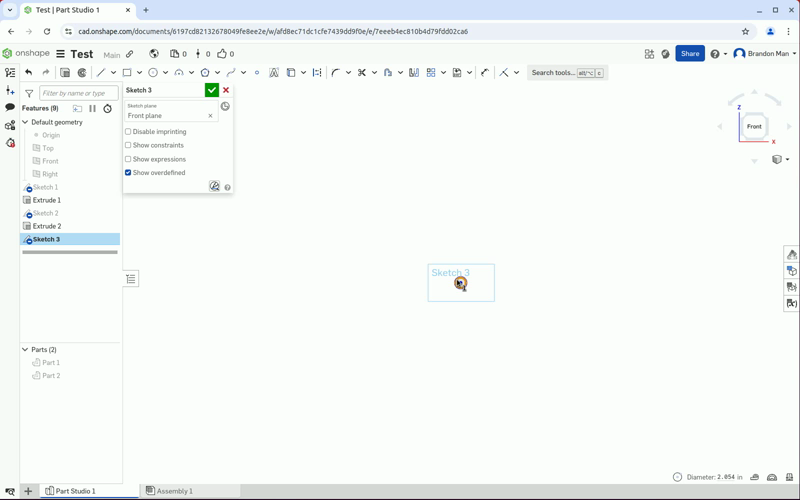
mouse_move(73, 352)
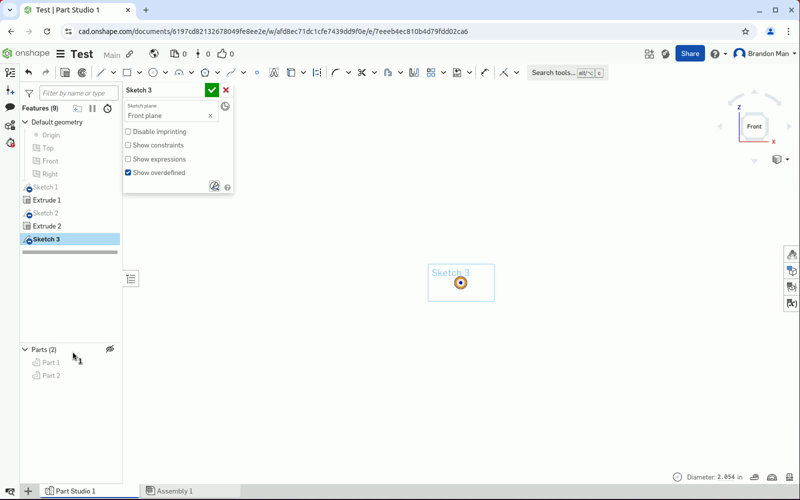
key(shift+y)
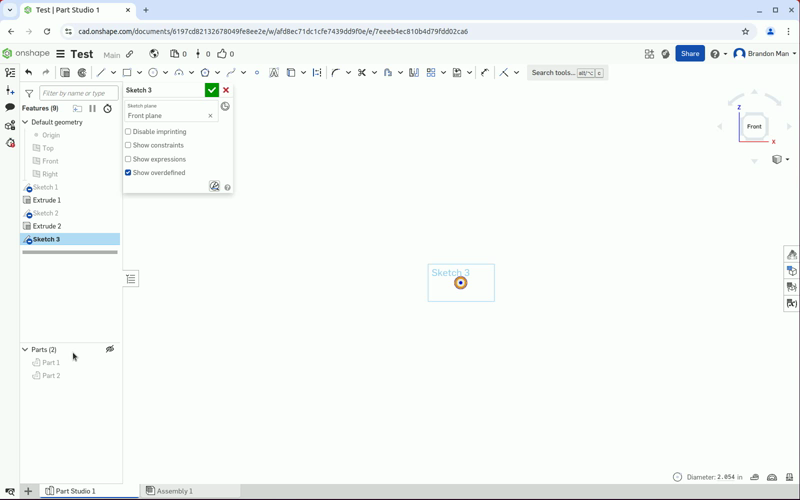
key(shift+e)
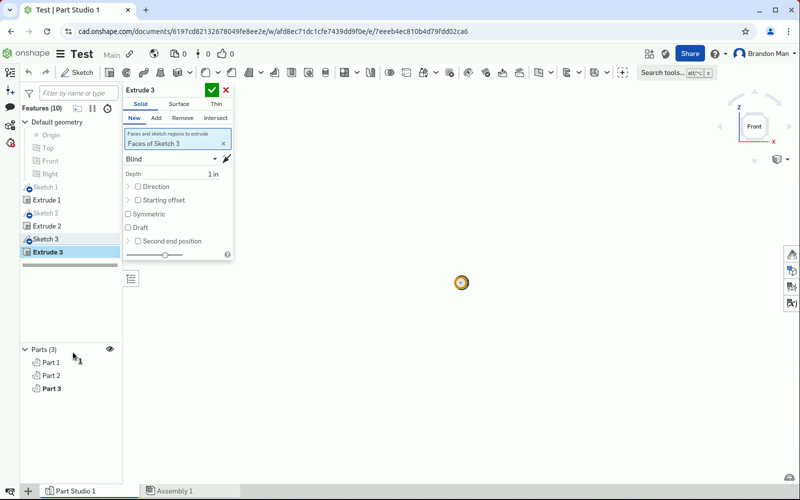
mouse_move(143, 106)
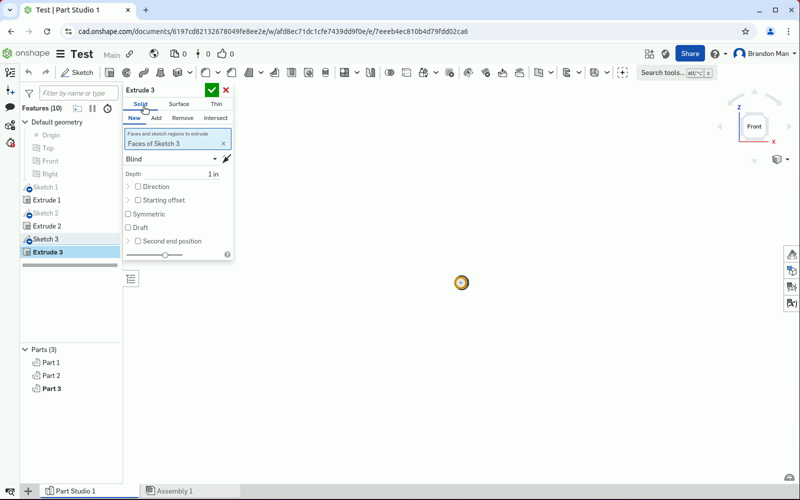
click(143, 106)
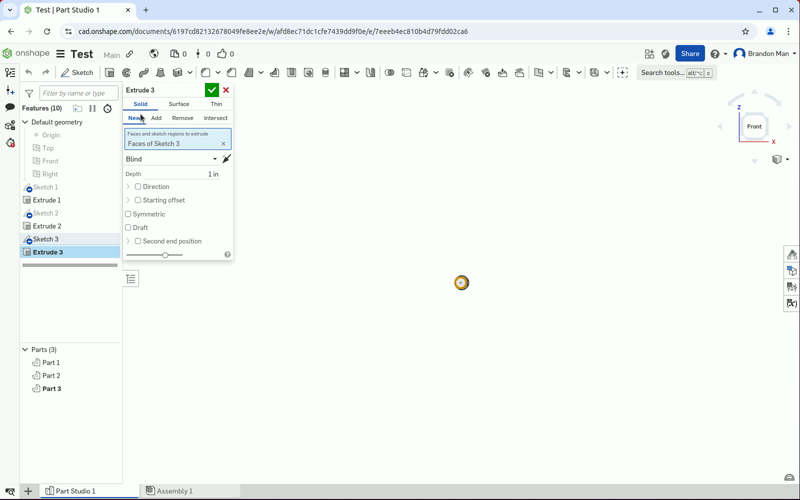
mouse_move(137, 120)
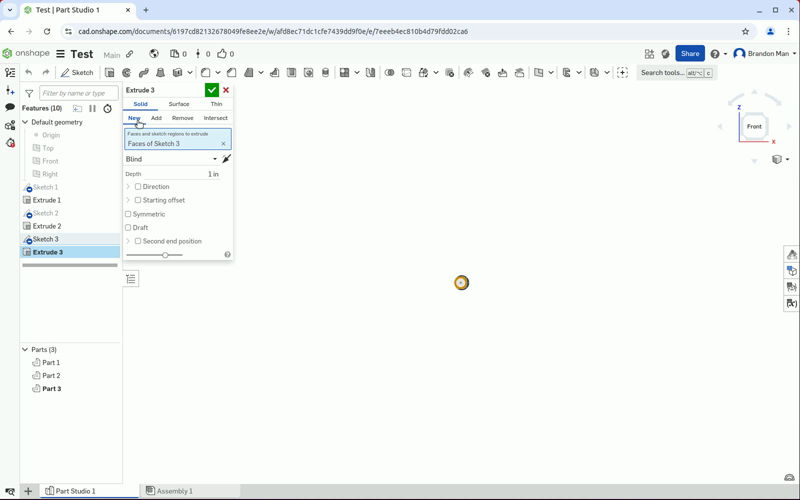
click(137, 120)
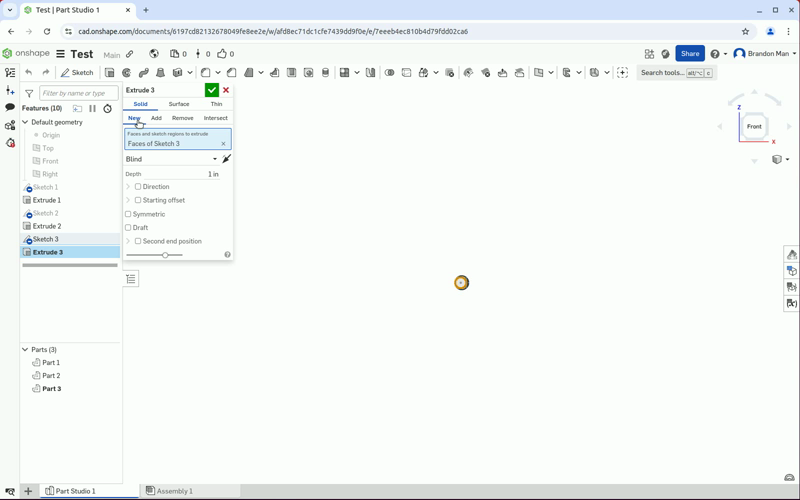
key(tab, 4)
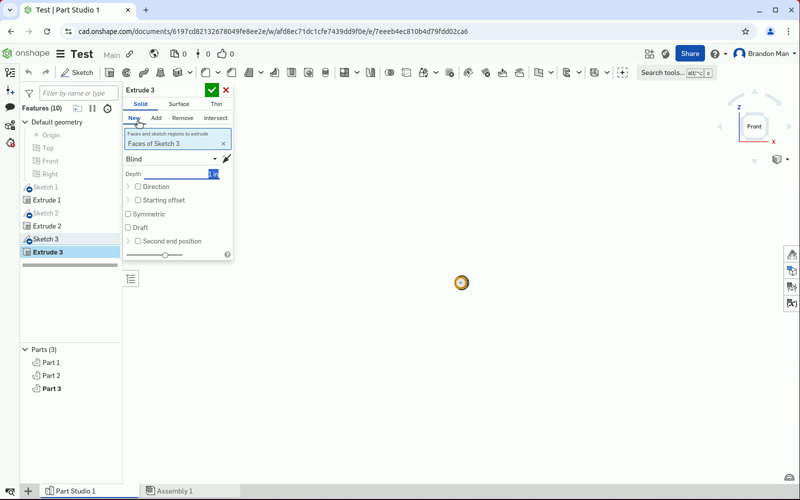
text(18.775)
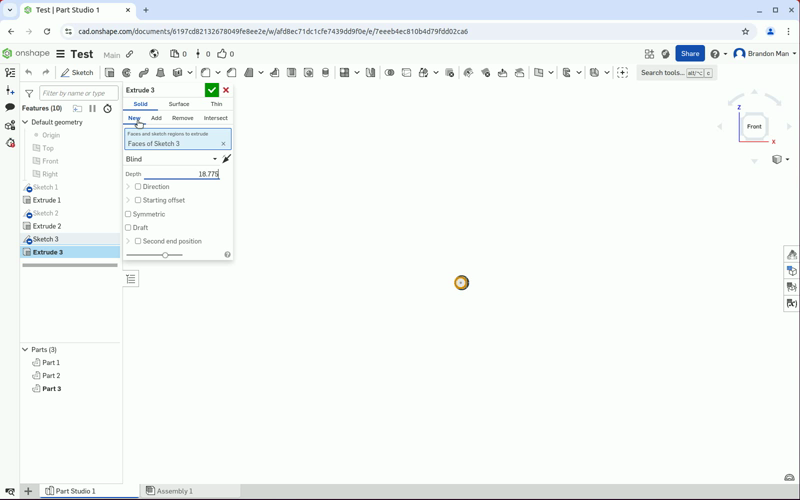
key(enter)
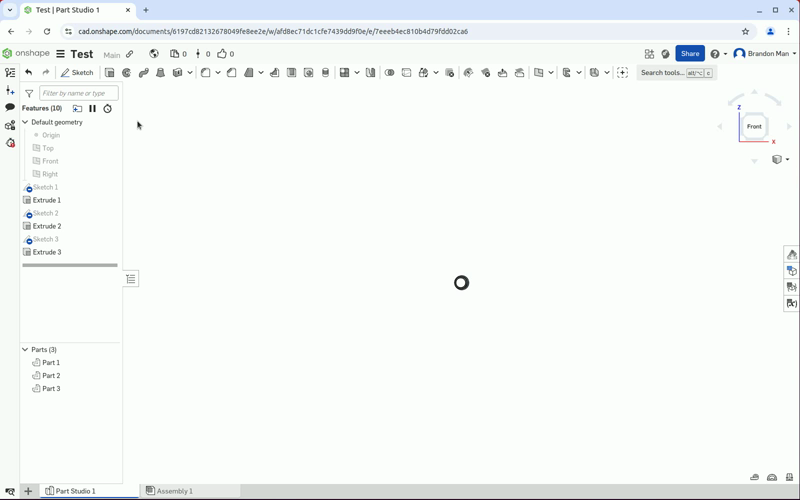
key(shift+h)
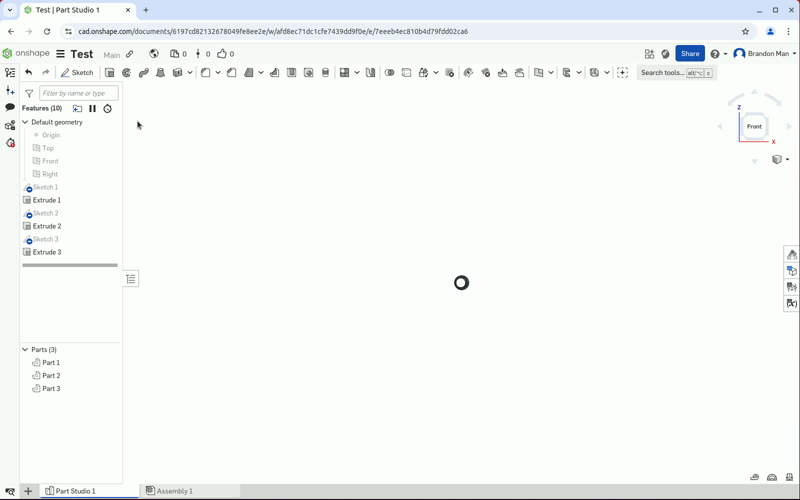
key(shift+h)
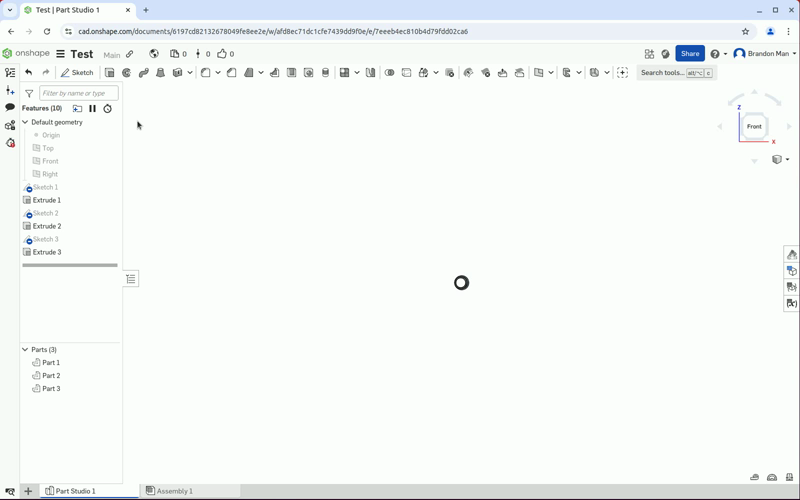
mouse_move(73, 189)
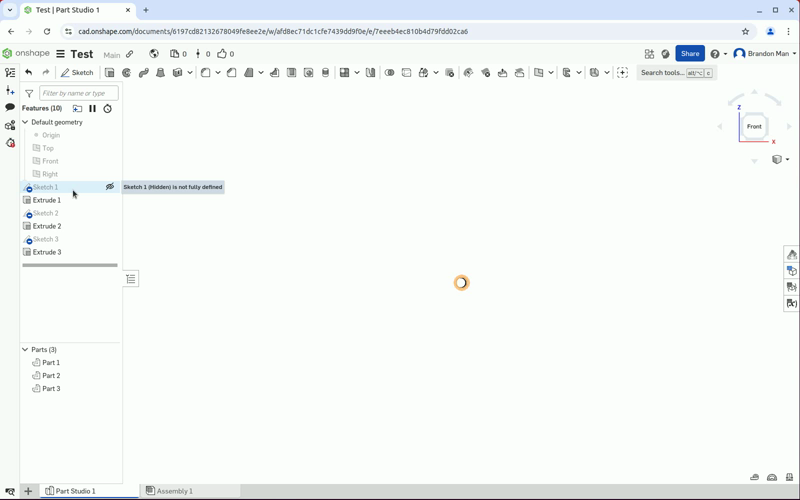
click(73, 189)
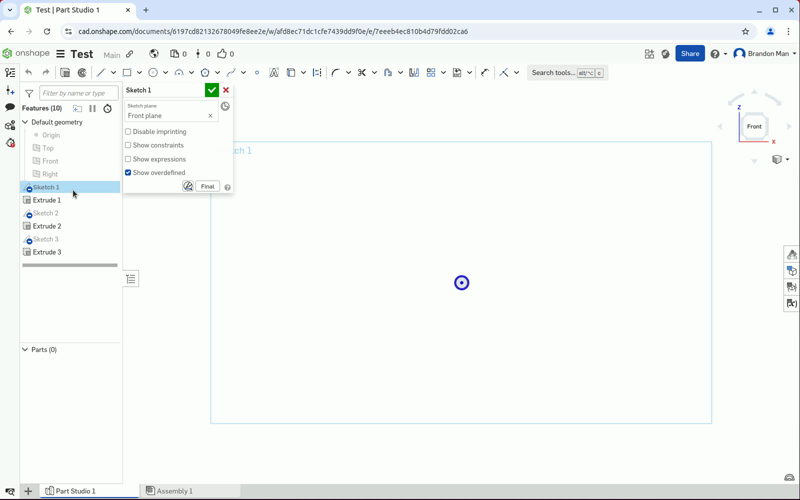
mouse_move(229, 92)
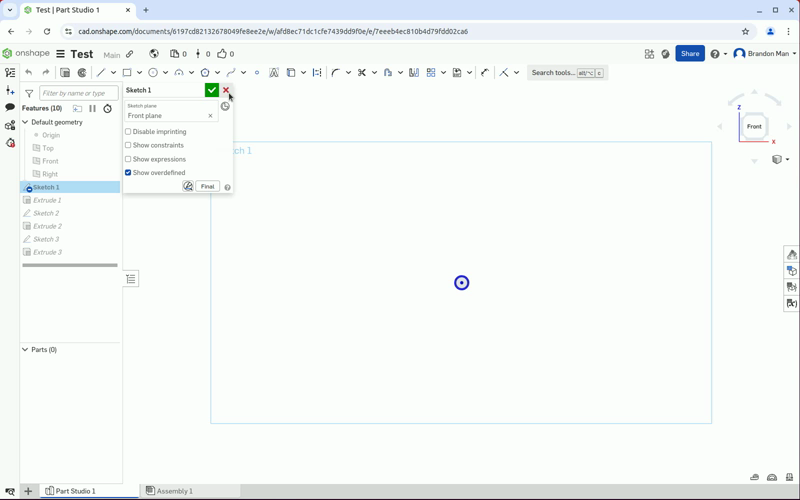
click(229, 92)
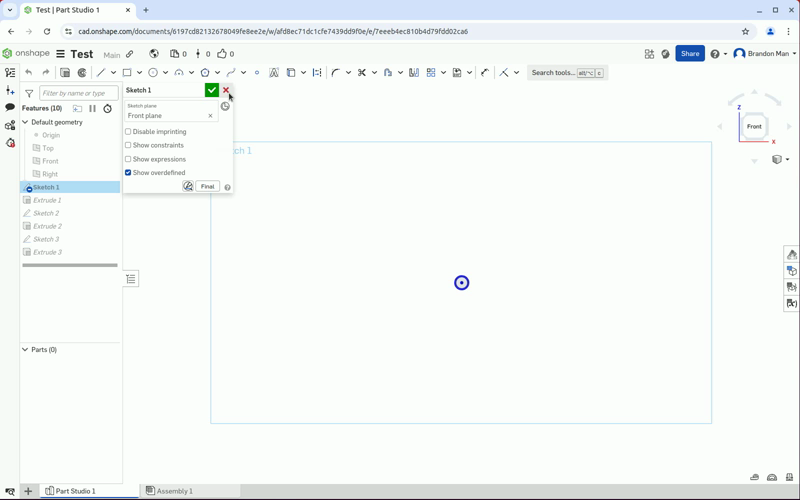
key(shift+s)
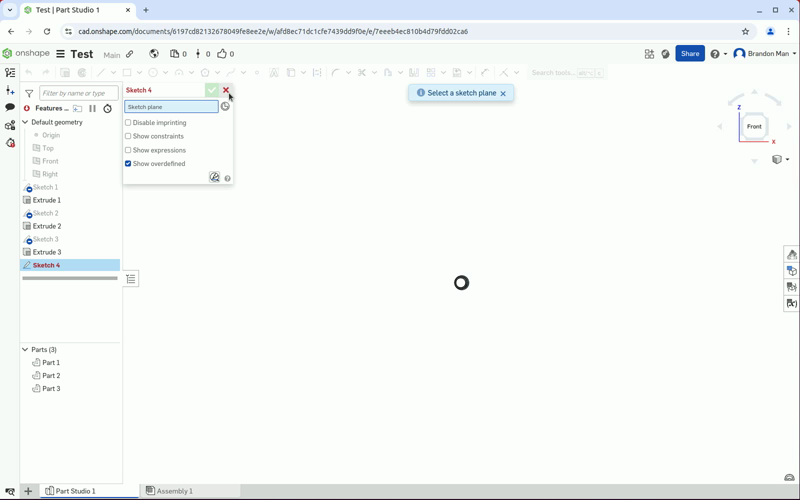
mouse_move(73, 163)
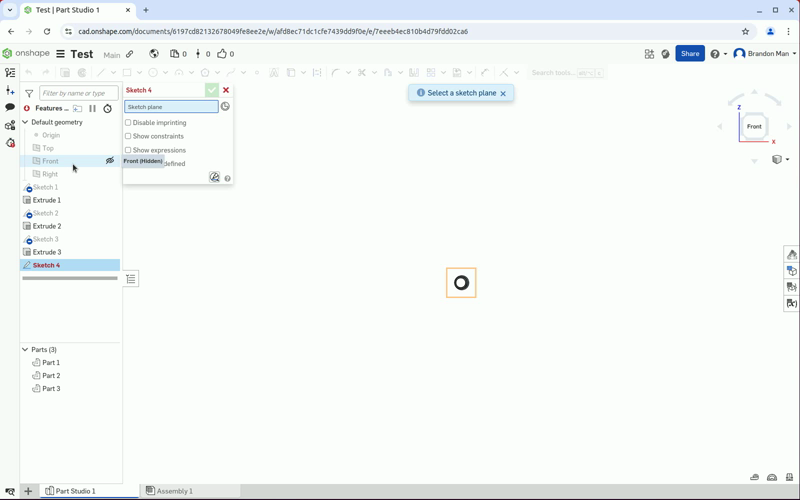
click(73, 163)
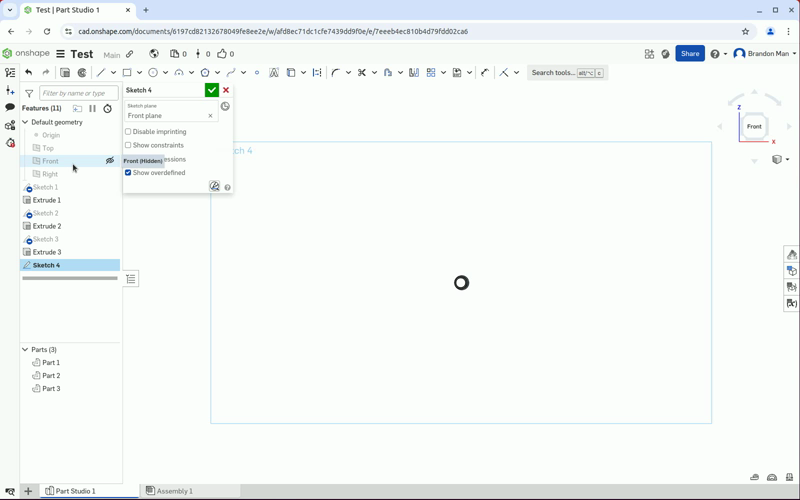
mouse_move(73, 352)
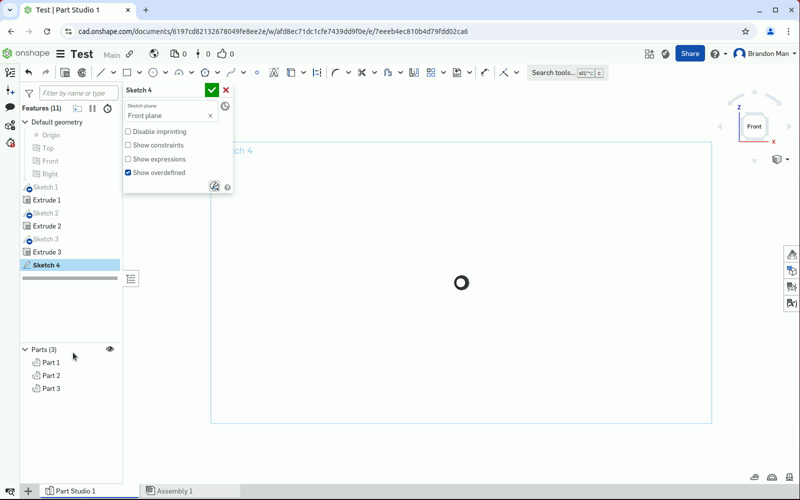
key(y)
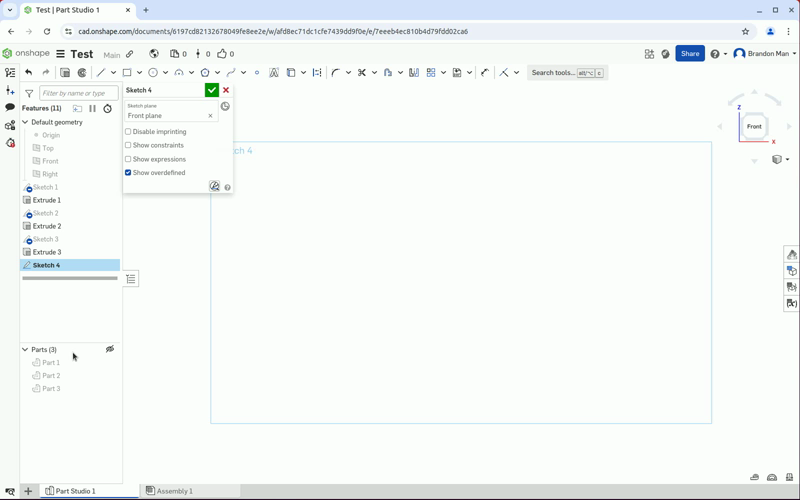
key(a)
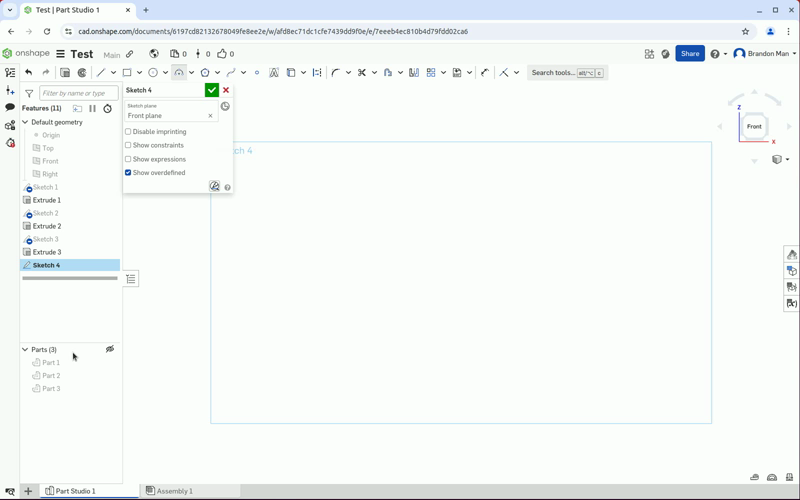
key_down(shift)
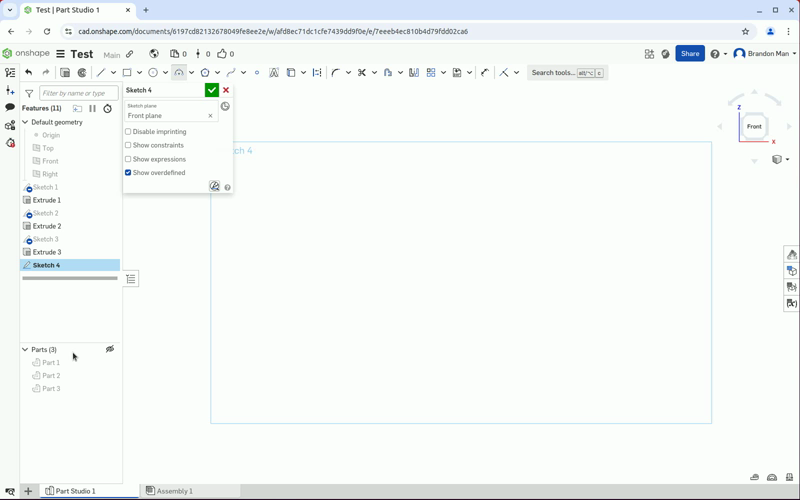
mouse_move(460, 288)
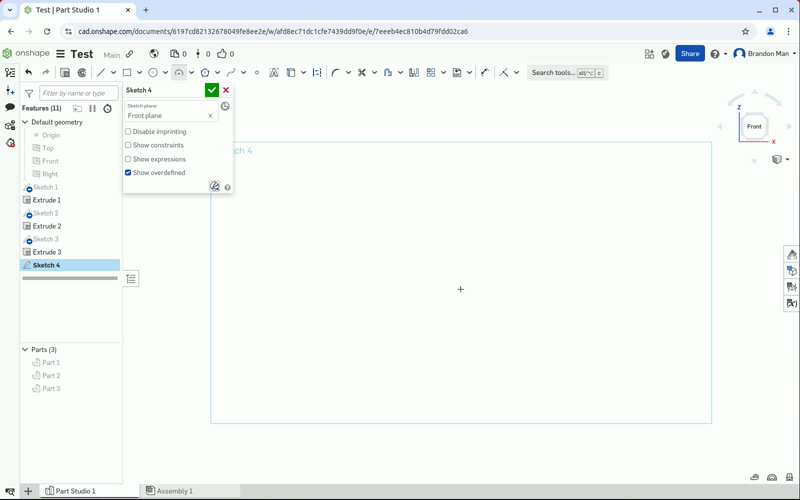
click(460, 288)
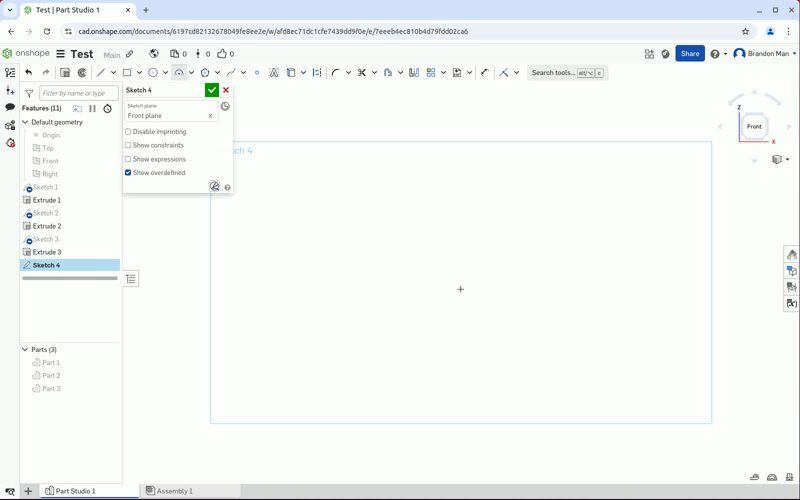
key_up(shift)
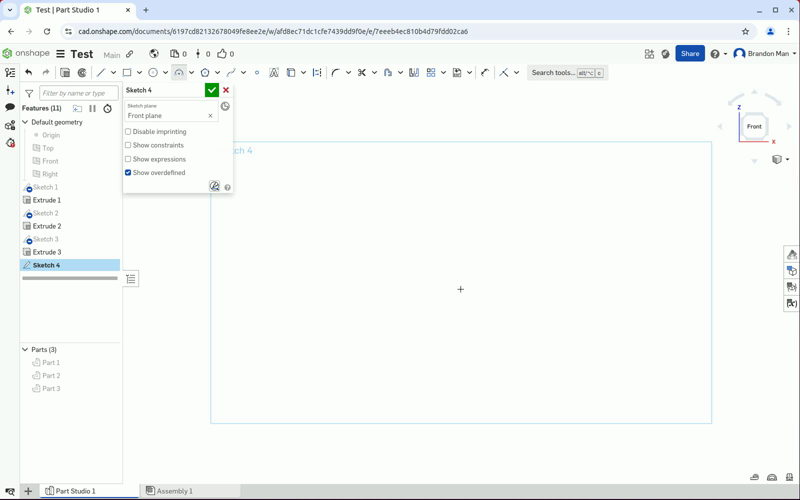
key_down(shift)
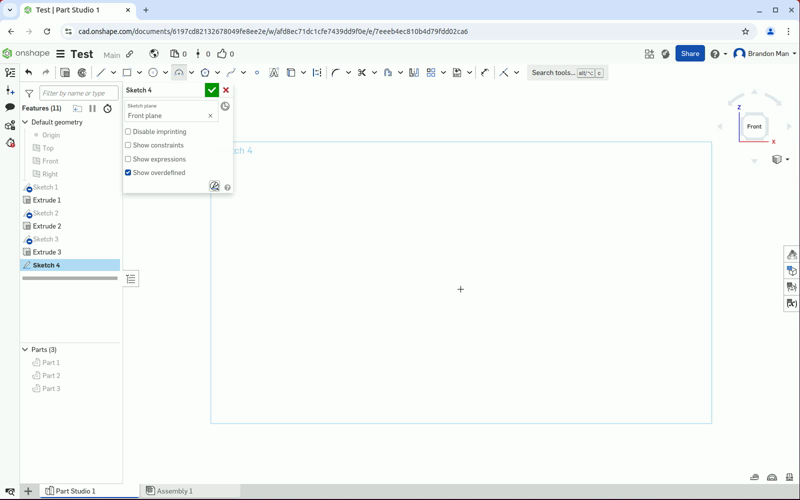
mouse_move(461, 288)
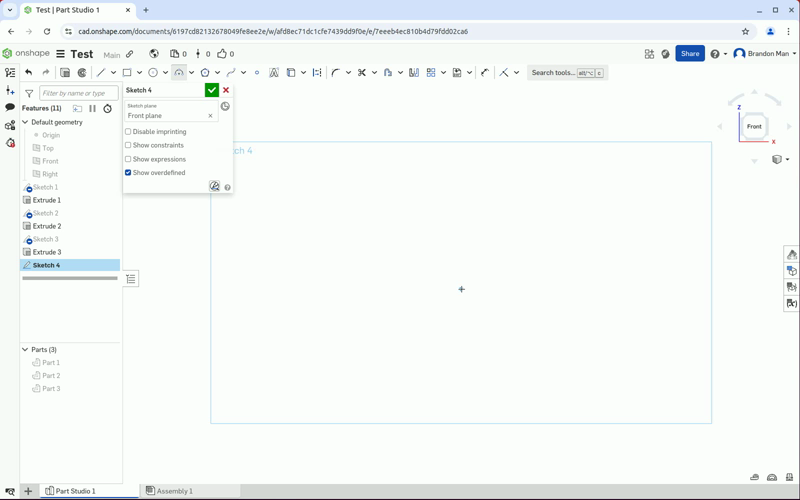
scroll(6)
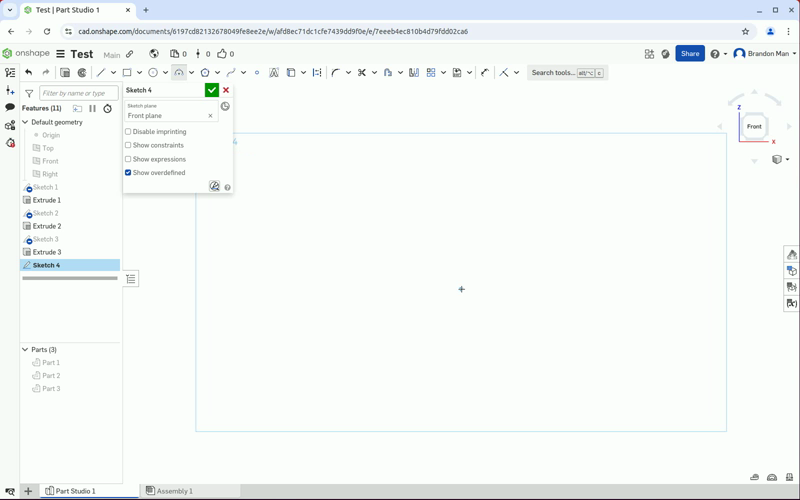
scroll(6)
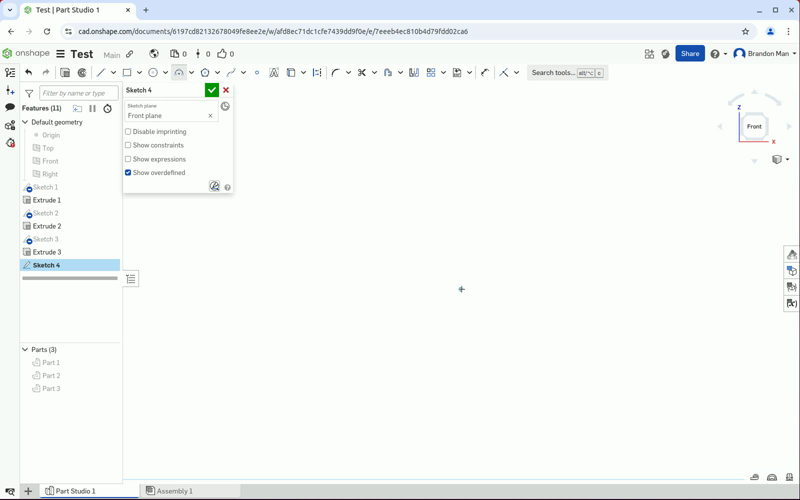
scroll(6)
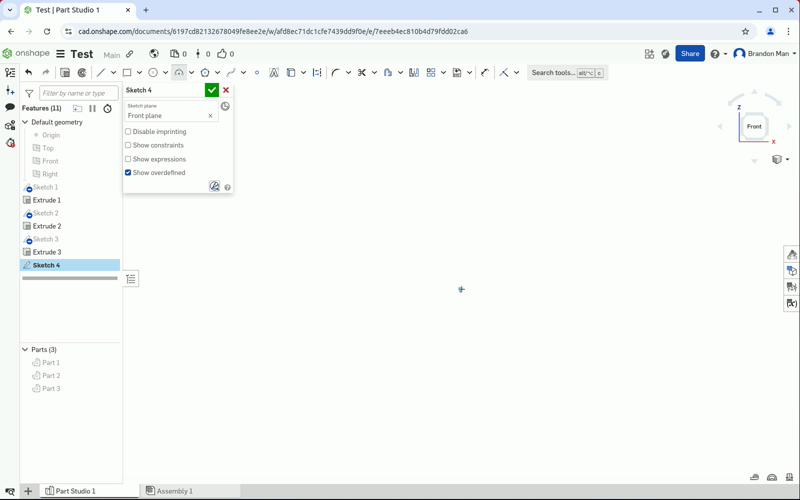
scroll(6)
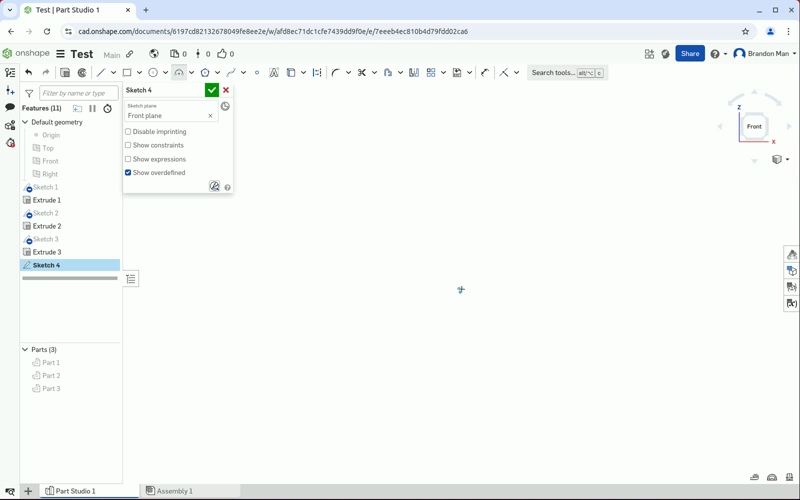
scroll(6)
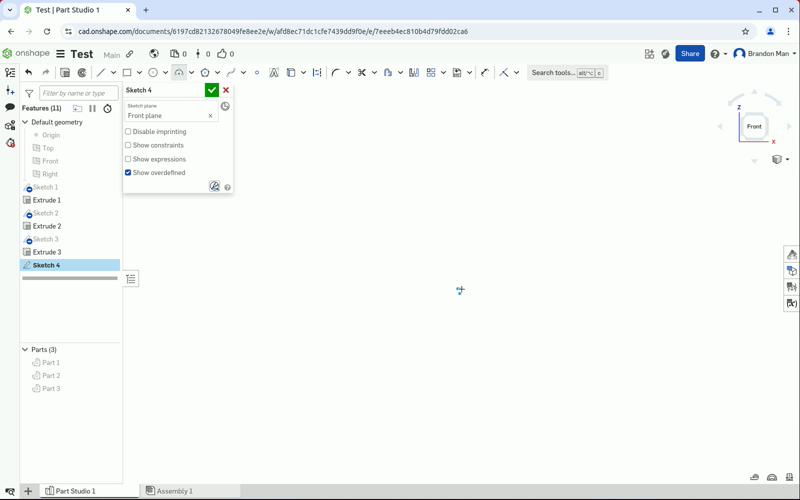
scroll(6)
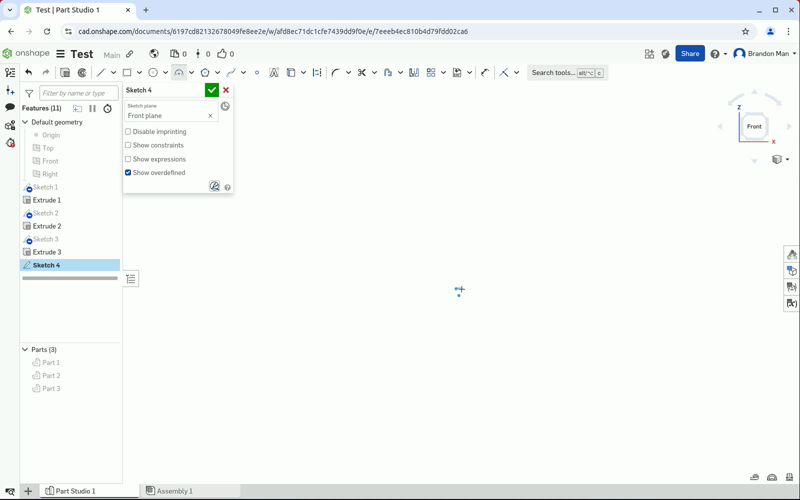
scroll(6)
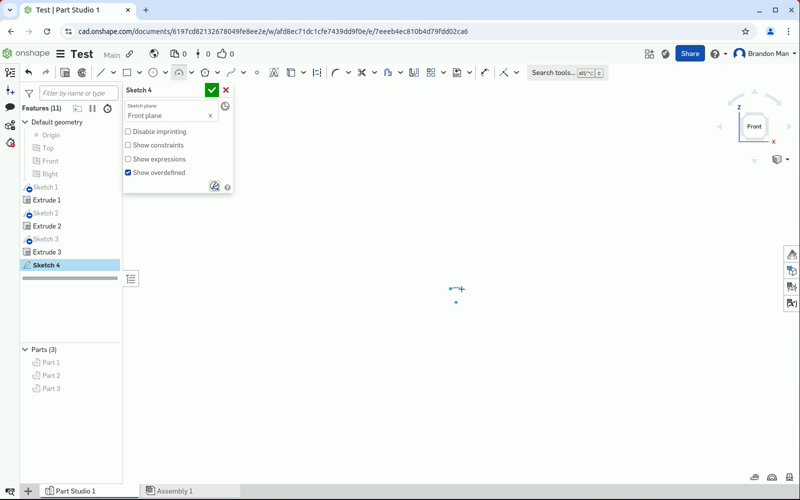
click(461, 288)
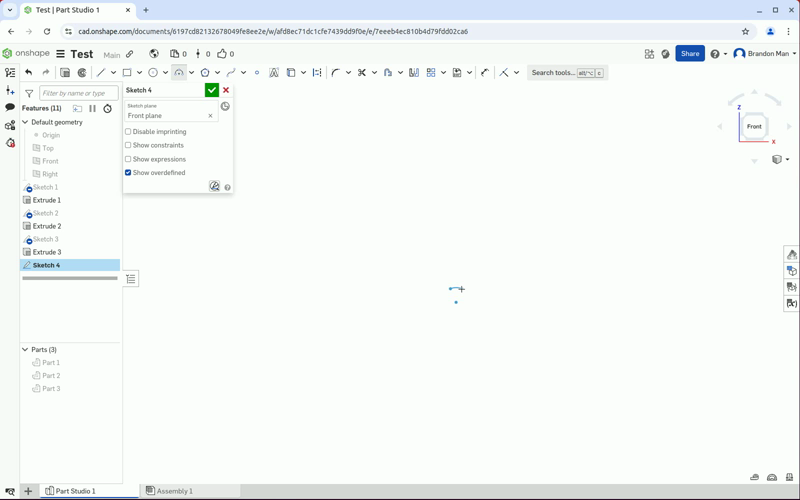
scroll(-6)
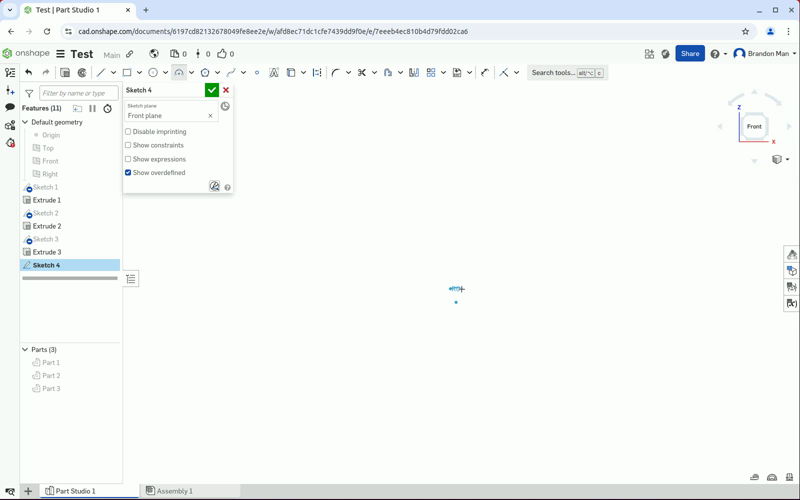
scroll(-6)
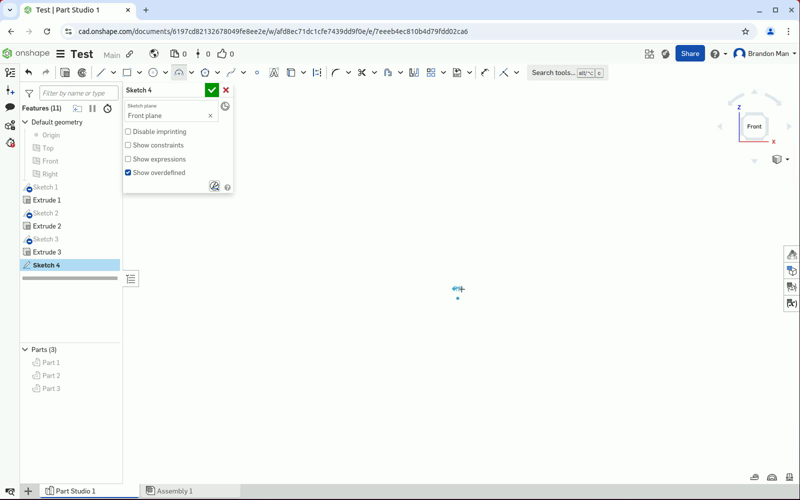
scroll(-6)
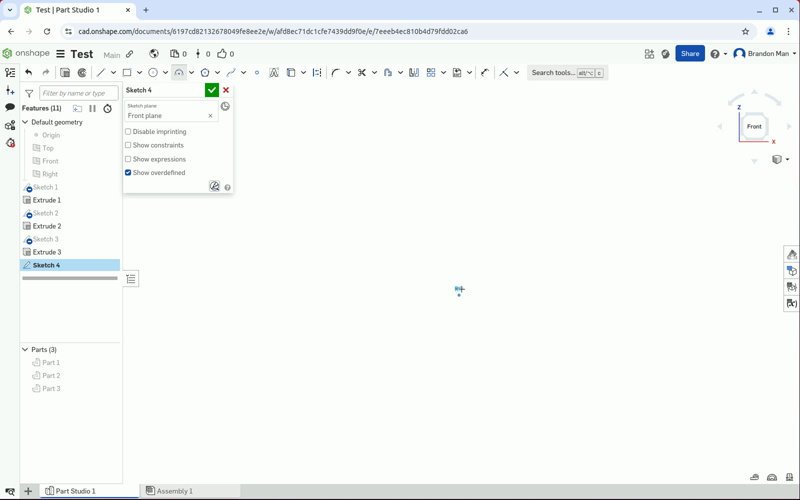
scroll(-6)
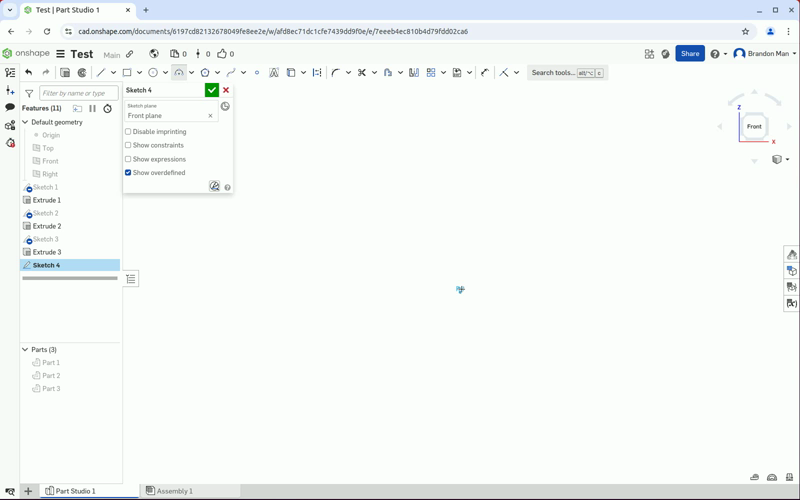
scroll(-6)
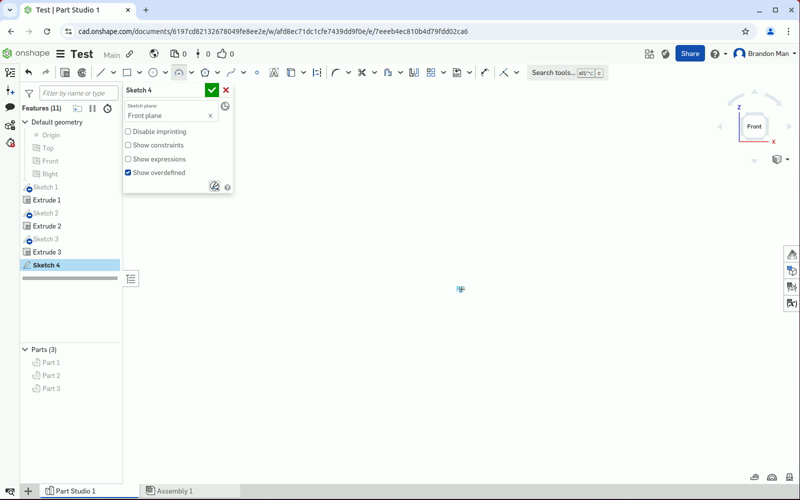
scroll(-6)
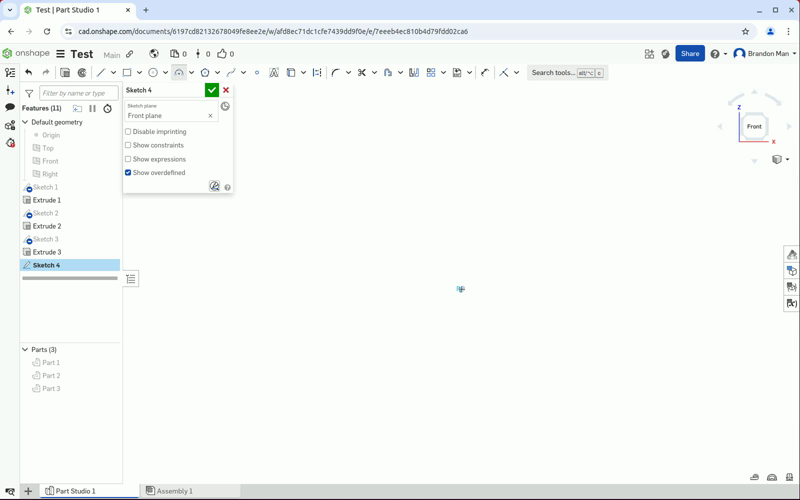
scroll(-6)
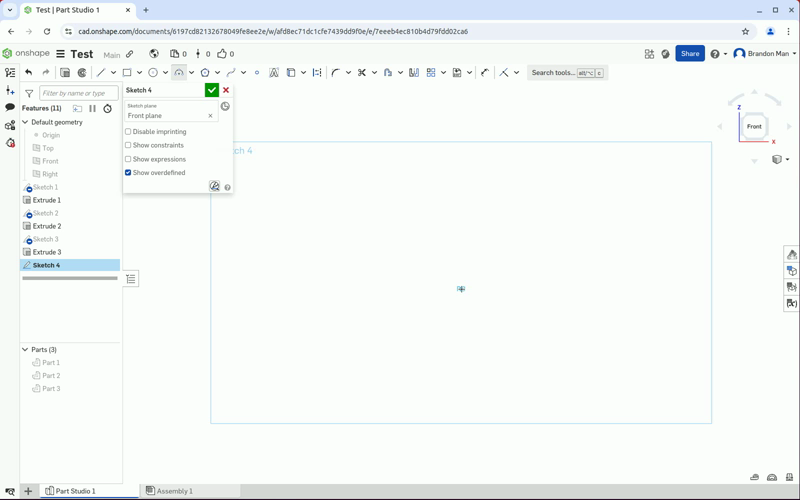
mouse_move(461, 276)
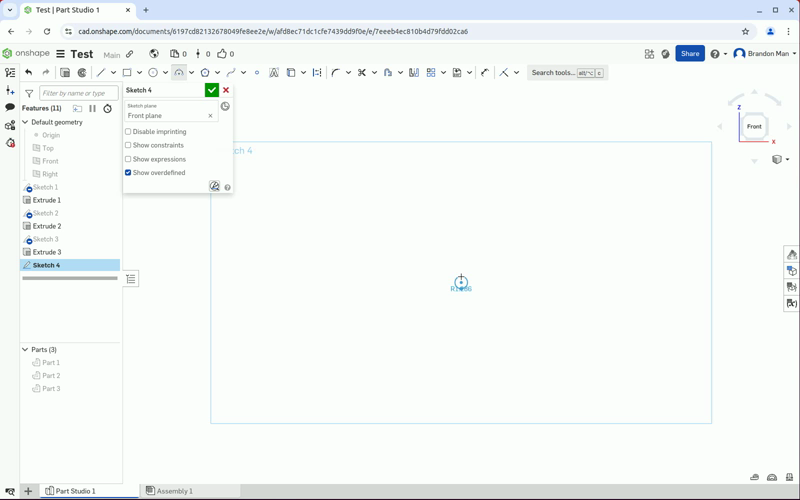
scroll(6)
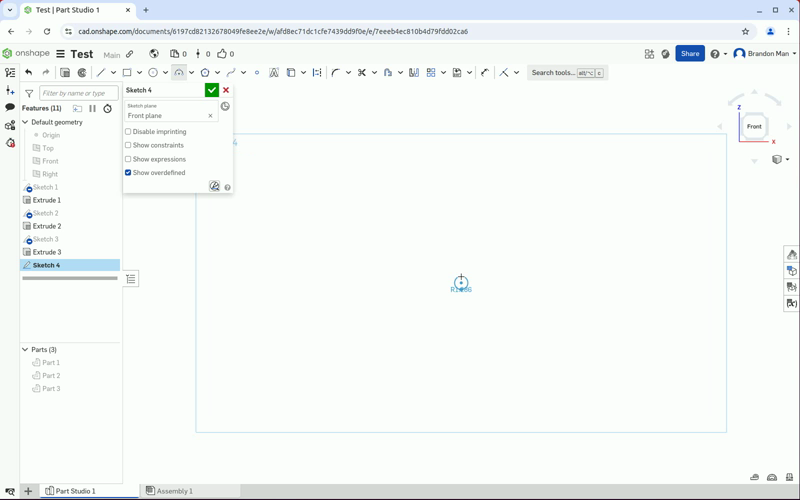
scroll(6)
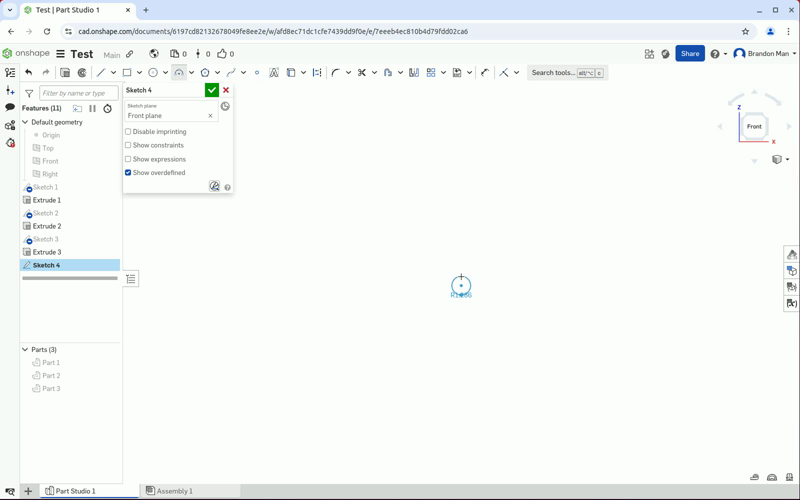
scroll(6)
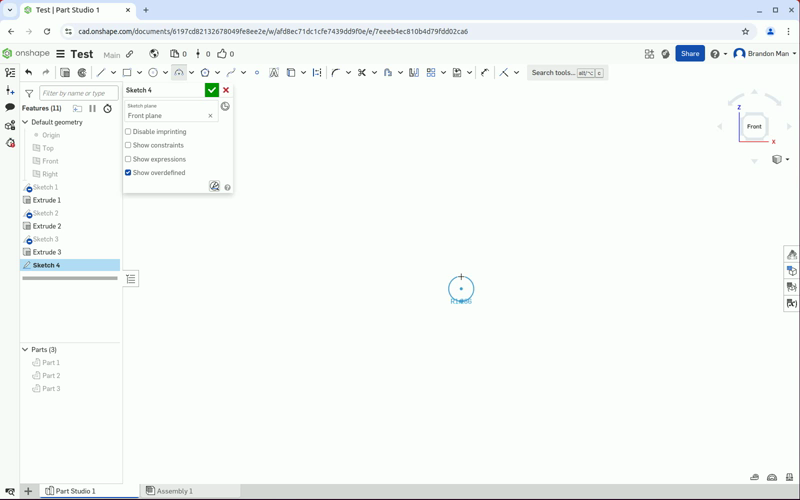
scroll(6)
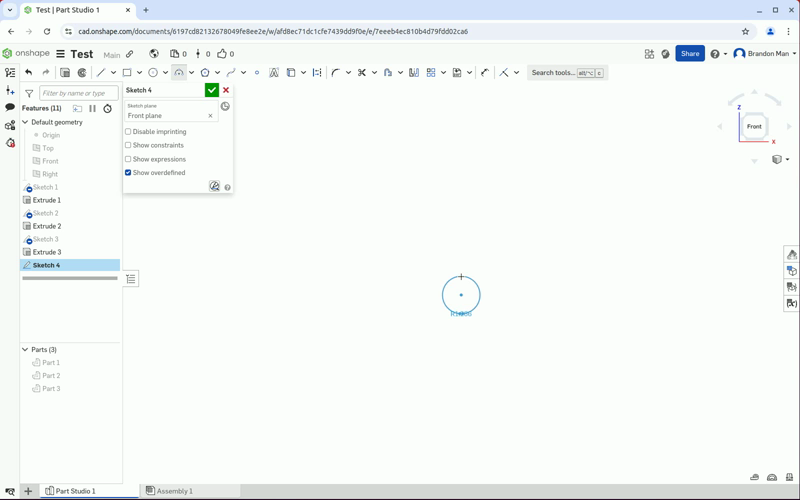
scroll(6)
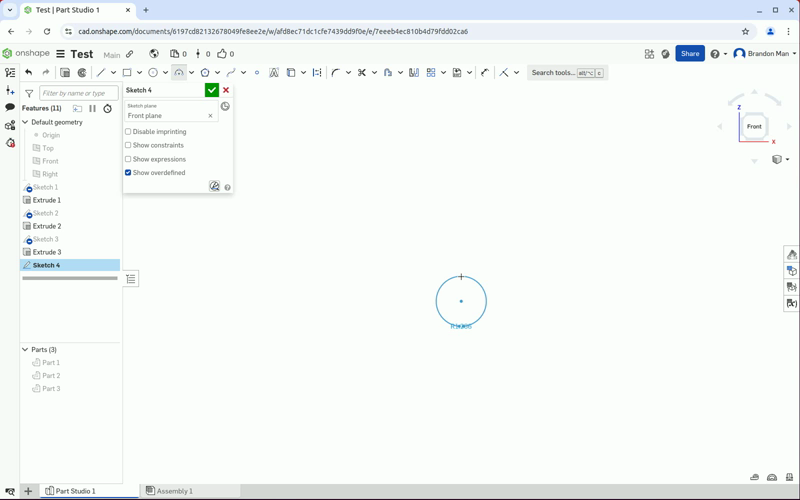
scroll(6)
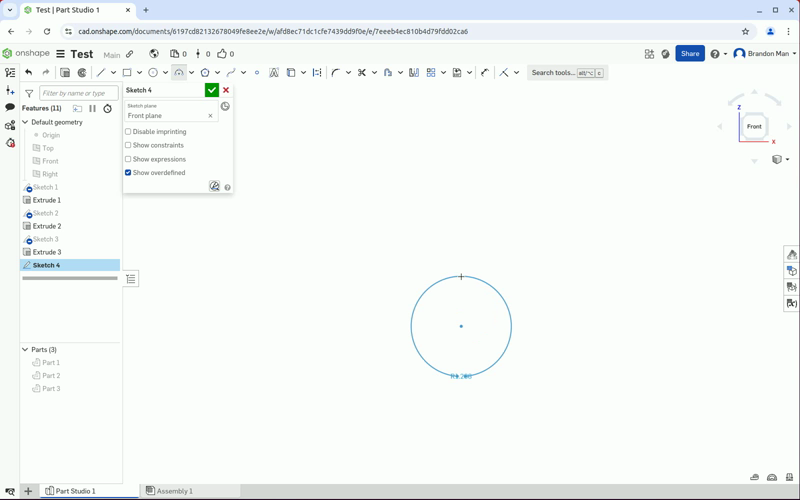
scroll(6)
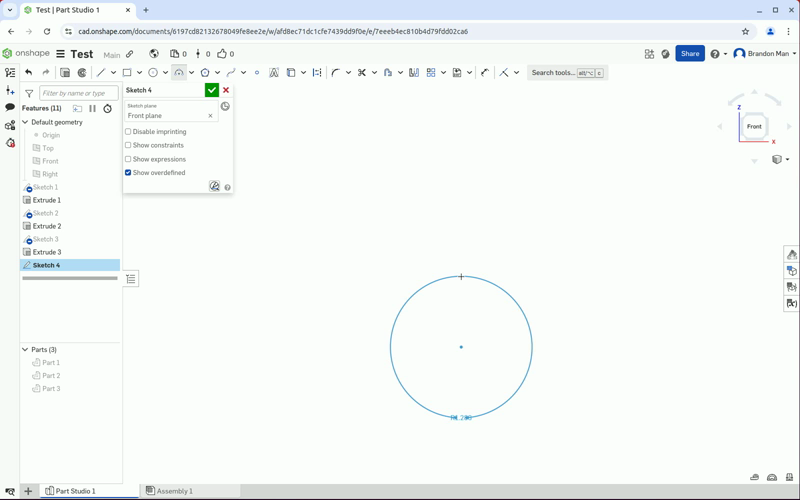
click(461, 276)
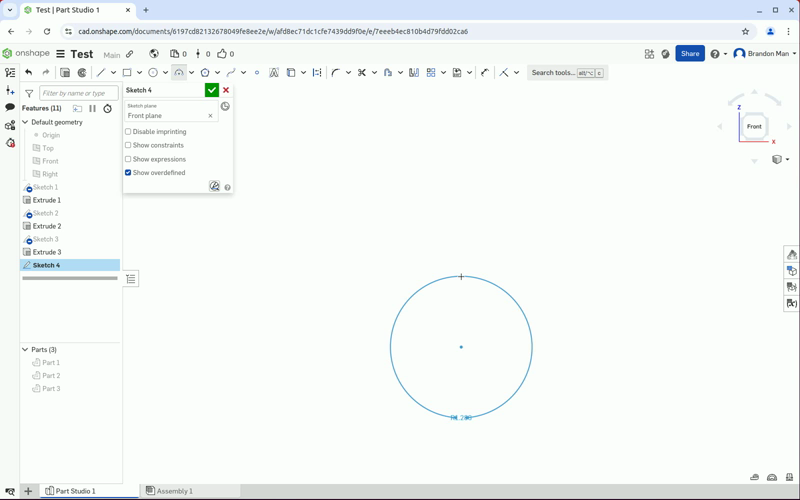
scroll(-6)
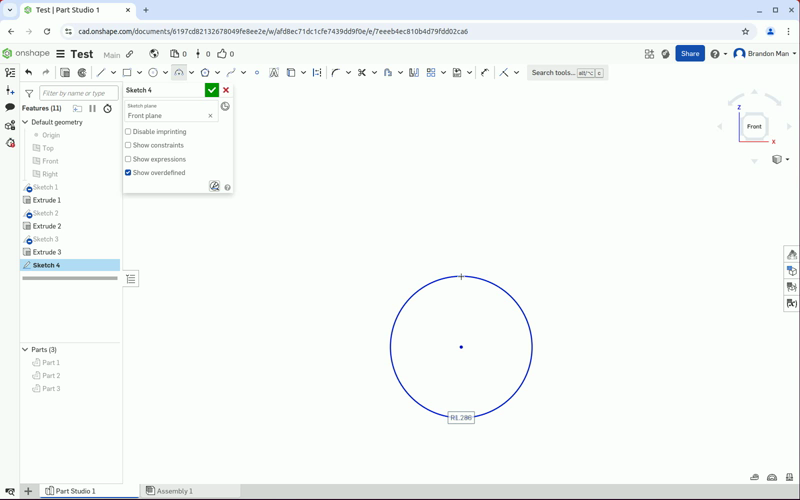
scroll(-6)
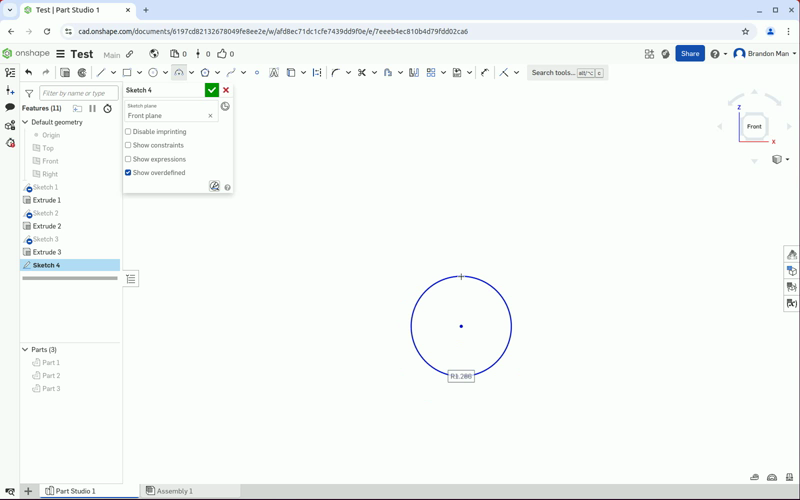
scroll(-6)
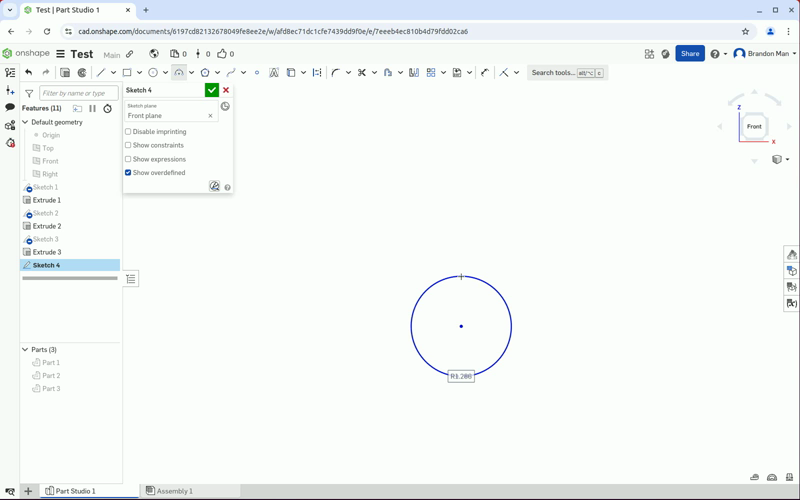
scroll(-6)
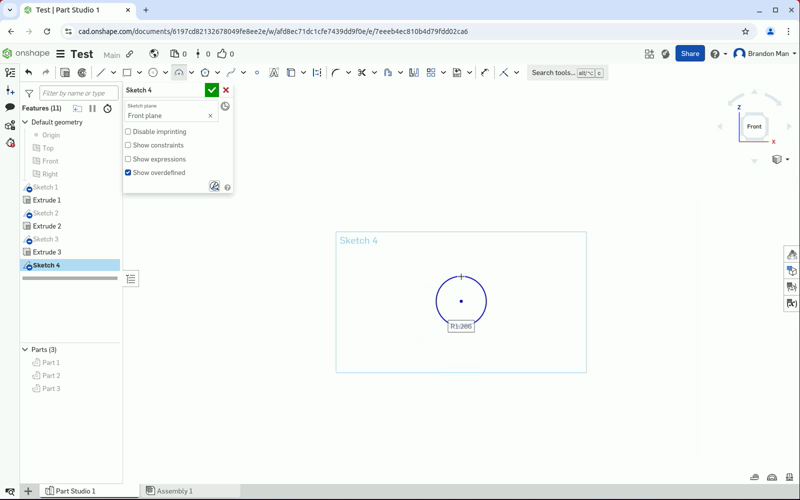
scroll(-6)
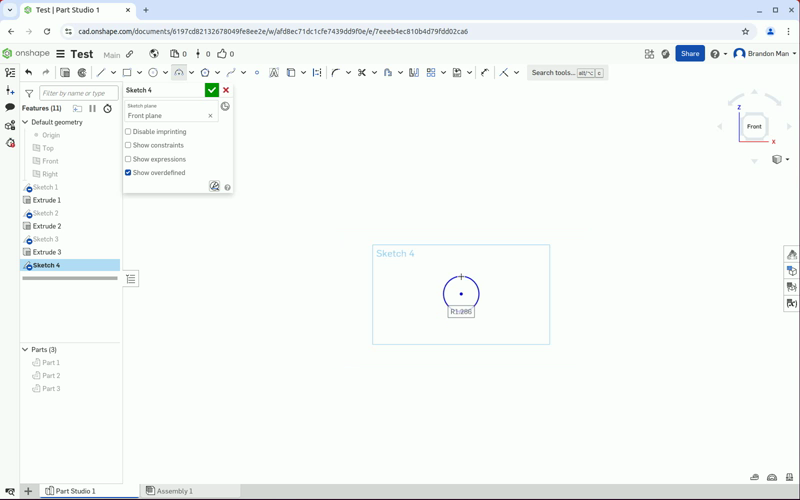
scroll(-6)
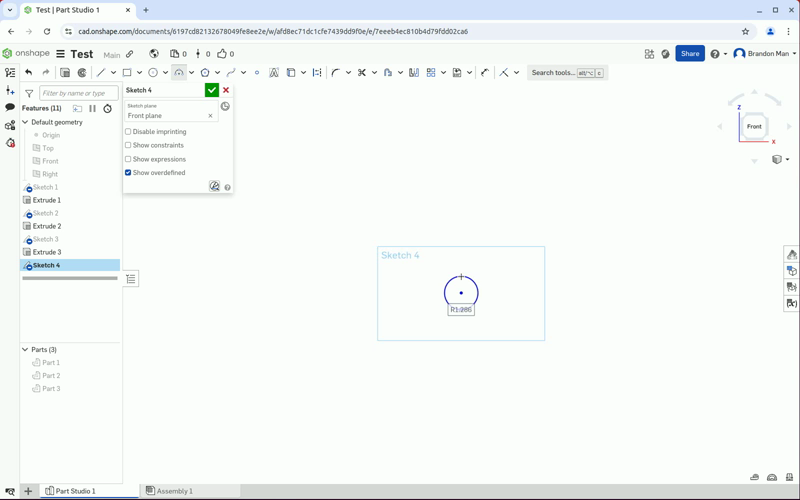
scroll(-6)
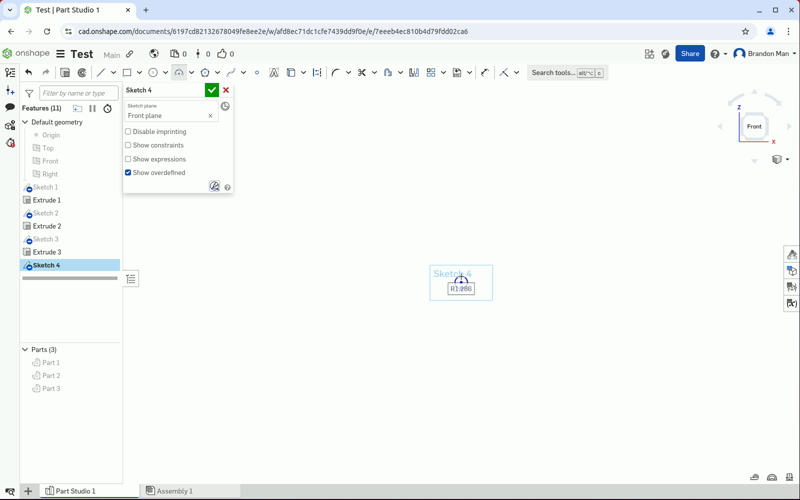
key_up(shift)
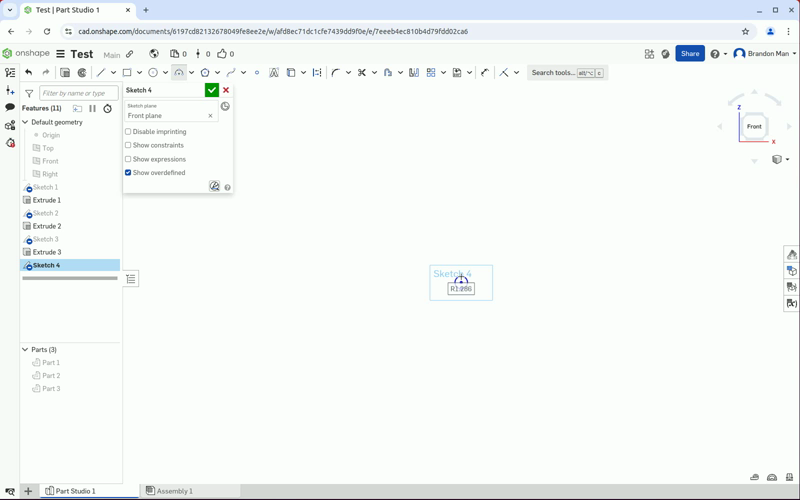
key(esc)
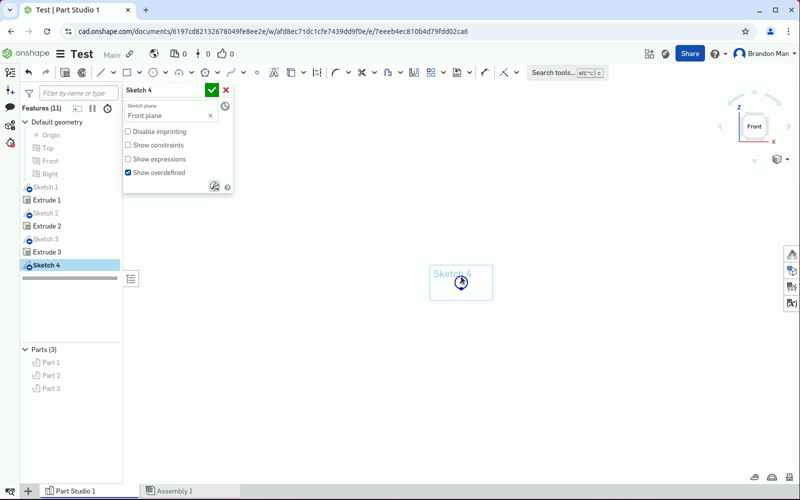
key(l)
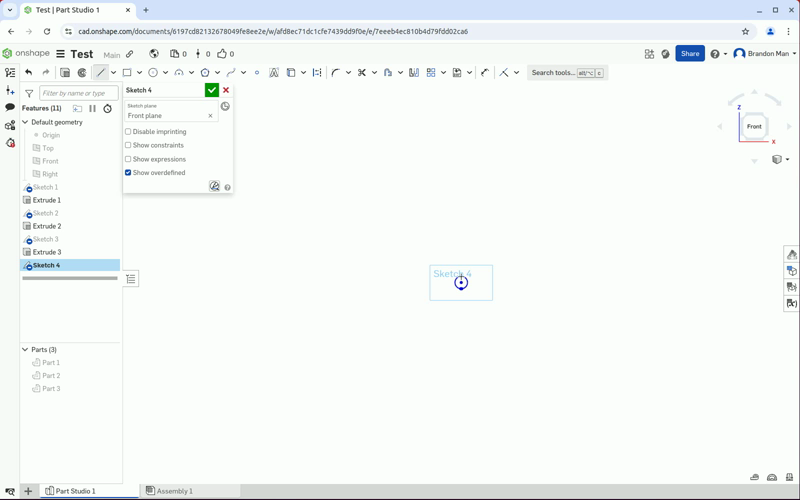
mouse_move(461, 288)
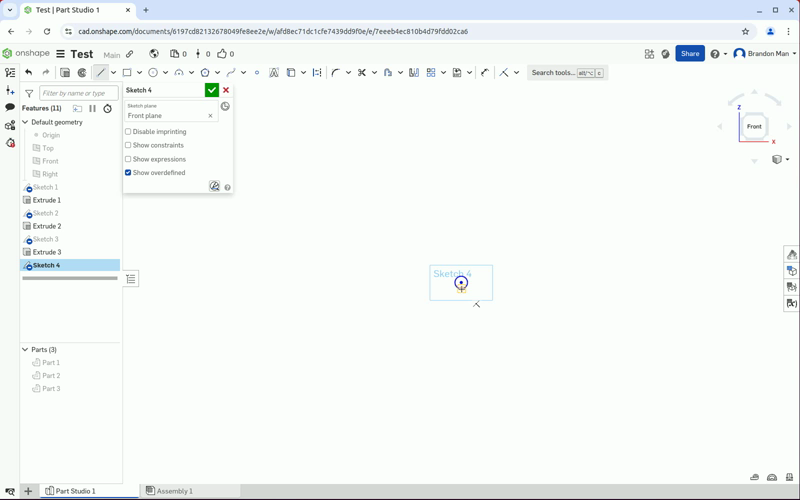
scroll(6)
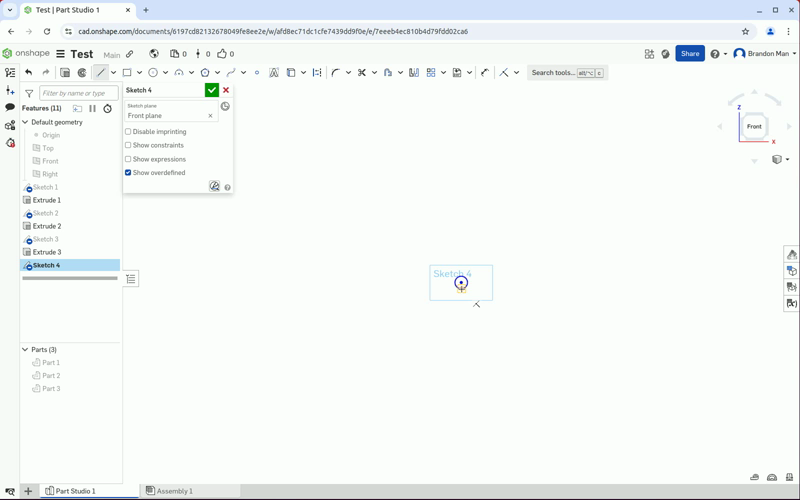
scroll(6)
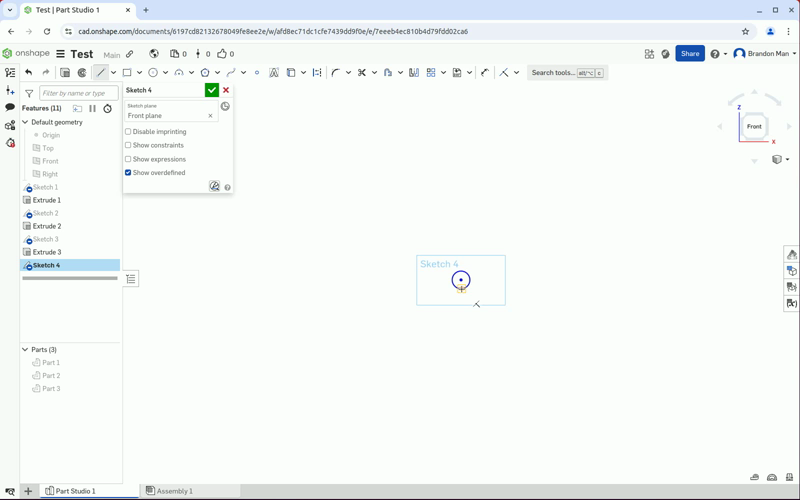
scroll(6)
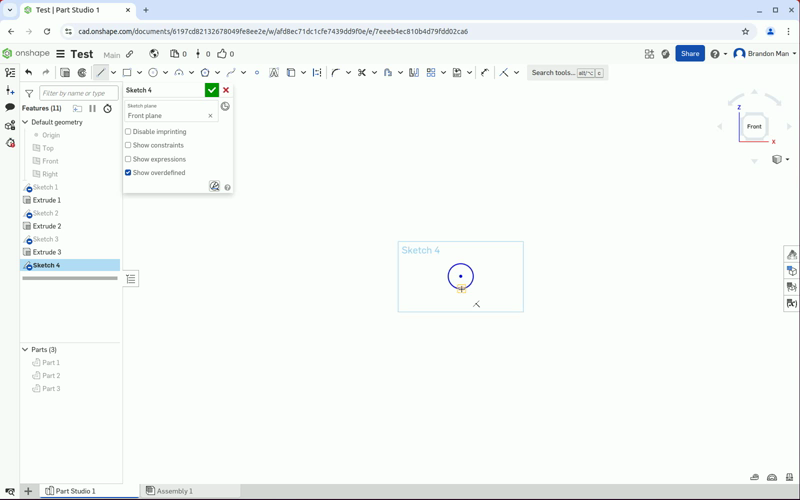
scroll(6)
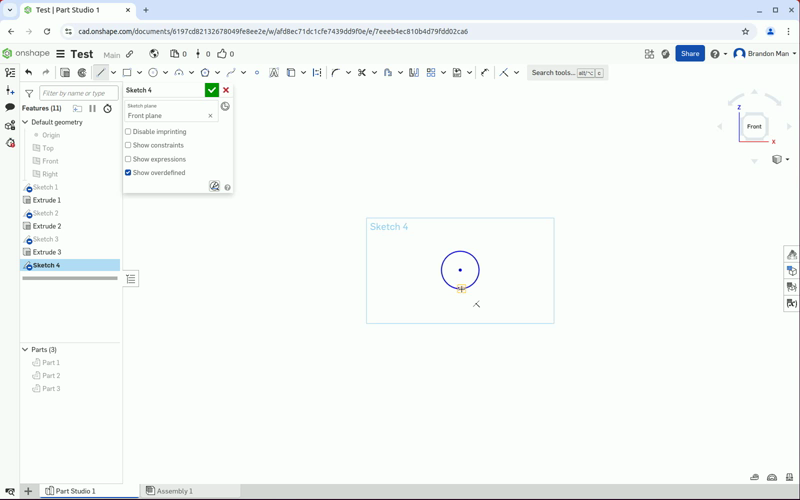
scroll(6)
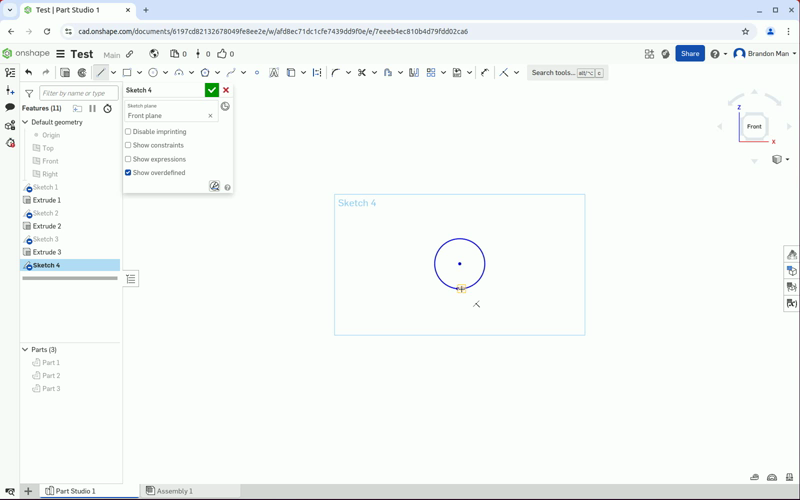
scroll(6)
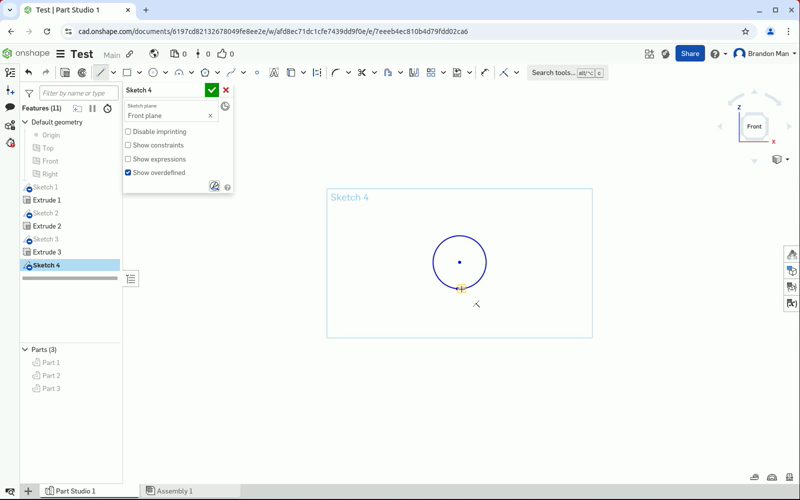
scroll(6)
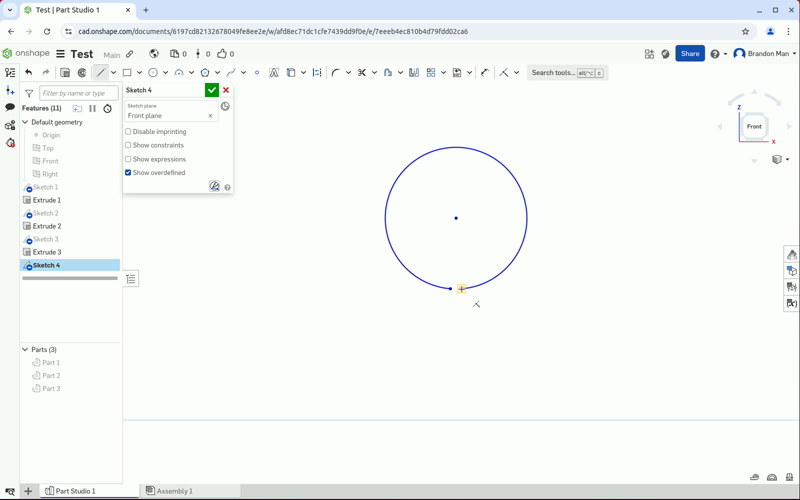
click(461, 288)
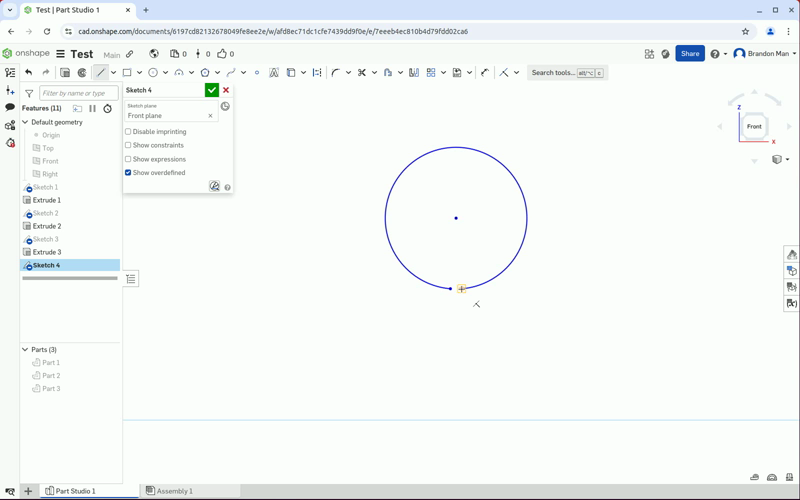
scroll(-6)
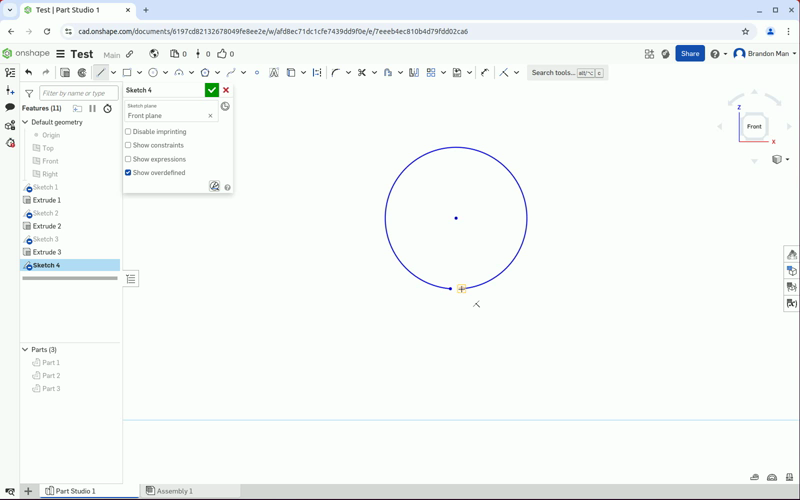
scroll(-6)
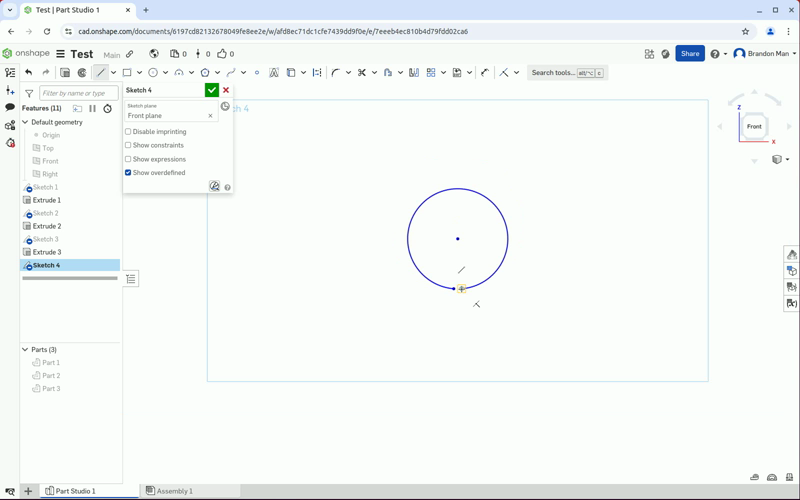
scroll(-6)
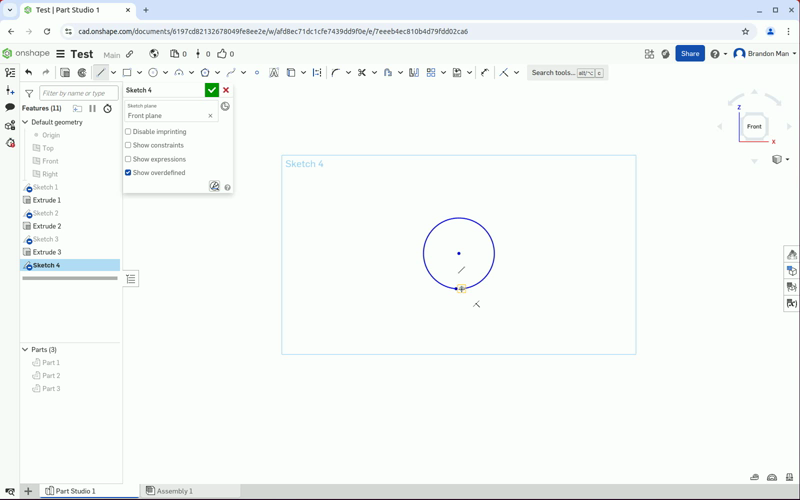
scroll(-6)
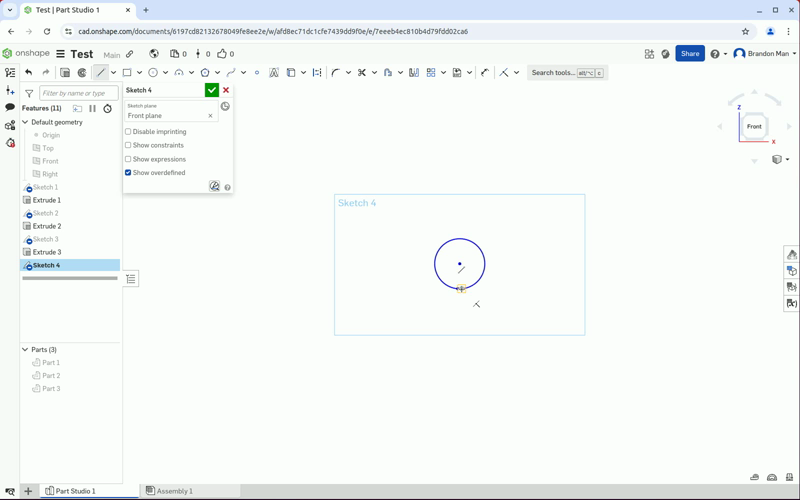
scroll(-6)
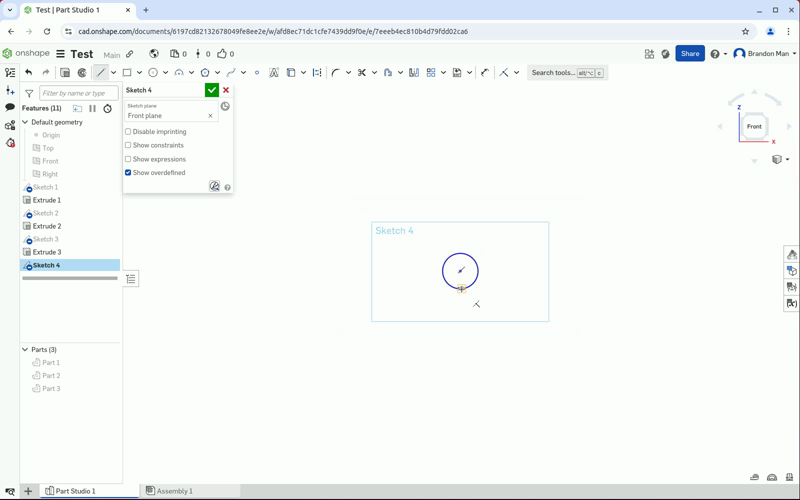
scroll(-6)
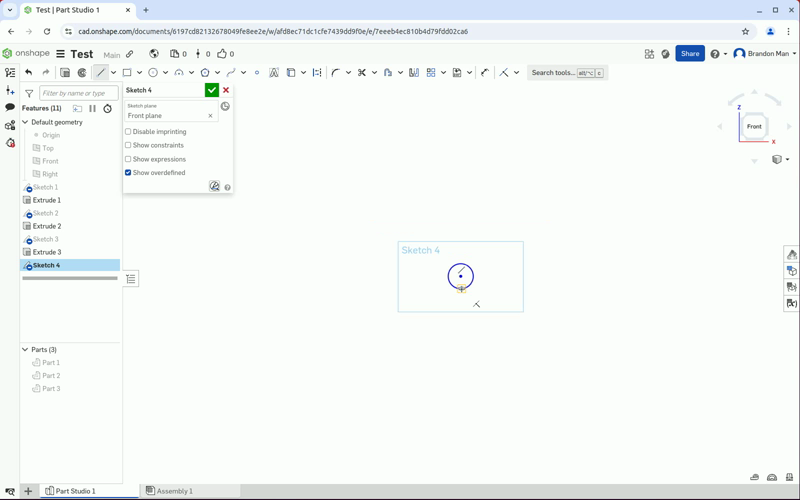
scroll(-6)
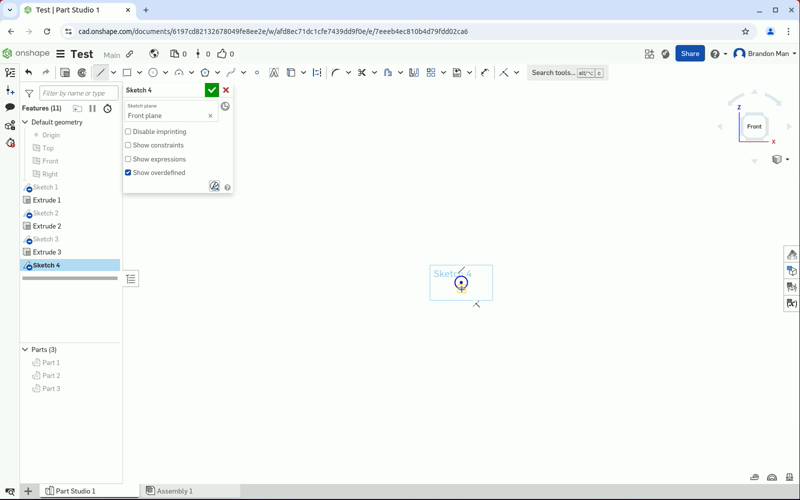
key_down(shift)
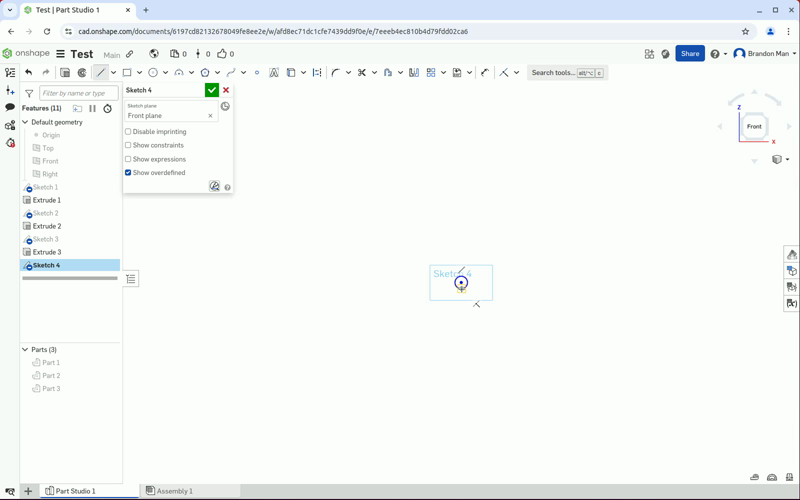
mouse_move(492, 288)
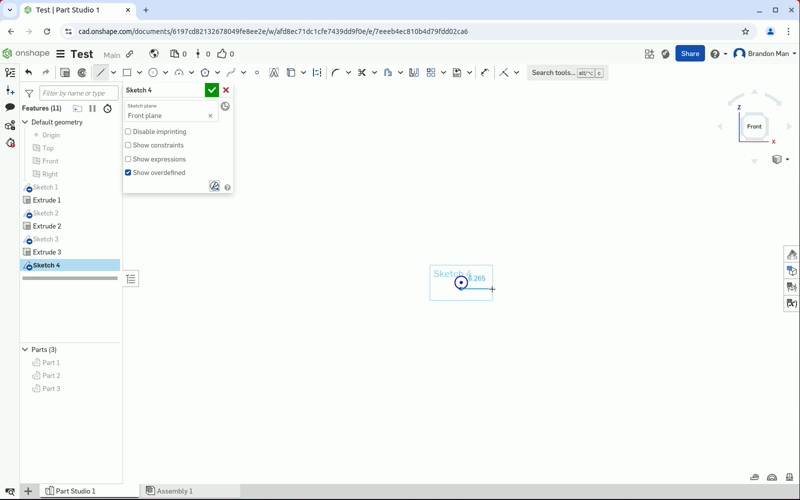
mouse_move(461, 288)
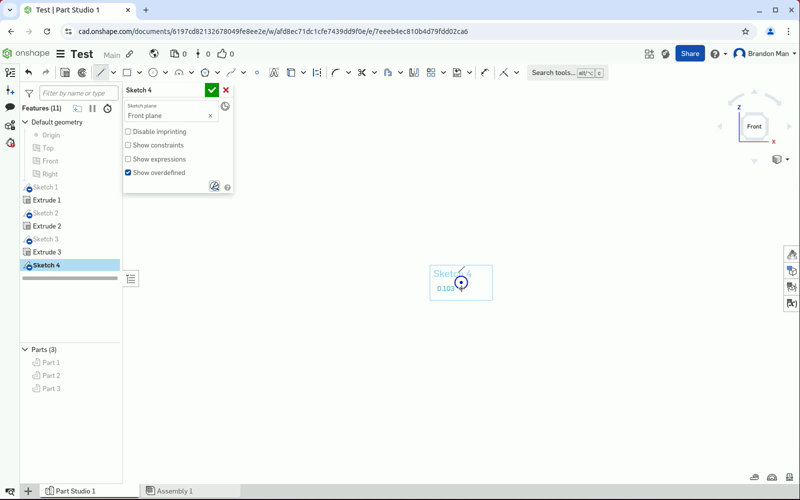
scroll(6)
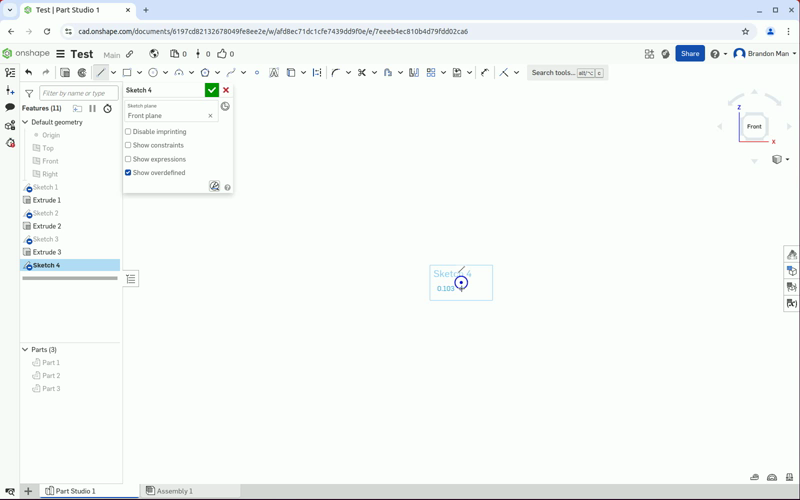
scroll(6)
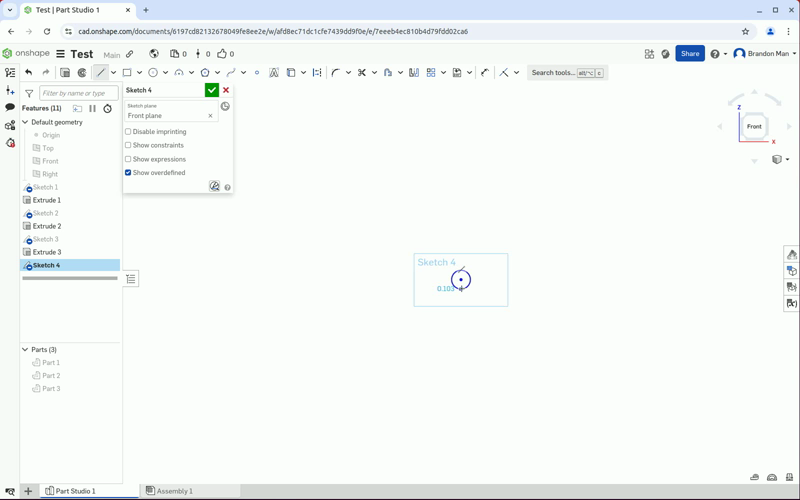
scroll(6)
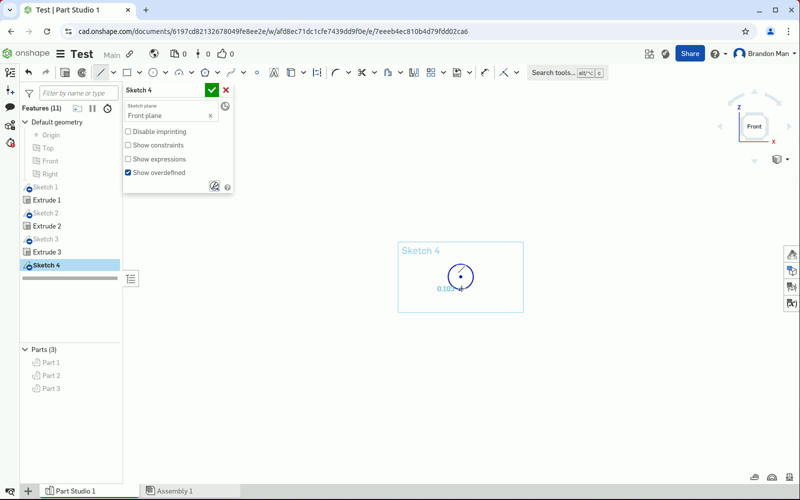
scroll(6)
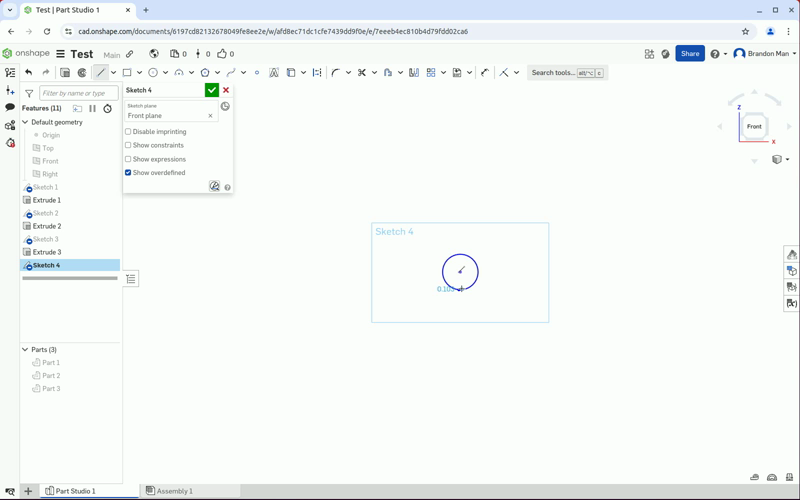
scroll(6)
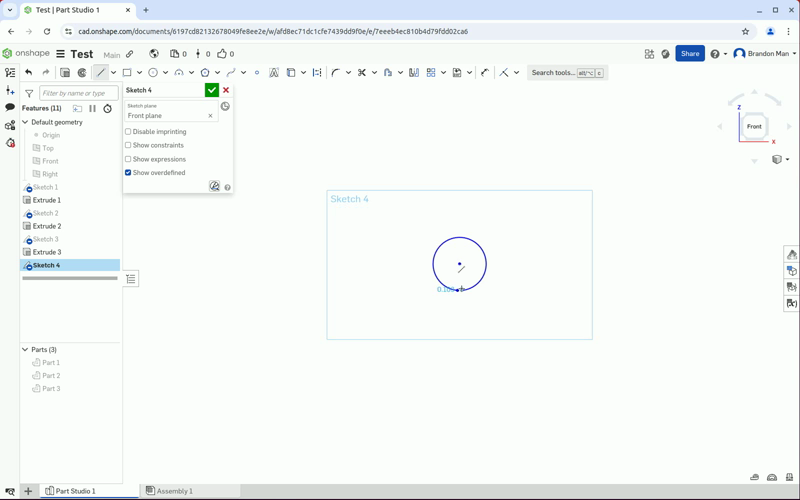
scroll(6)
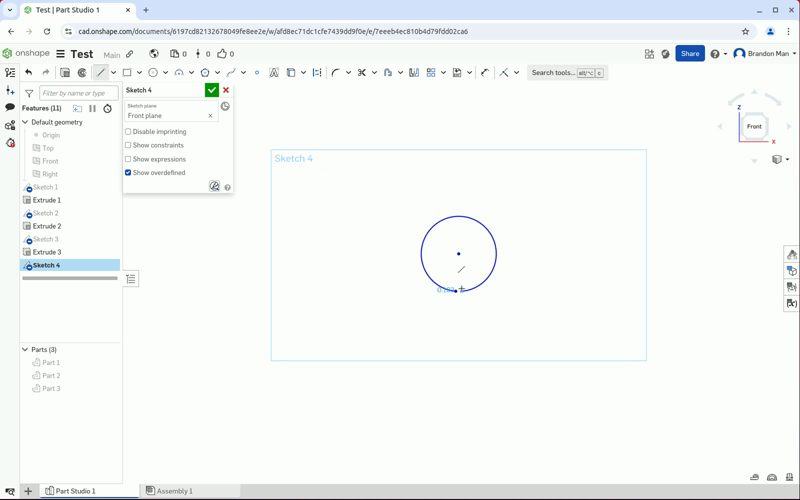
scroll(6)
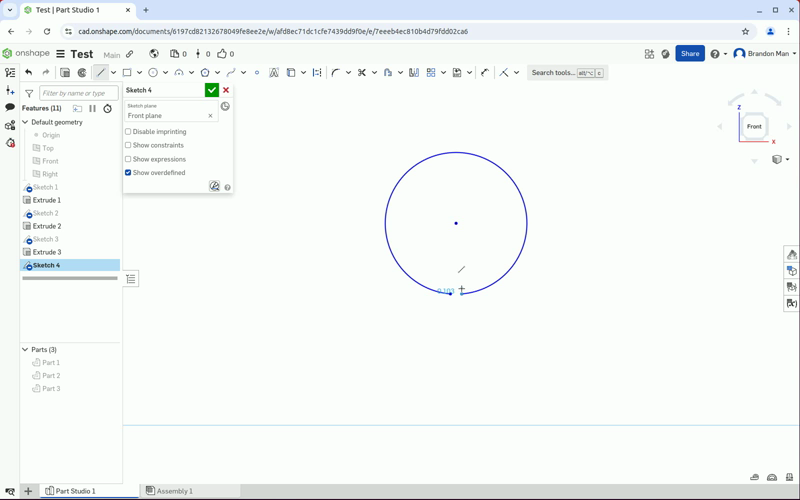
click(461, 288)
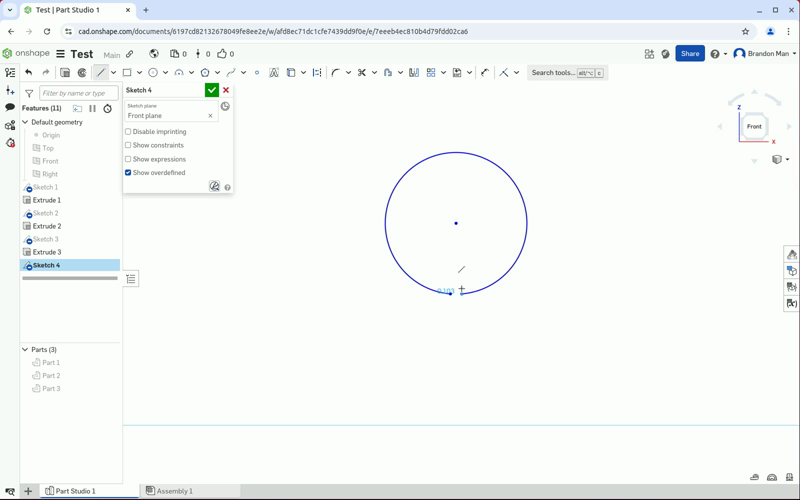
scroll(-6)
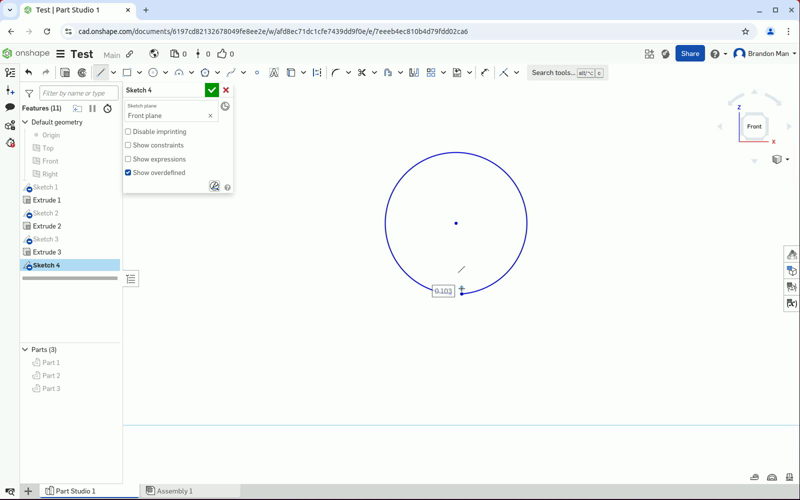
scroll(-6)
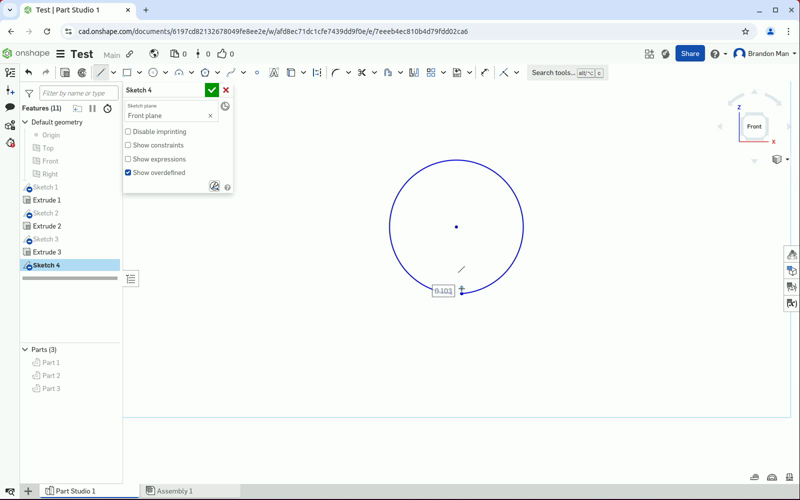
scroll(-6)
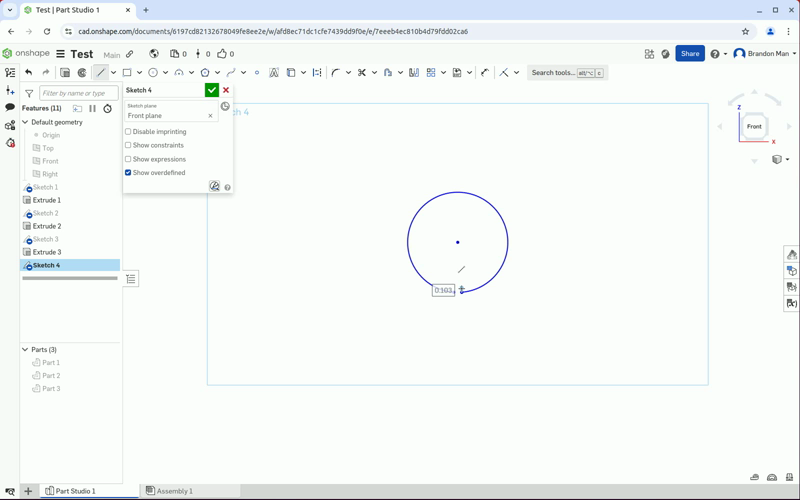
scroll(-6)
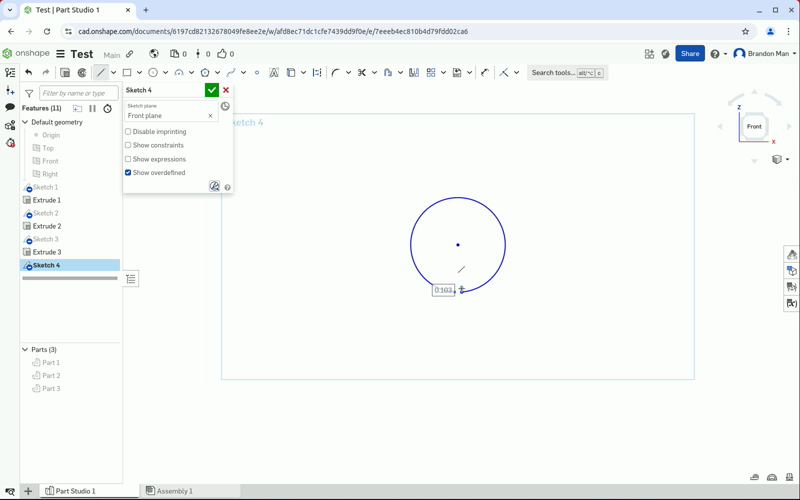
scroll(-6)
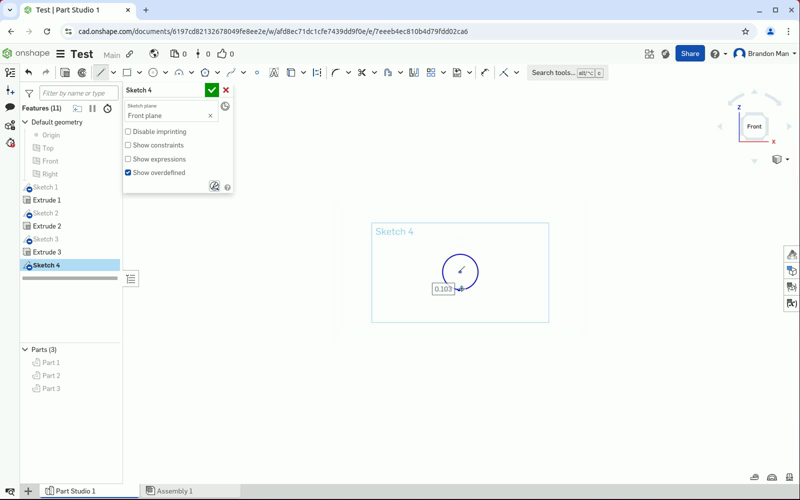
scroll(-6)
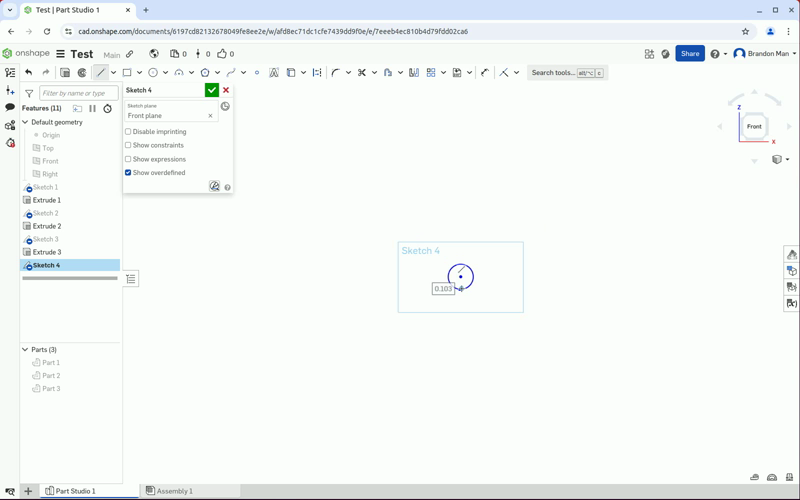
scroll(-6)
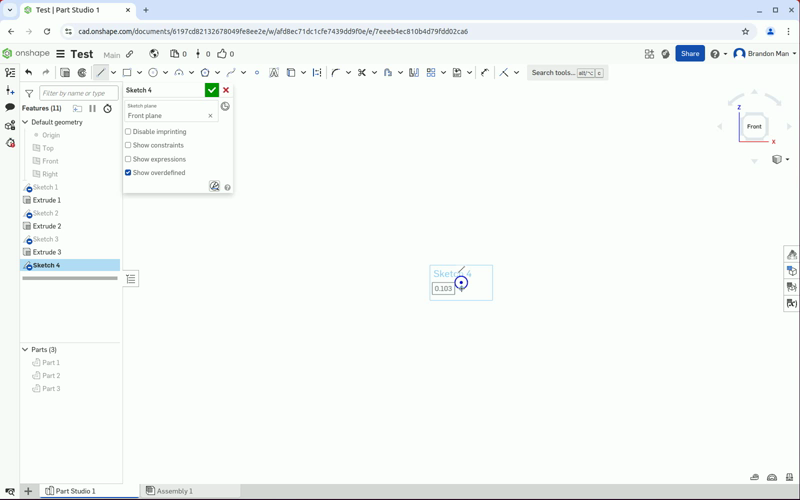
key_up(shift)
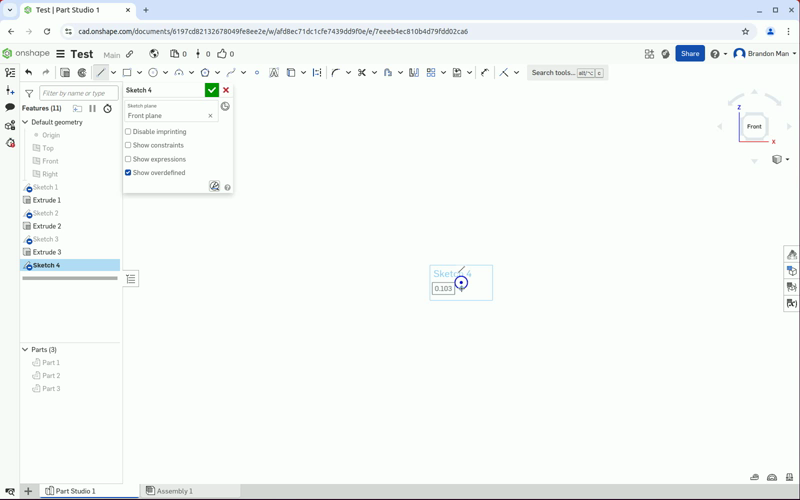
key(esc)
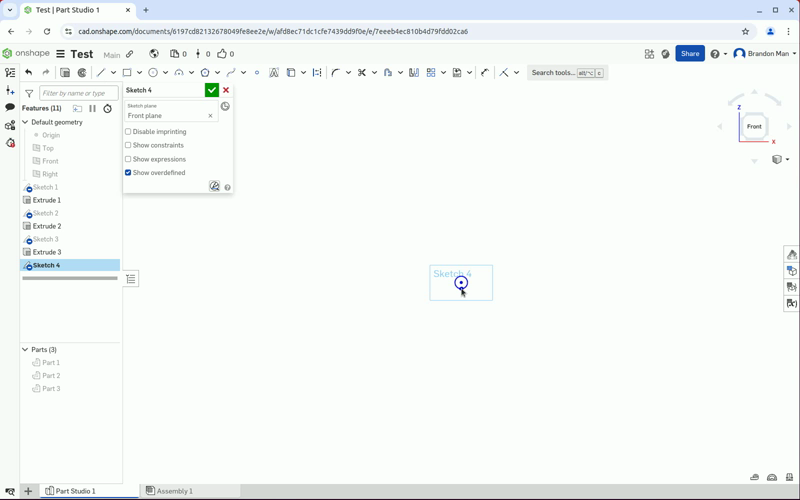
key(a)
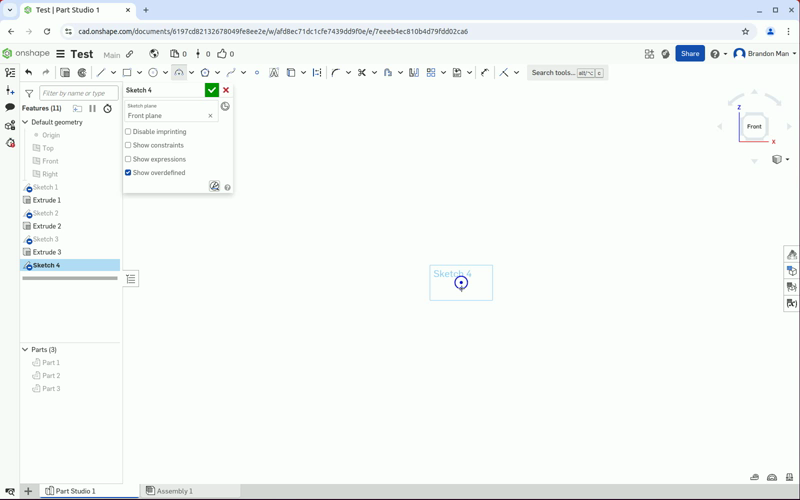
mouse_move(461, 288)
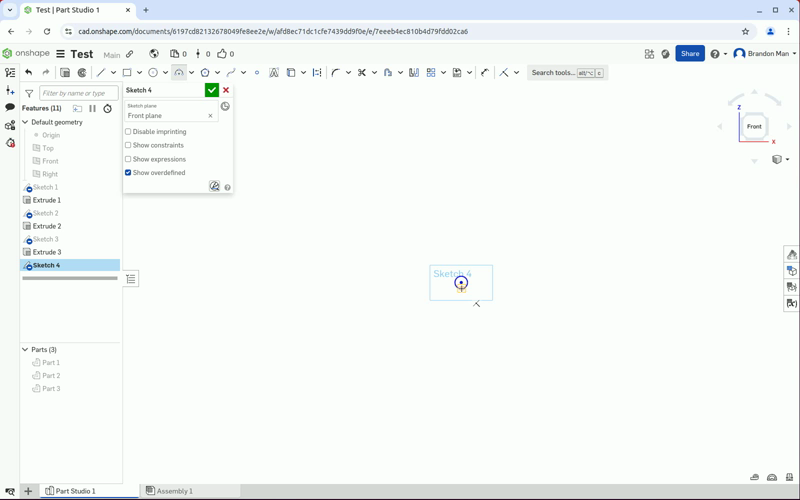
scroll(6)
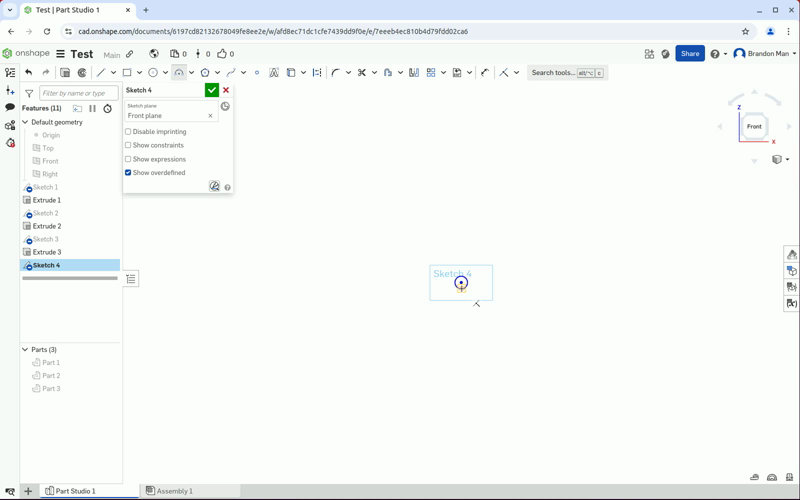
scroll(6)
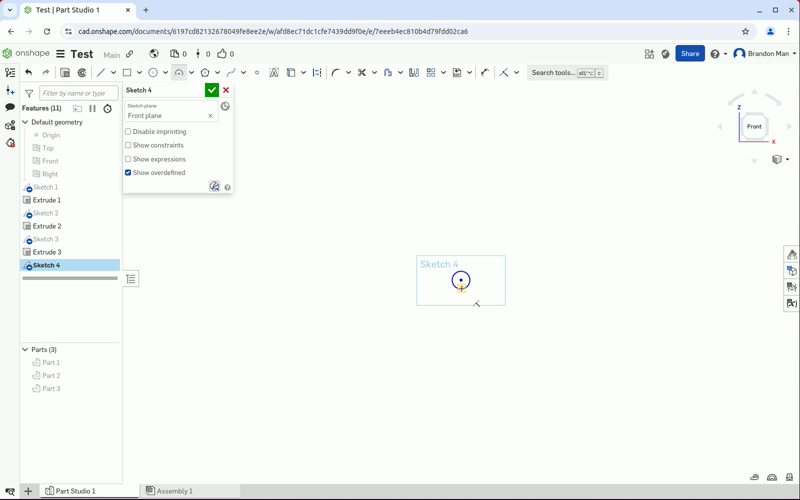
scroll(6)
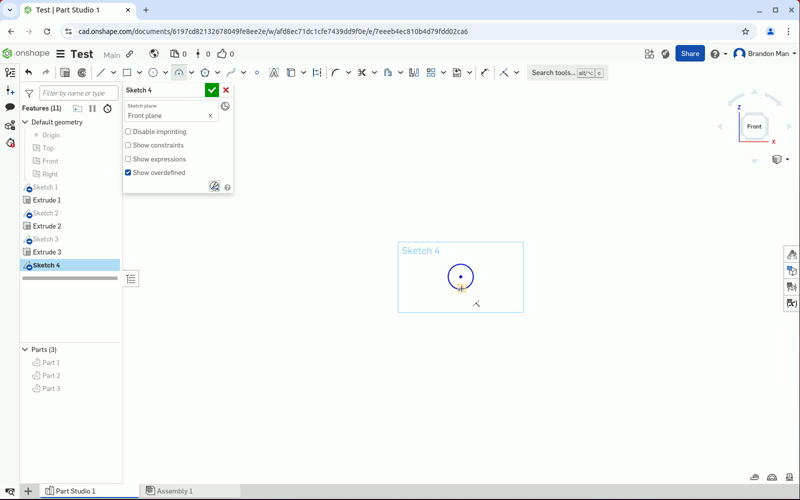
scroll(6)
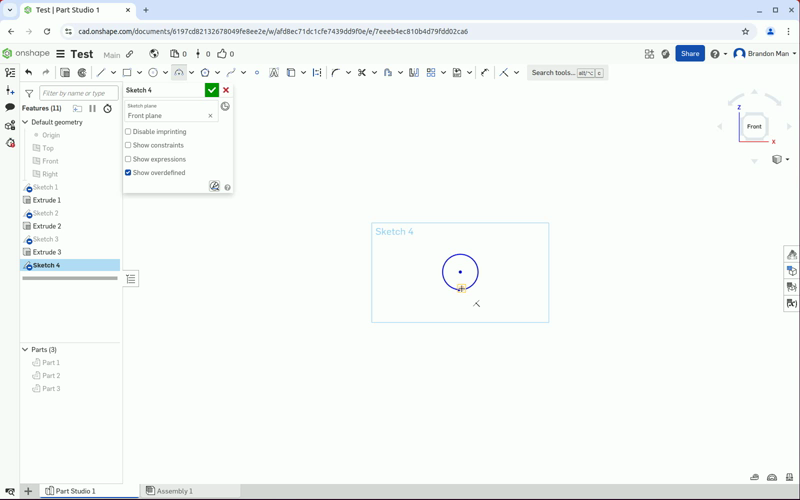
scroll(6)
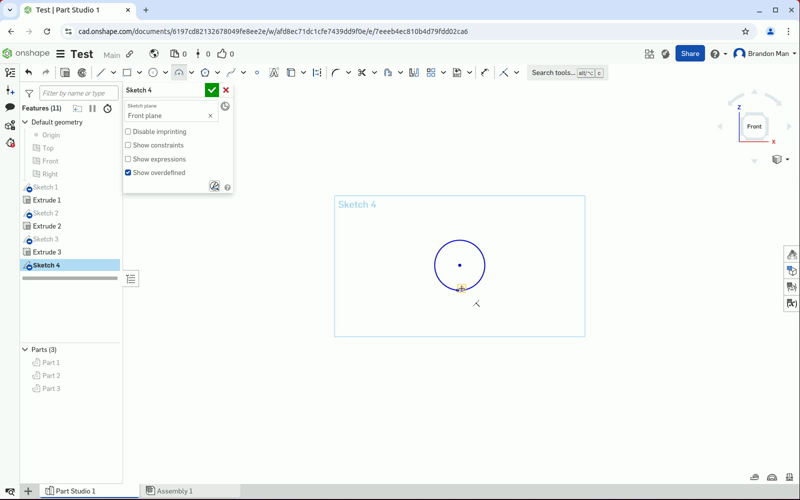
scroll(6)
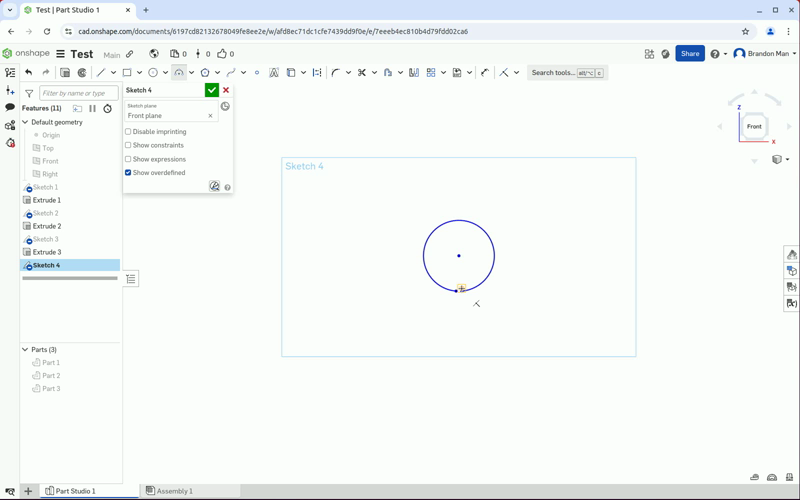
scroll(6)
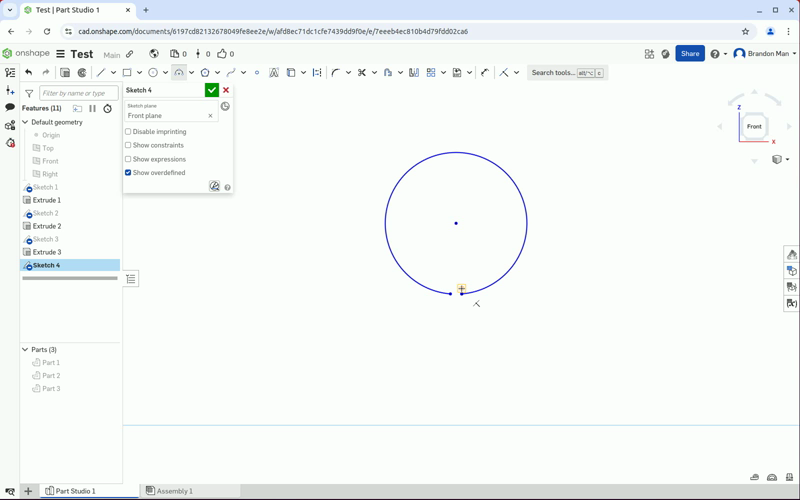
click(461, 288)
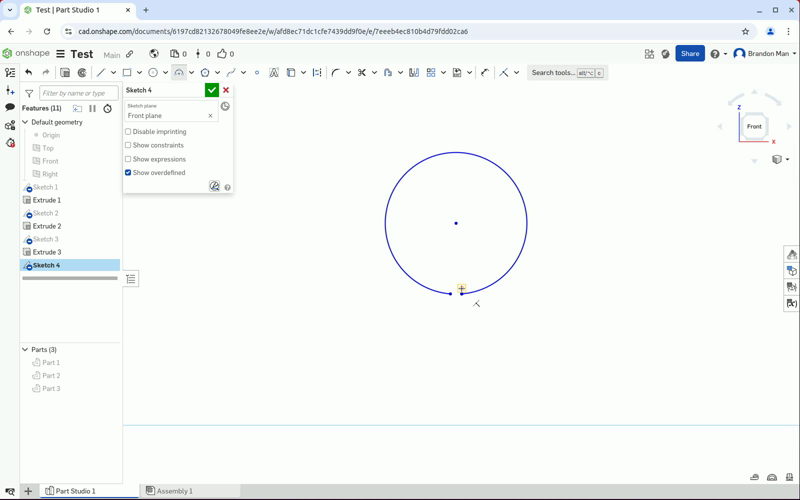
scroll(-6)
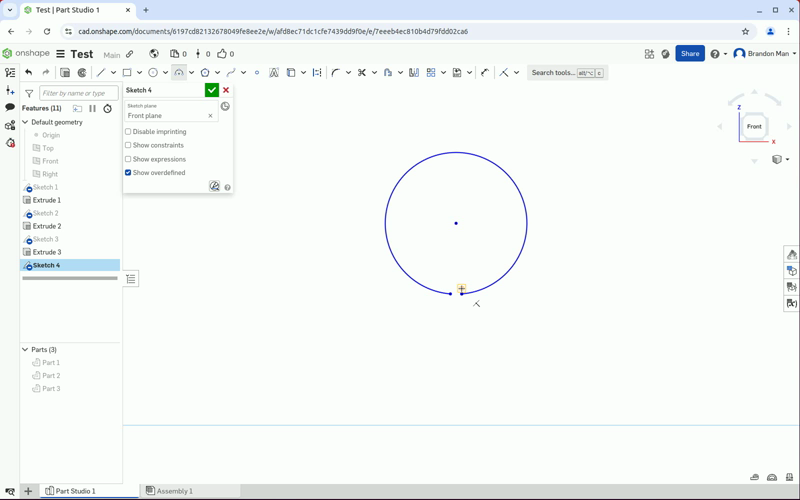
scroll(-6)
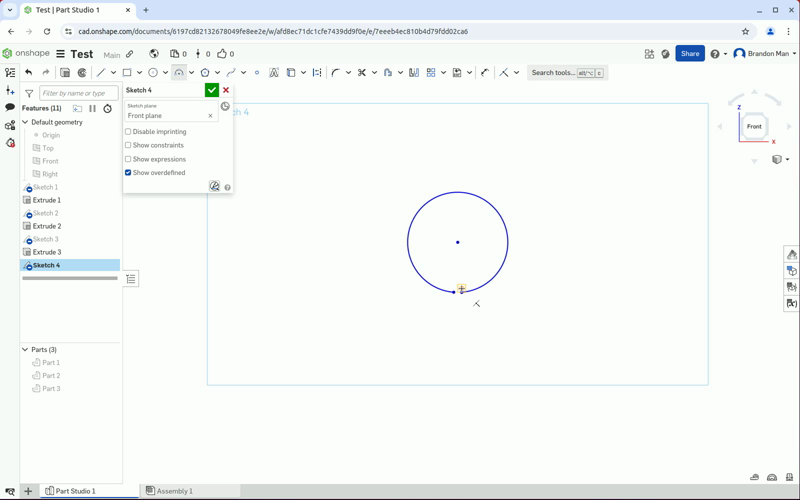
scroll(-6)
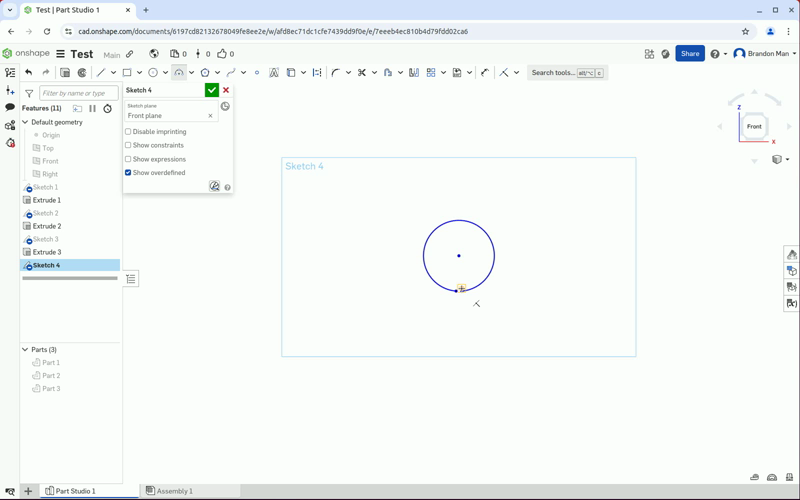
scroll(-6)
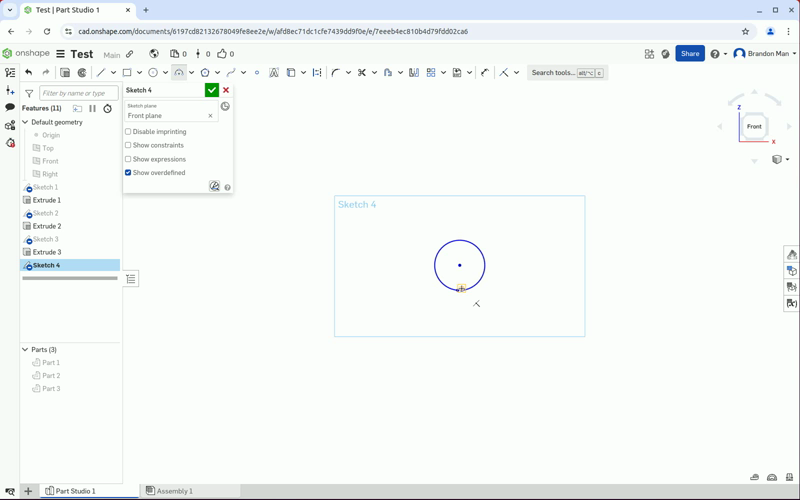
scroll(-6)
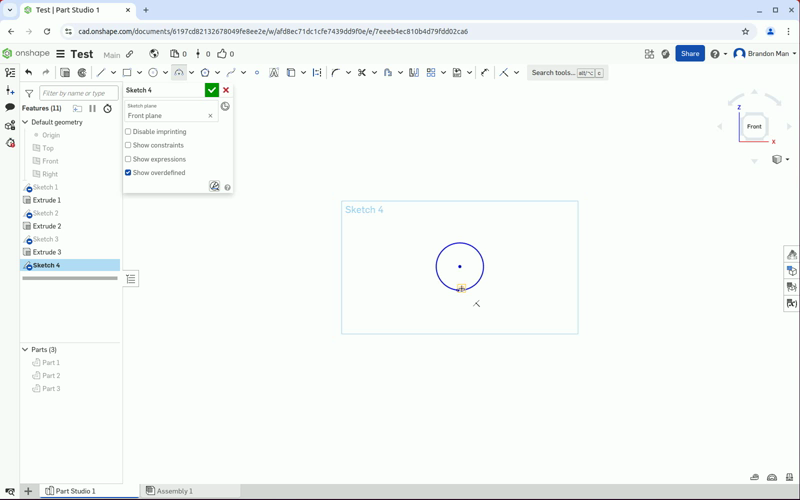
scroll(-6)
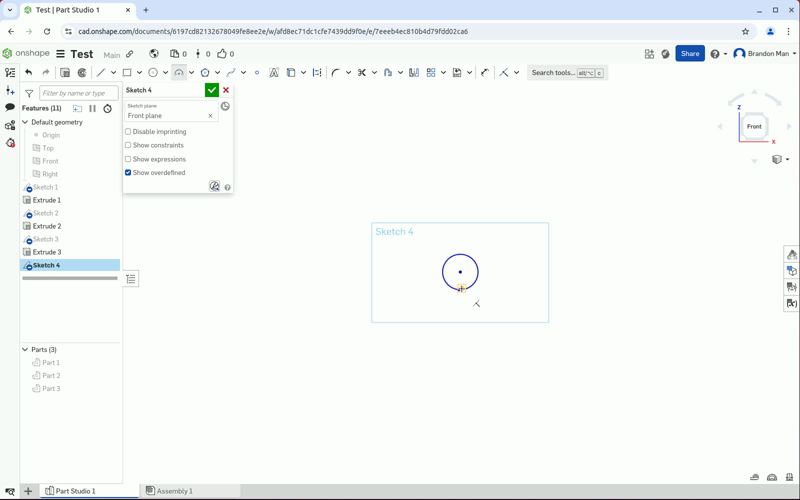
scroll(-6)
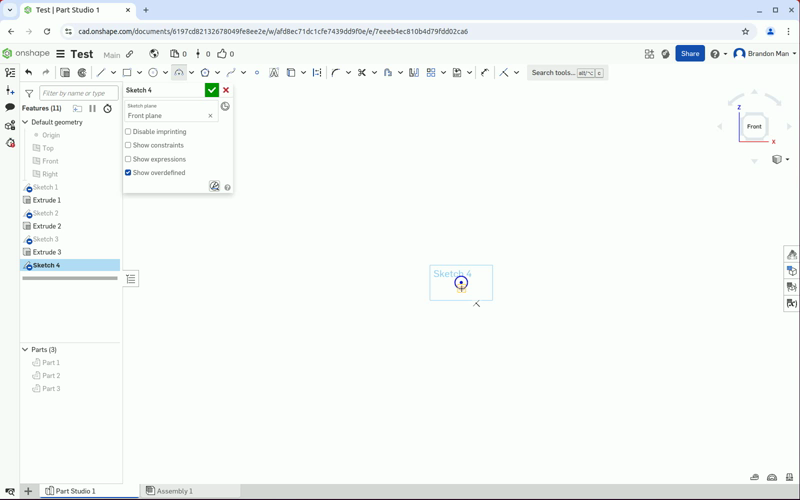
key_down(shift)
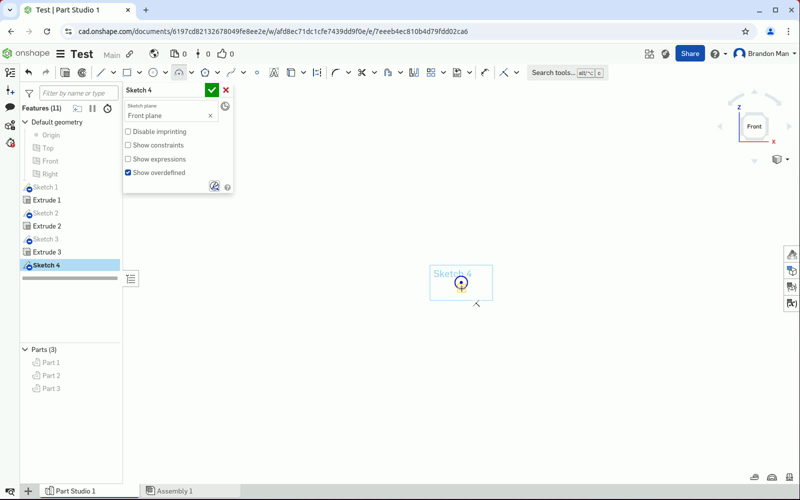
mouse_move(460, 288)
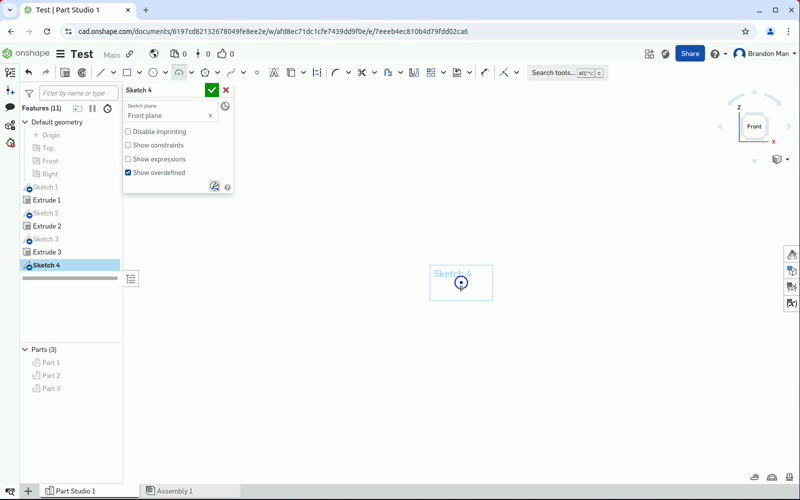
scroll(6)
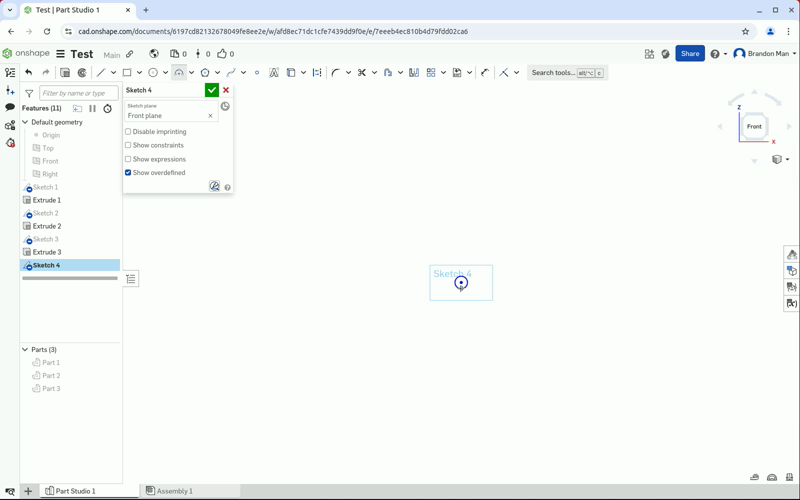
scroll(6)
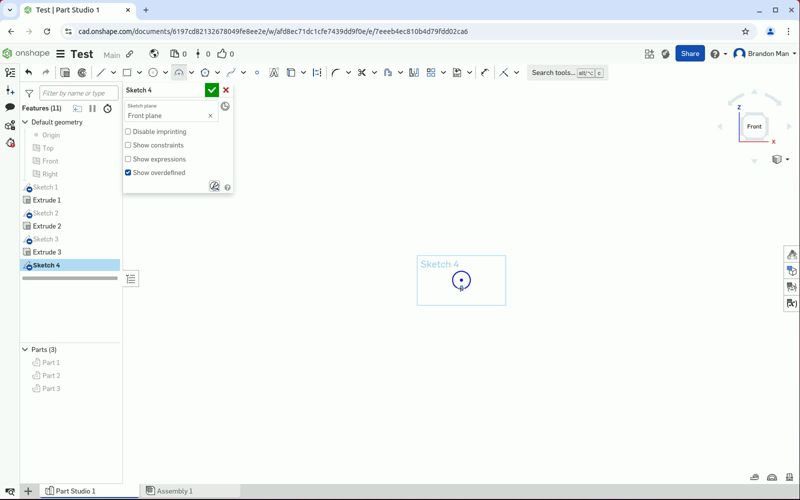
scroll(6)
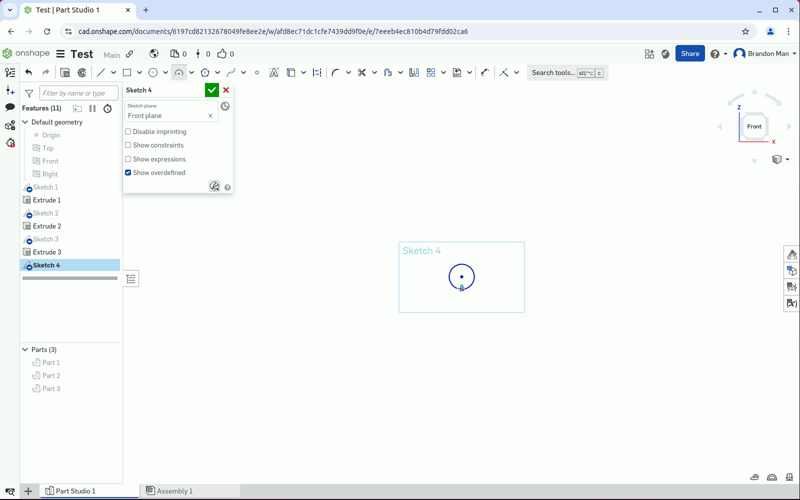
scroll(6)
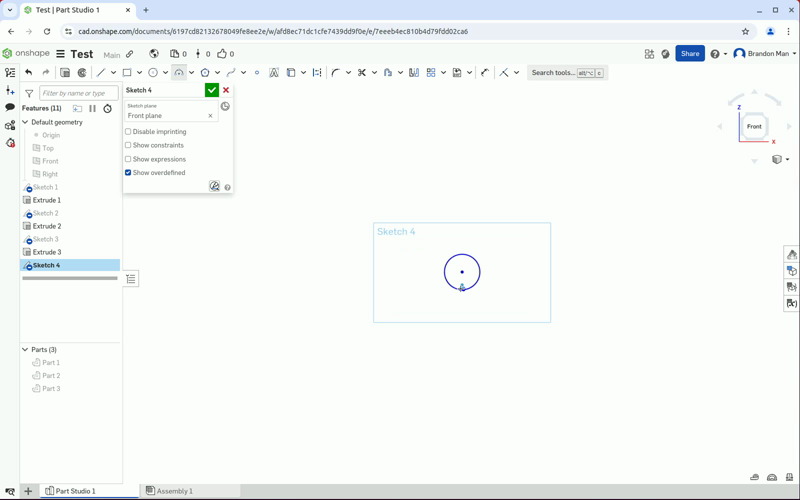
scroll(6)
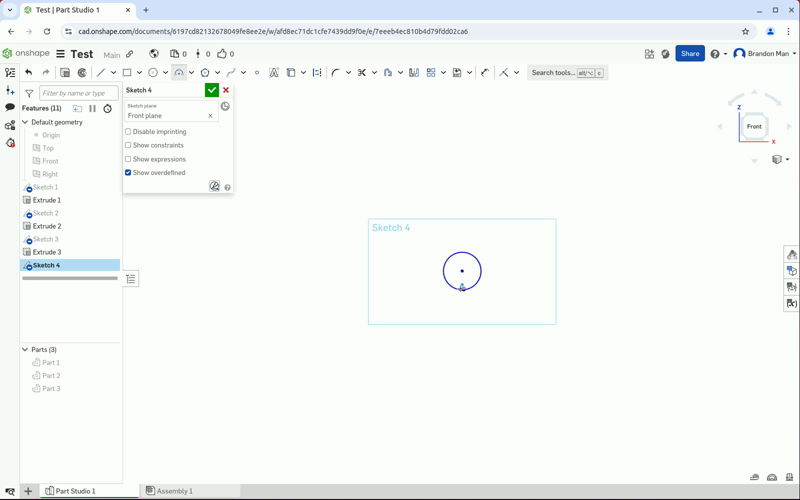
scroll(6)
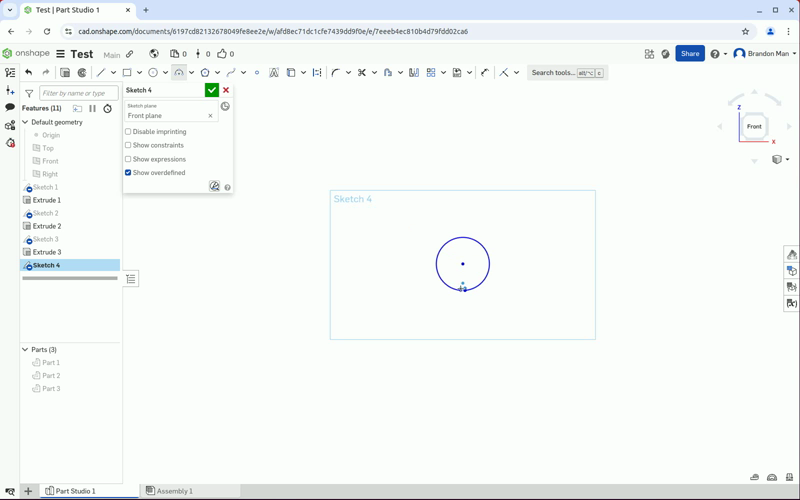
scroll(6)
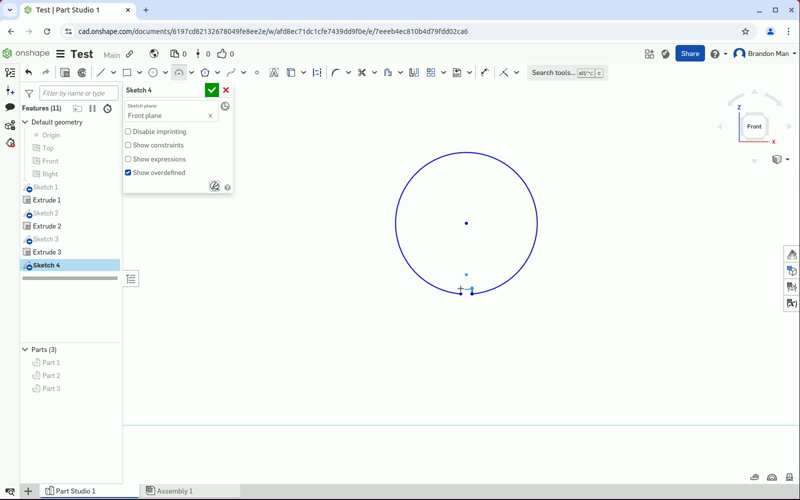
click(460, 288)
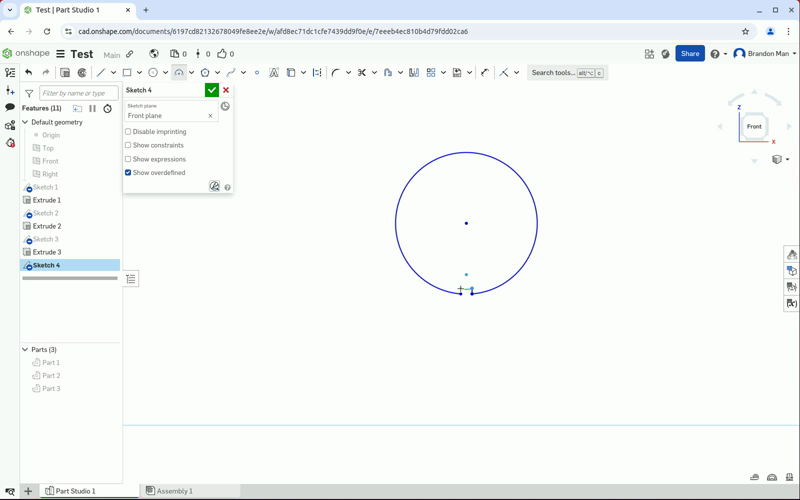
scroll(-6)
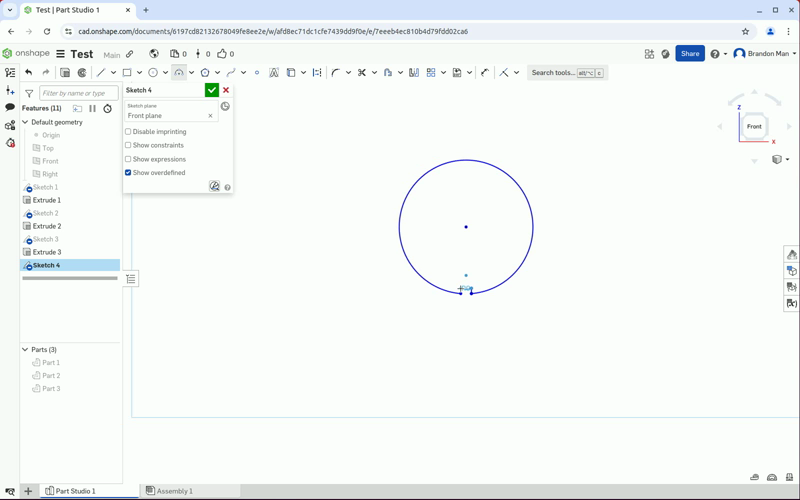
scroll(-6)
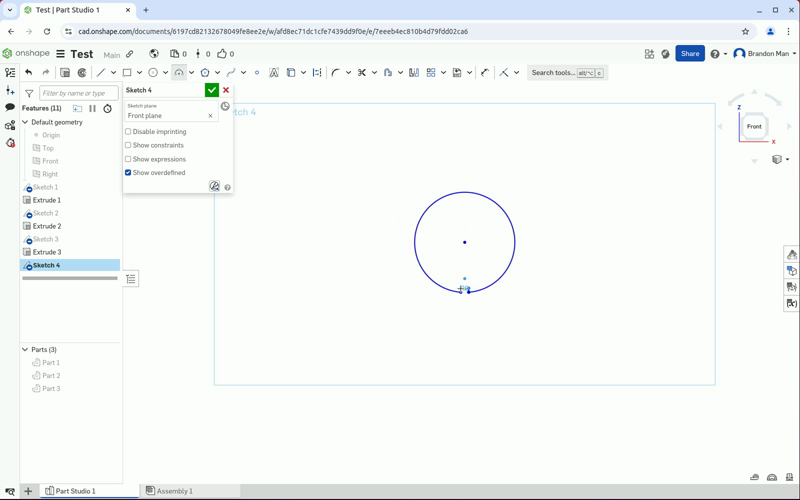
scroll(-6)
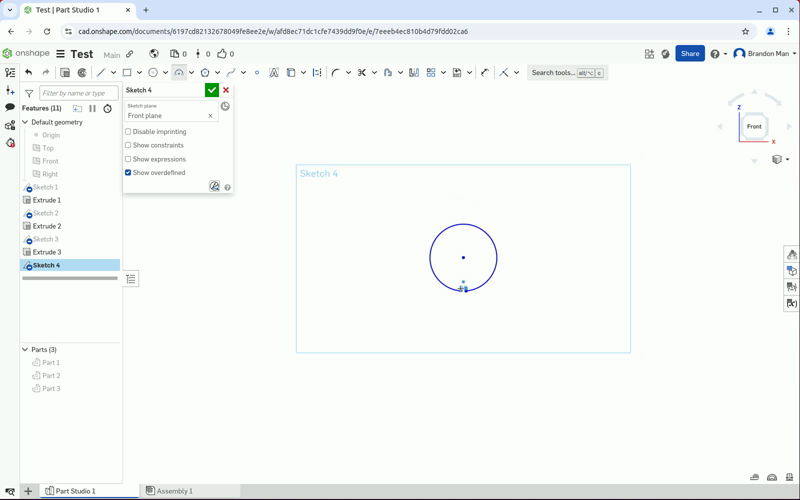
scroll(-6)
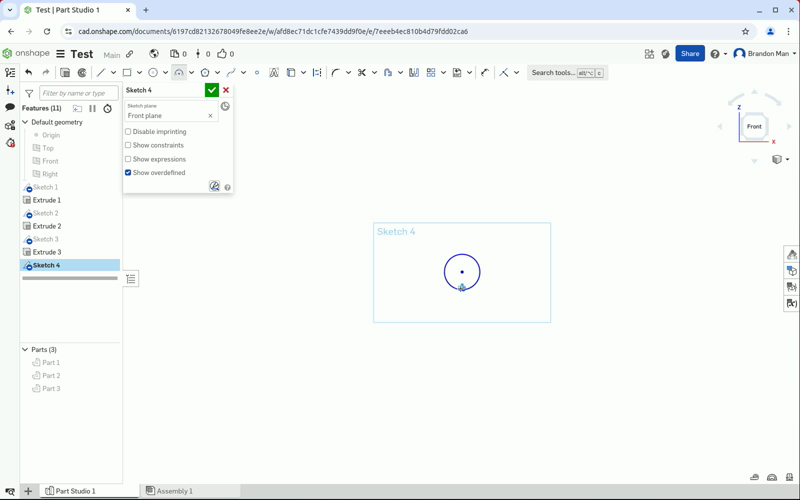
scroll(-6)
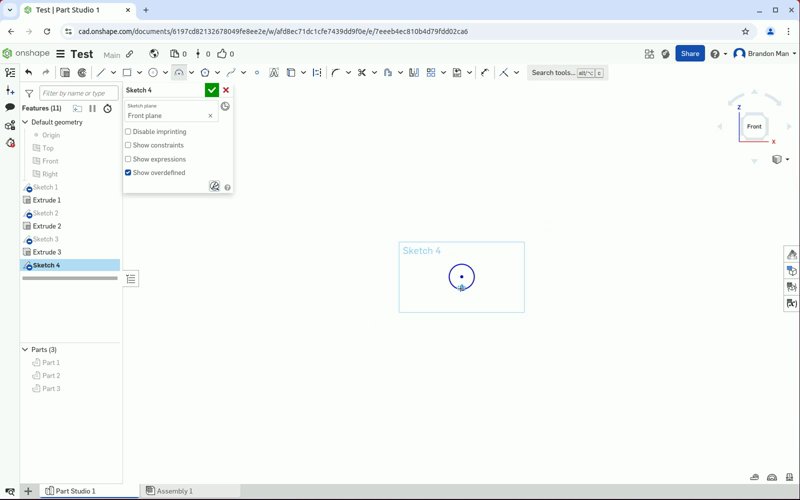
scroll(-6)
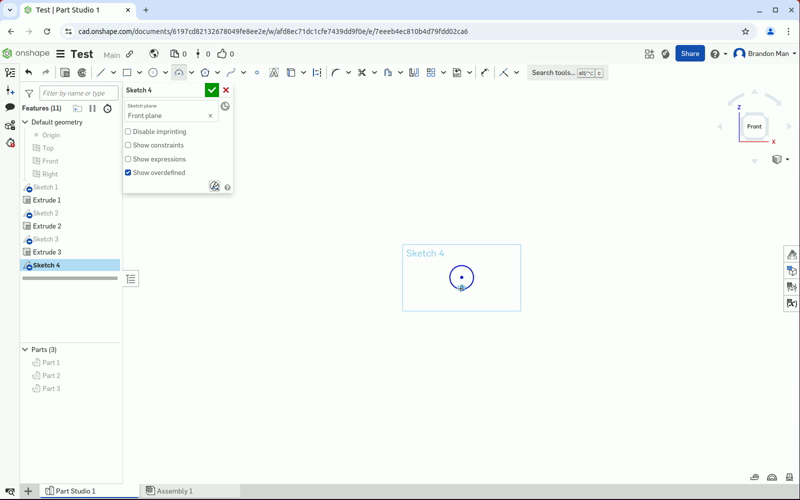
scroll(-6)
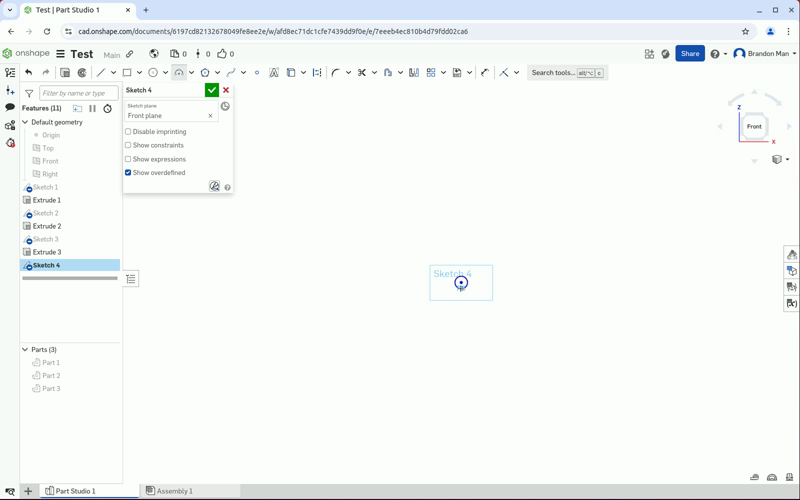
mouse_move(461, 277)
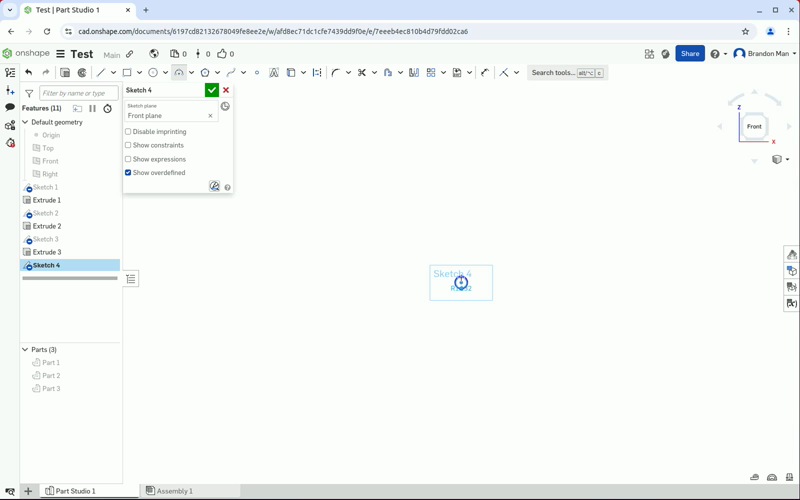
scroll(6)
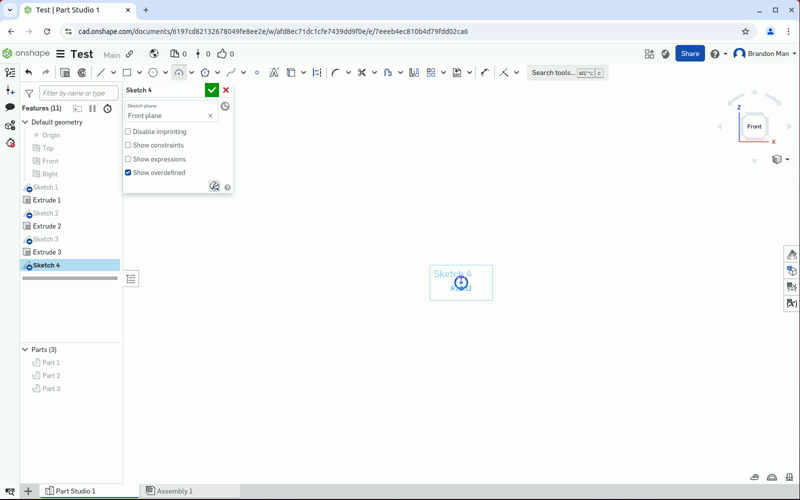
scroll(6)
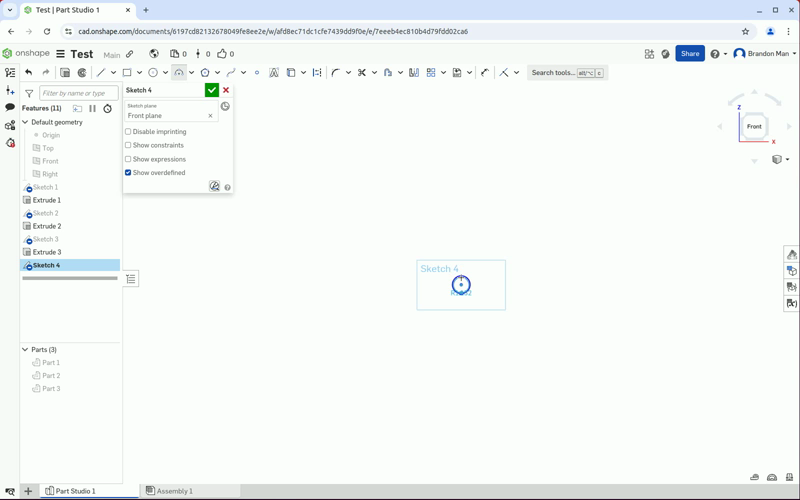
scroll(6)
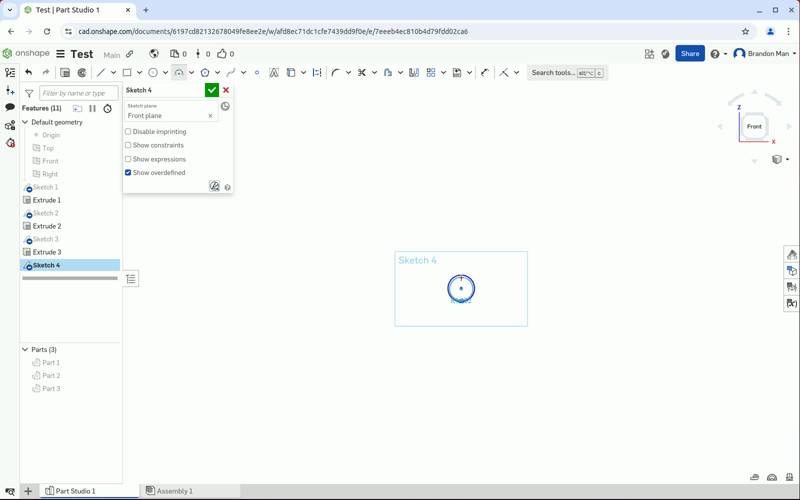
scroll(6)
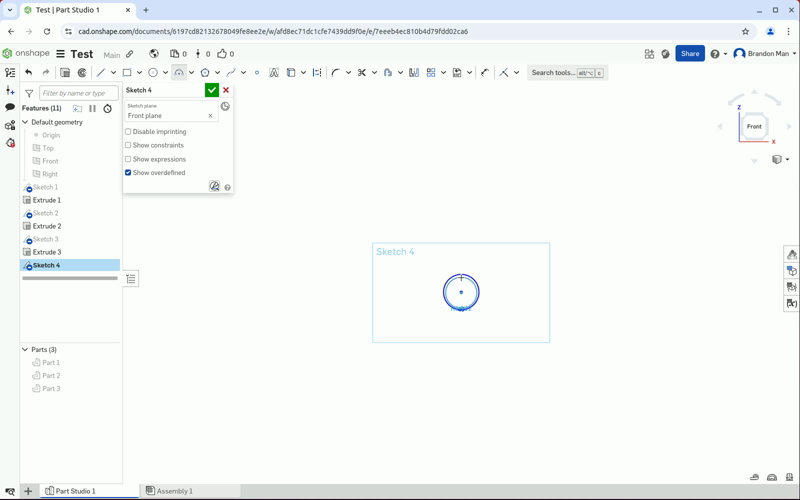
scroll(6)
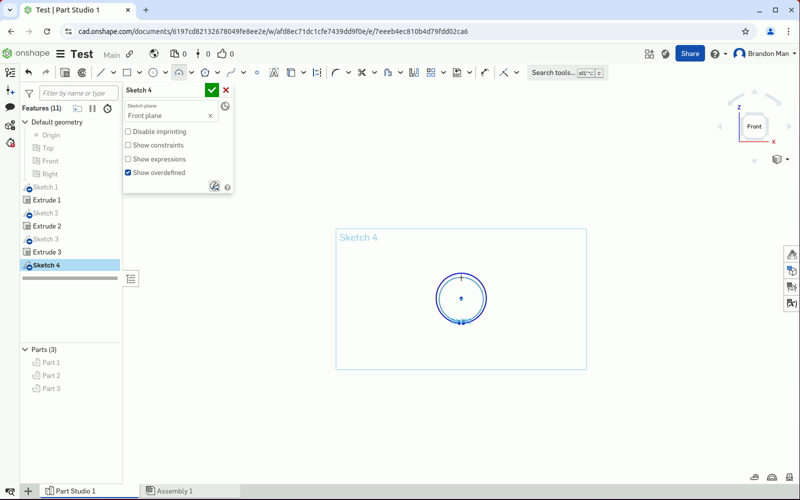
scroll(6)
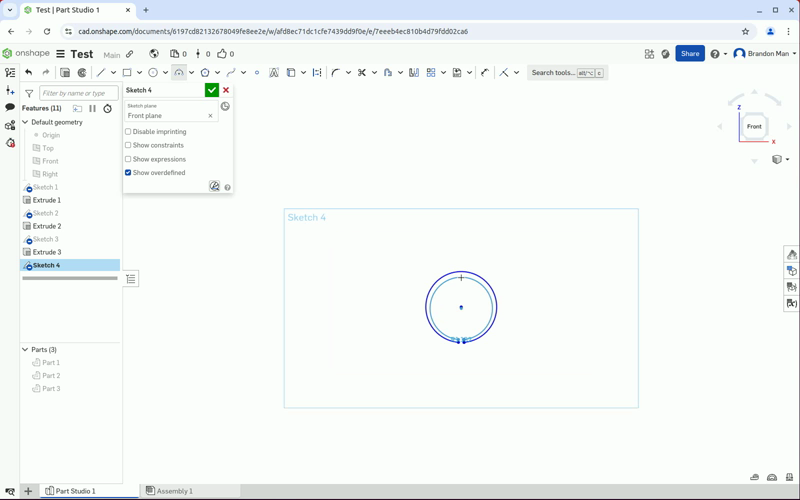
scroll(6)
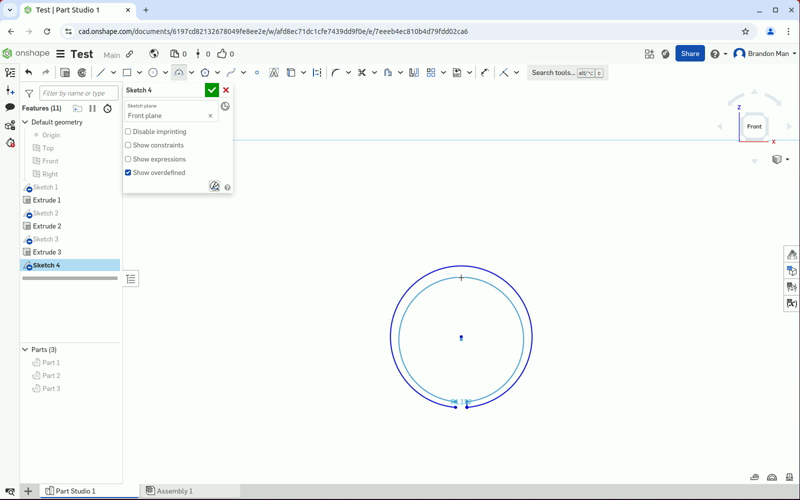
click(461, 277)
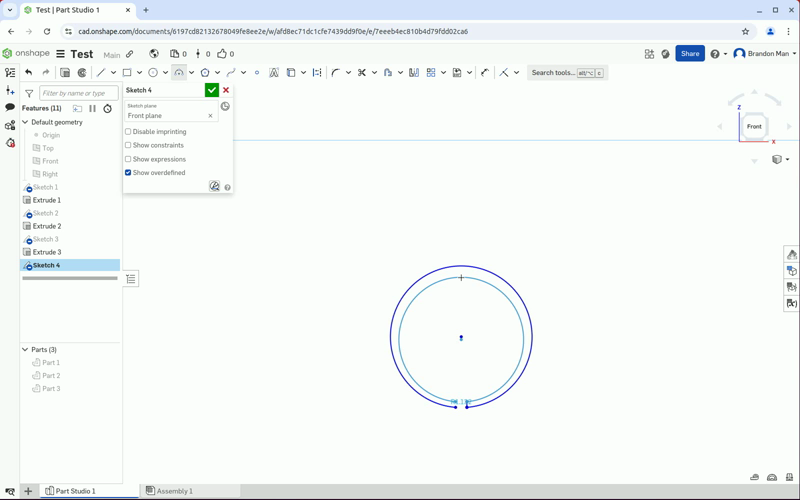
scroll(-6)
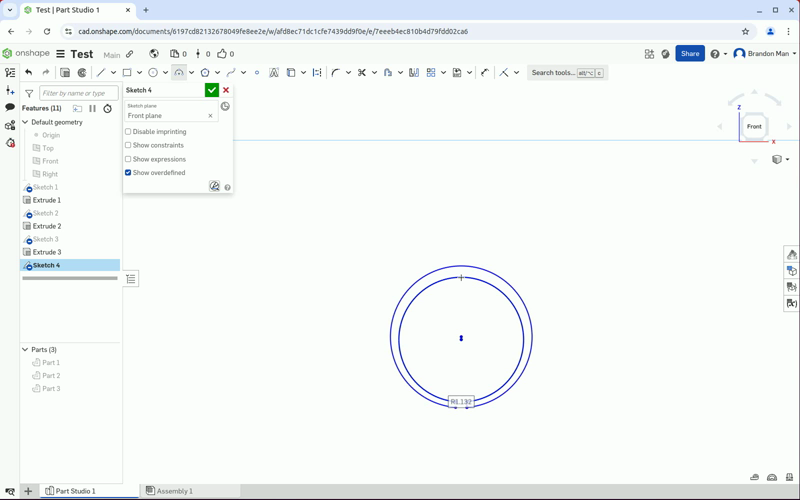
scroll(-6)
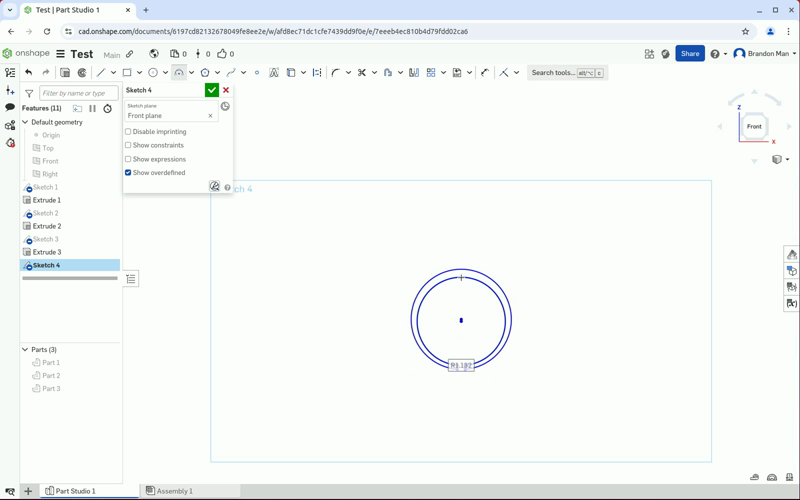
scroll(-6)
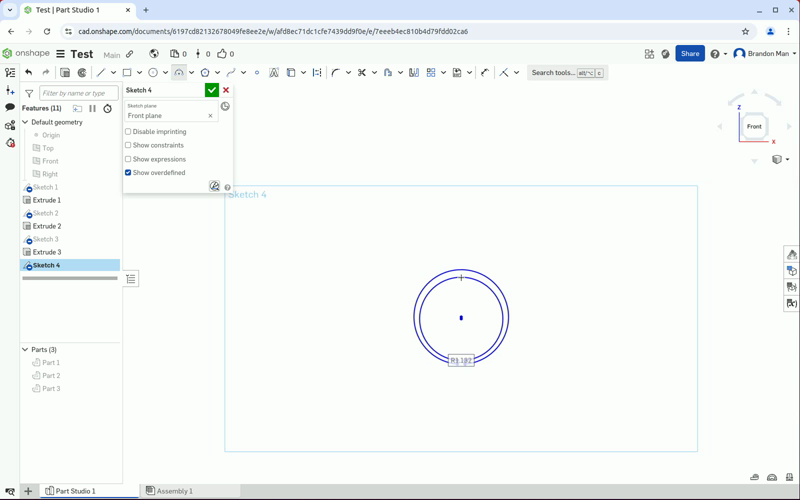
scroll(-6)
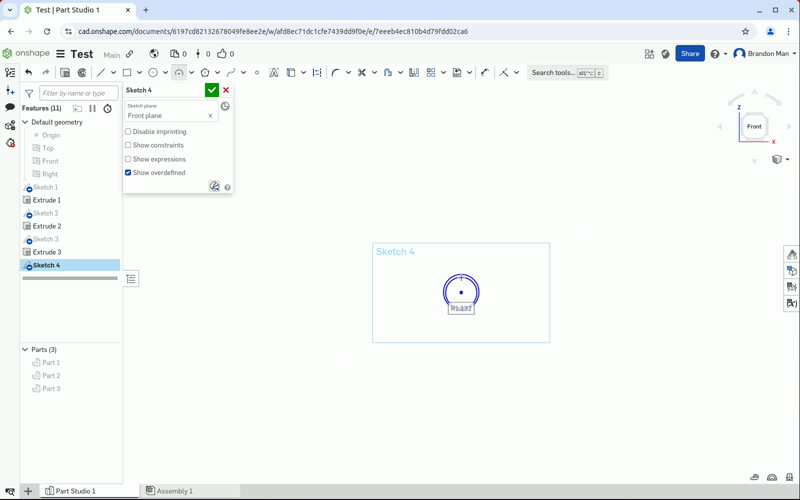
scroll(-6)
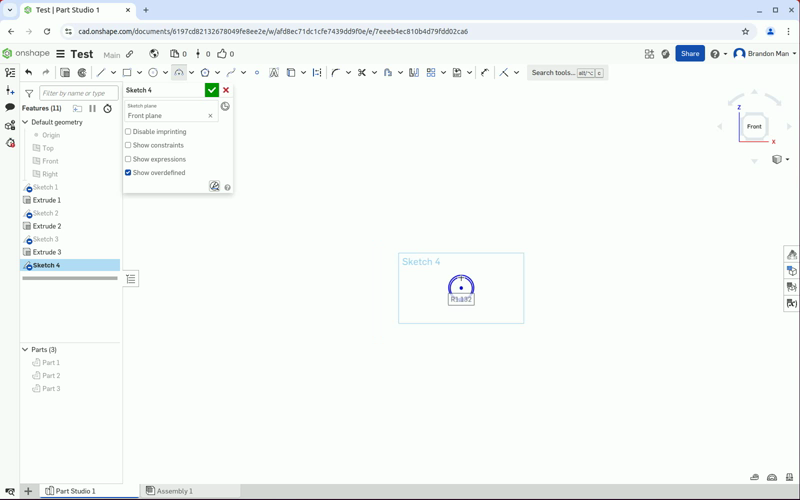
scroll(-6)
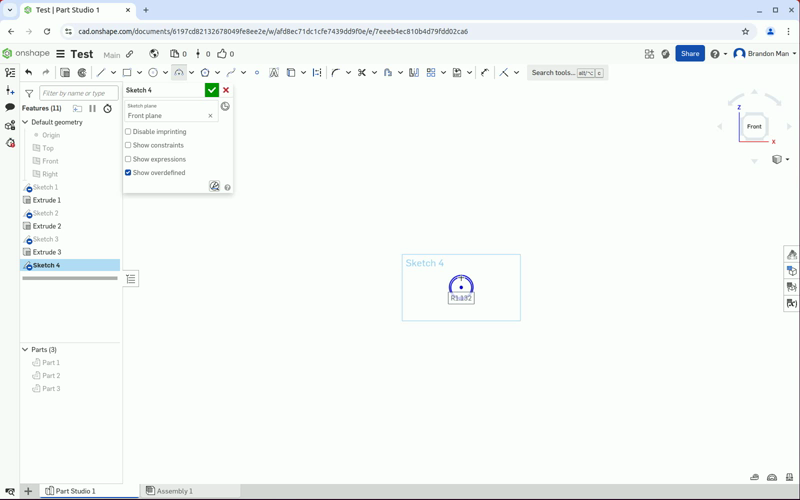
scroll(-6)
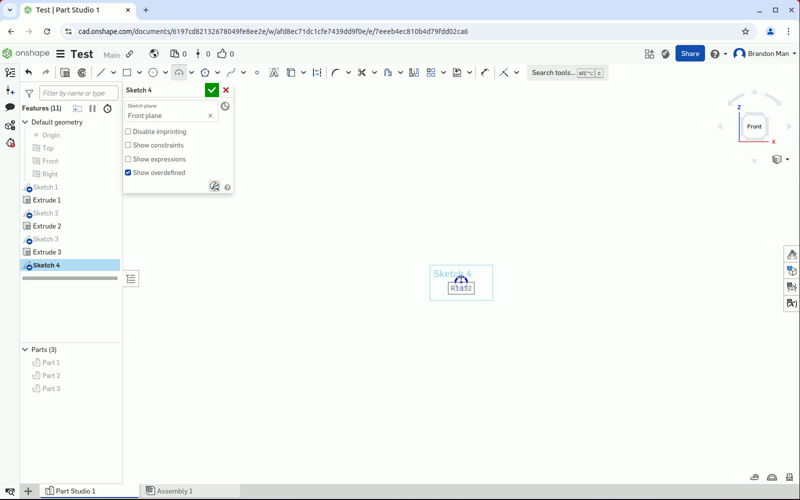
key_up(shift)
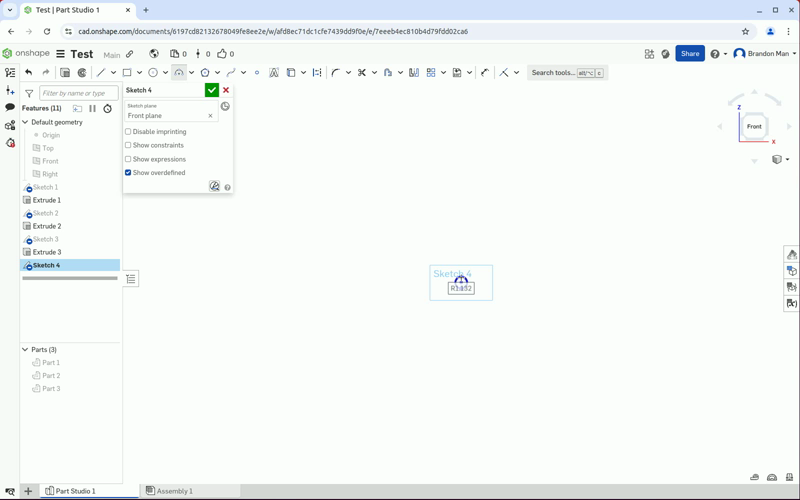
key(esc)
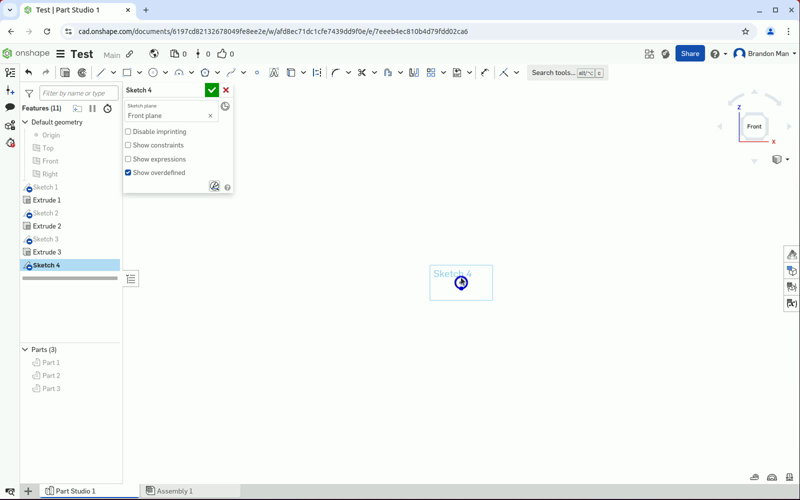
key(l)
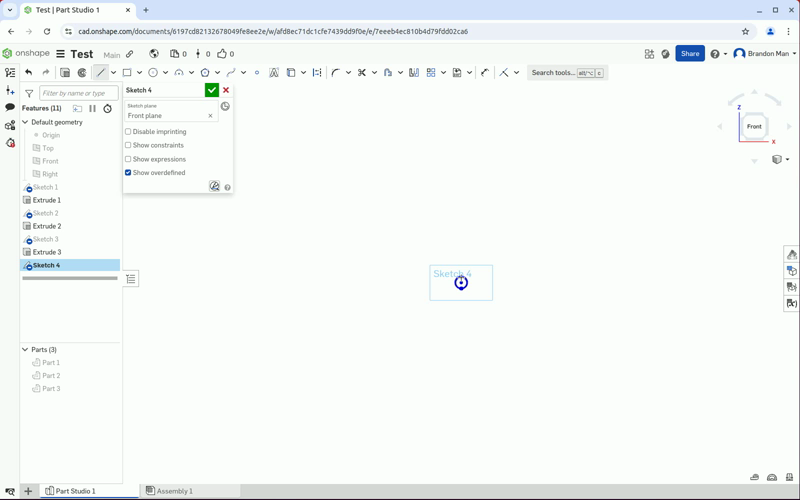
mouse_move(460, 288)
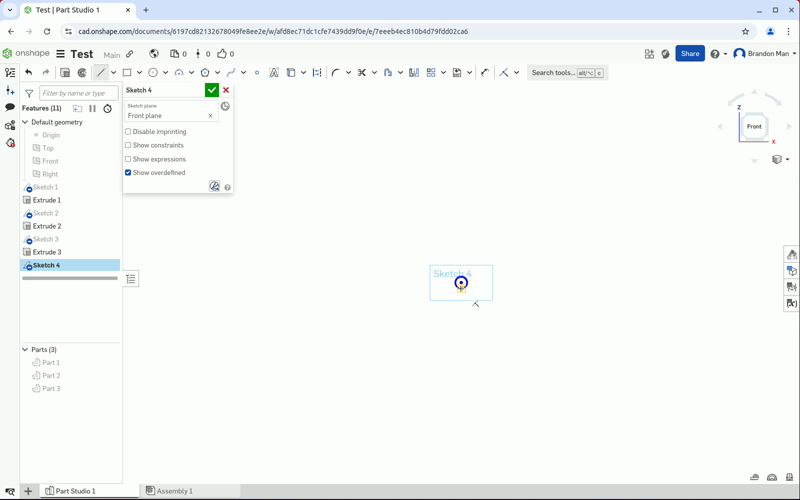
scroll(6)
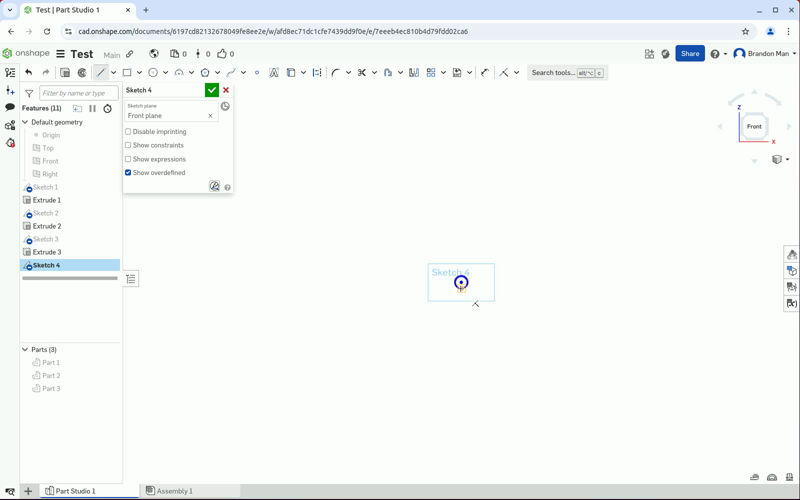
scroll(6)
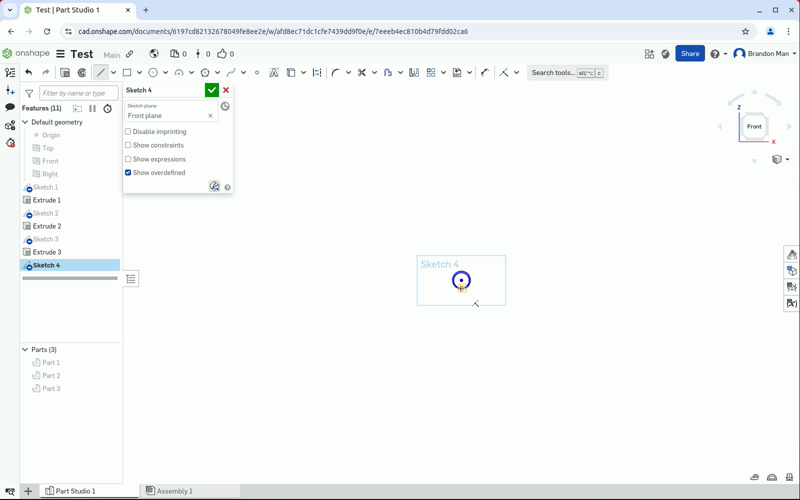
scroll(6)
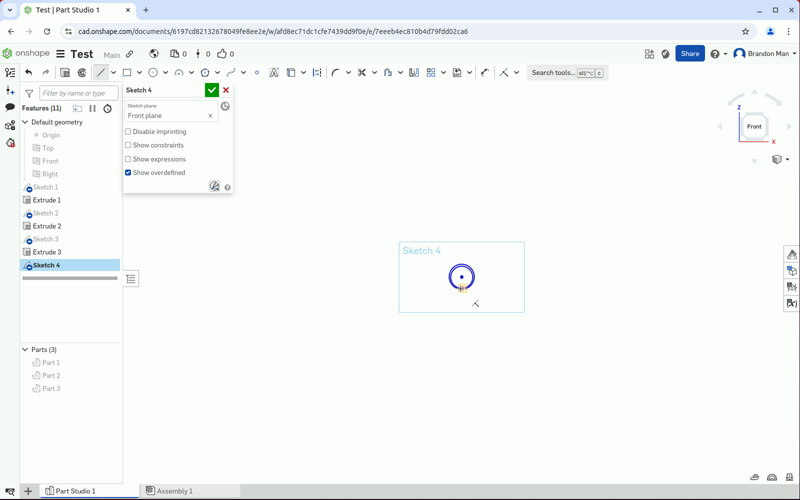
scroll(6)
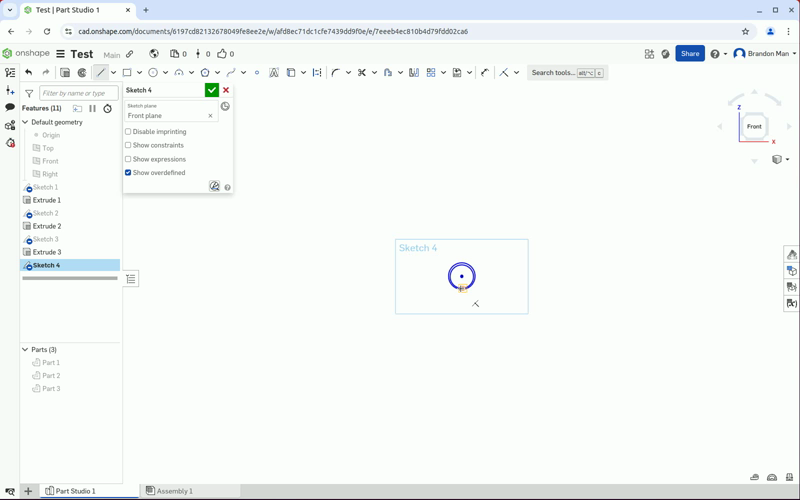
scroll(6)
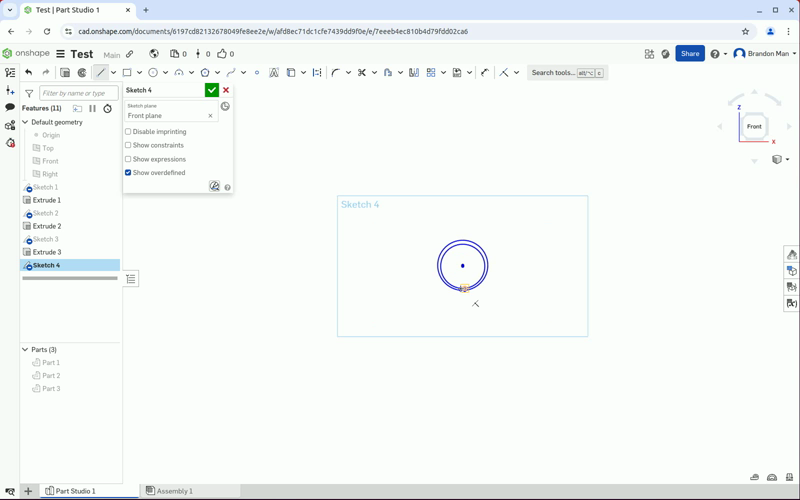
scroll(6)
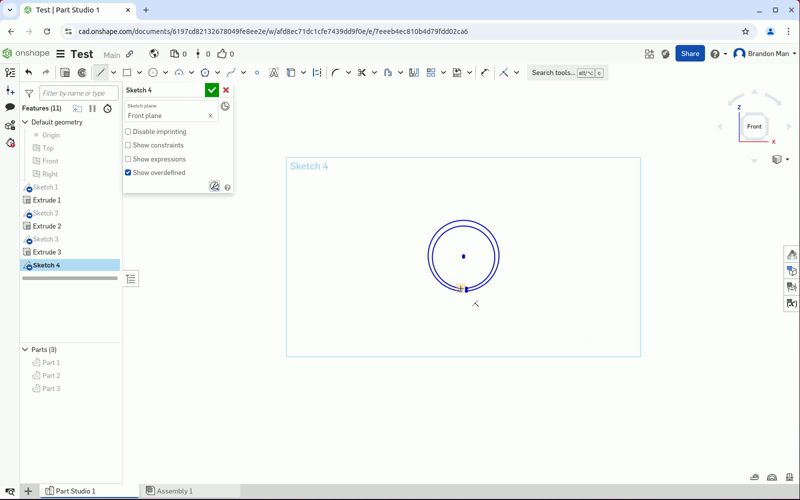
scroll(6)
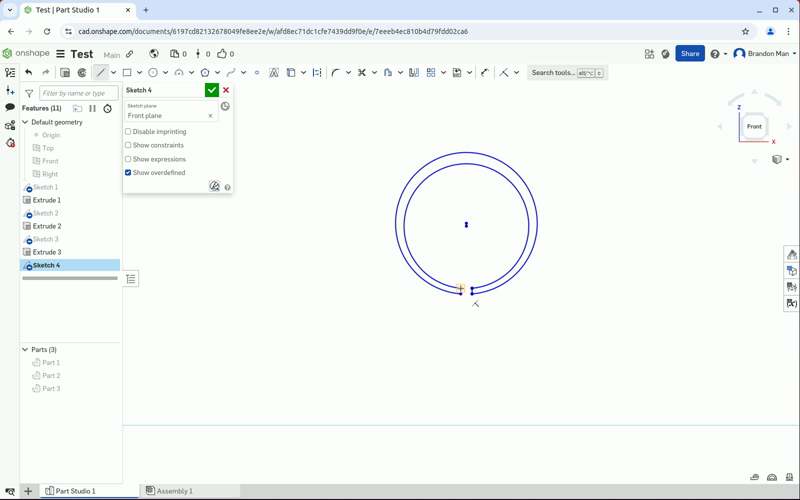
click(460, 288)
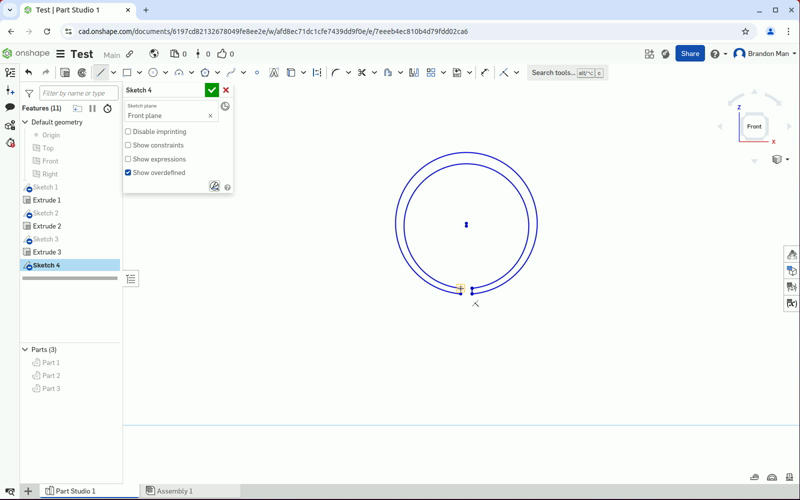
scroll(-6)
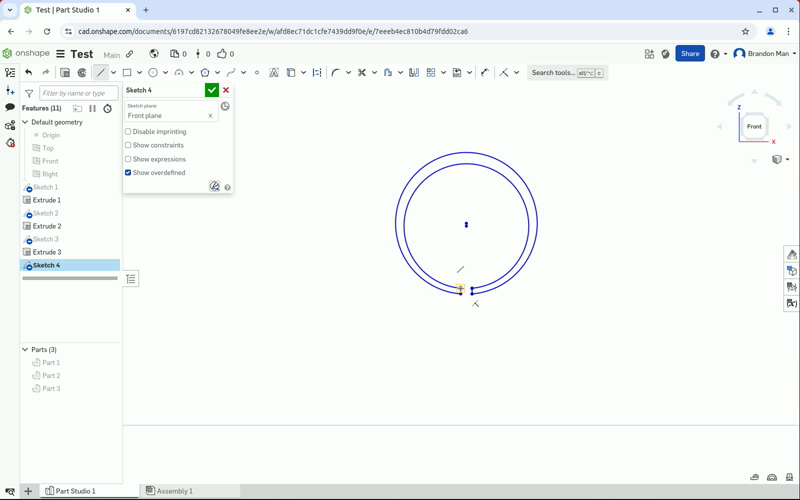
scroll(-6)
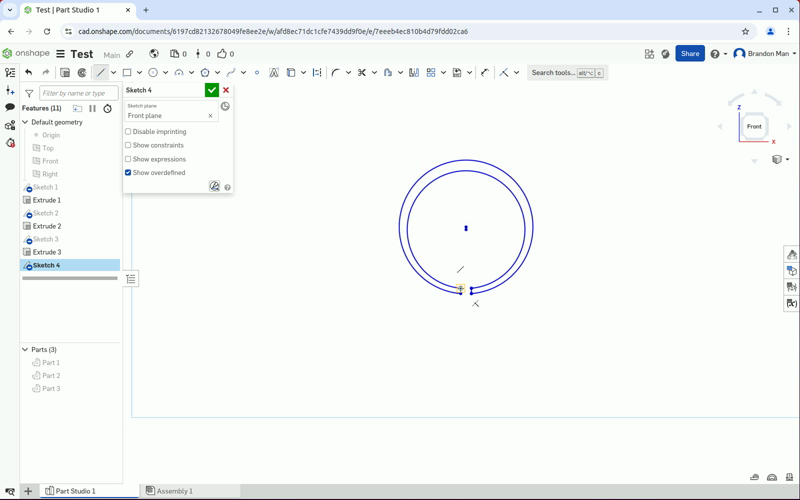
scroll(-6)
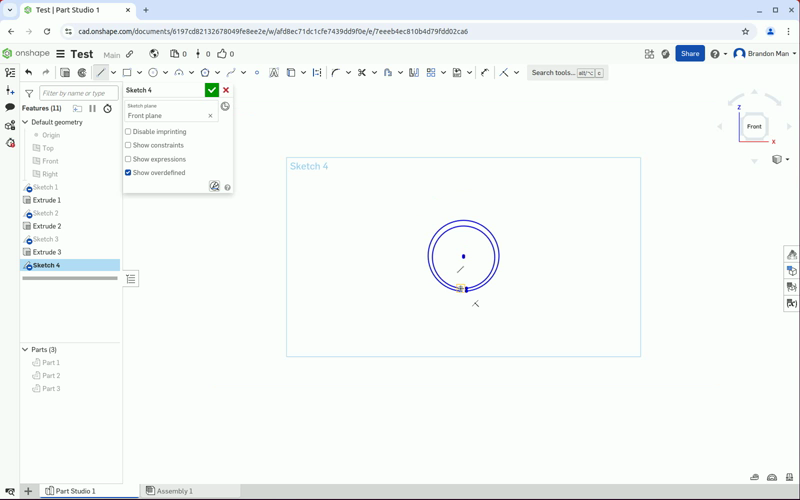
scroll(-6)
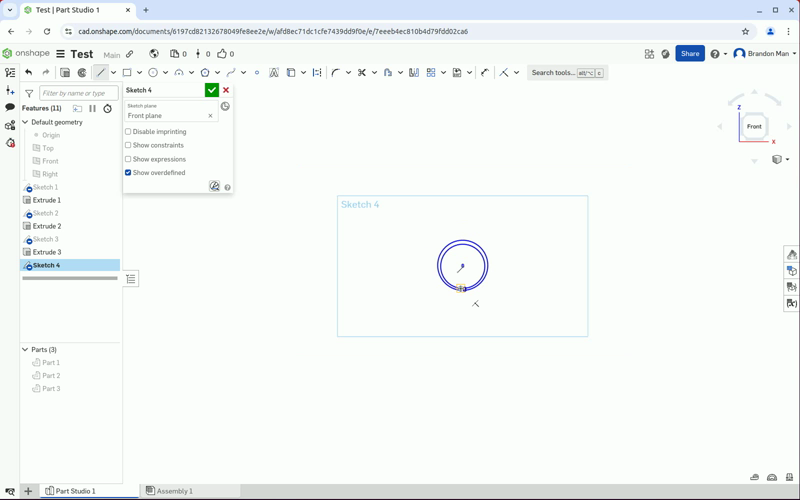
scroll(-6)
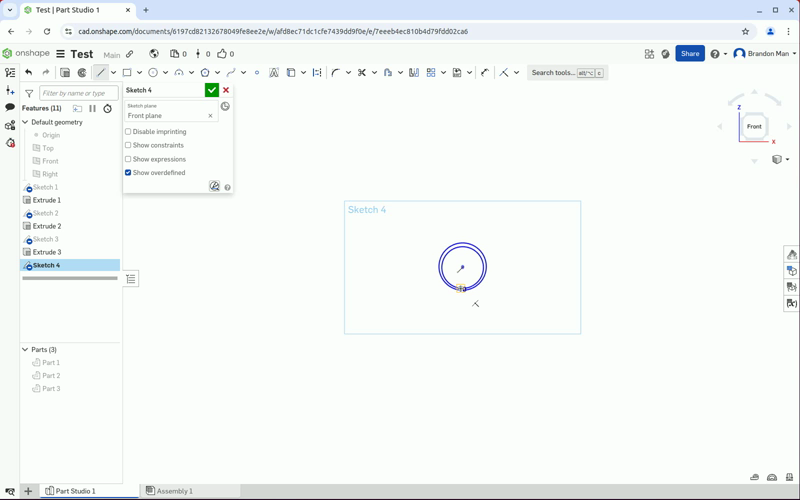
scroll(-6)
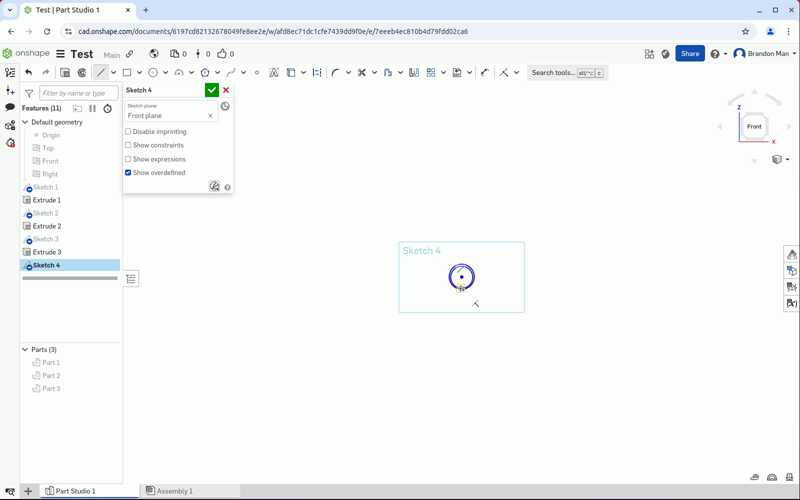
scroll(-6)
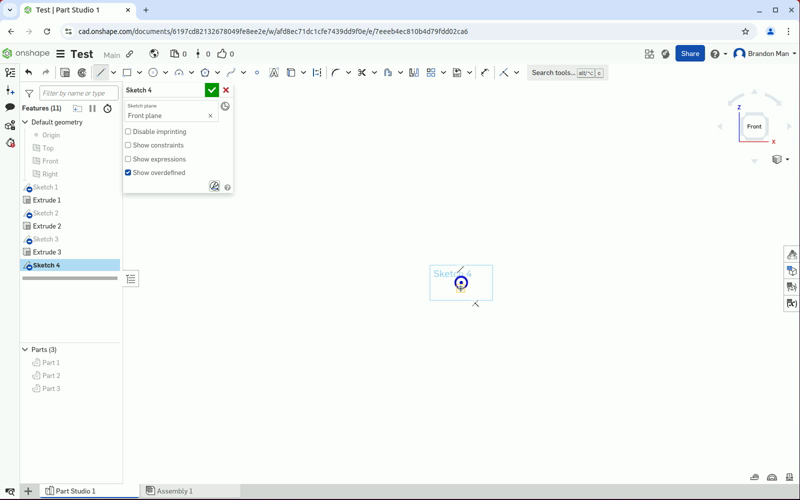
mouse_move(490, 288)
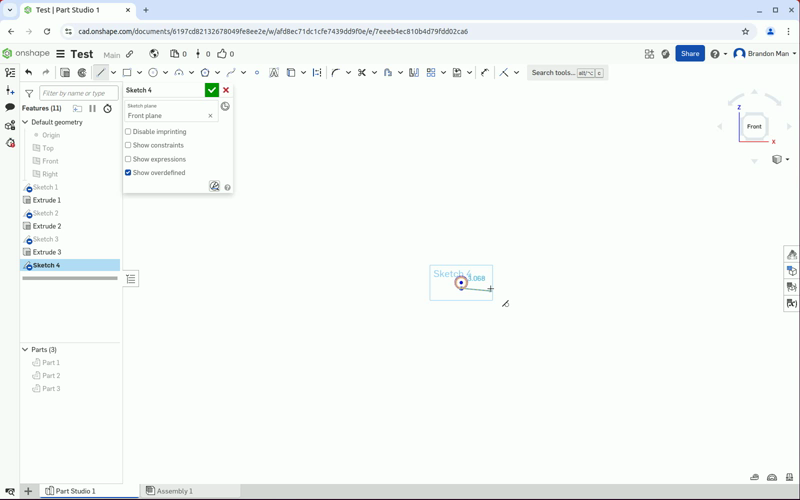
key_down(shift)
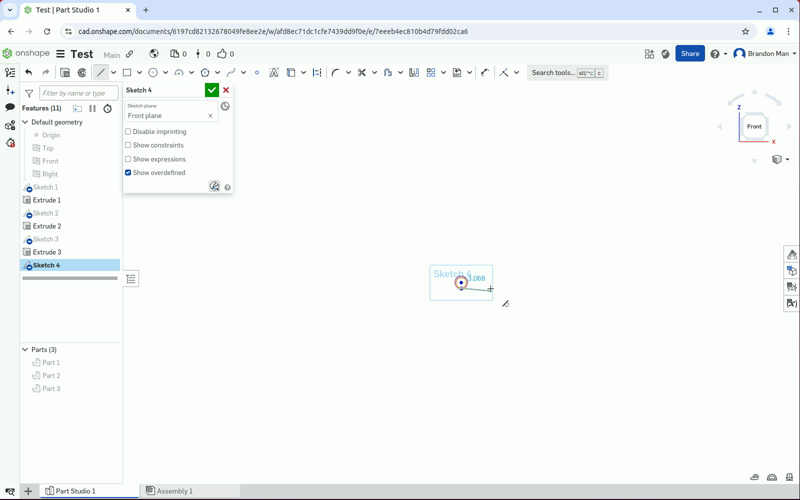
mouse_move(460, 288)
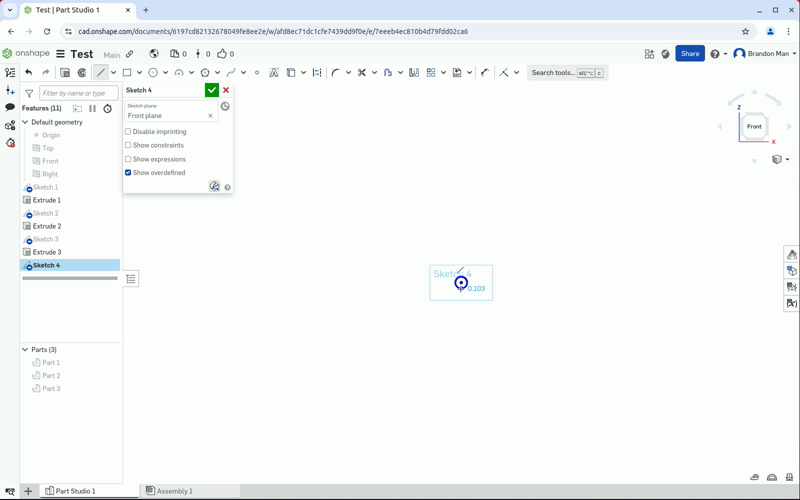
scroll(6)
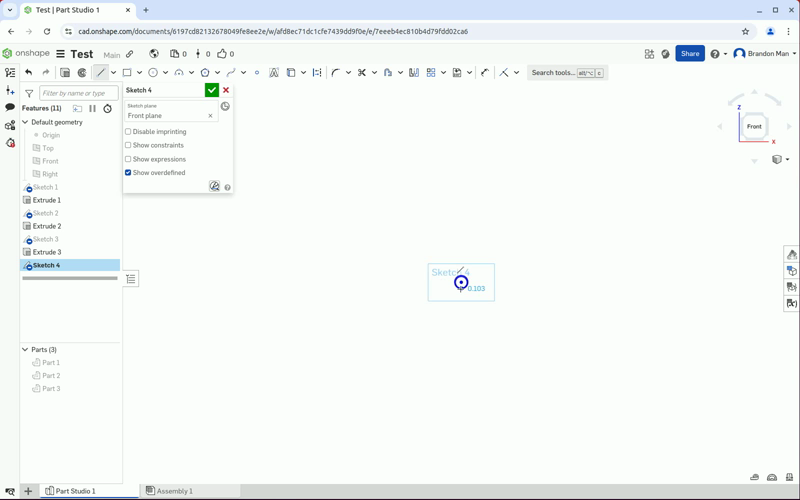
scroll(6)
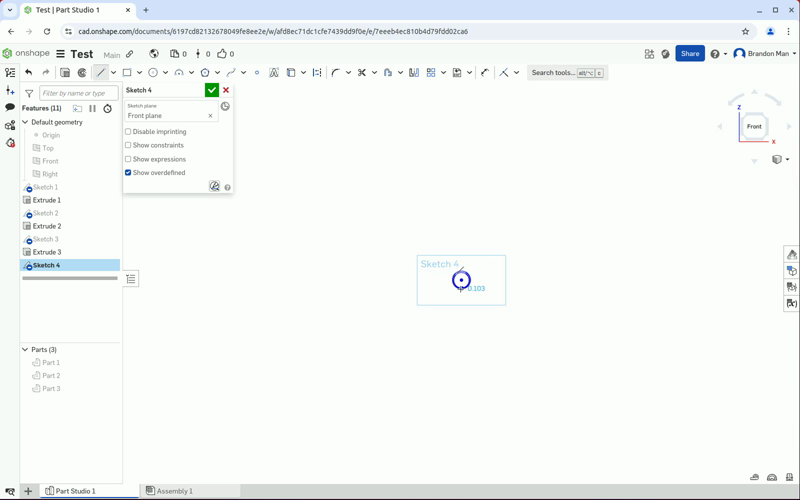
scroll(6)
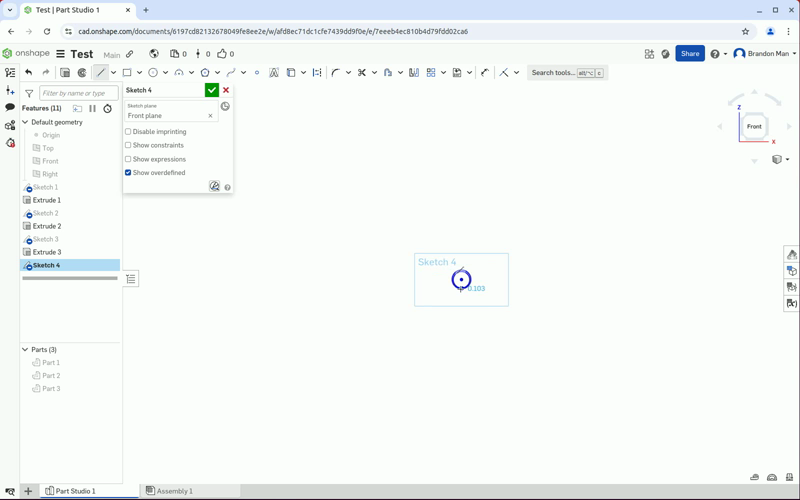
scroll(6)
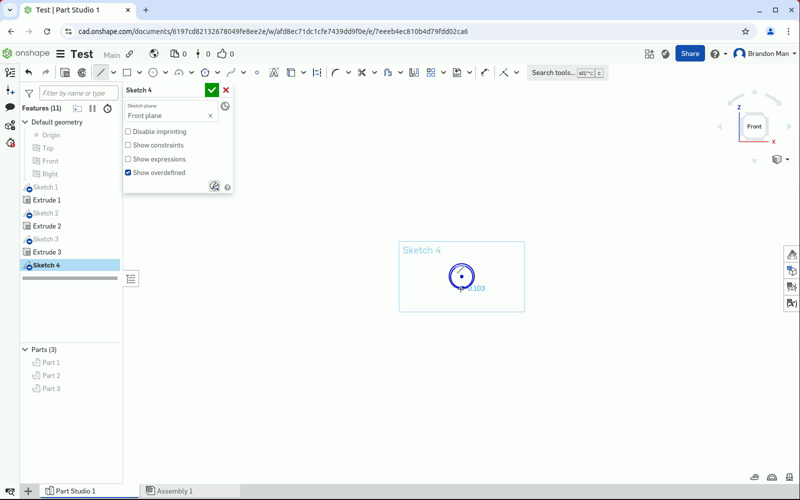
scroll(6)
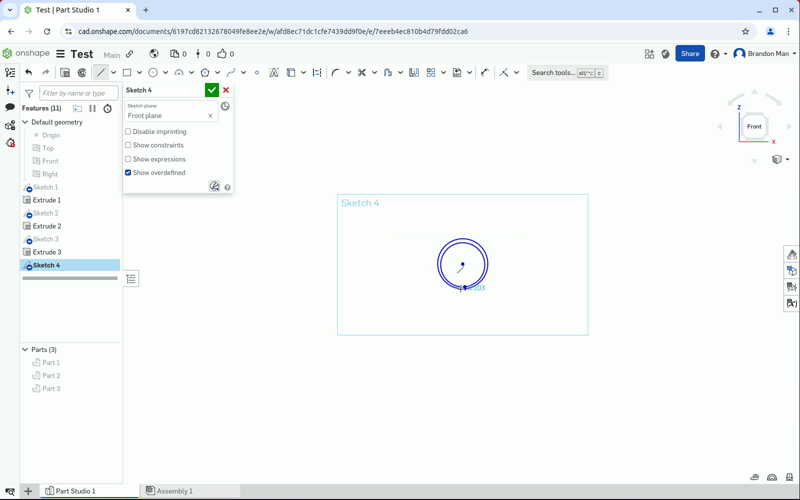
scroll(6)
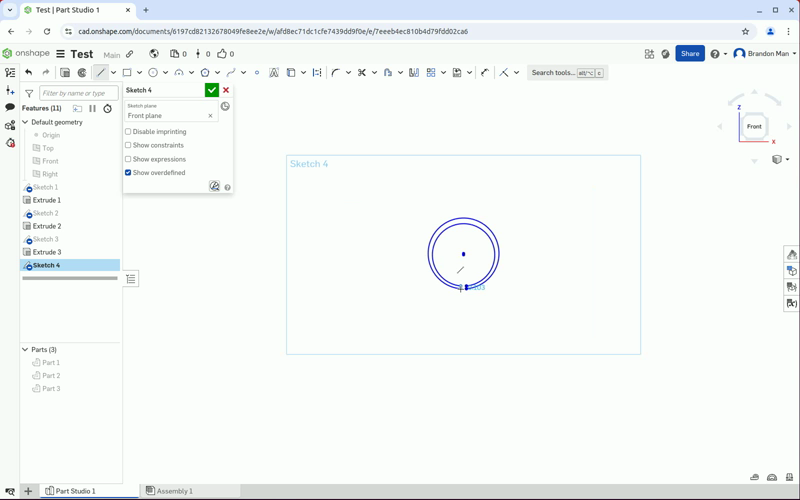
scroll(6)
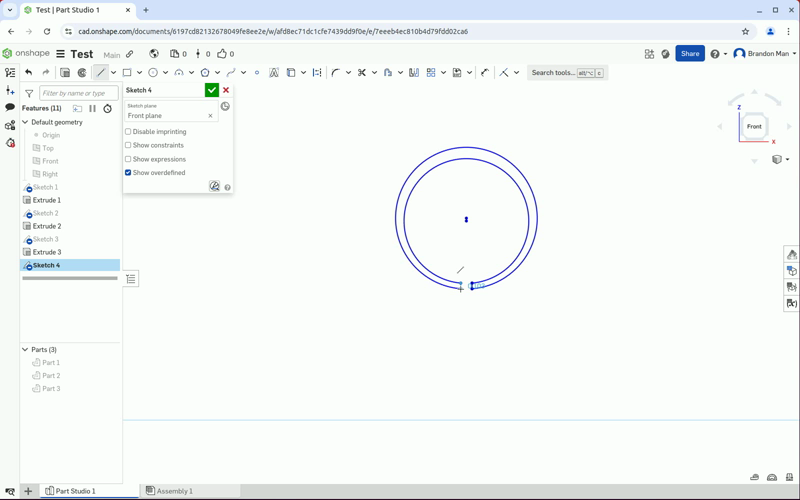
key_up(shift)
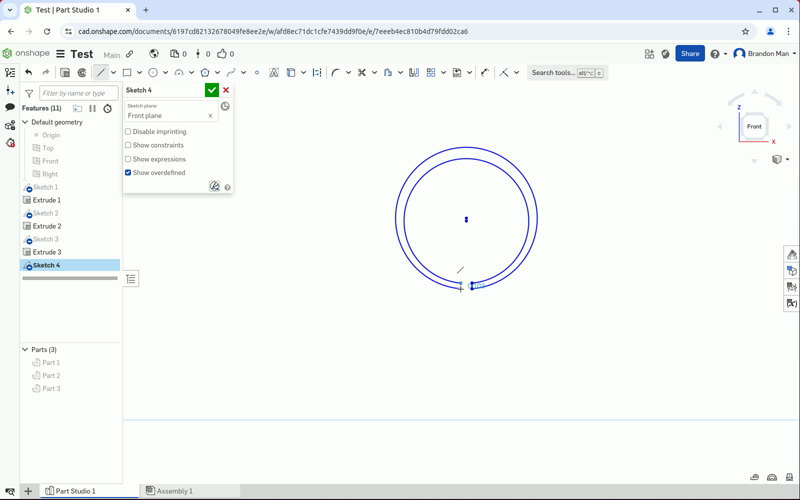
click(460, 288)
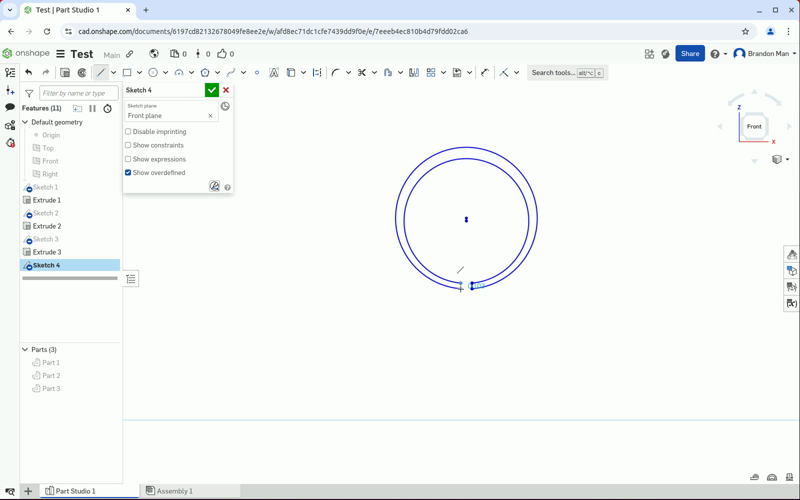
scroll(-6)
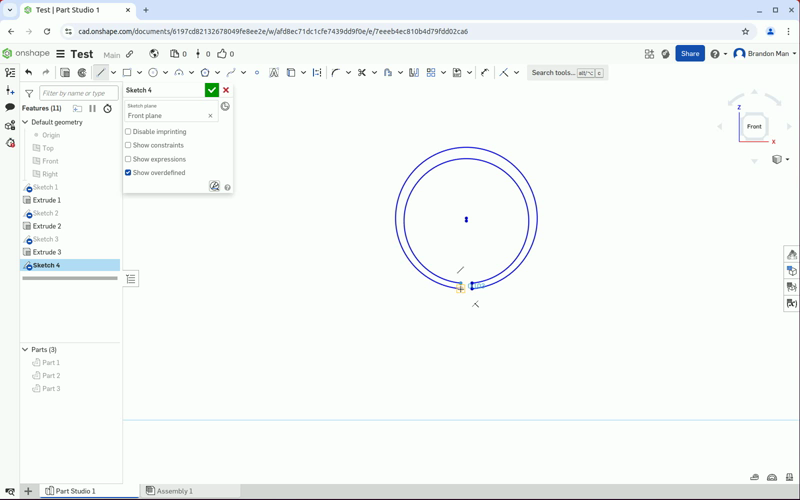
scroll(-6)
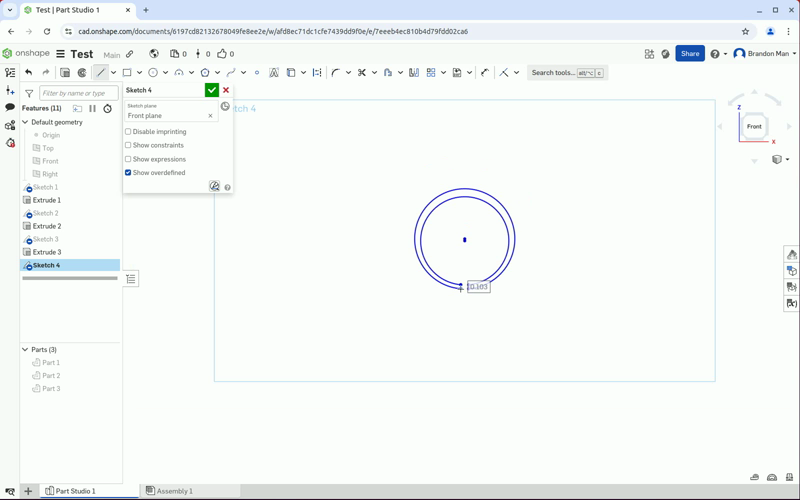
scroll(-6)
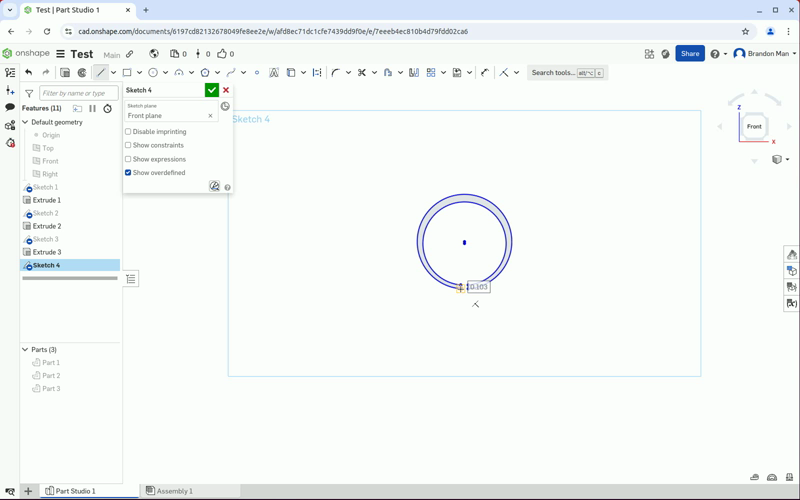
scroll(-6)
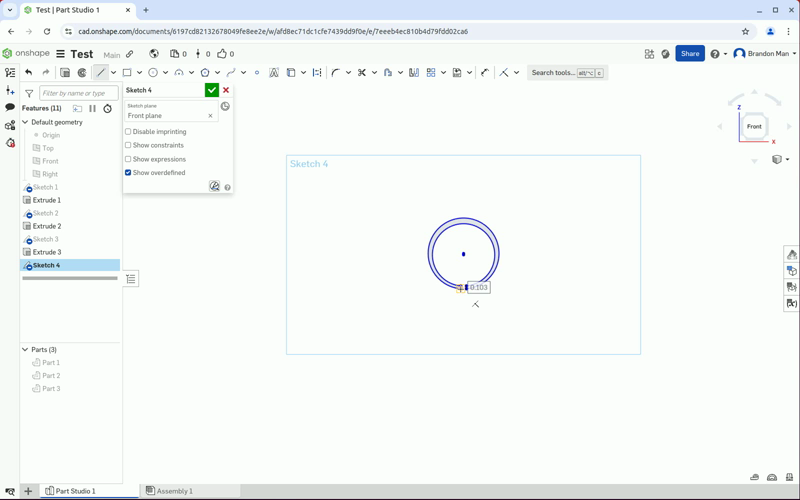
scroll(-6)
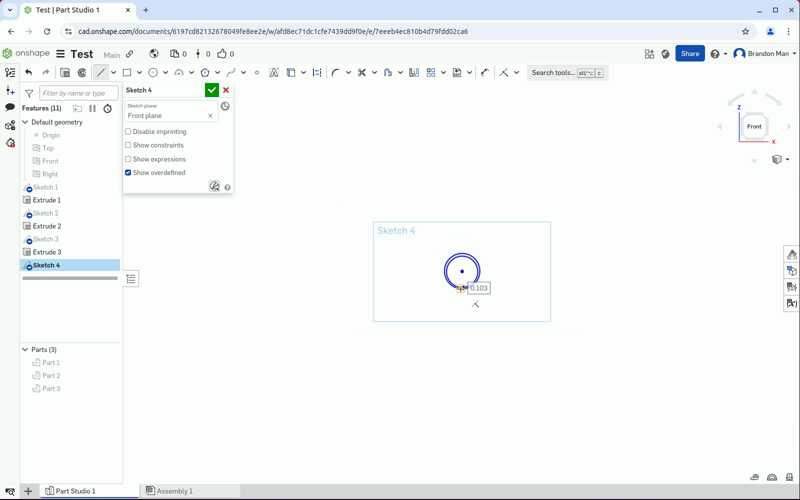
scroll(-6)
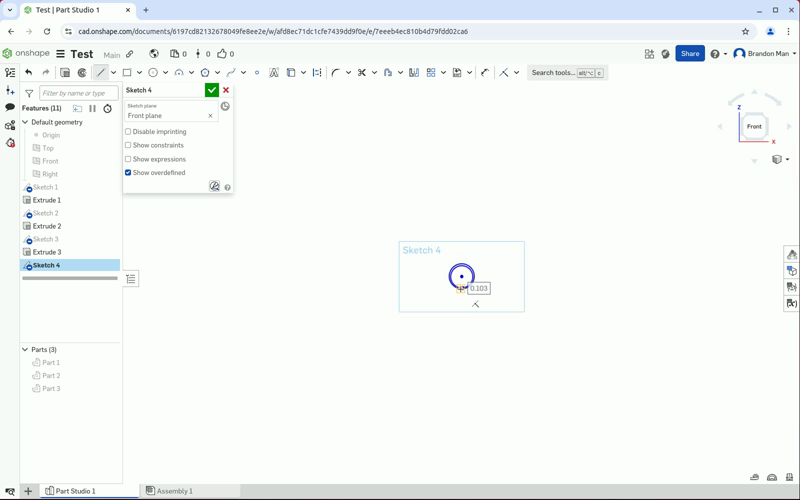
scroll(-6)
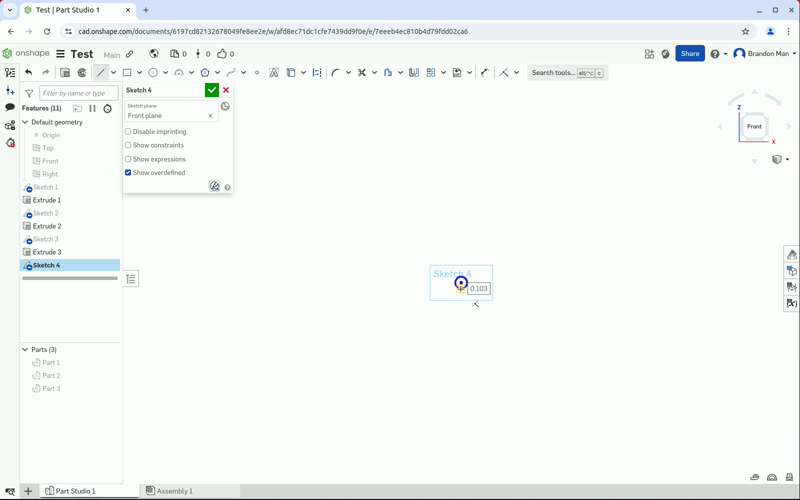
key(esc)
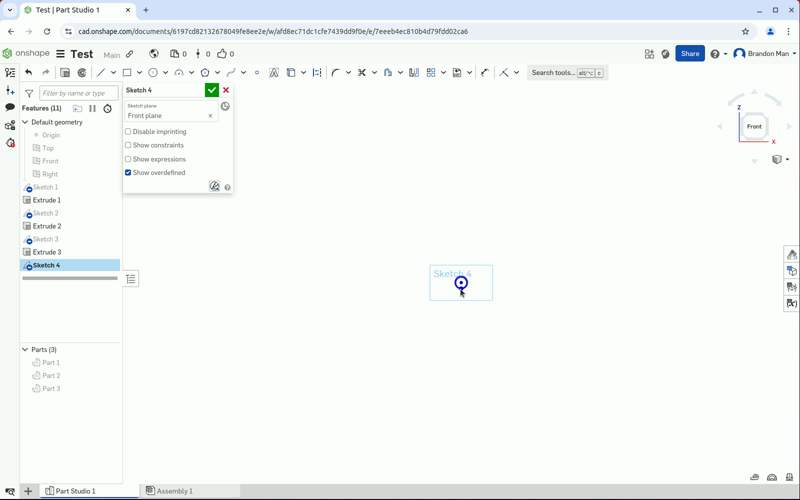
mouse_move(464, 277)
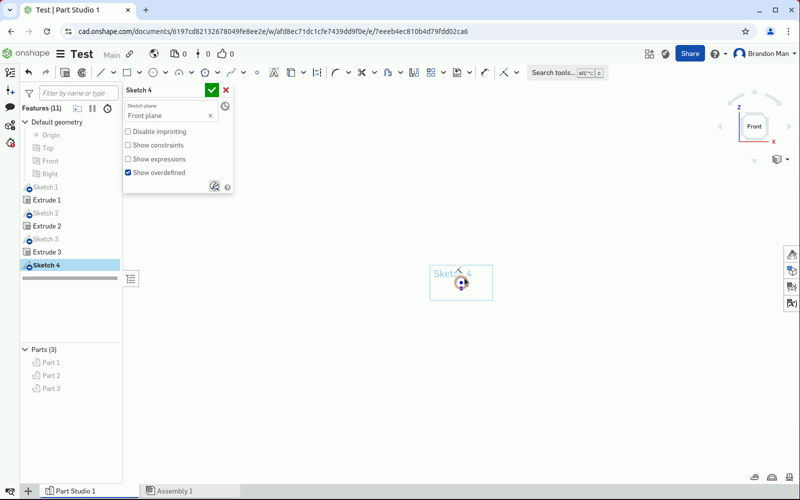
scroll(6)
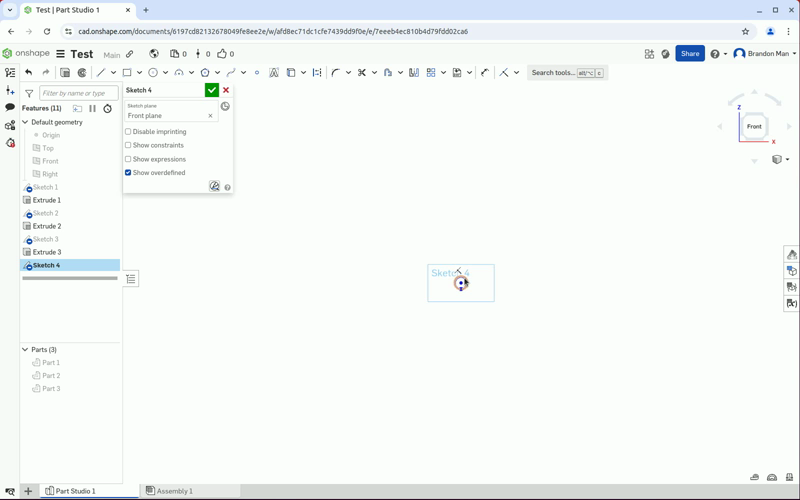
scroll(6)
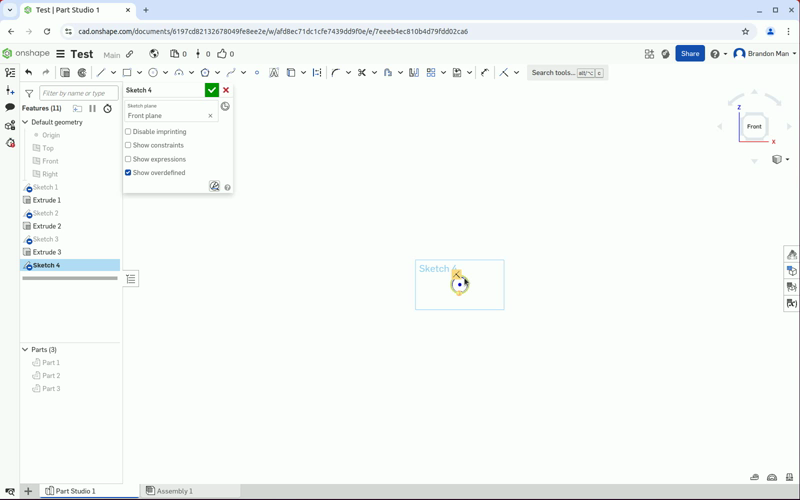
scroll(6)
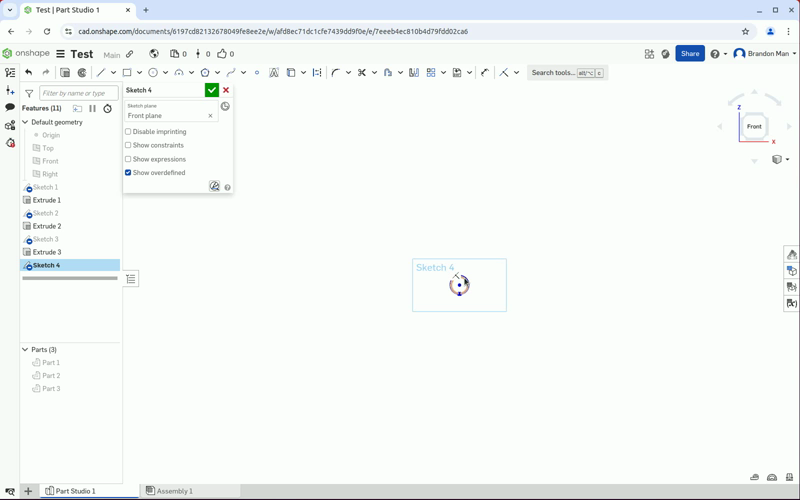
scroll(6)
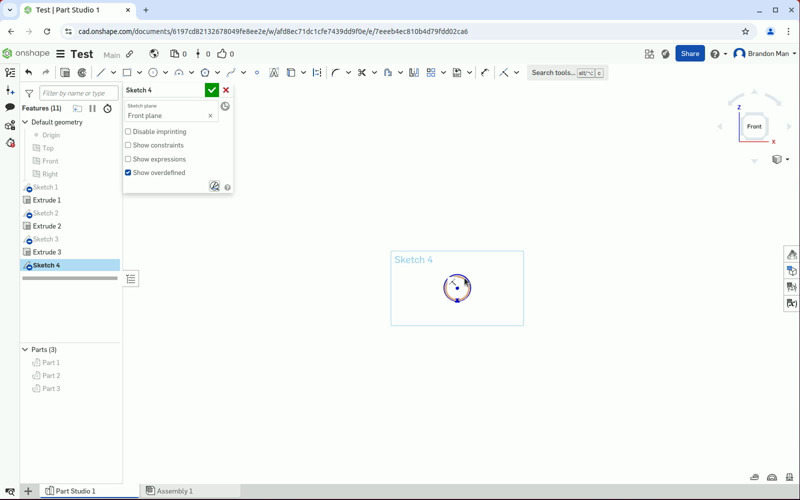
scroll(6)
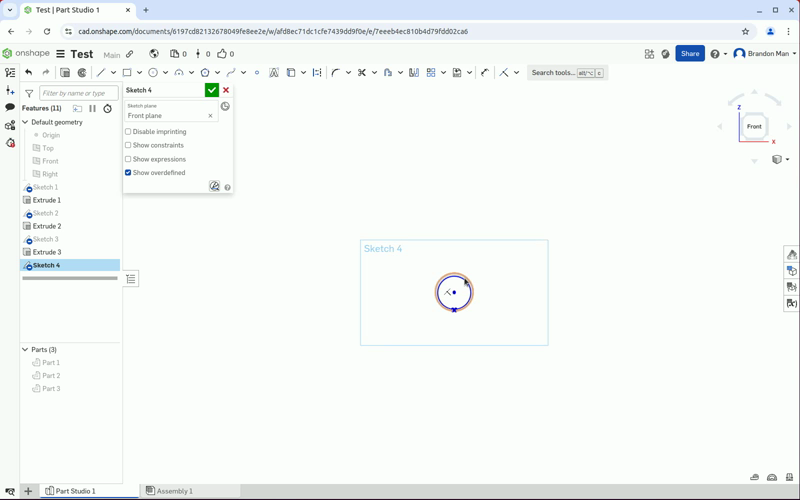
scroll(6)
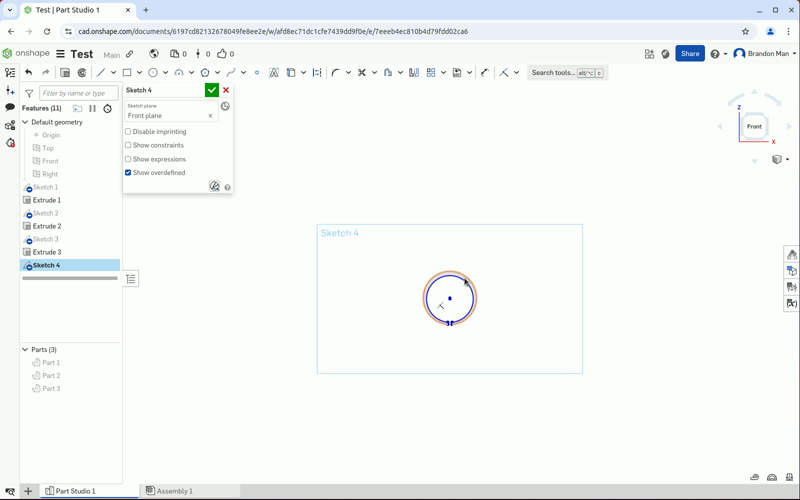
scroll(6)
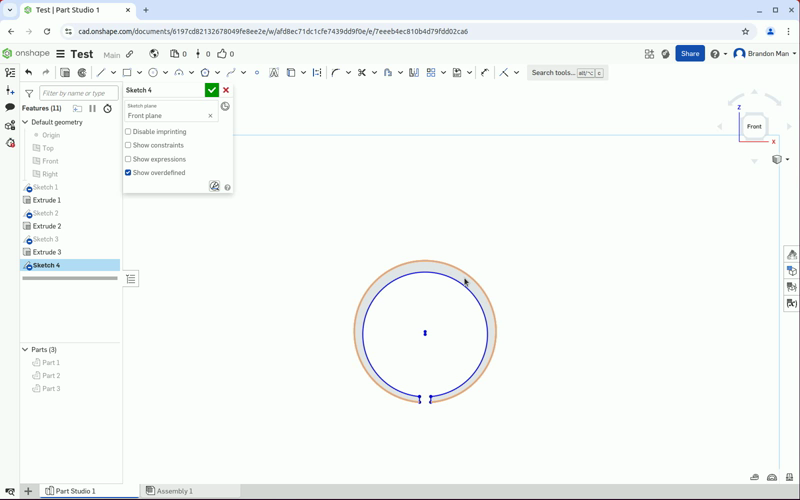
click(464, 277)
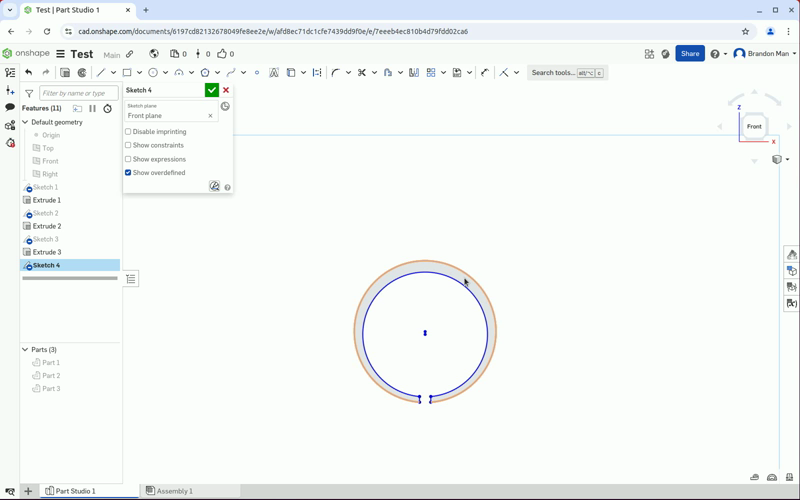
scroll(-6)
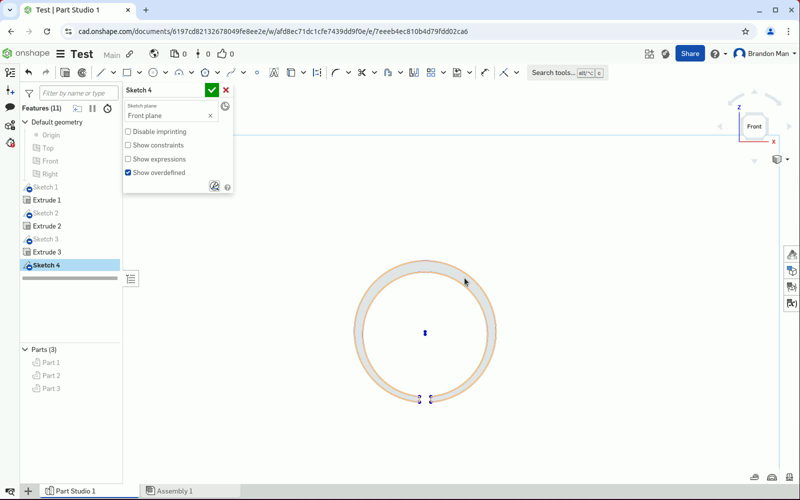
scroll(-6)
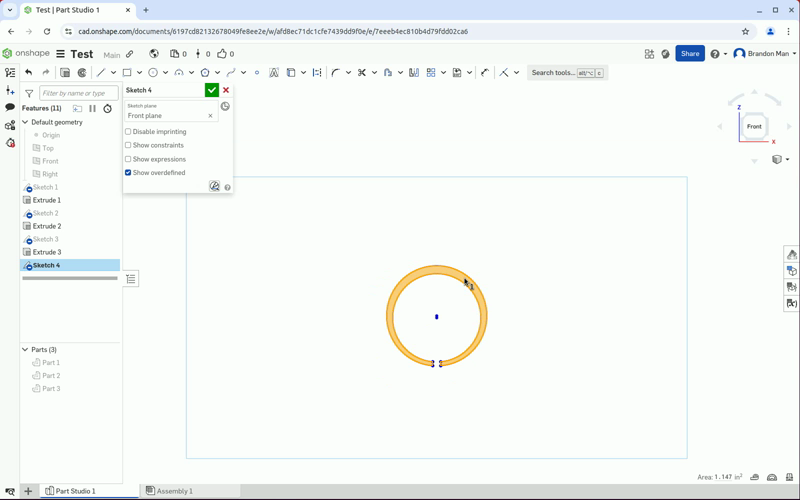
scroll(-6)
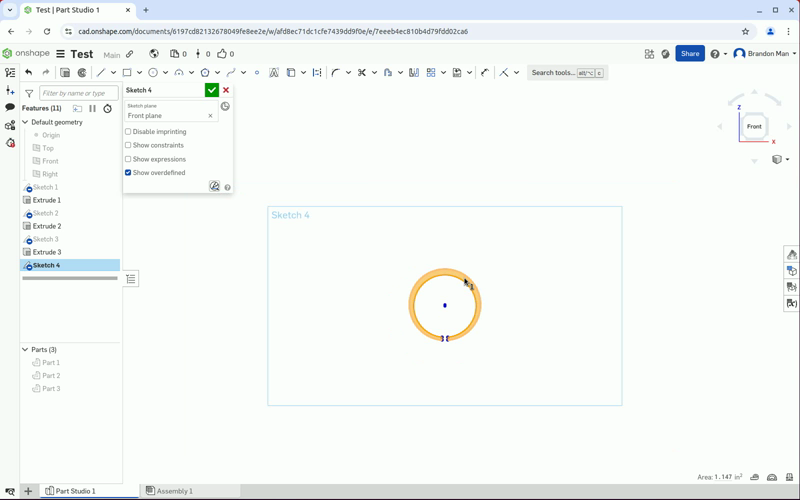
scroll(-6)
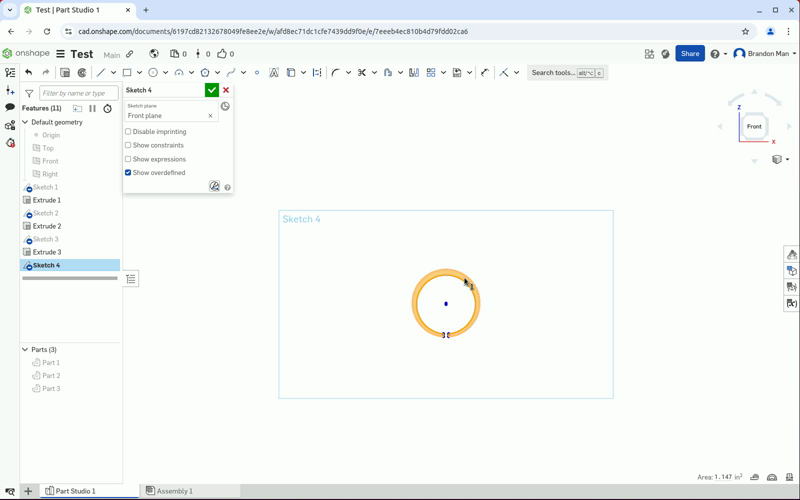
scroll(-6)
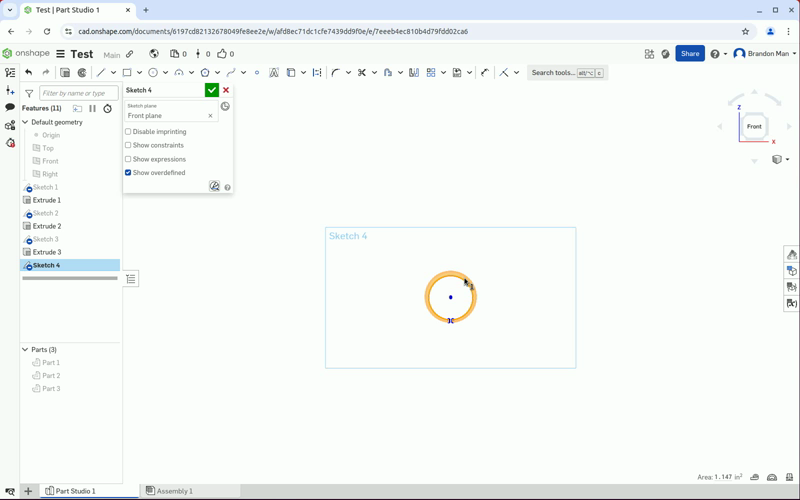
scroll(-6)
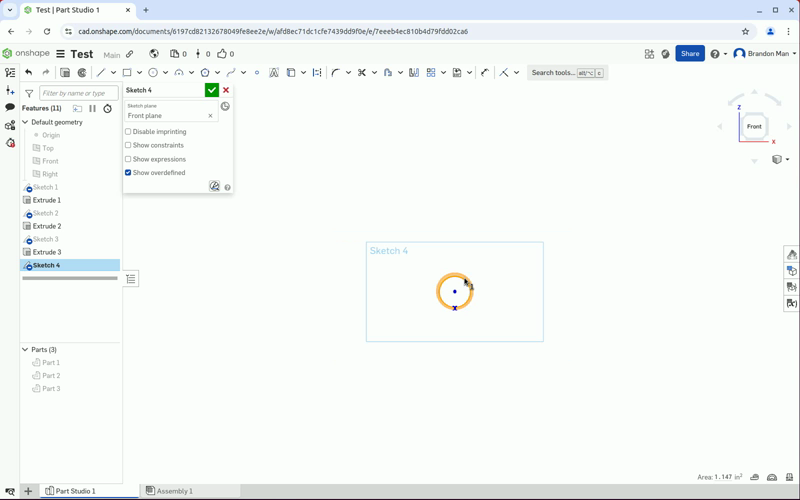
scroll(-6)
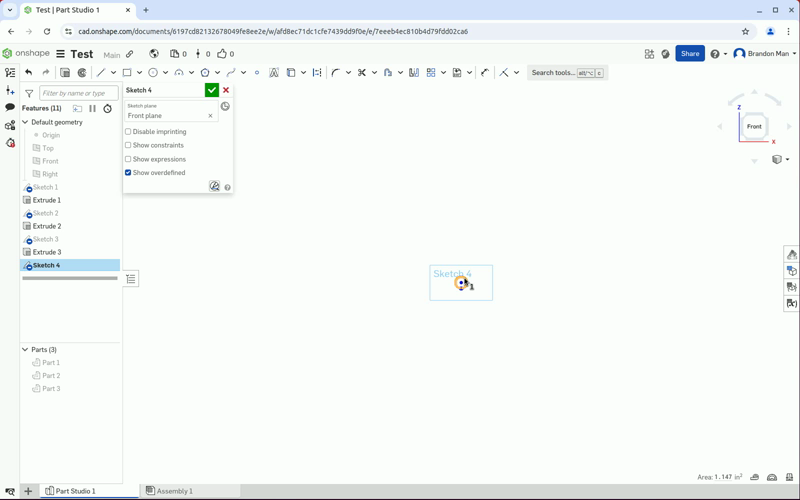
mouse_move(73, 352)
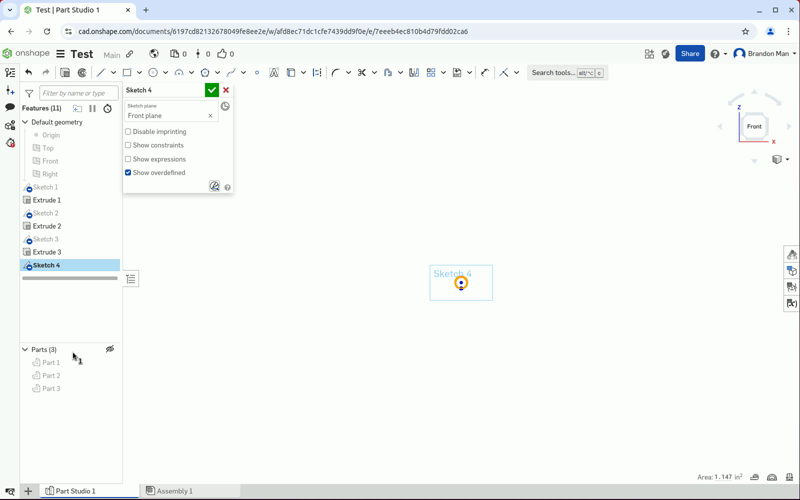
key(shift+y)
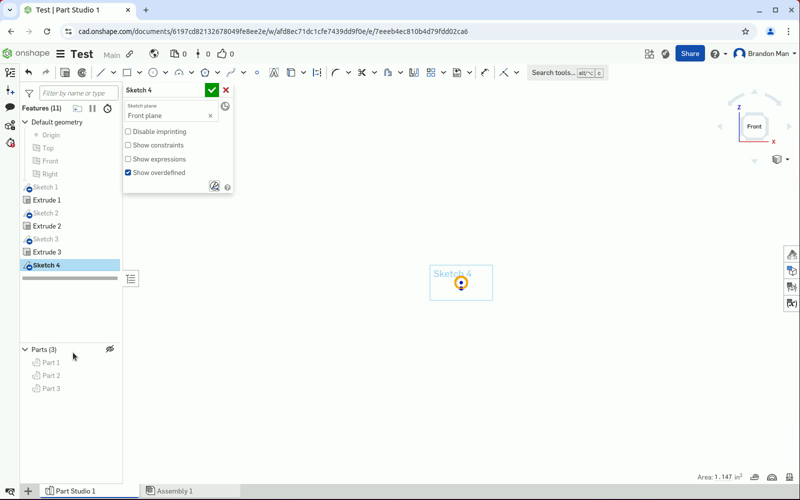
key(shift+e)
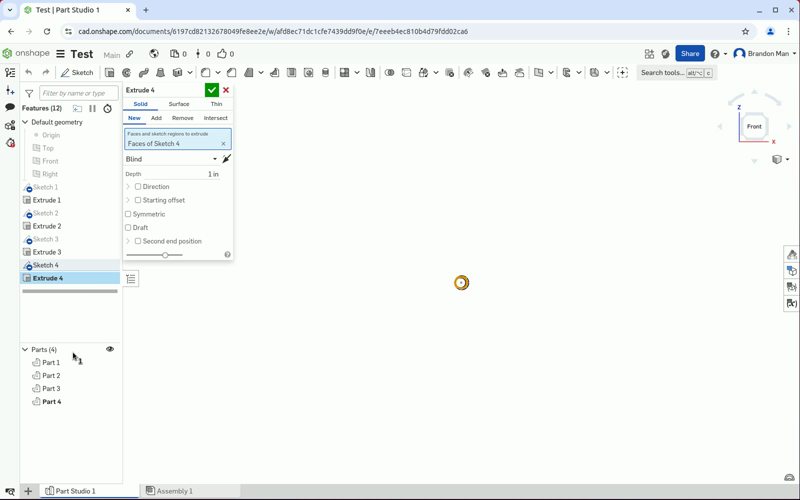
mouse_move(143, 106)
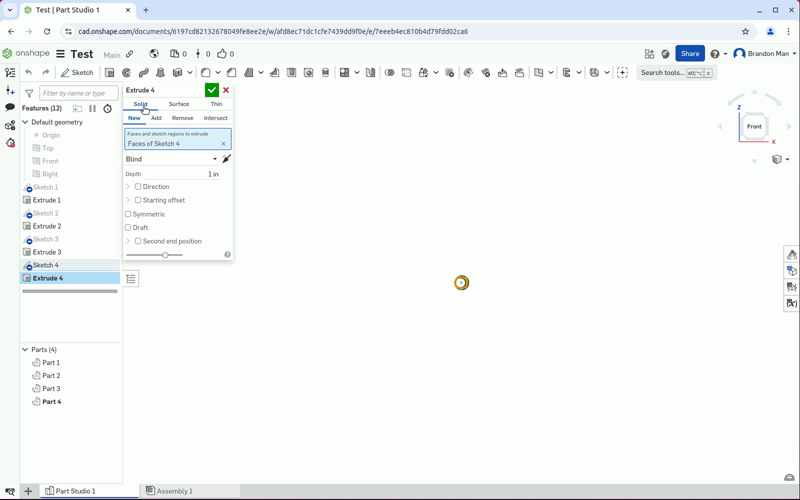
click(143, 106)
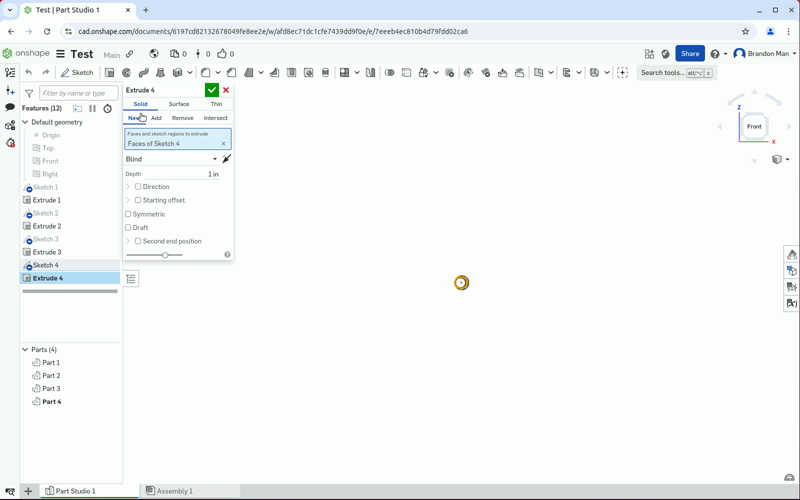
mouse_move(137, 120)
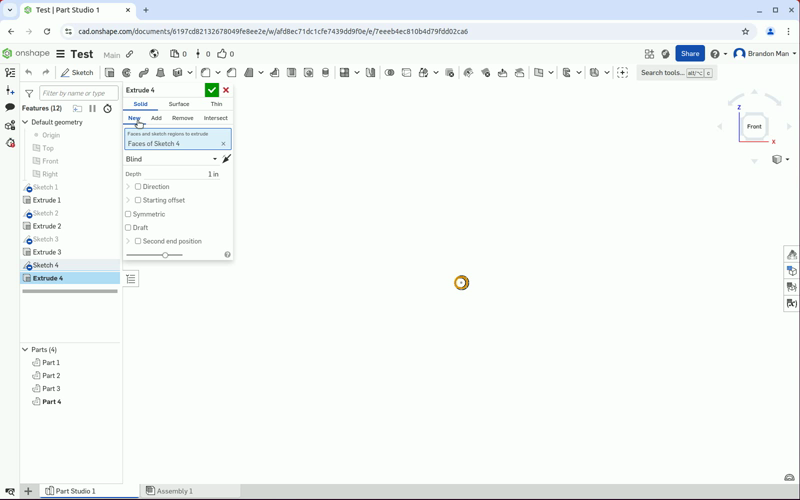
click(137, 120)
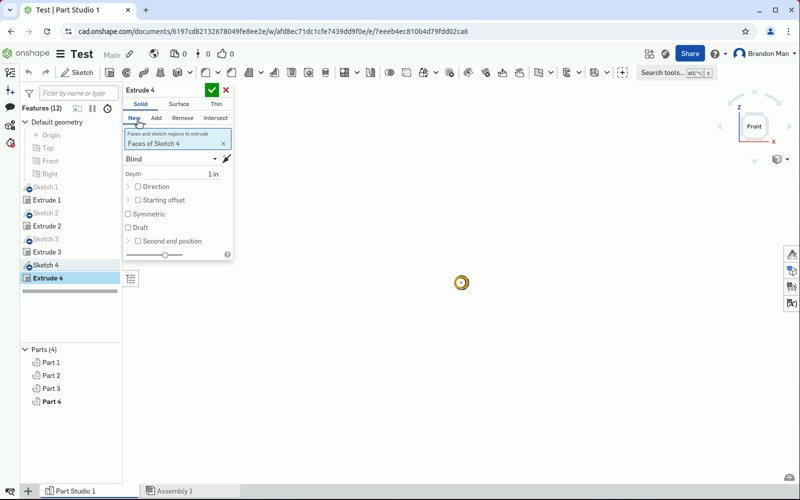
key(tab, 4)
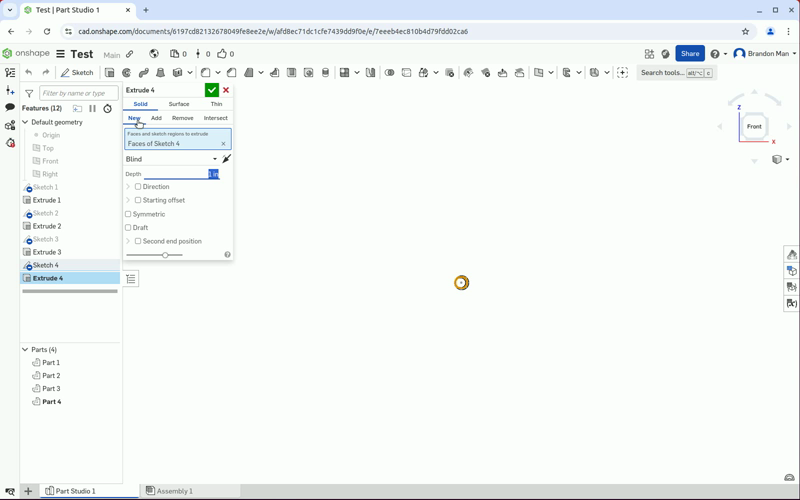
text(17.572)
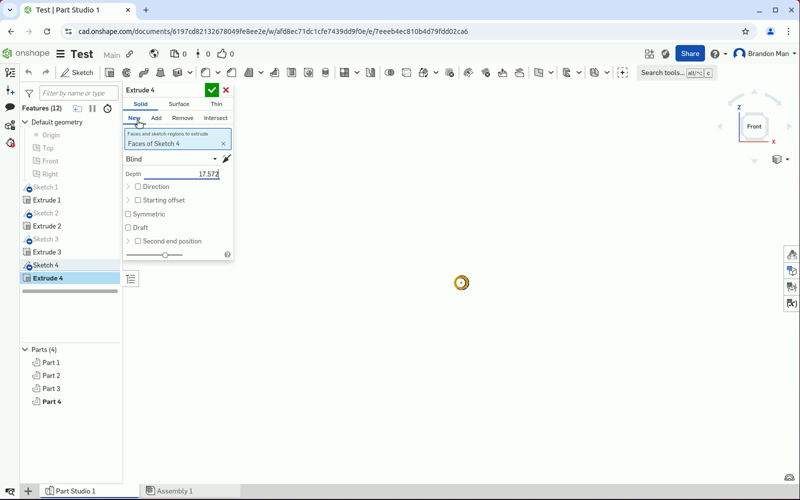
key(enter)
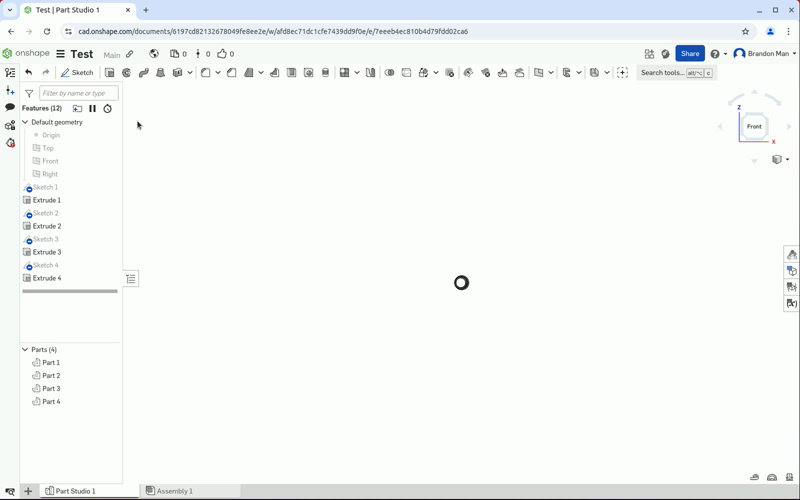
key(shift+h)
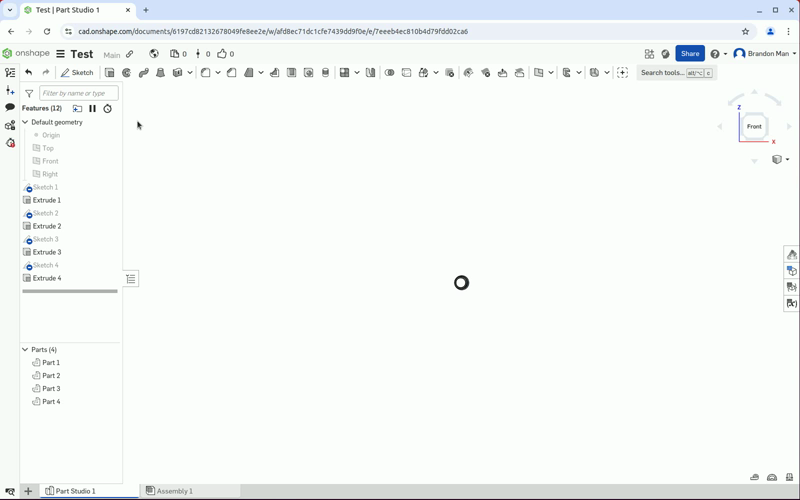
key(shift+h)
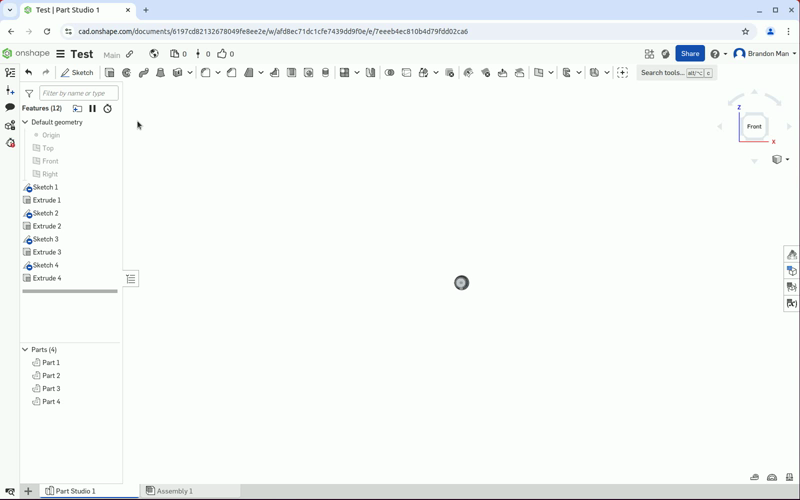
key(shift+7)
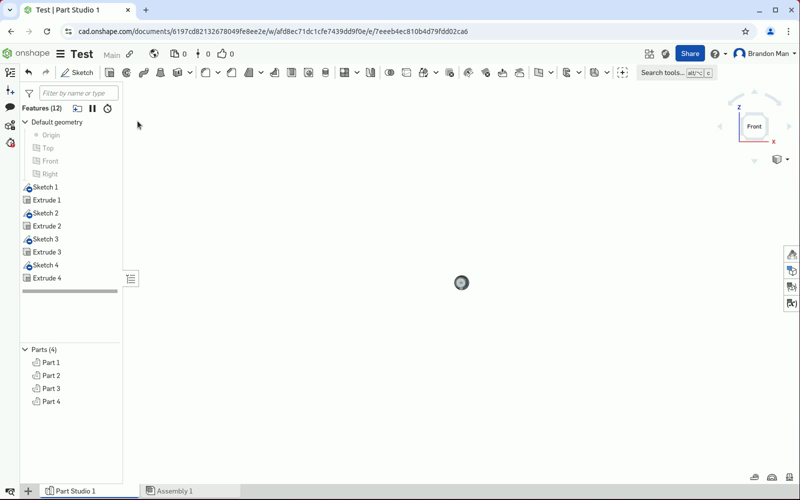
key(left, 2)
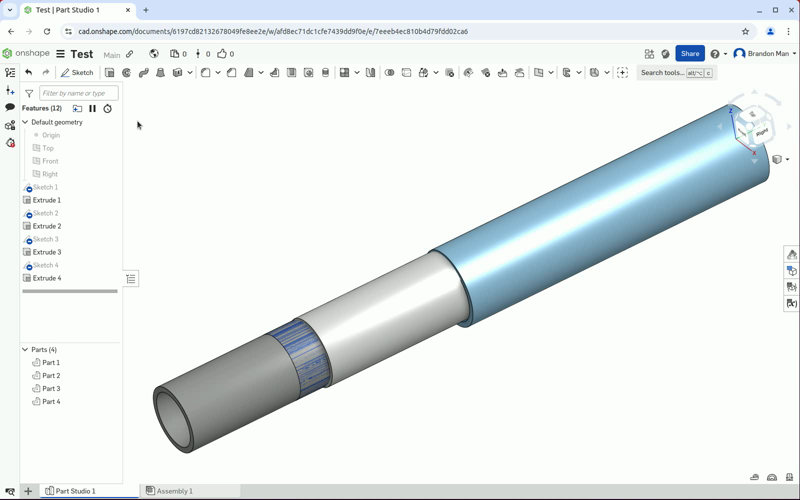
key(down, 2)
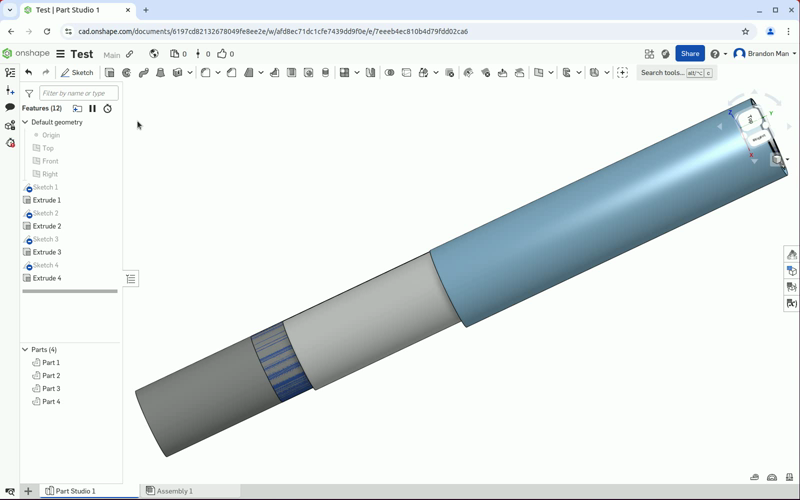
key(up, 2)
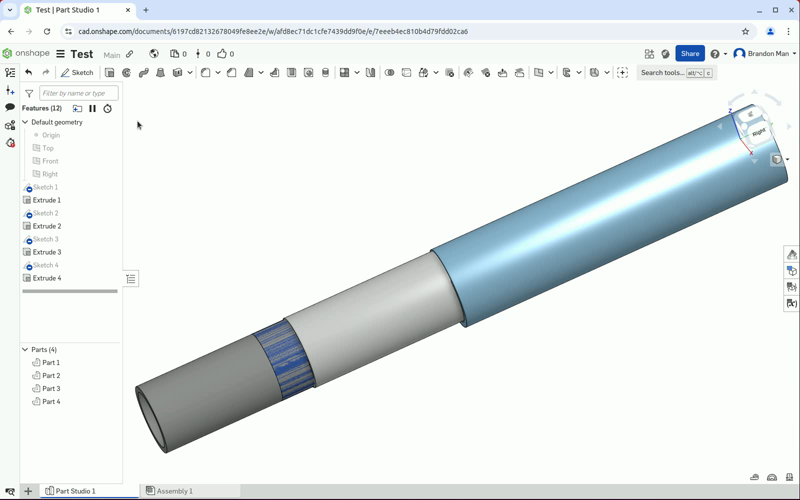
key(right, 2)
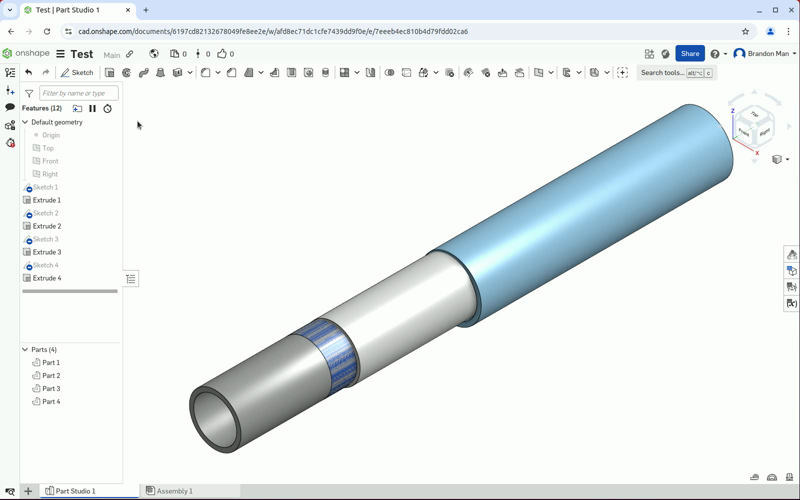
mouse_move(73, 189)
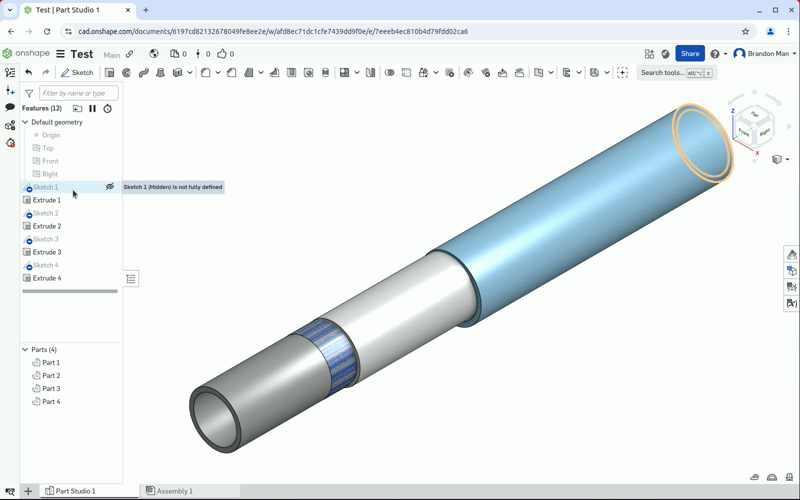
click(73, 189)